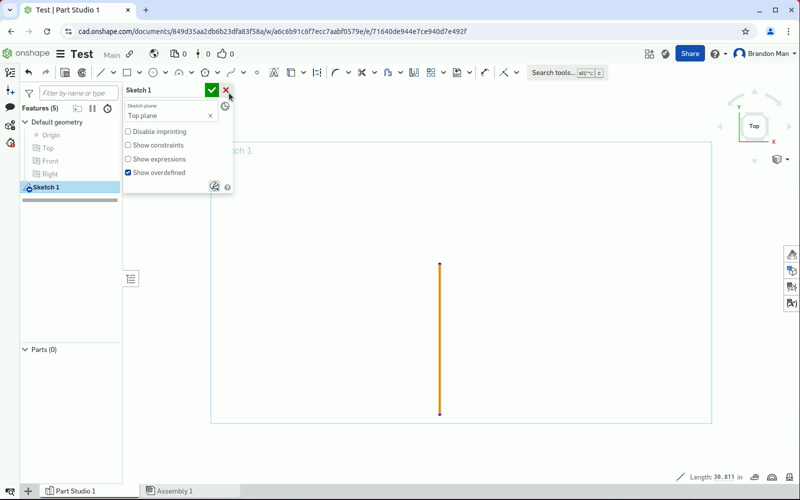
key(shift+h)
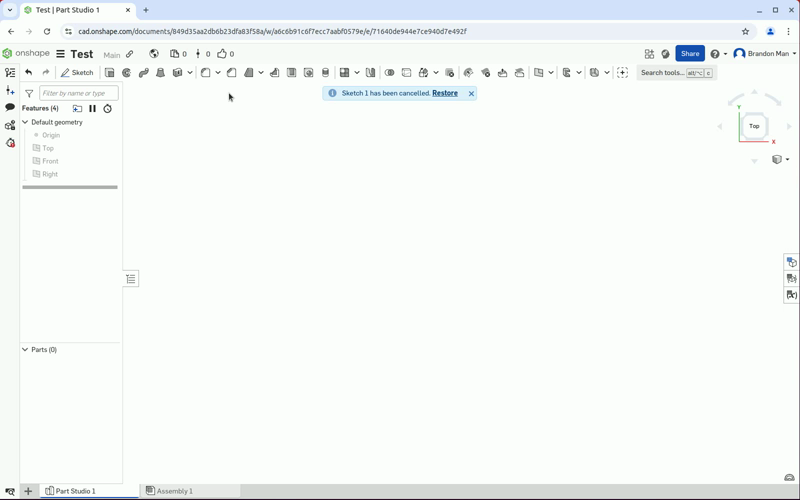
mouse_move(73, 352)
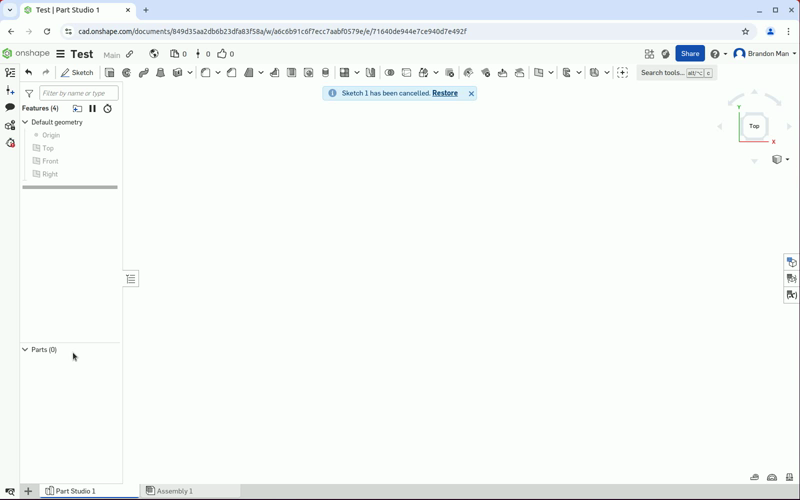
key(y)
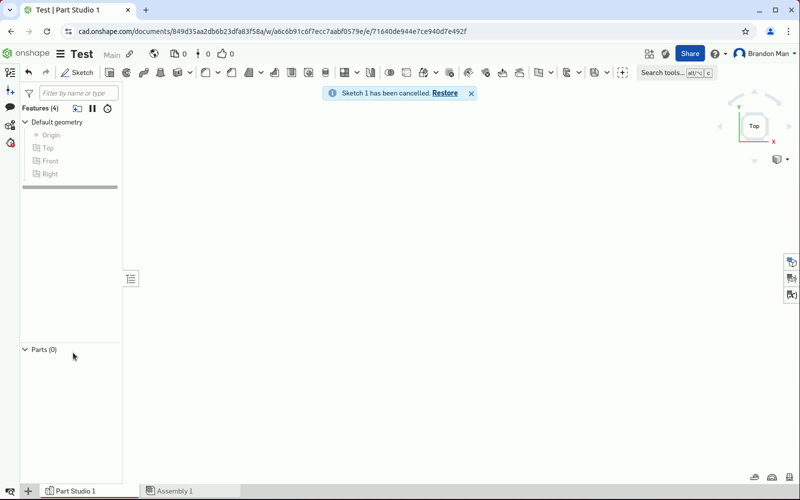
key(shift+p)
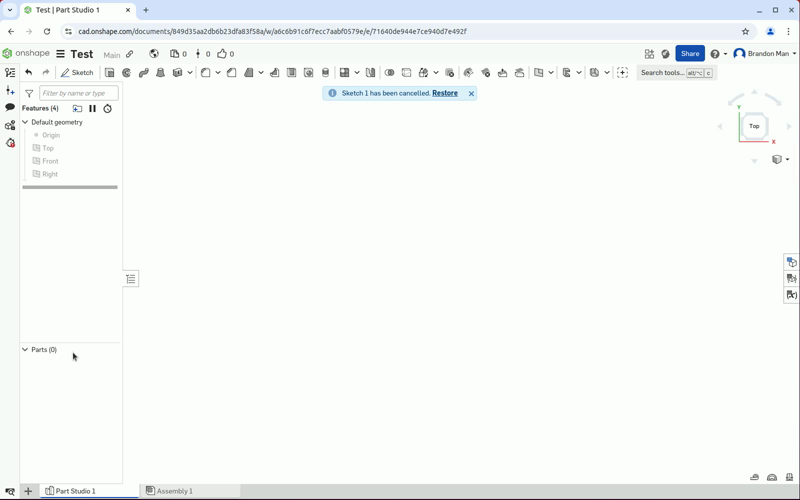
key(space)
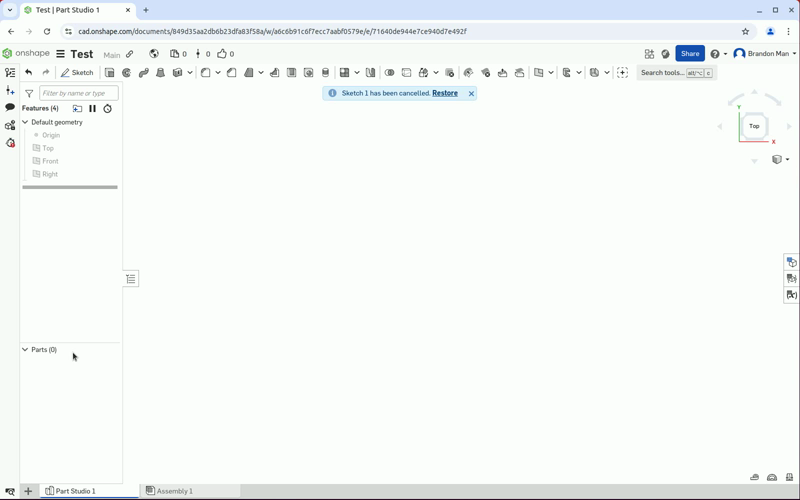
key_down(shift)
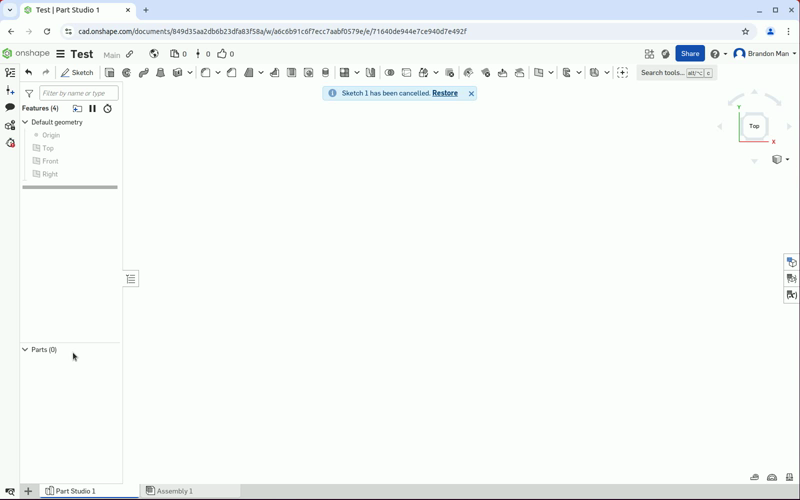
key(up)
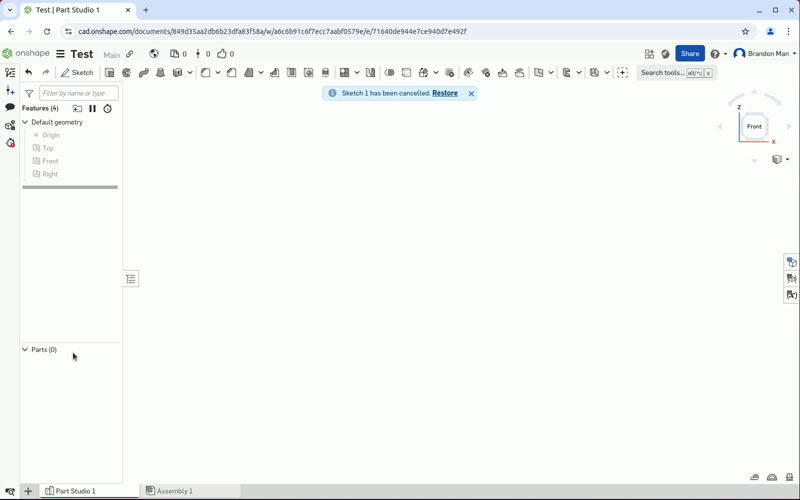
key_up(shift)
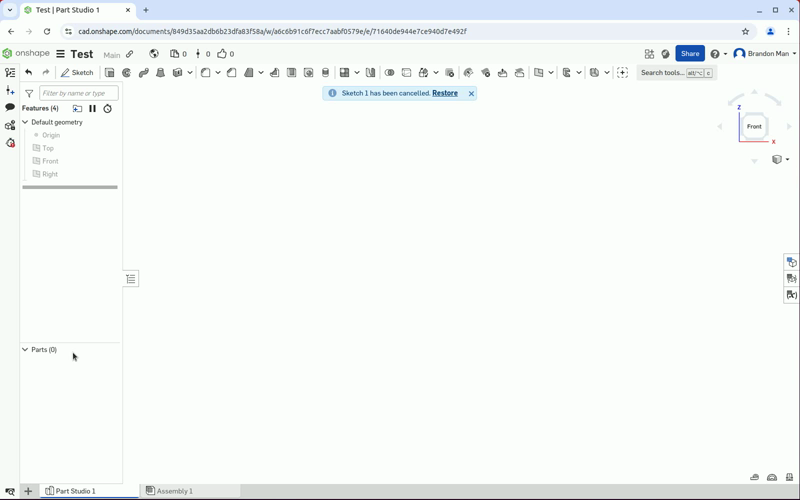
mouse_move(73, 352)
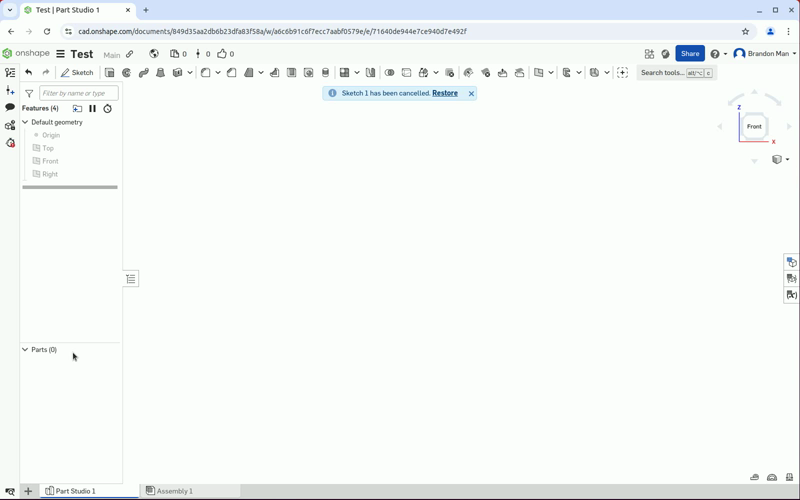
key(shift+y)
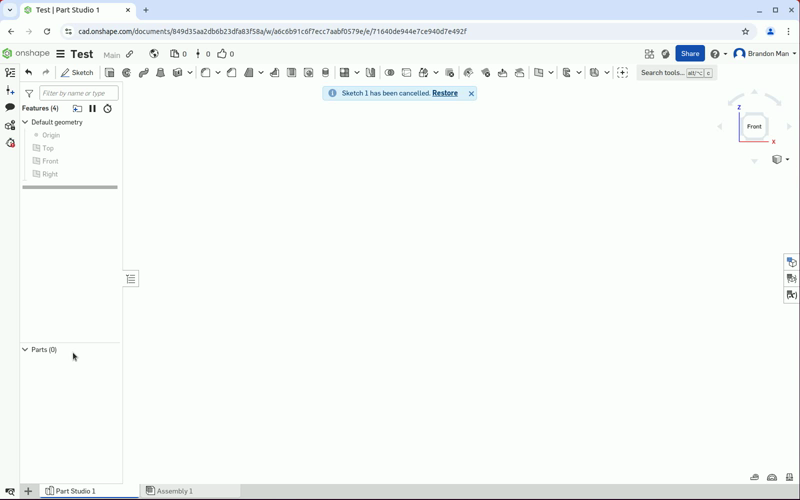
key(shift+s)
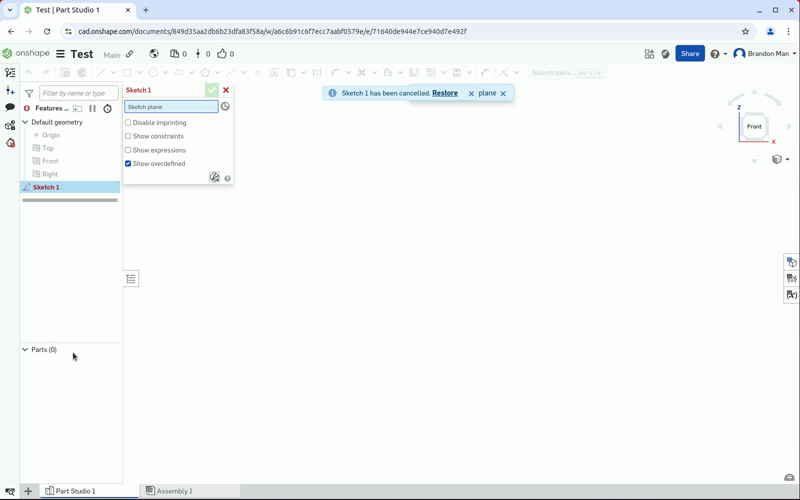
mouse_move(73, 163)
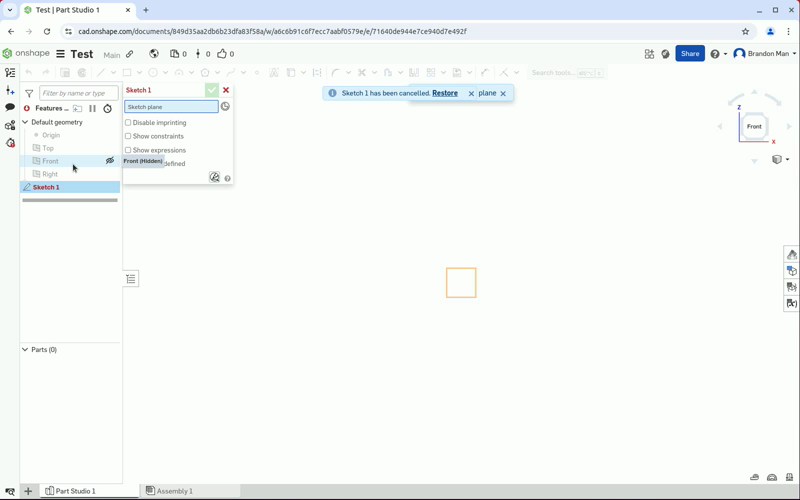
click(73, 163)
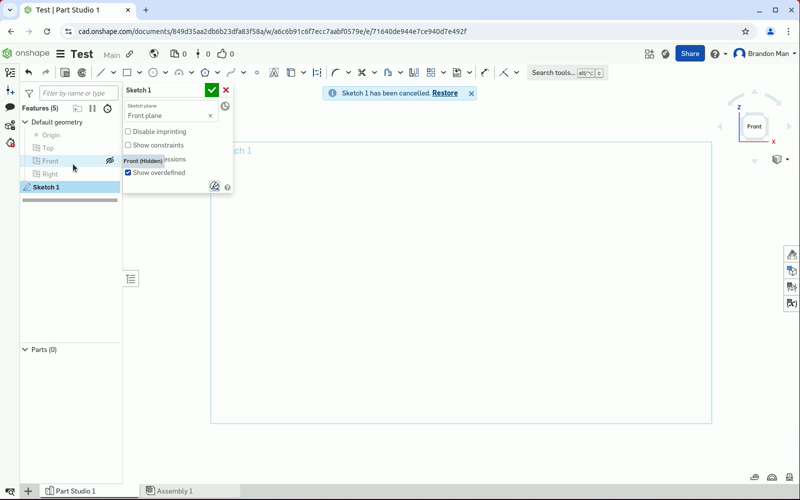
mouse_move(73, 352)
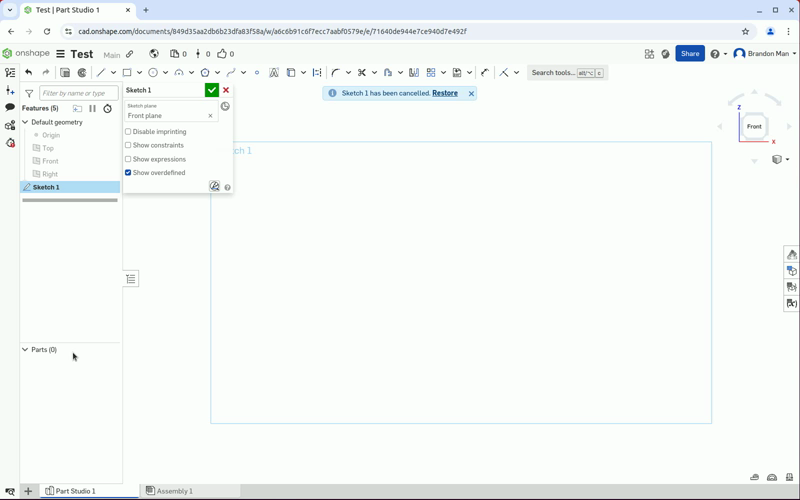
key(y)
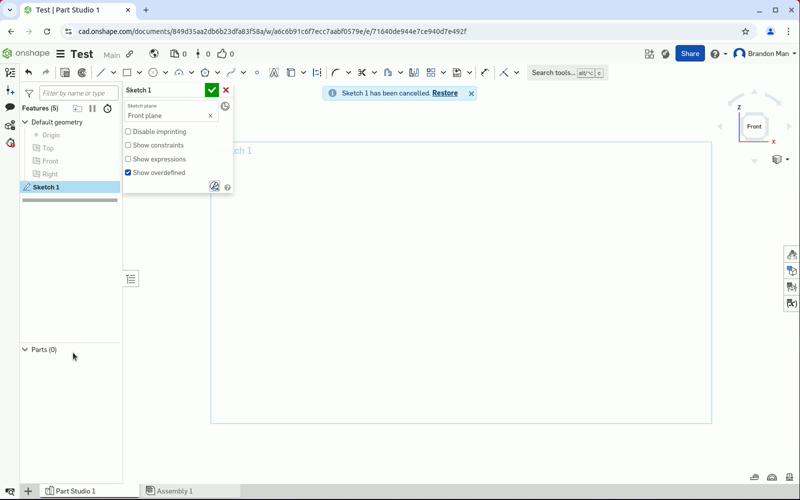
key(a)
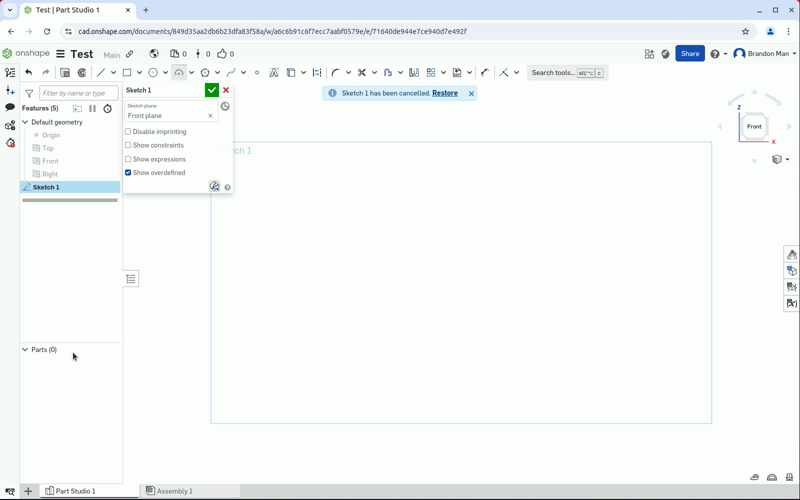
key_down(shift)
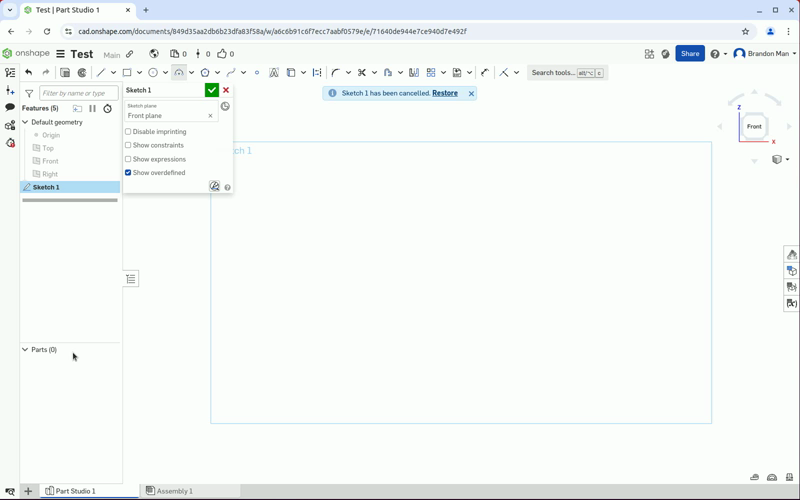
mouse_move(446, 223)
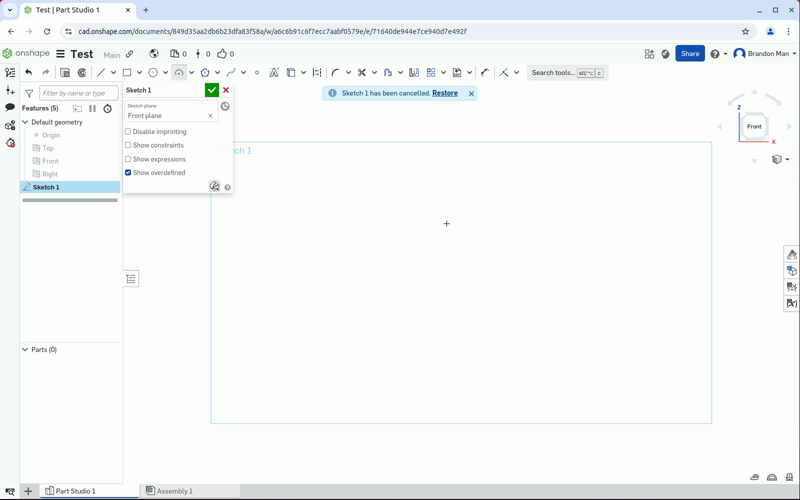
click(446, 223)
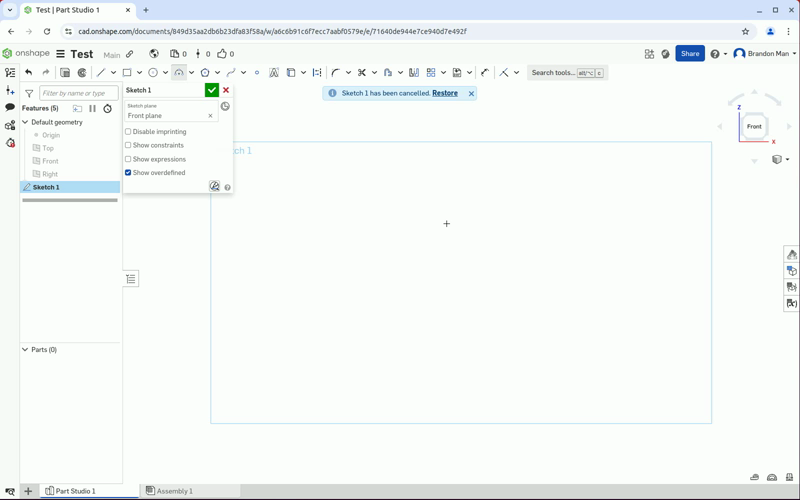
key_up(shift)
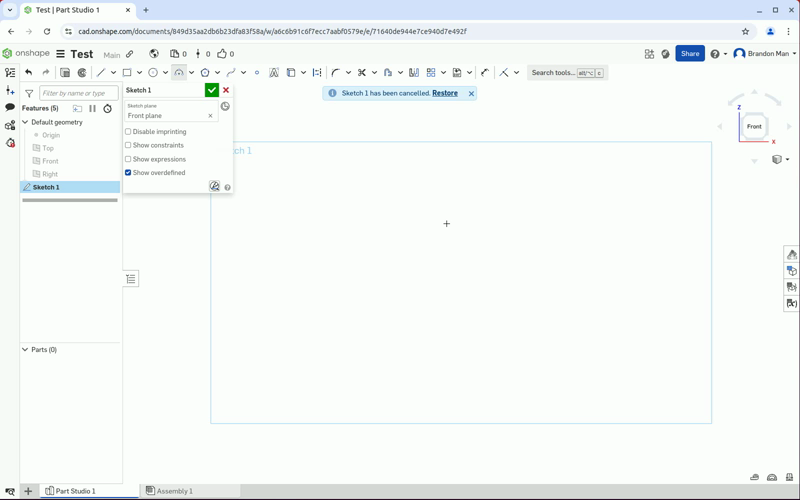
key_down(shift)
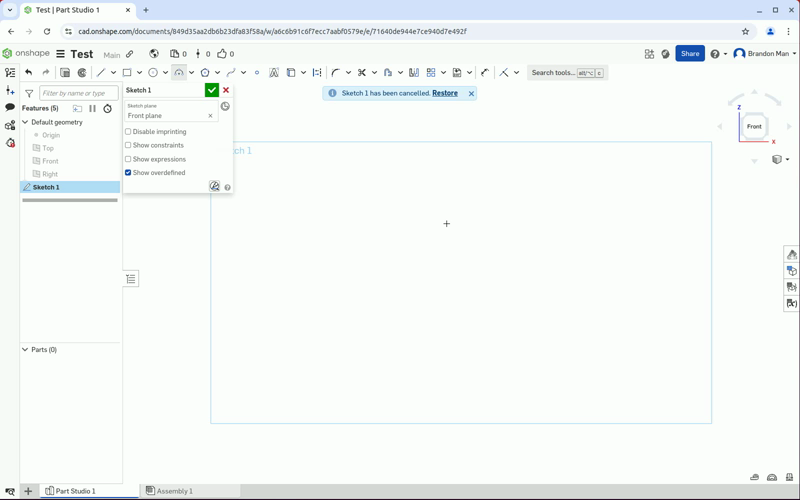
mouse_move(476, 223)
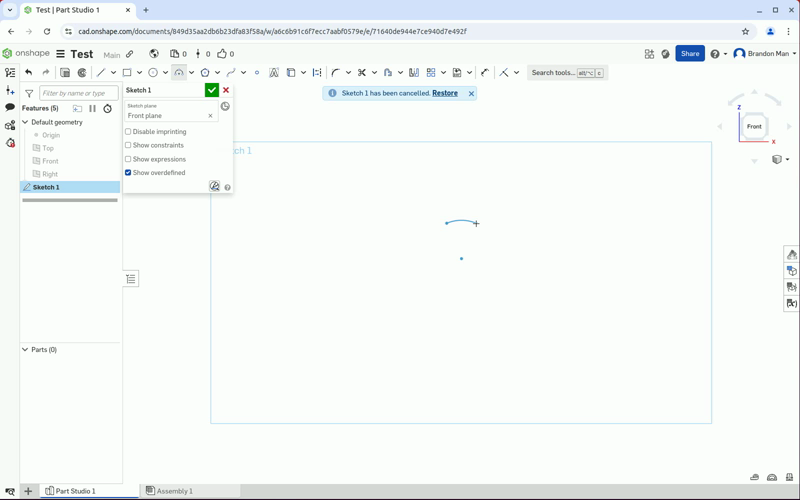
click(476, 223)
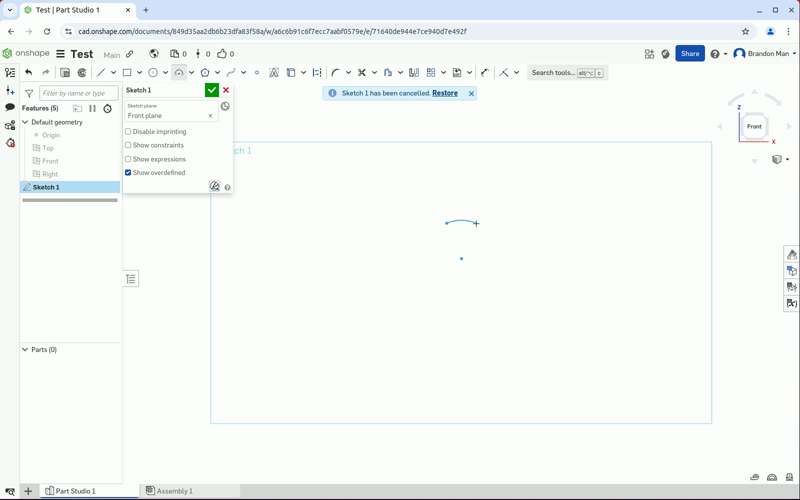
mouse_move(461, 210)
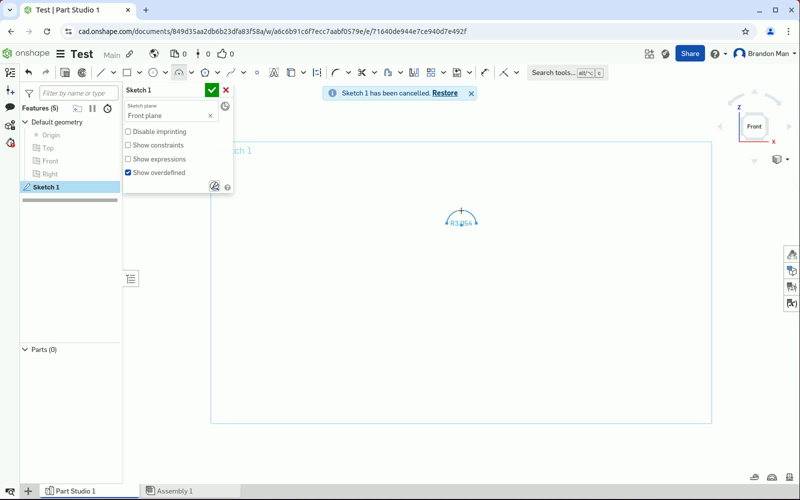
click(461, 210)
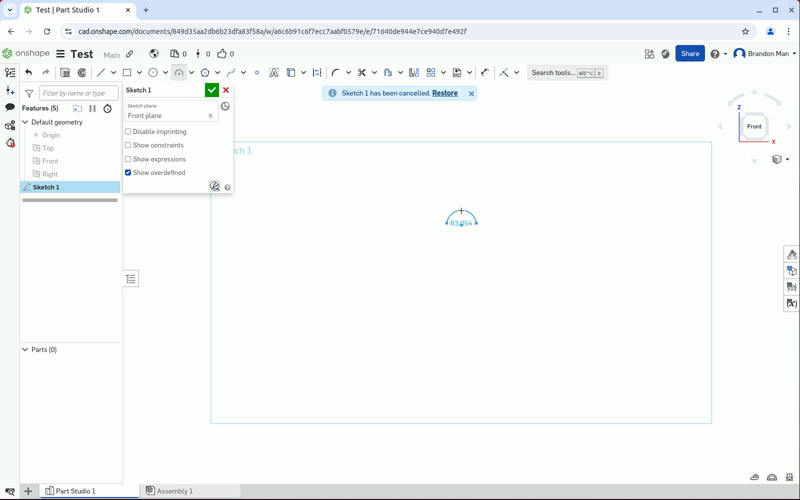
key_up(shift)
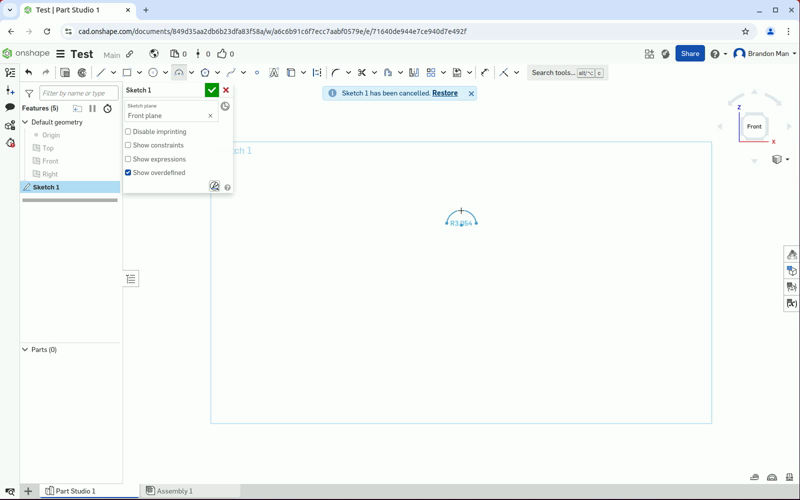
key(esc)
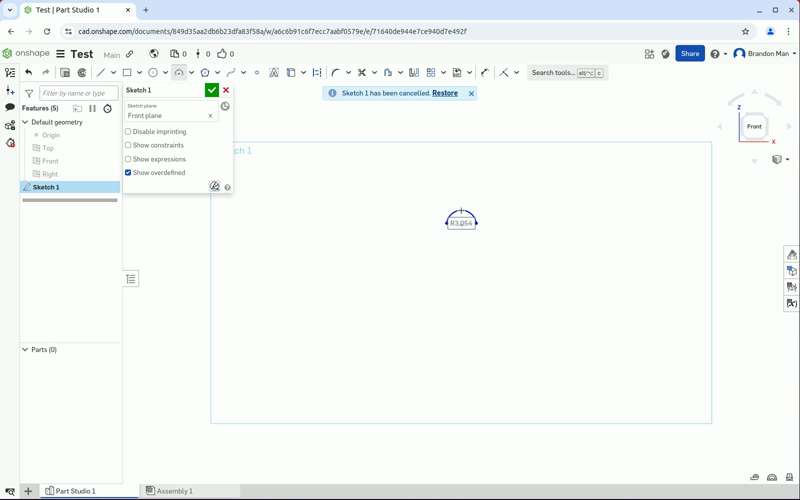
key(l)
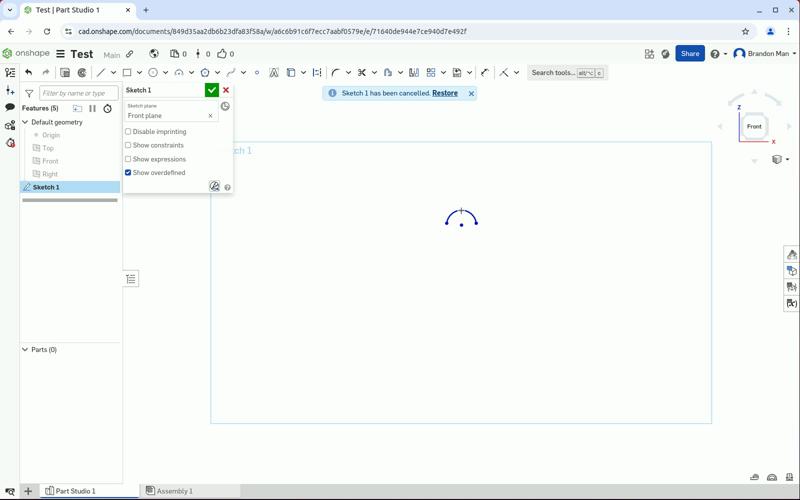
mouse_move(476, 223)
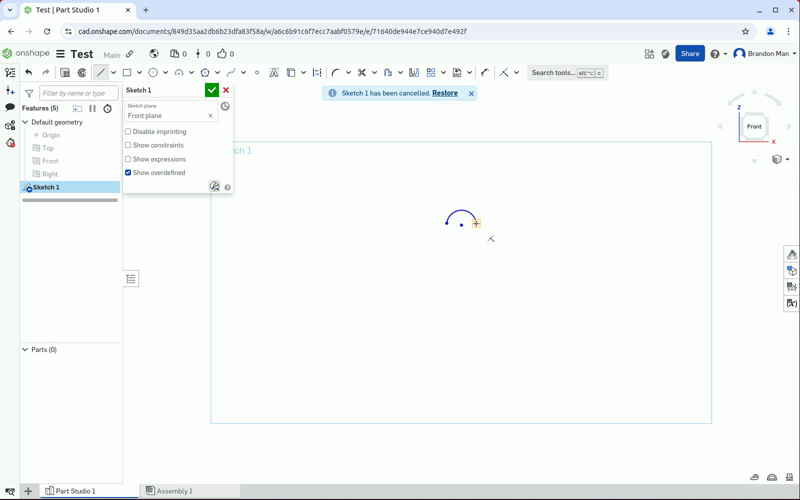
click(476, 223)
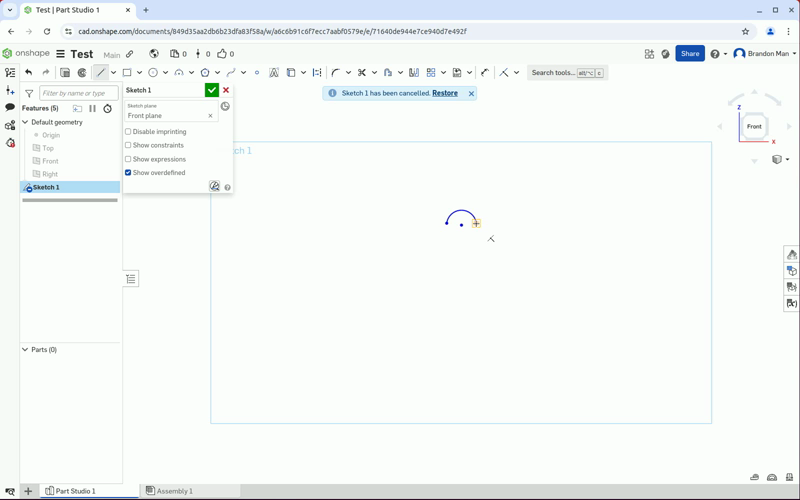
key_down(shift)
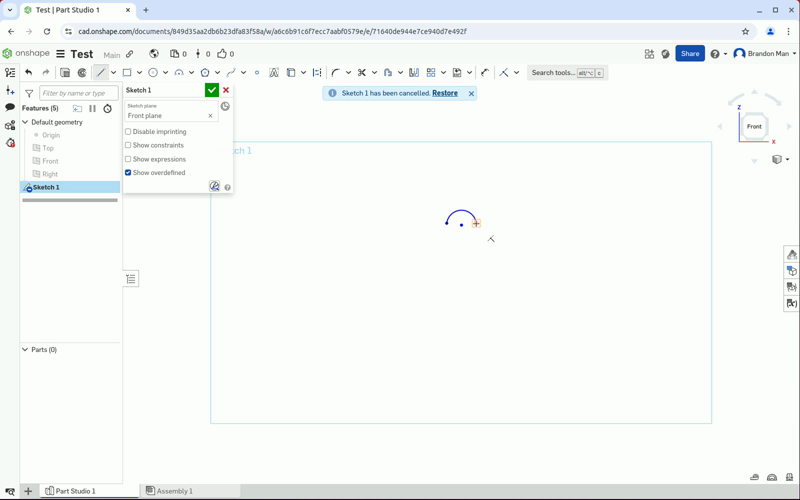
mouse_move(506, 223)
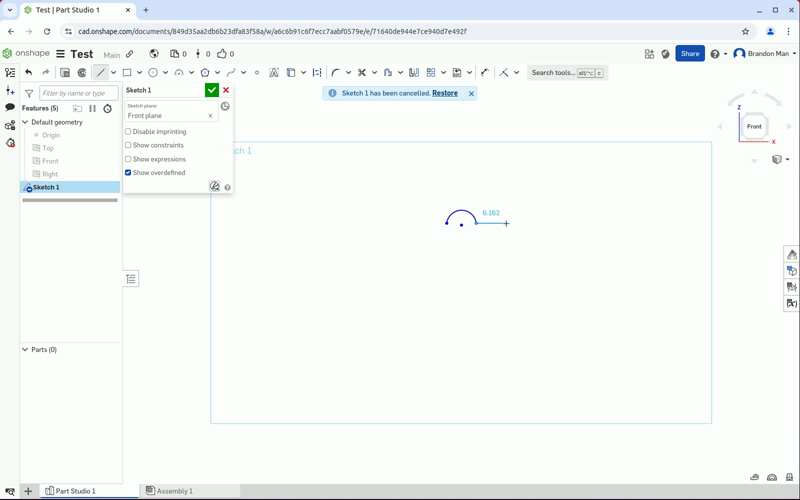
mouse_move(470, 176)
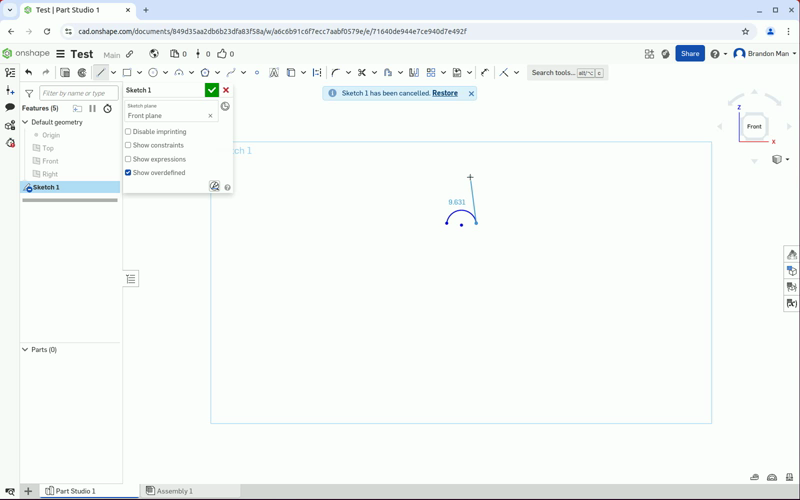
click(470, 176)
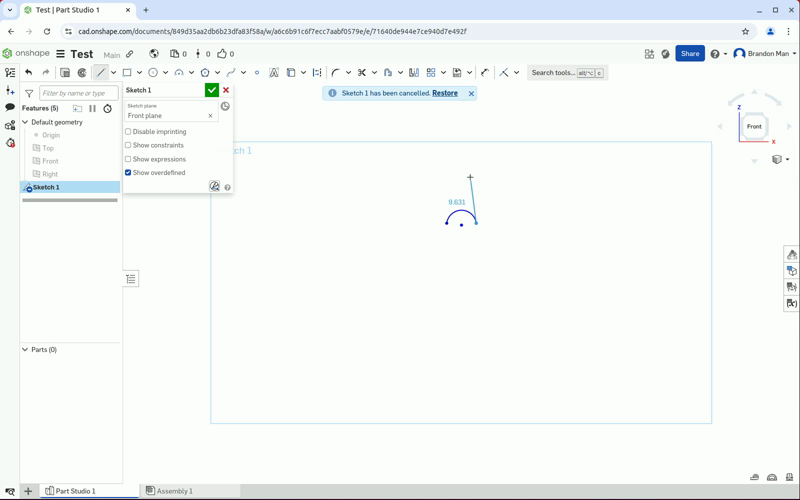
key_up(shift)
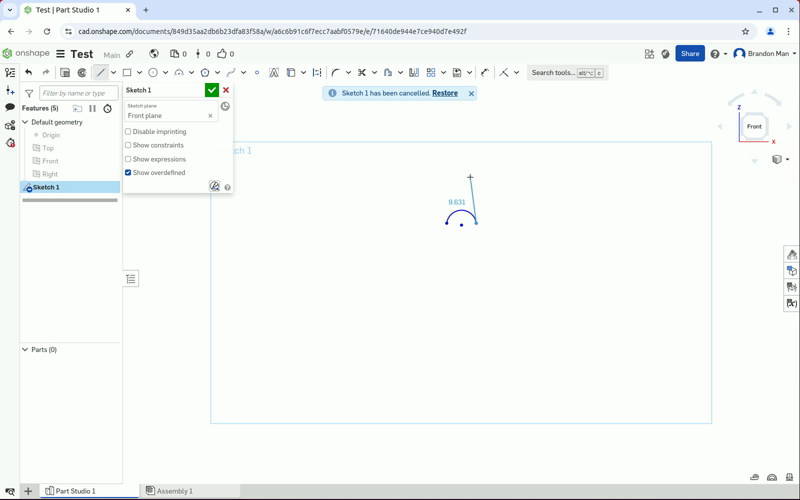
key(esc)
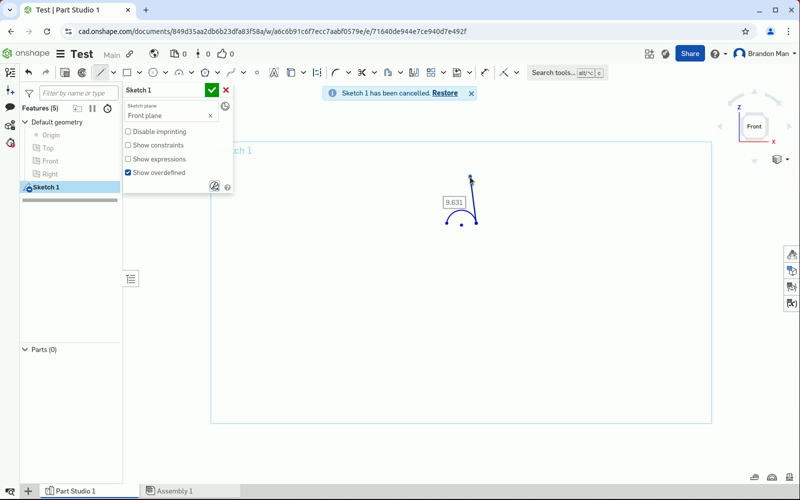
key(a)
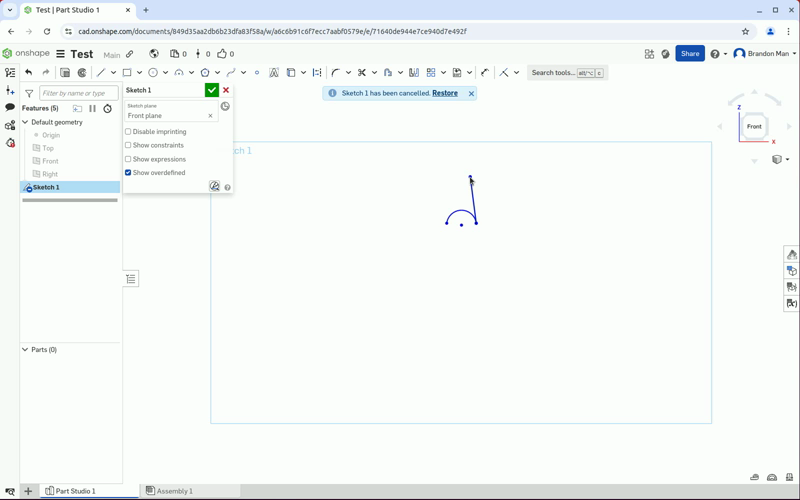
mouse_move(470, 176)
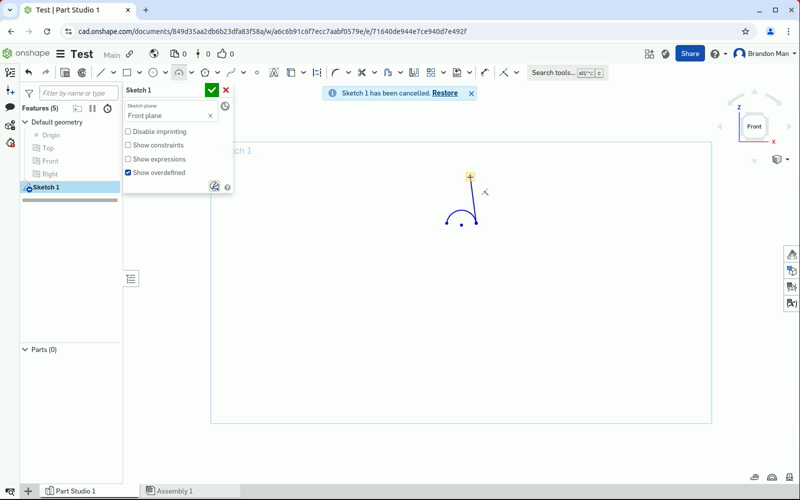
click(470, 176)
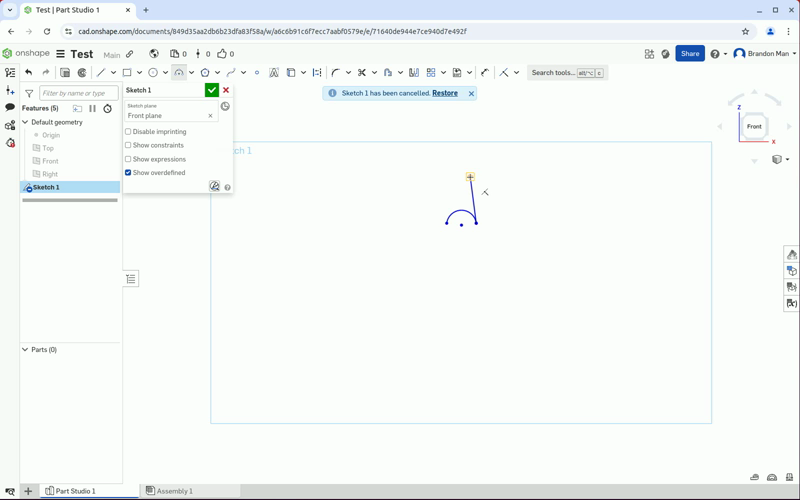
key_down(shift)
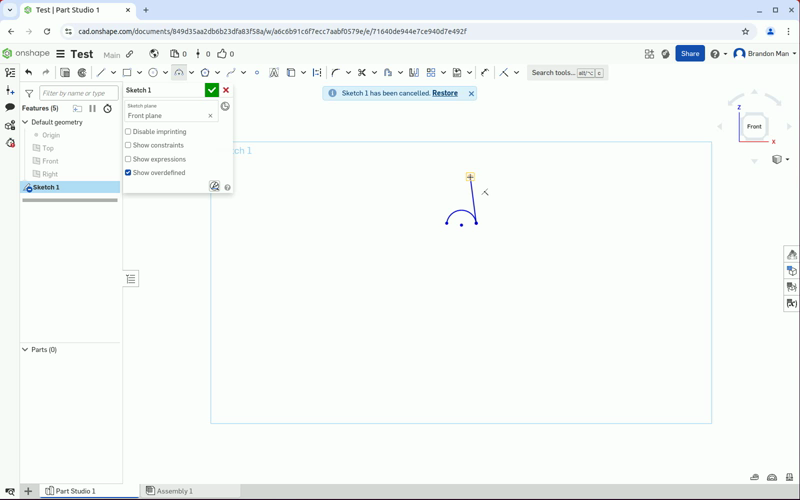
mouse_move(452, 176)
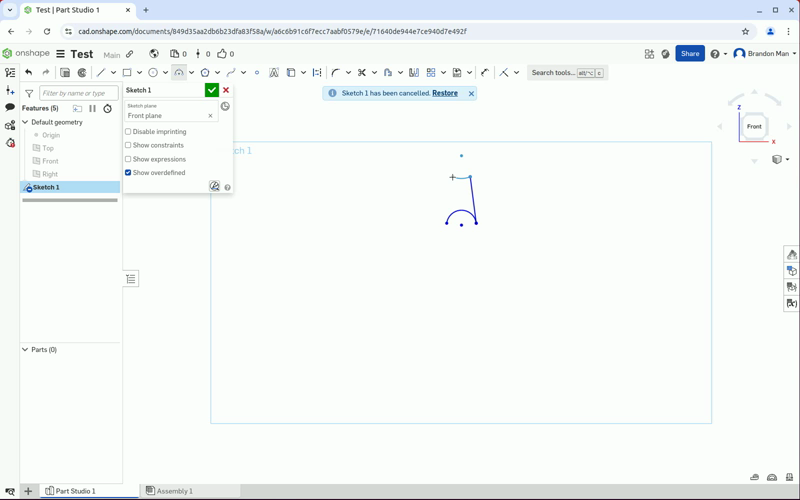
click(452, 176)
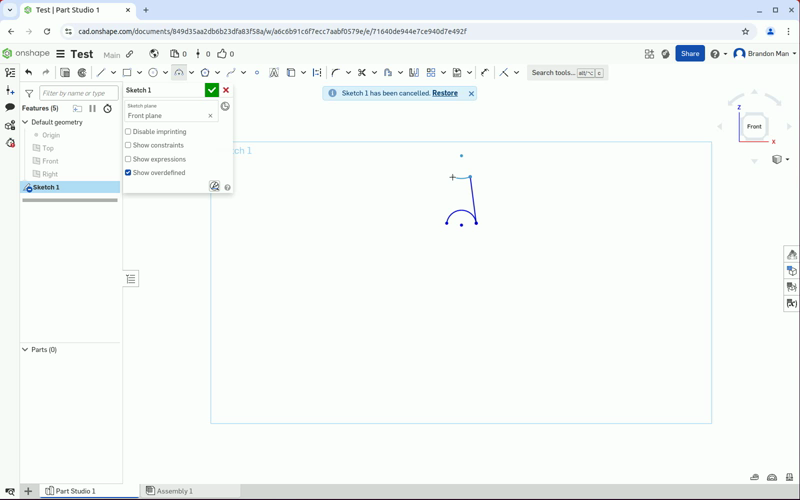
mouse_move(461, 186)
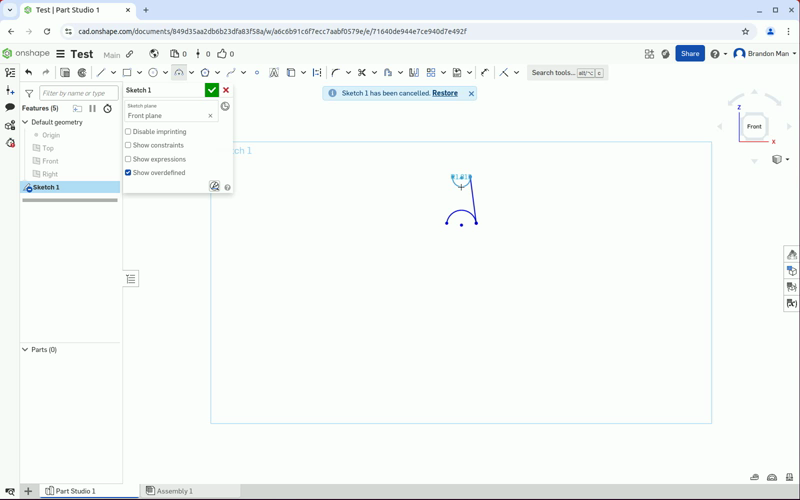
click(461, 186)
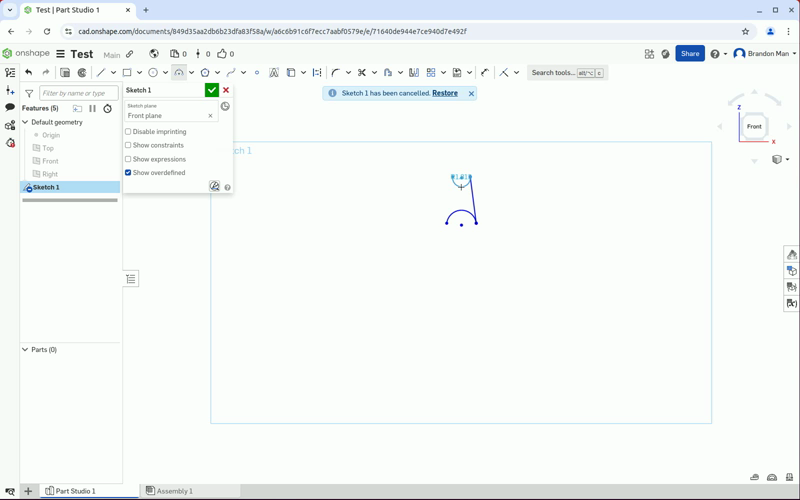
key_up(shift)
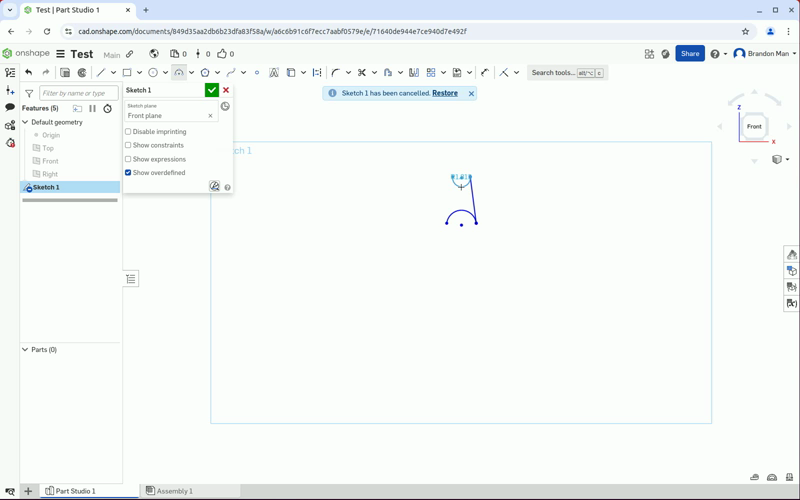
key(esc)
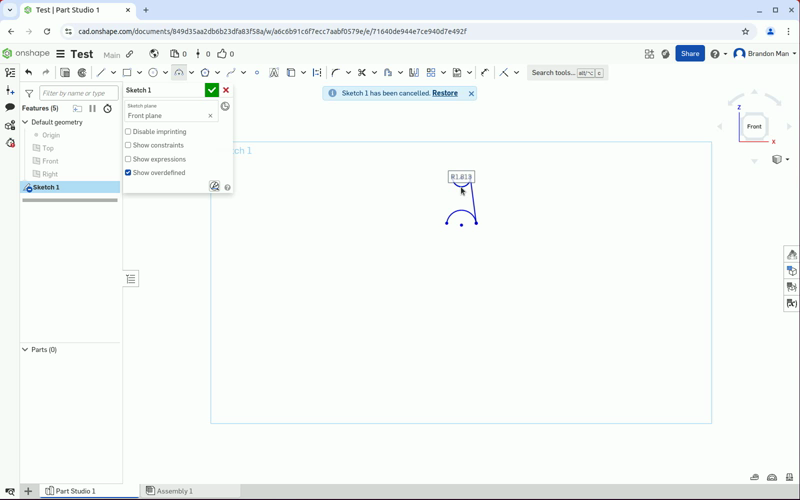
key(l)
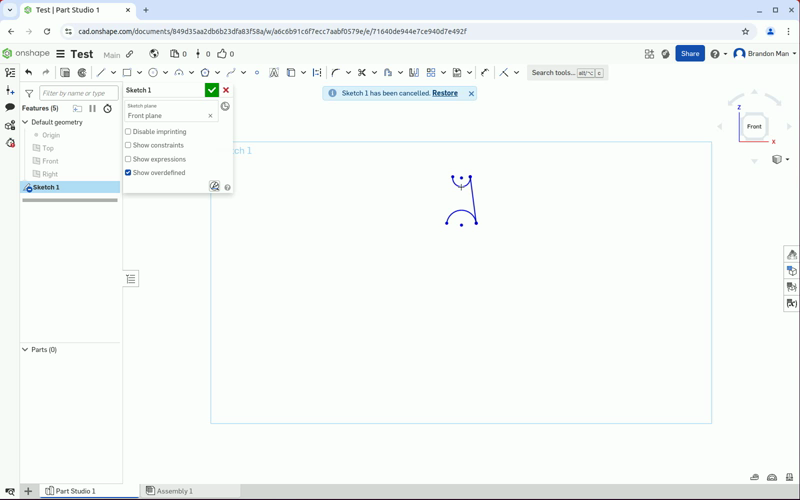
mouse_move(452, 176)
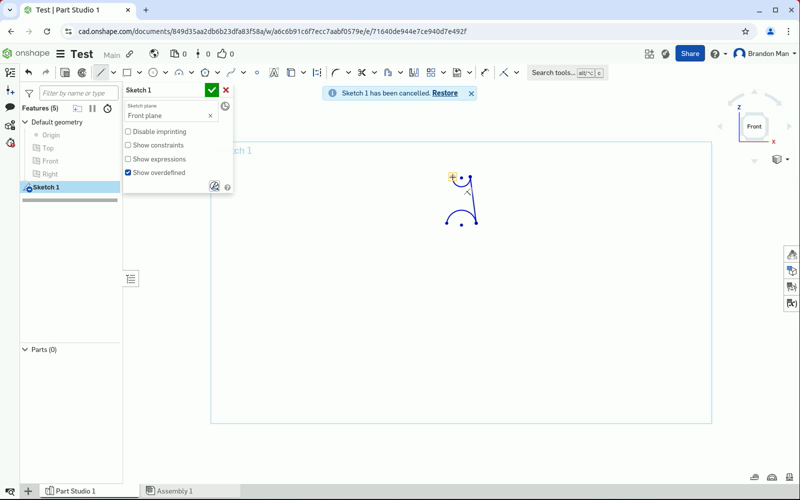
click(452, 176)
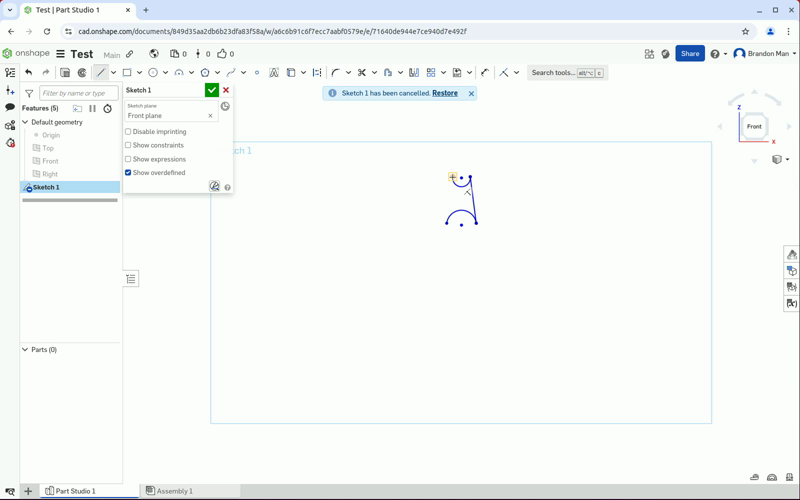
mouse_move(482, 176)
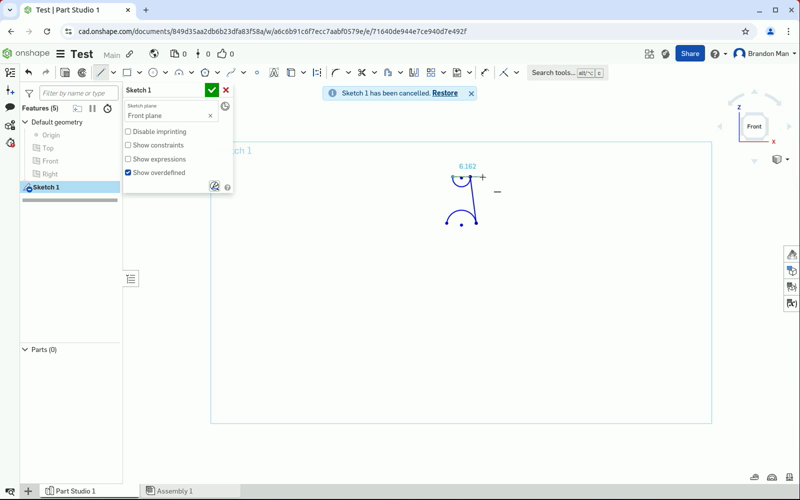
key_down(shift)
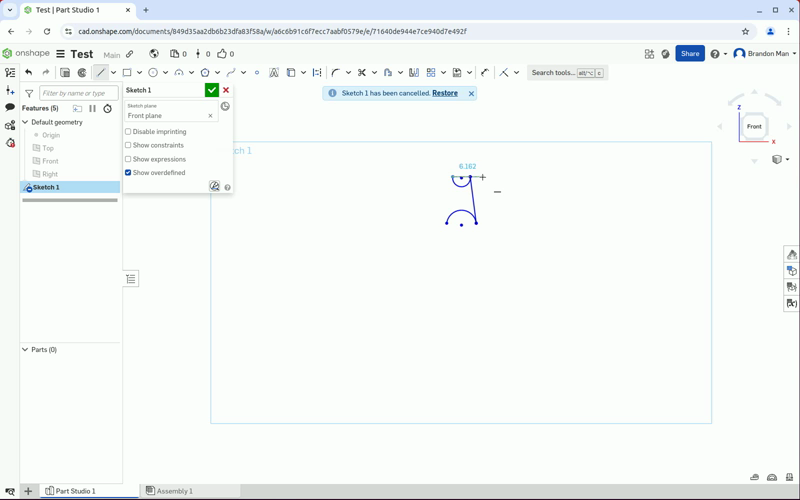
mouse_move(446, 223)
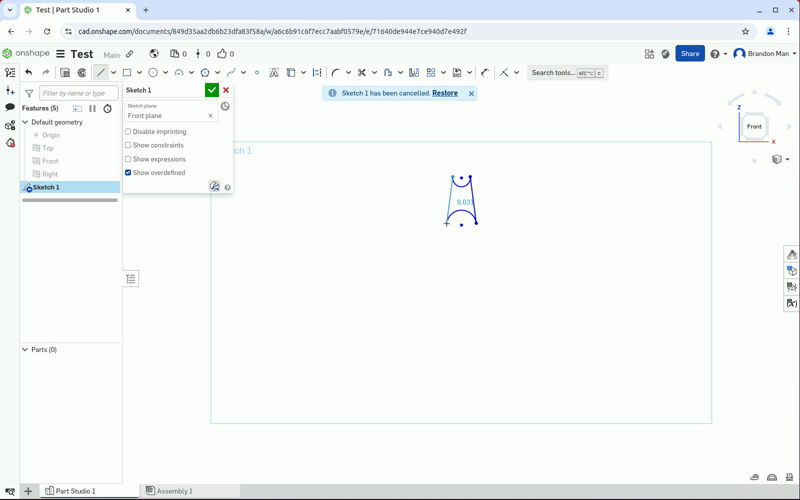
key_up(shift)
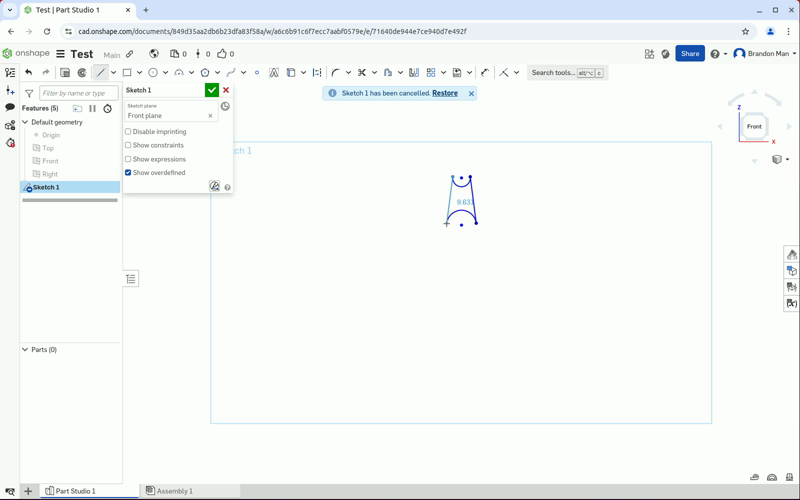
click(446, 223)
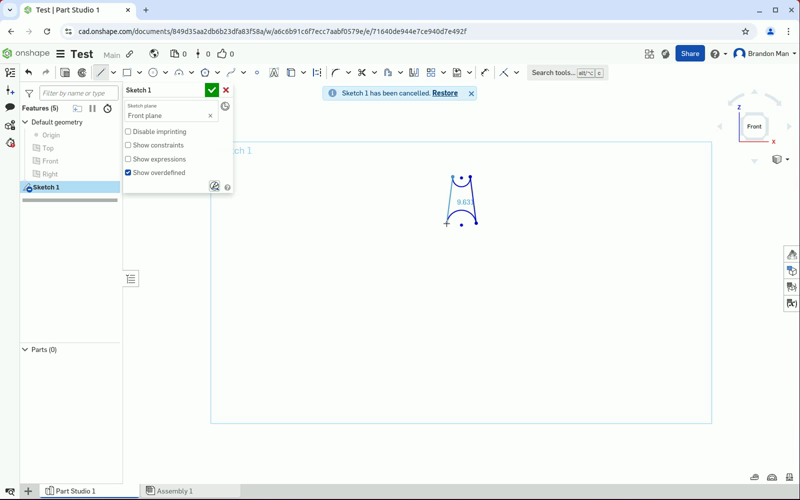
key(esc)
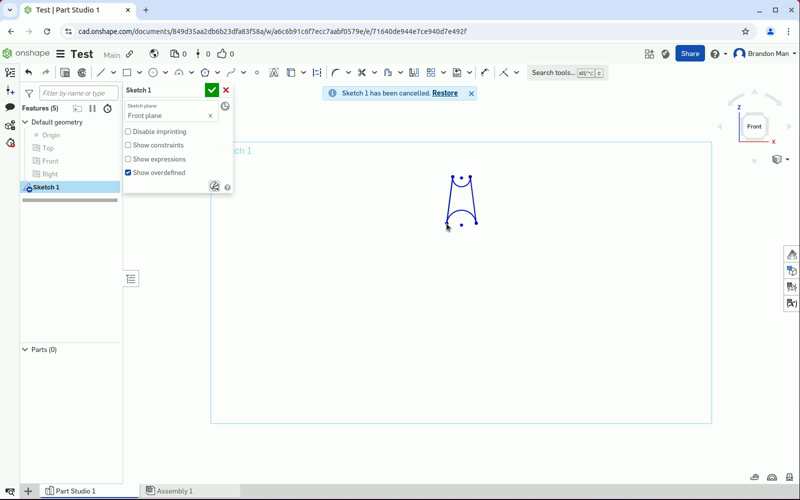
key(c)
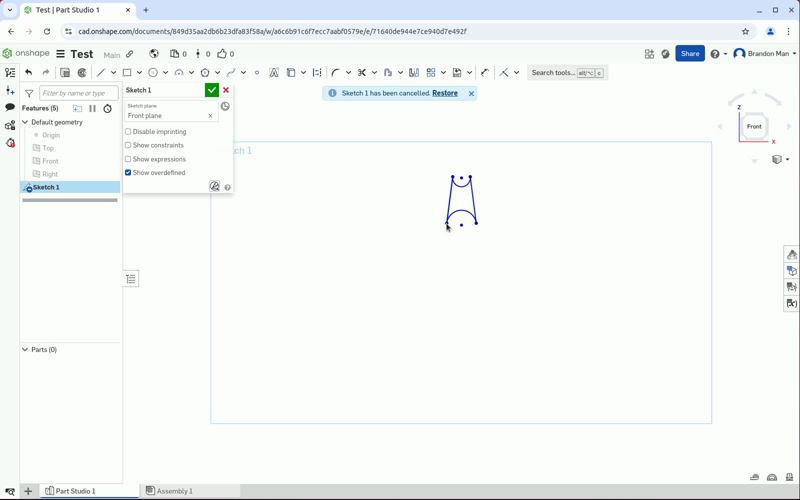
key_down(shift)
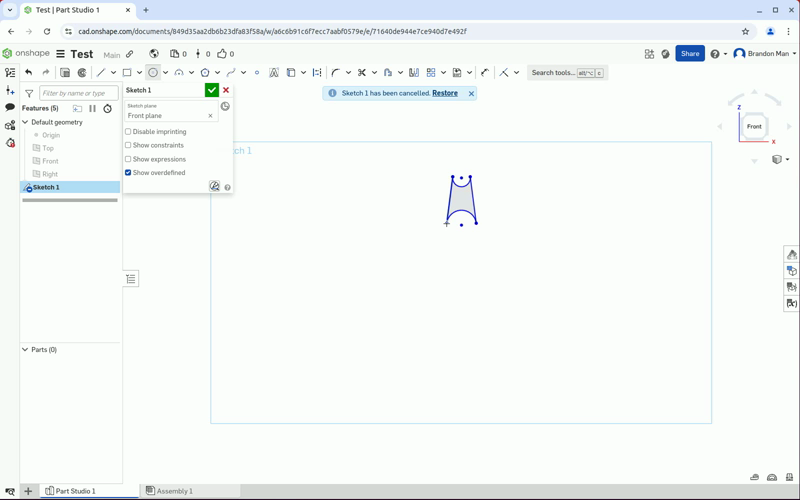
mouse_move(456, 191)
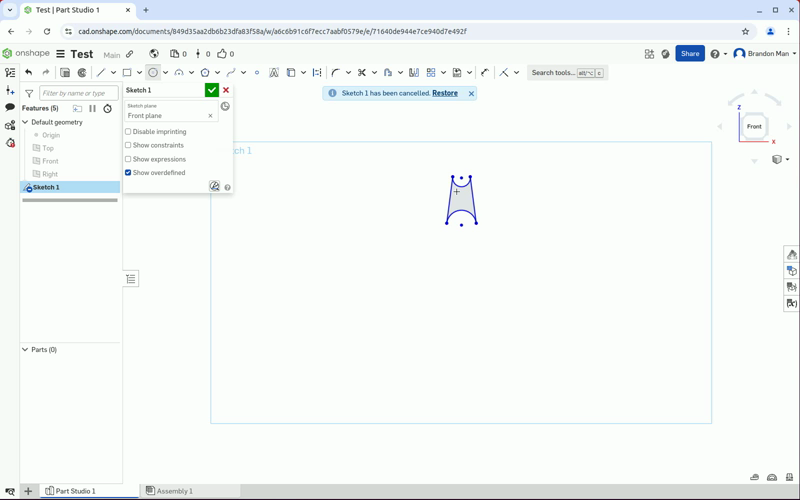
click(456, 191)
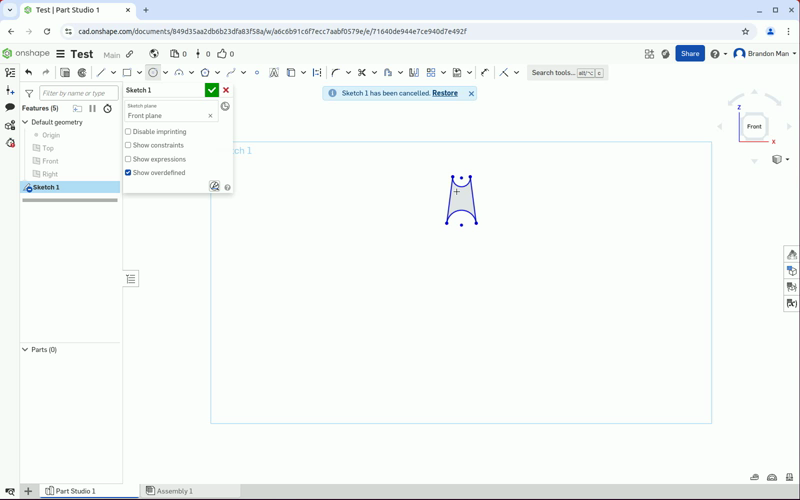
key_up(shift)
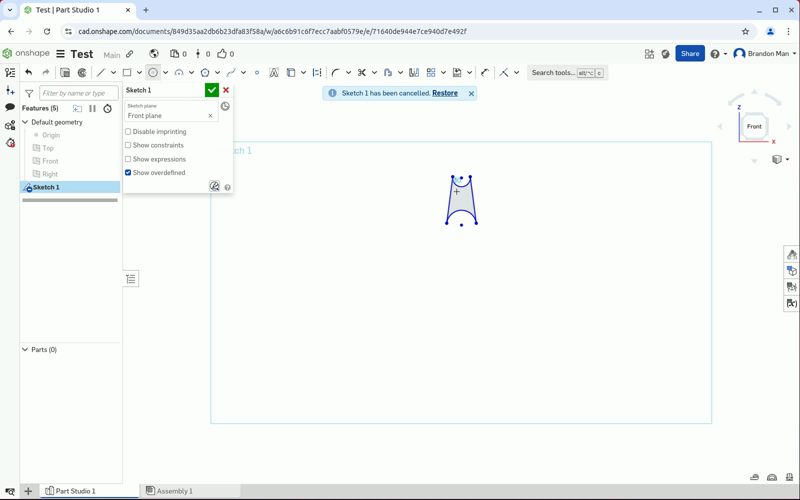
mouse_move(459, 191)
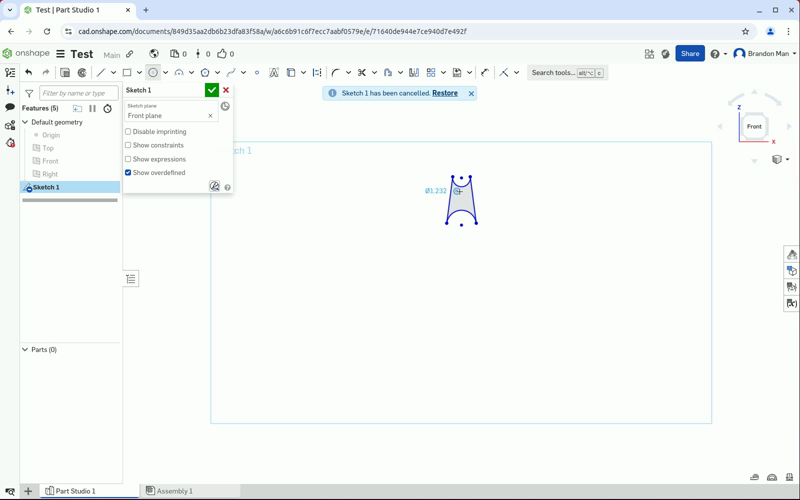
scroll(6)
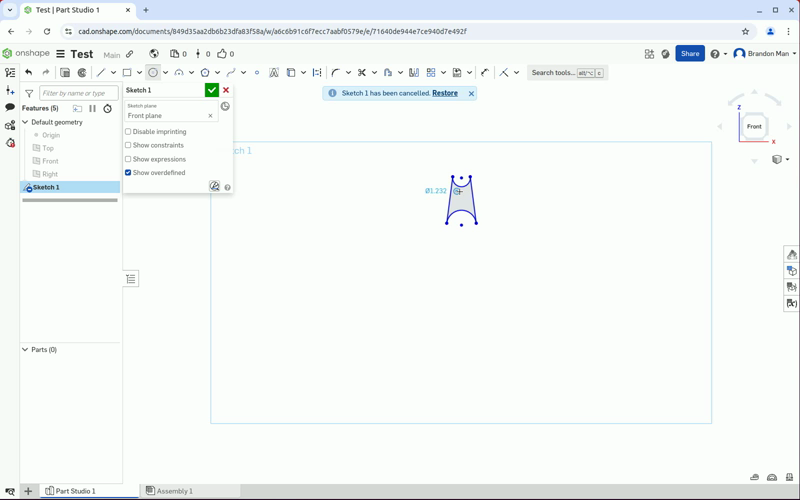
scroll(6)
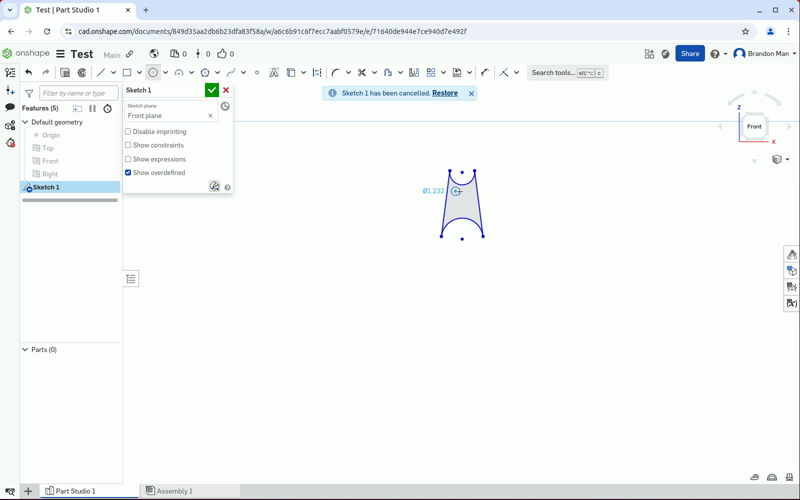
scroll(6)
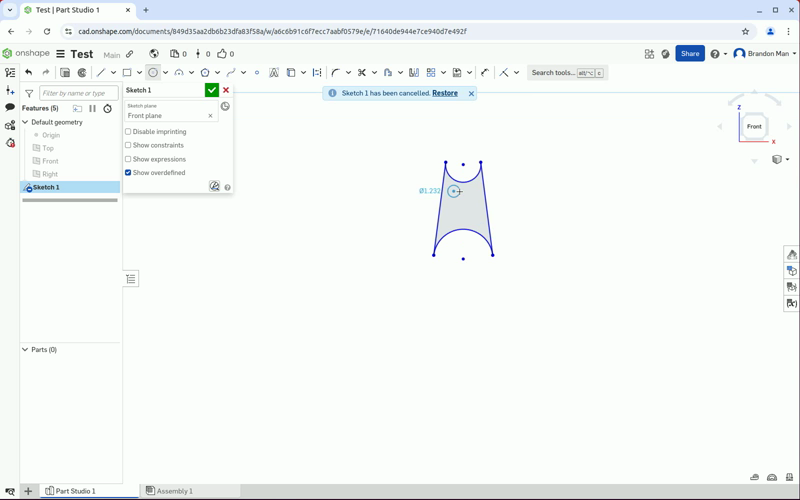
scroll(6)
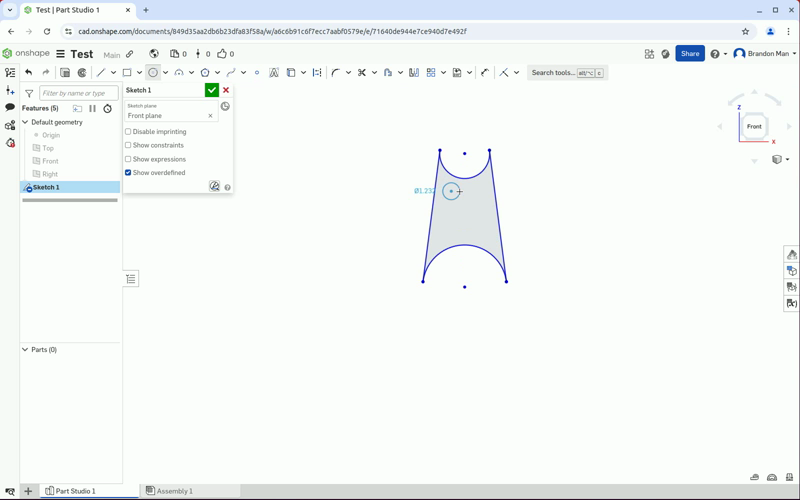
scroll(6)
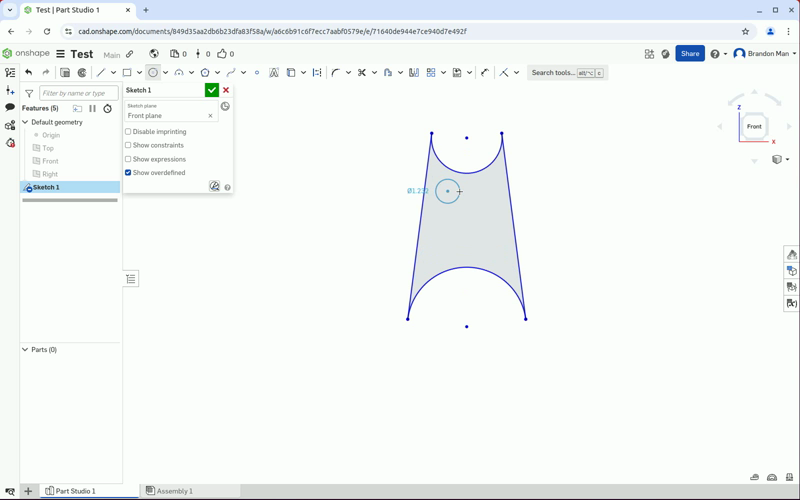
scroll(6)
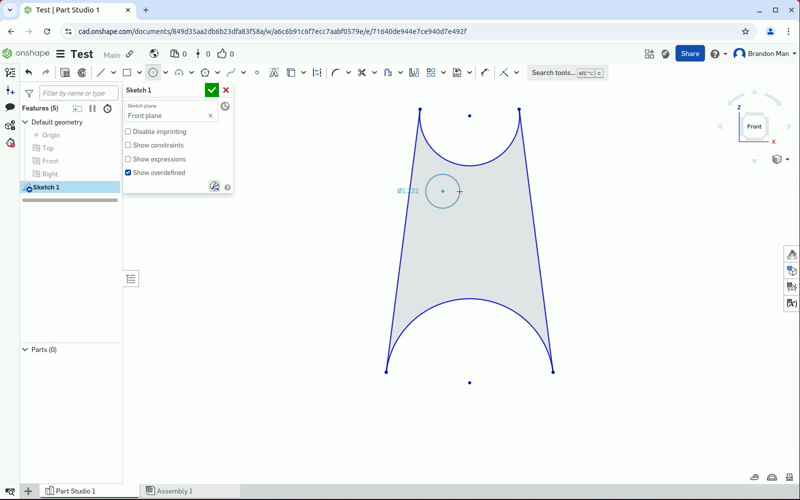
scroll(6)
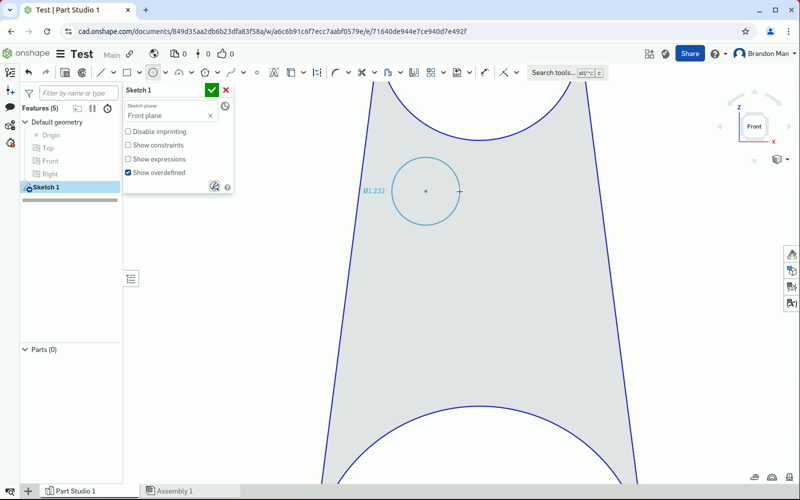
click(459, 191)
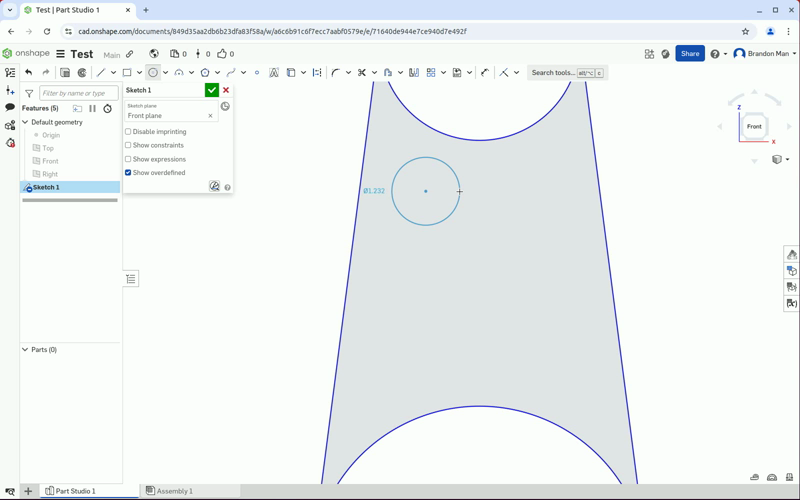
scroll(-6)
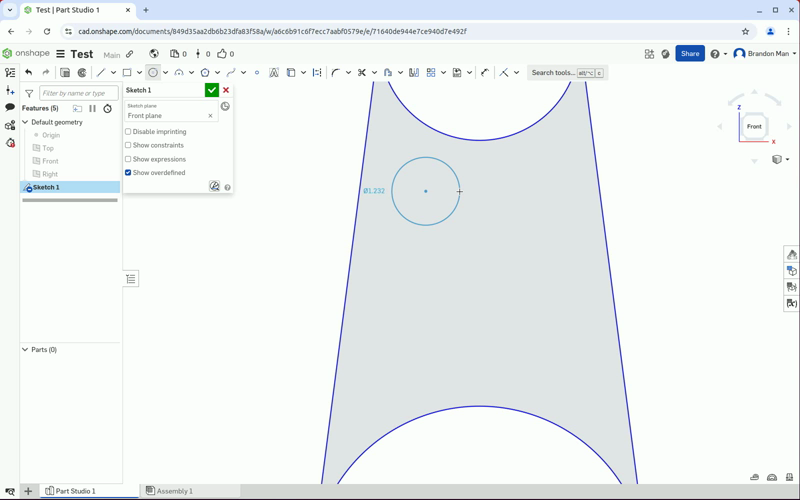
scroll(-6)
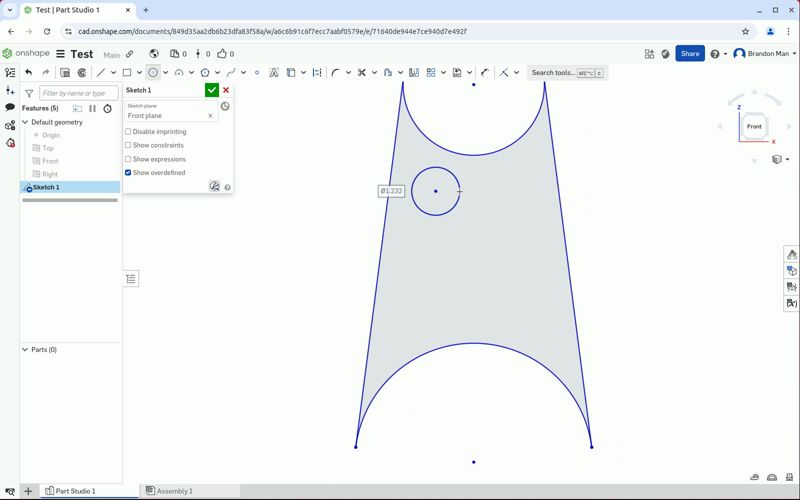
scroll(-6)
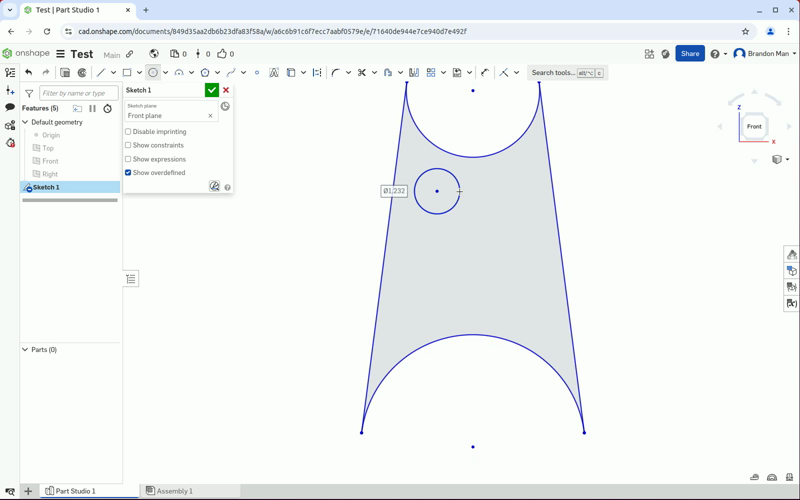
scroll(-6)
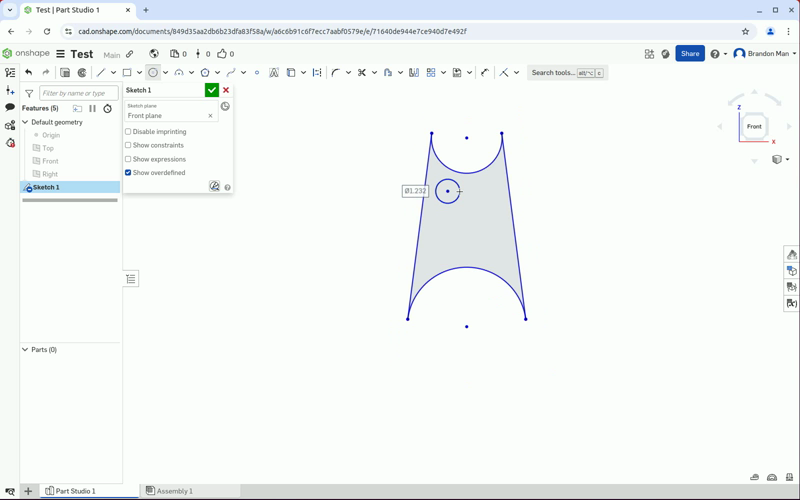
scroll(-6)
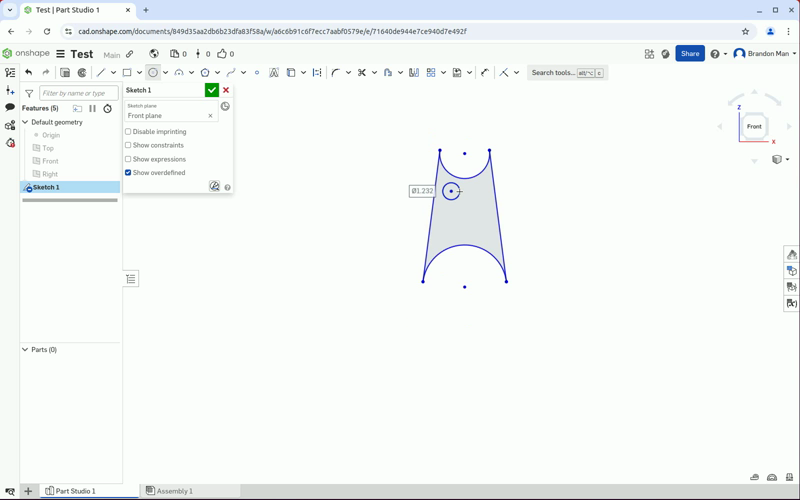
scroll(-6)
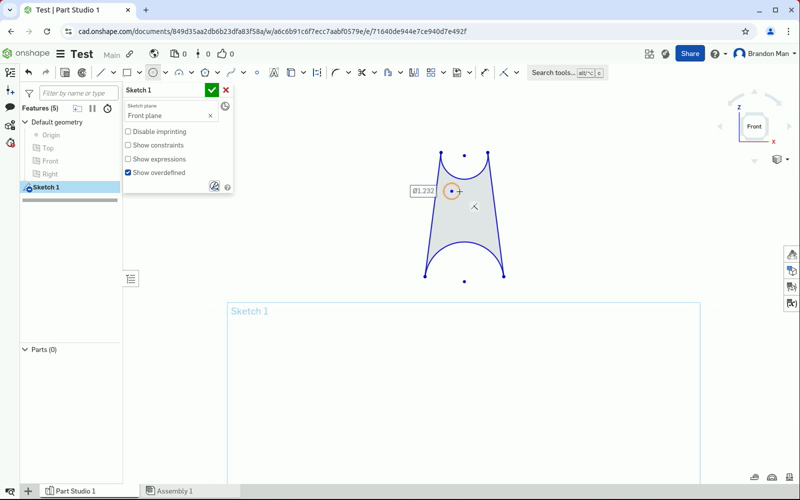
scroll(-6)
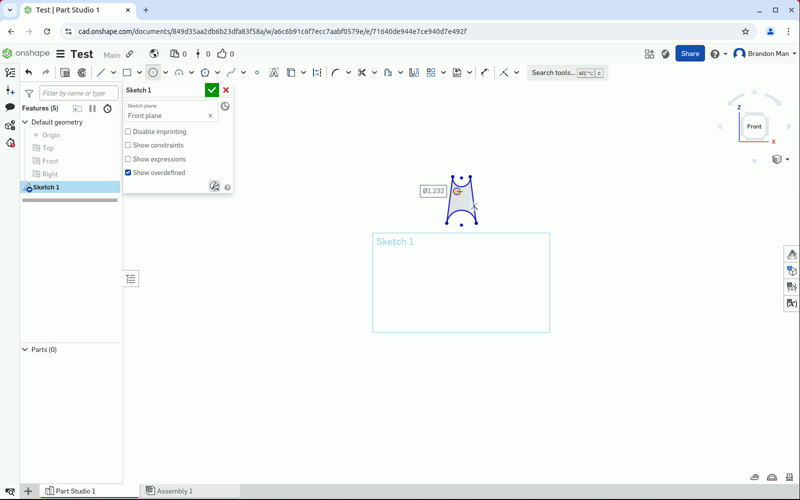
key(esc)
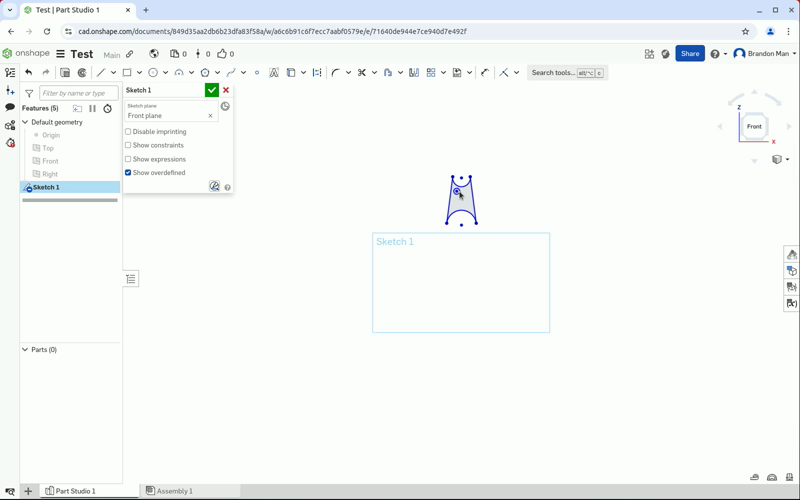
mouse_move(466, 194)
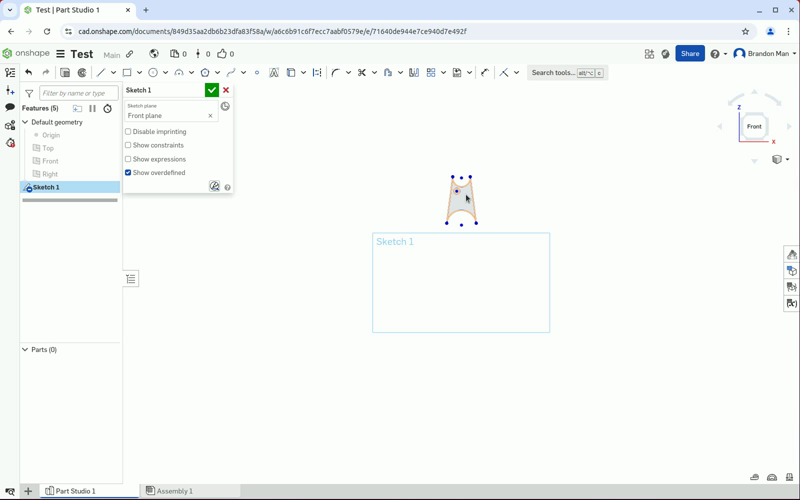
scroll(6)
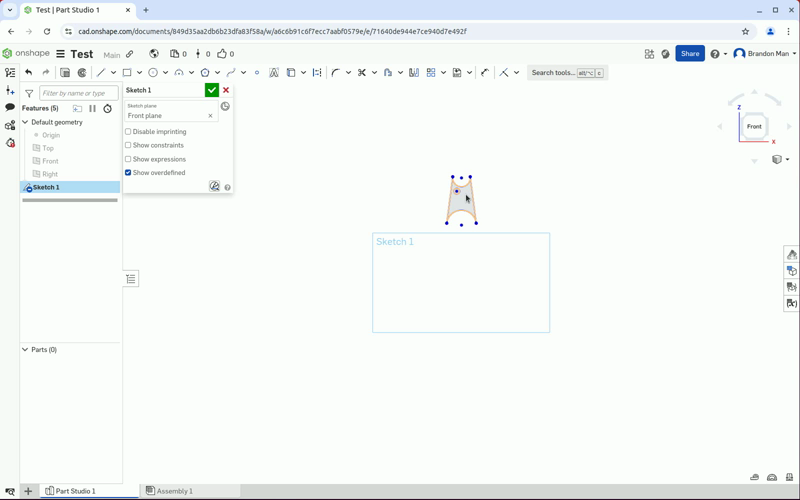
scroll(6)
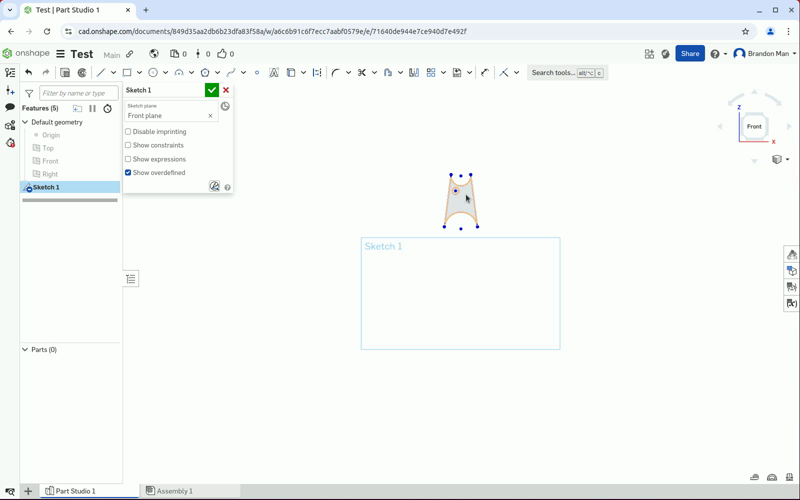
scroll(6)
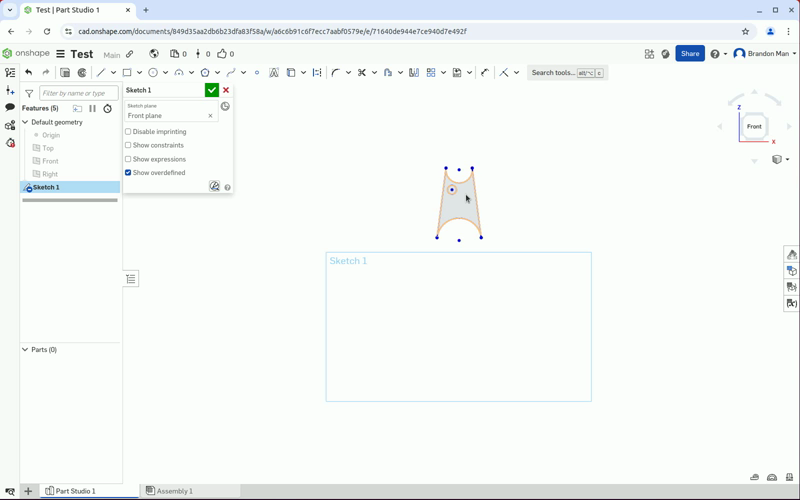
scroll(6)
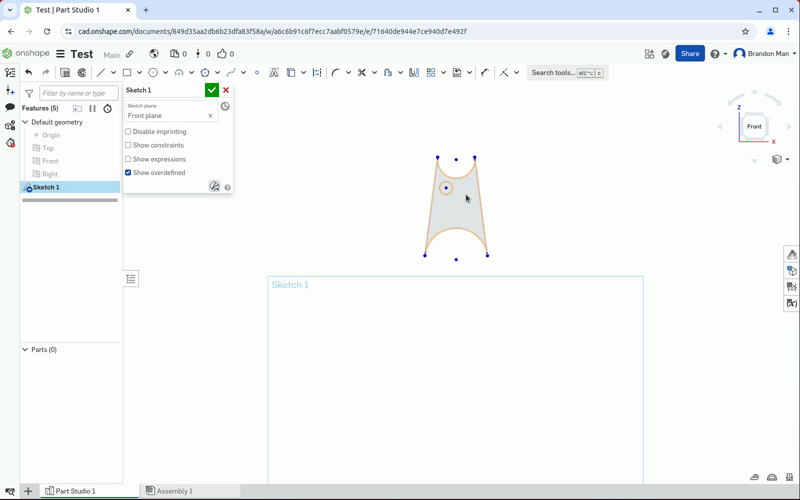
scroll(6)
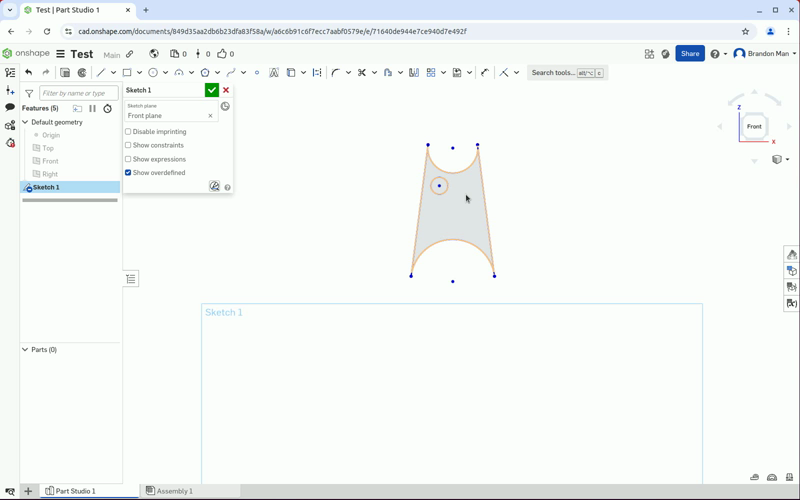
scroll(6)
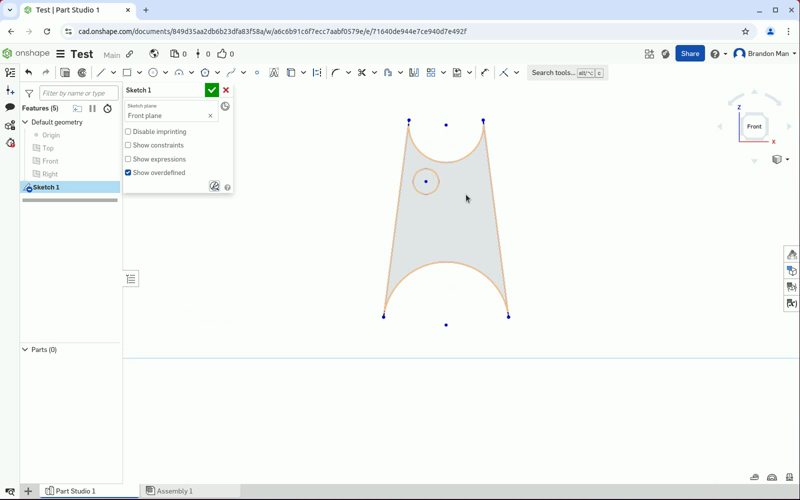
scroll(6)
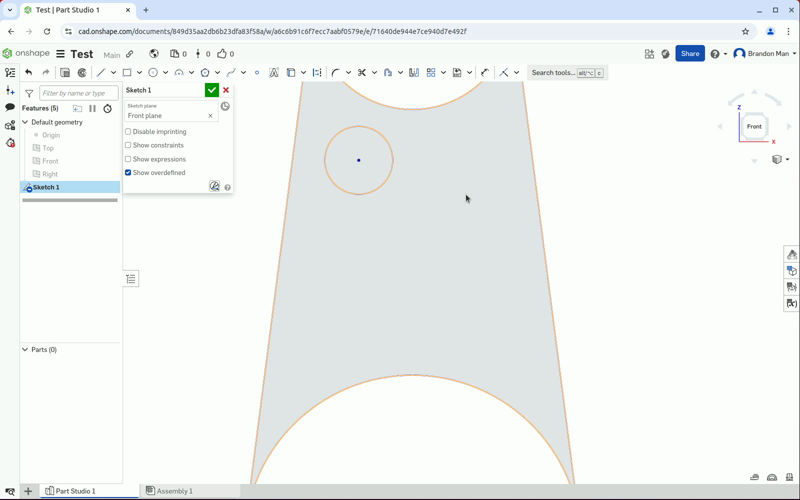
click(466, 194)
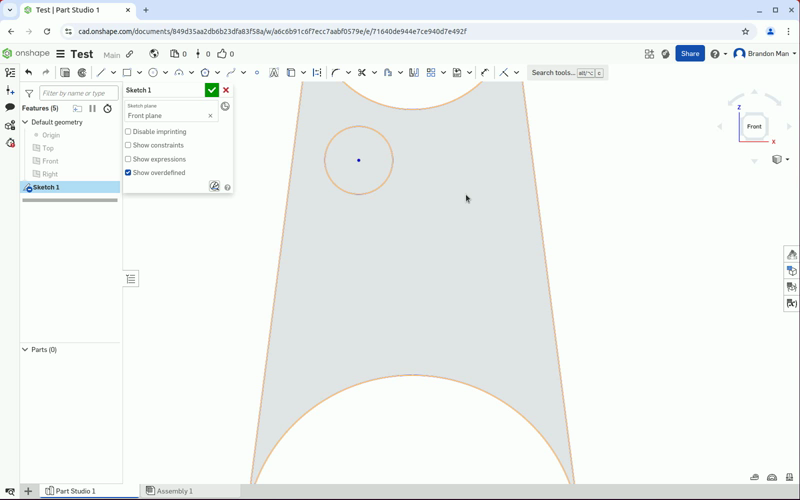
scroll(-6)
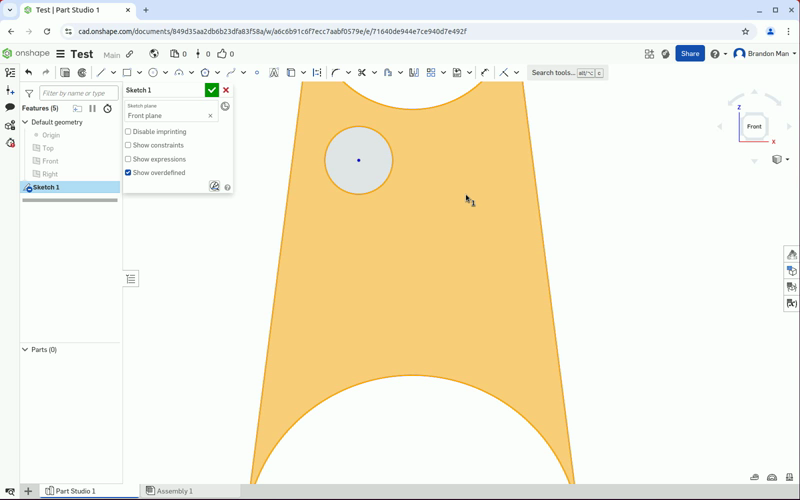
scroll(-6)
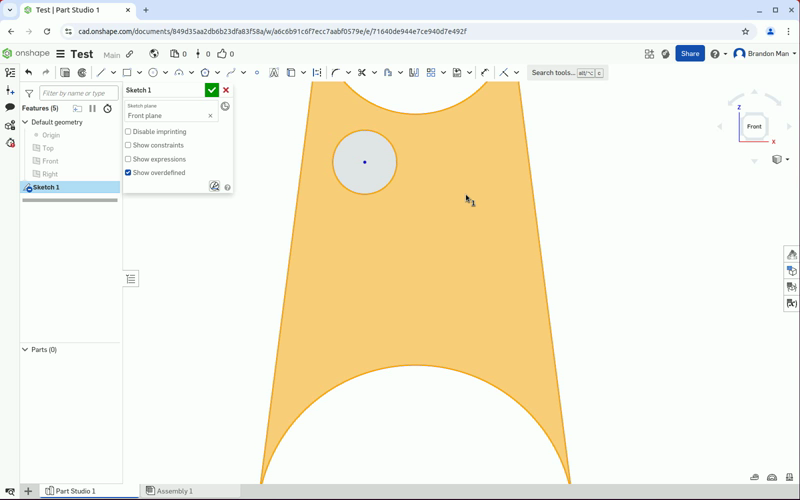
scroll(-6)
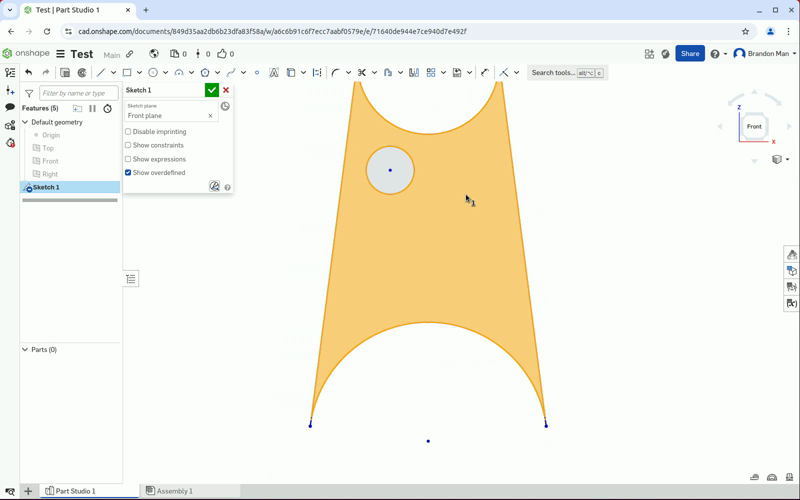
scroll(-6)
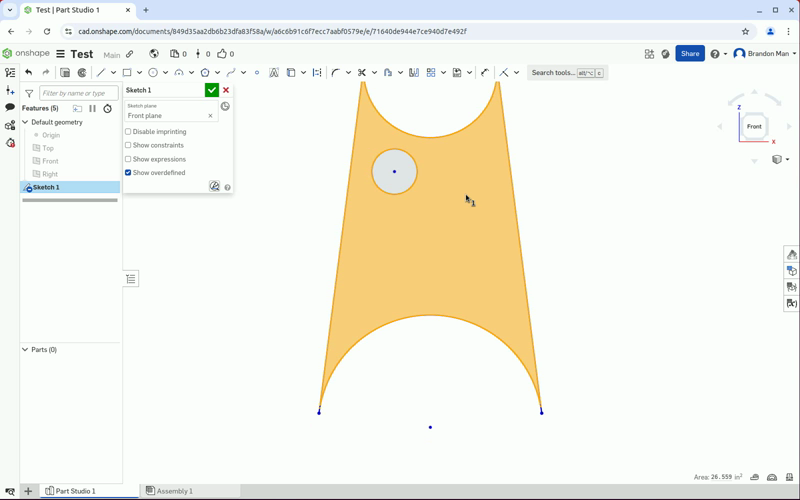
scroll(-6)
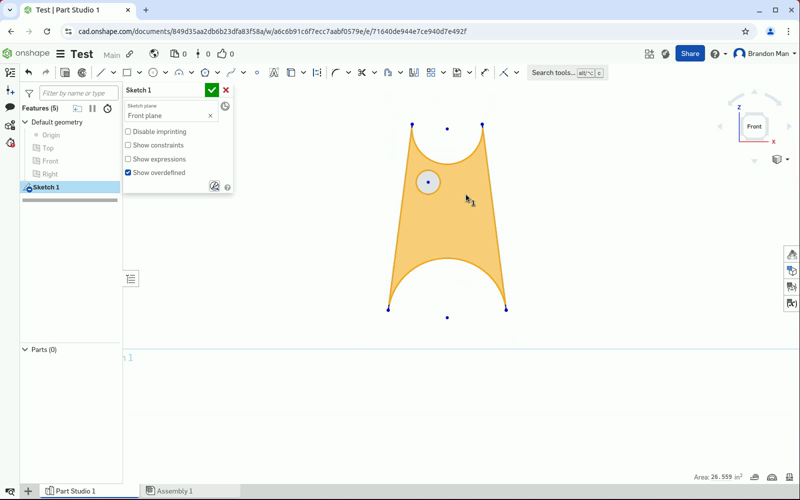
scroll(-6)
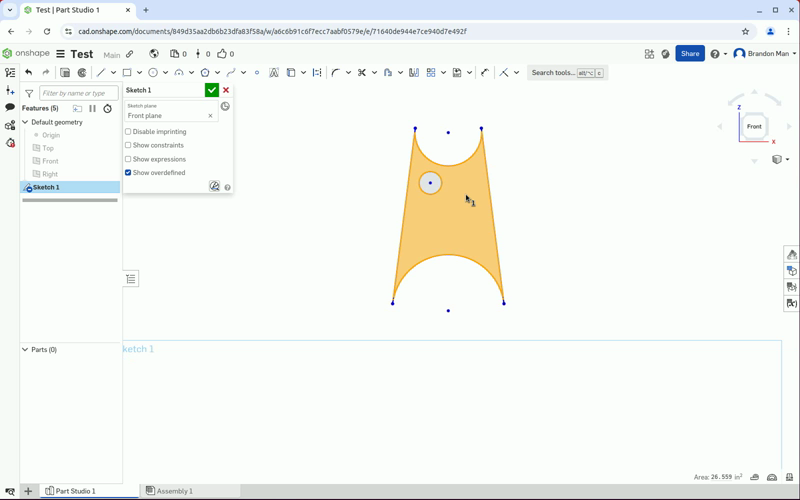
scroll(-6)
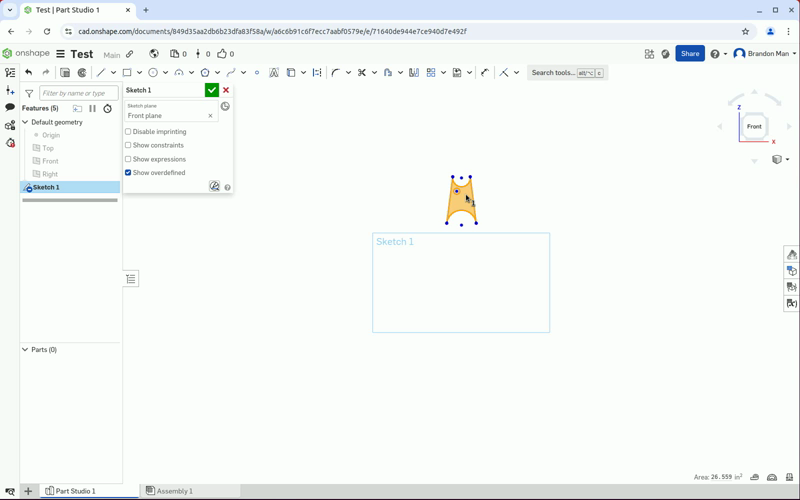
mouse_move(73, 352)
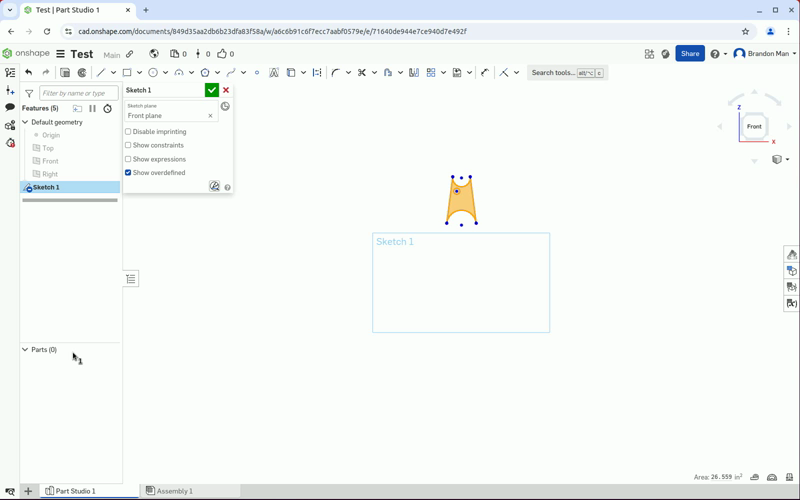
key(shift+y)
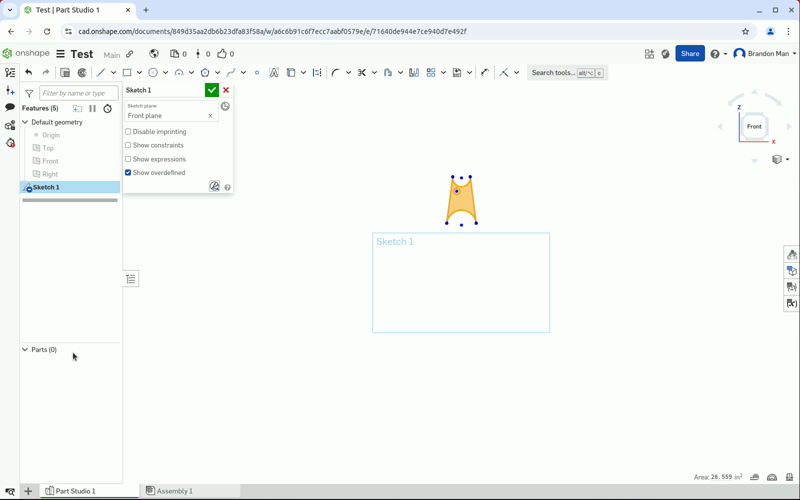
key(shift+e)
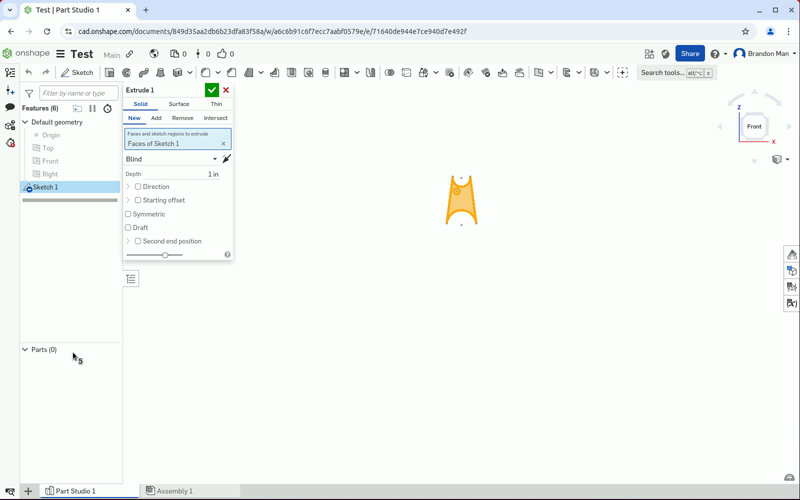
mouse_move(143, 106)
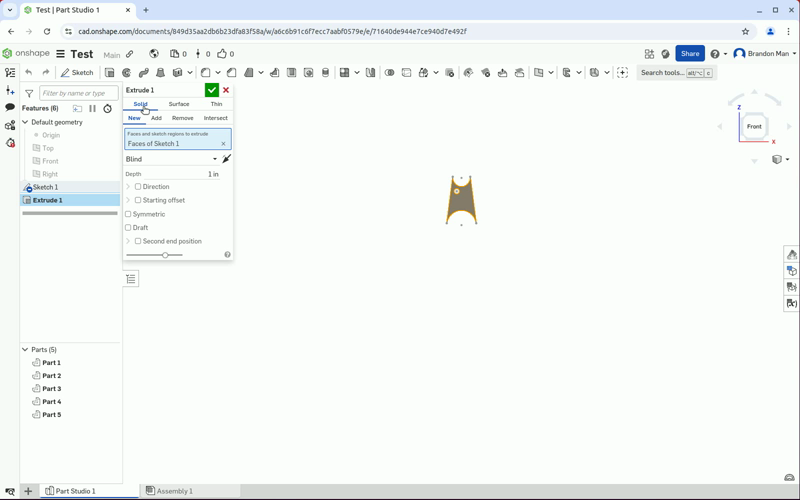
click(143, 106)
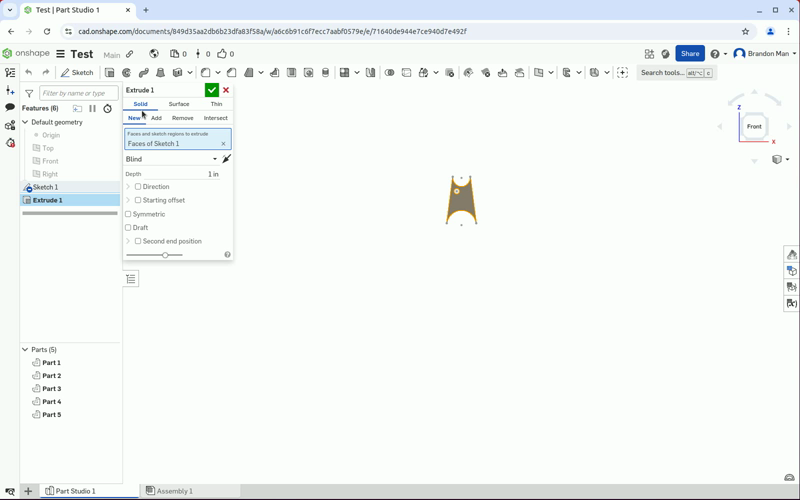
mouse_move(137, 120)
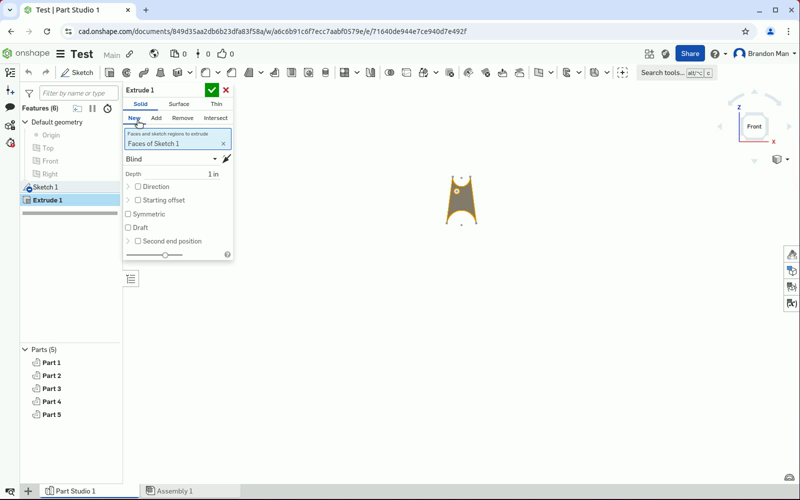
click(137, 120)
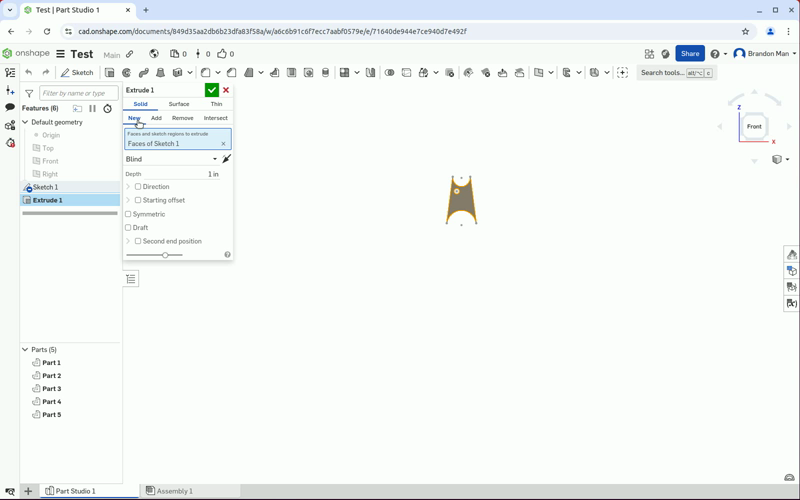
key(tab, 4)
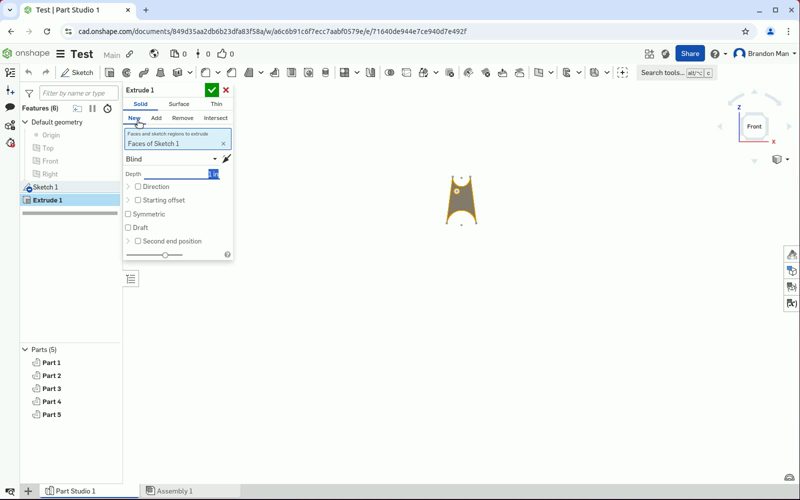
text(0.481)
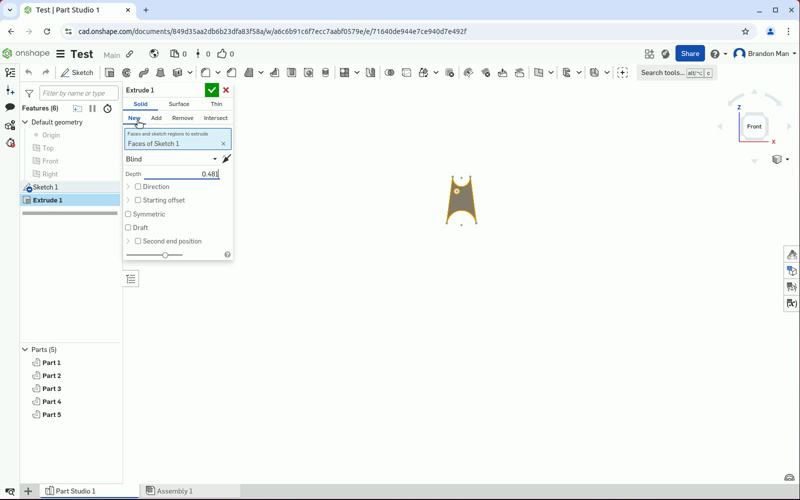
key(enter)
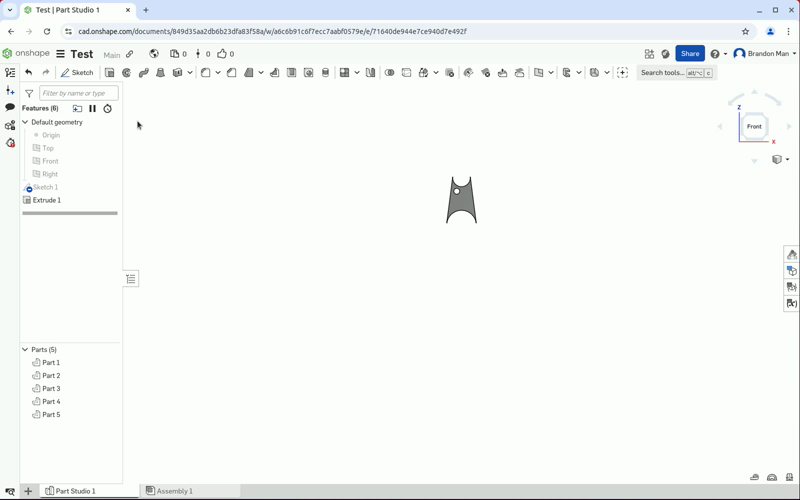
key(shift+h)
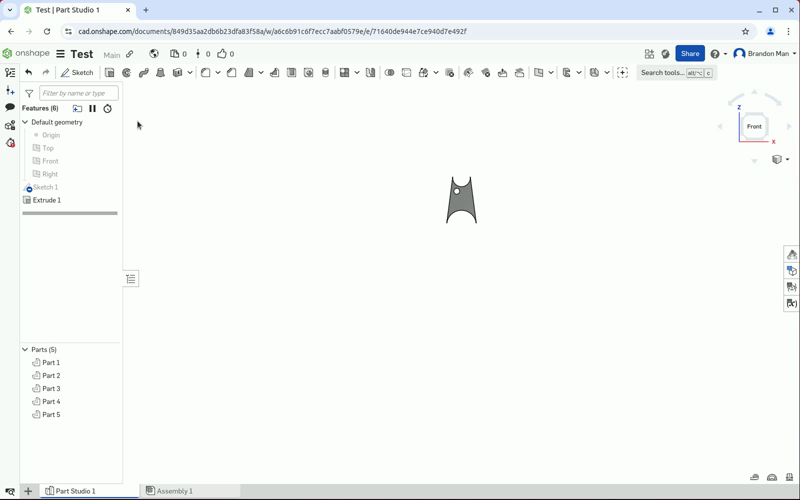
key(shift+h)
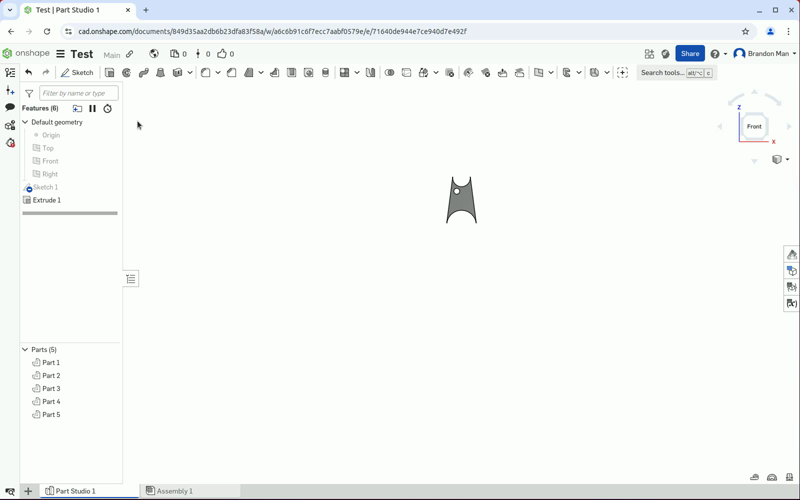
mouse_move(73, 189)
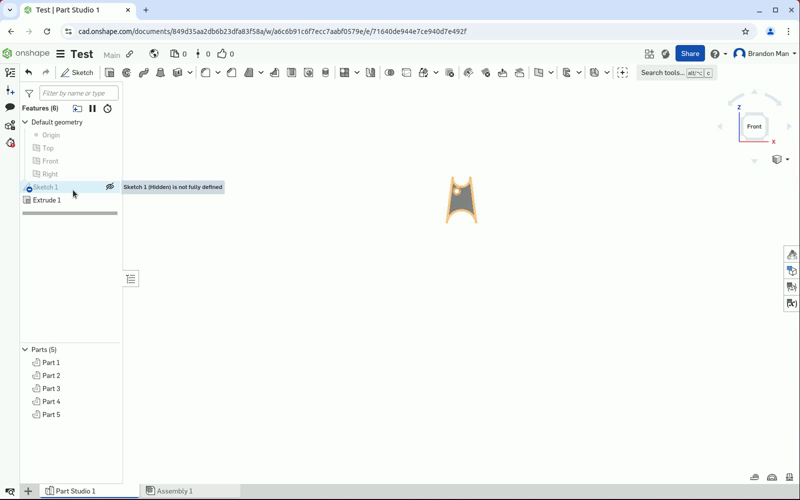
click(73, 189)
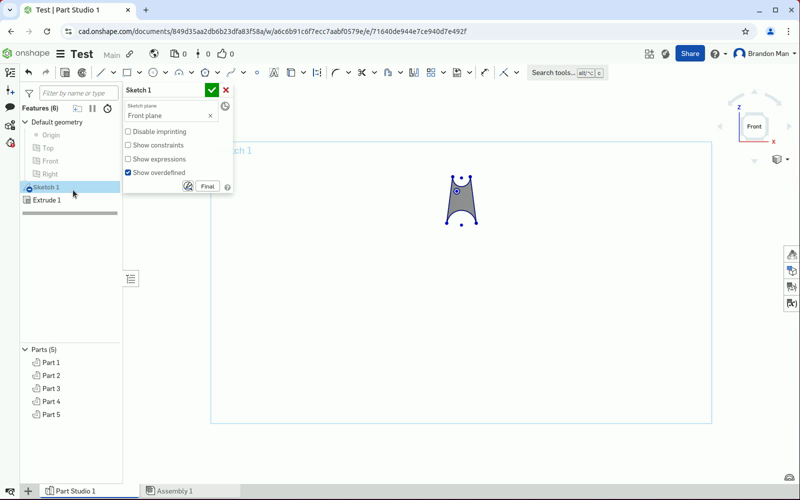
mouse_move(229, 92)
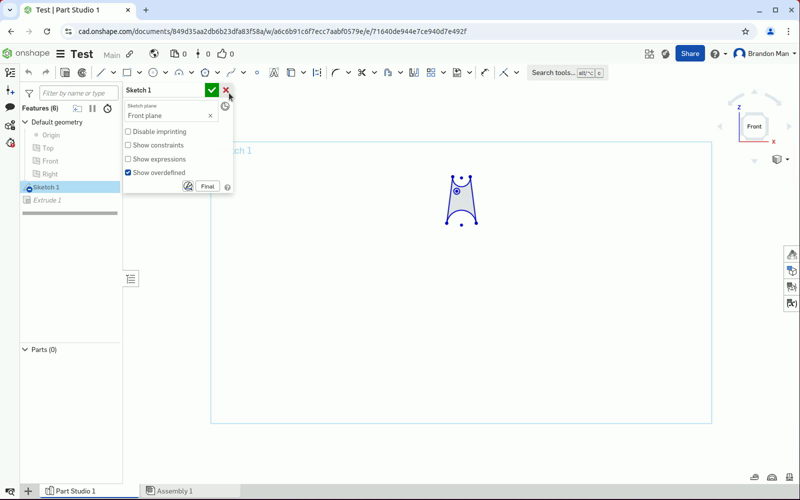
click(229, 92)
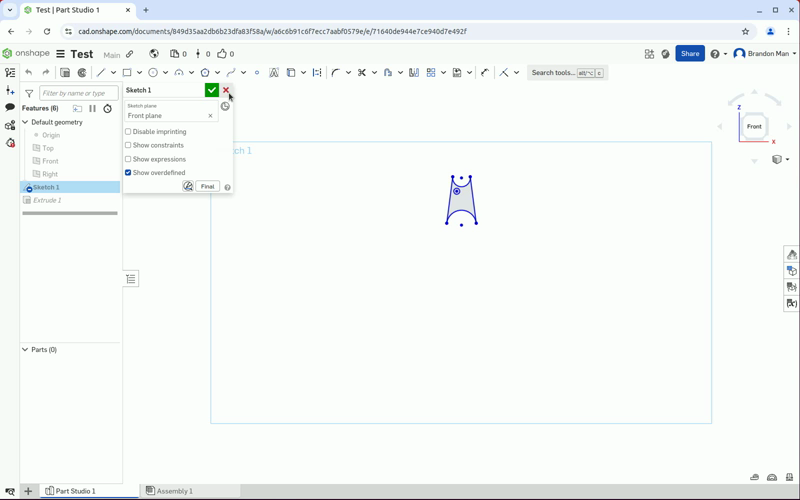
key(shift+s)
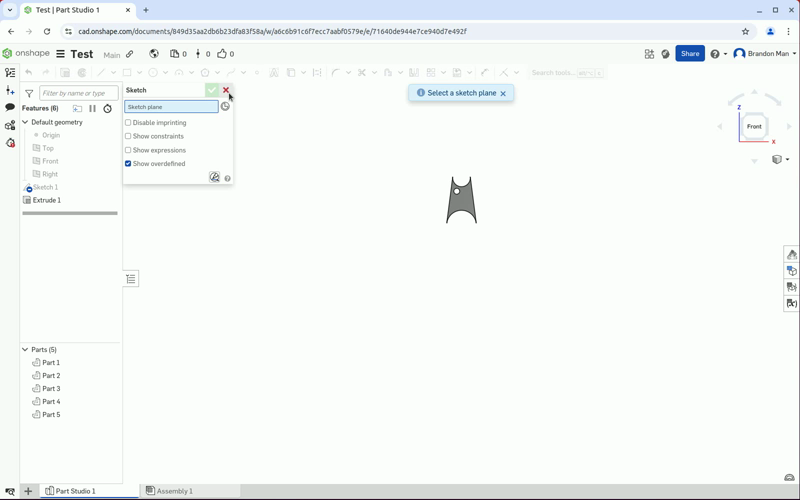
mouse_move(73, 163)
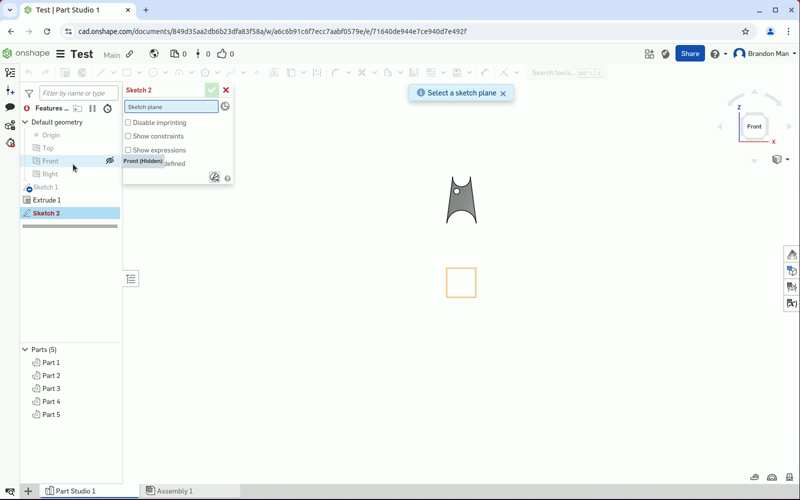
click(73, 163)
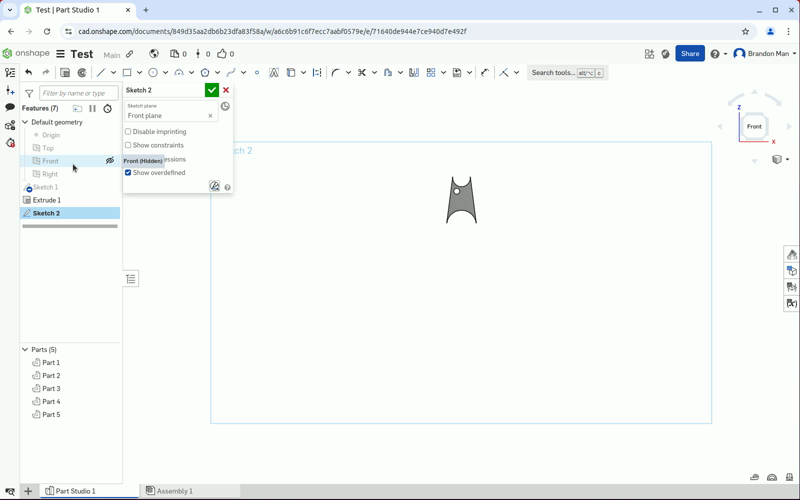
mouse_move(73, 352)
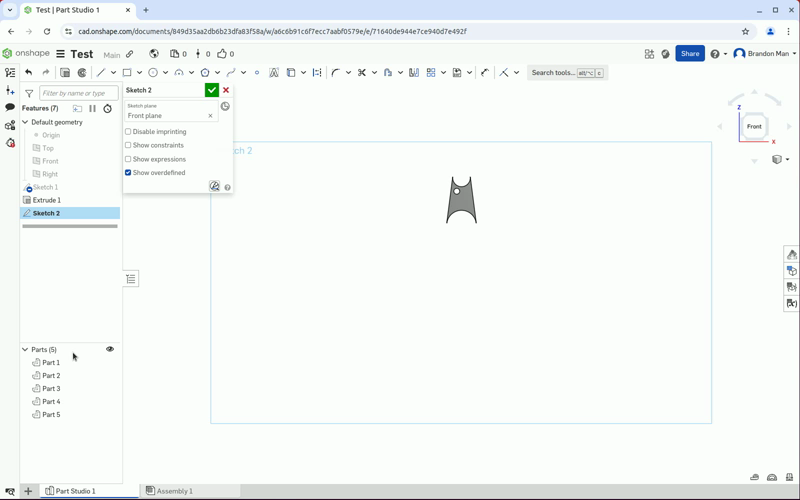
key(y)
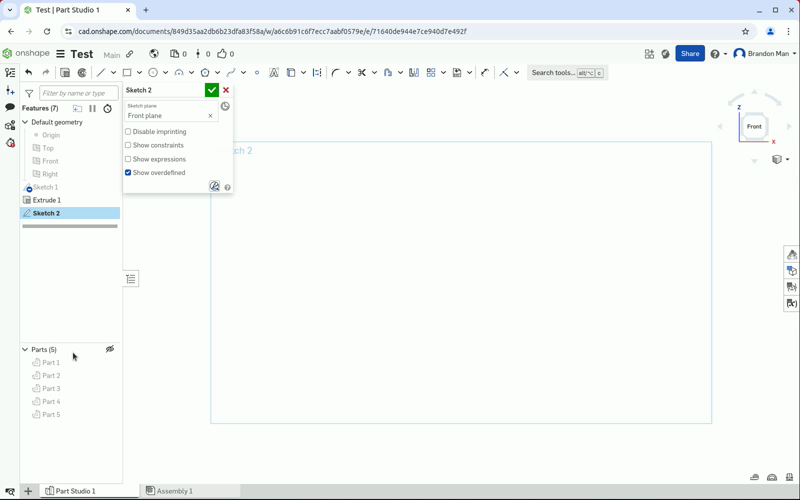
key(l)
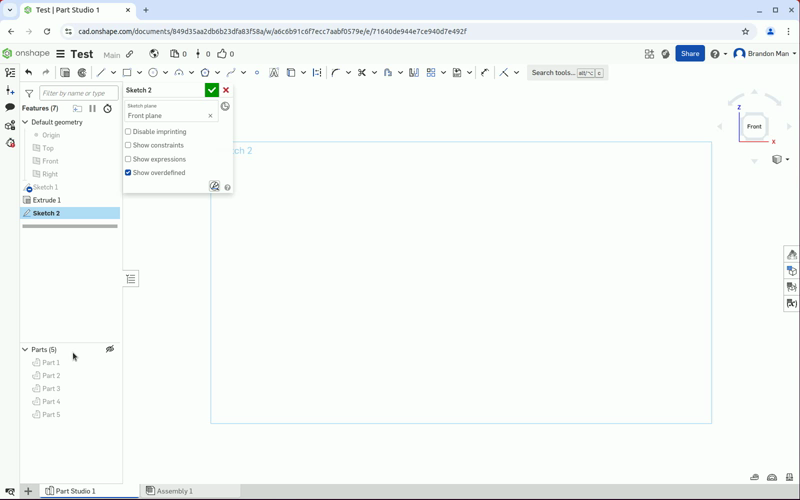
key_down(shift)
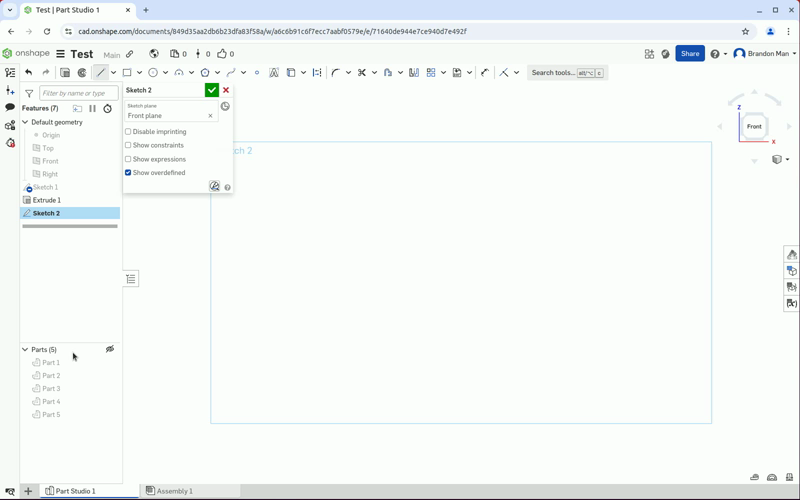
mouse_move(446, 226)
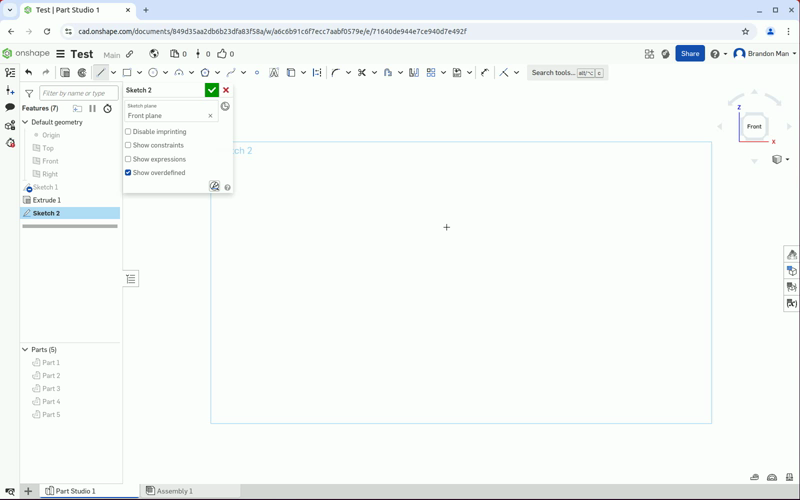
click(446, 226)
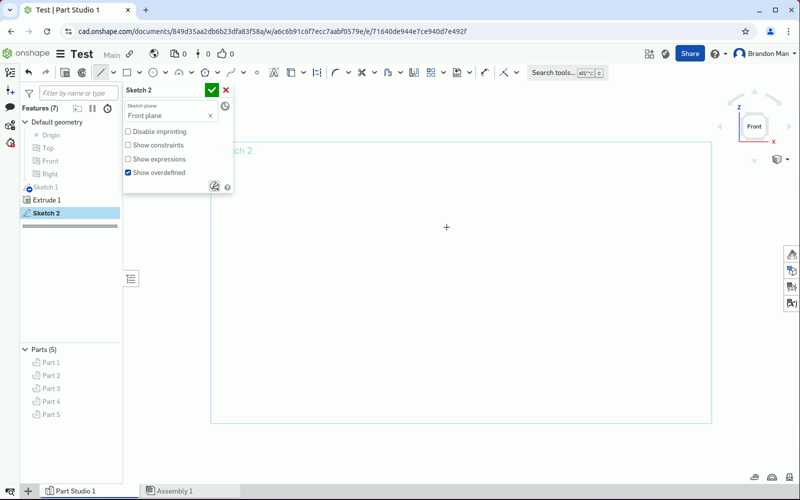
key_up(shift)
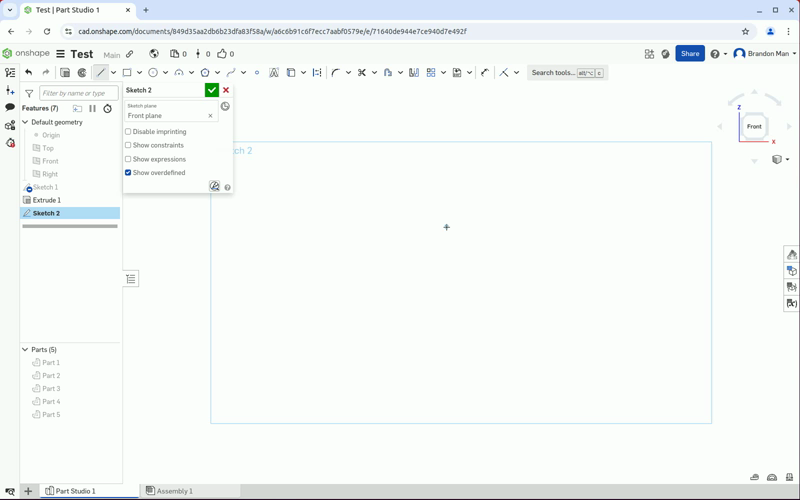
key_down(shift)
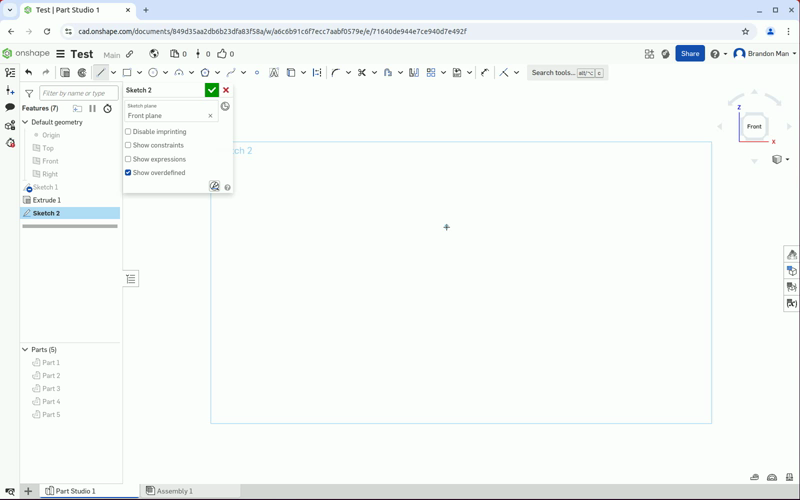
mouse_move(476, 226)
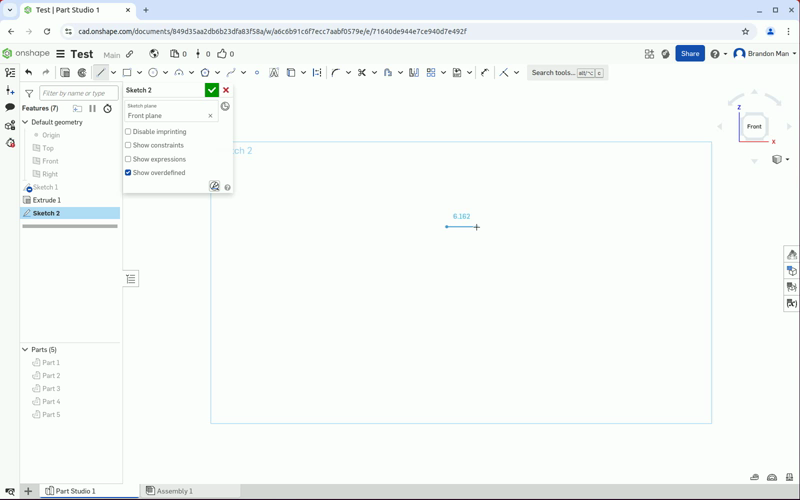
mouse_move(452, 282)
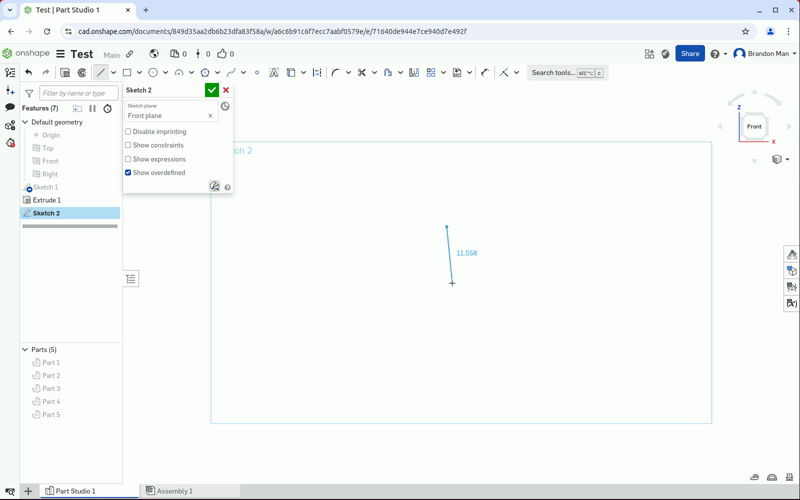
click(452, 282)
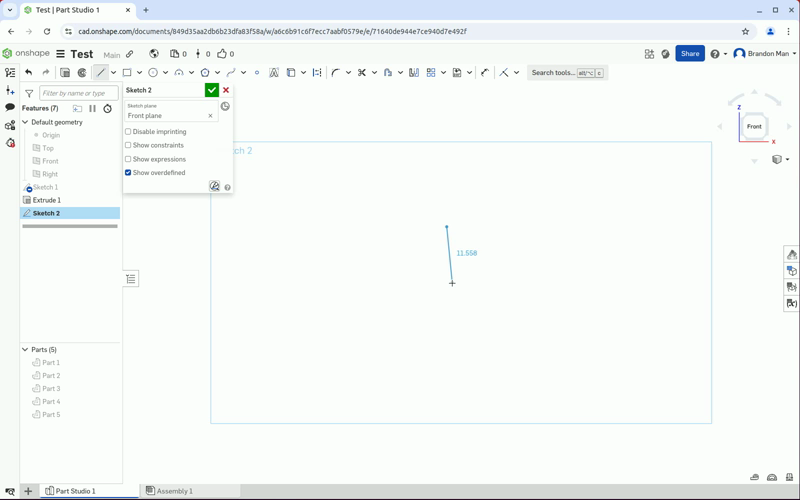
key_up(shift)
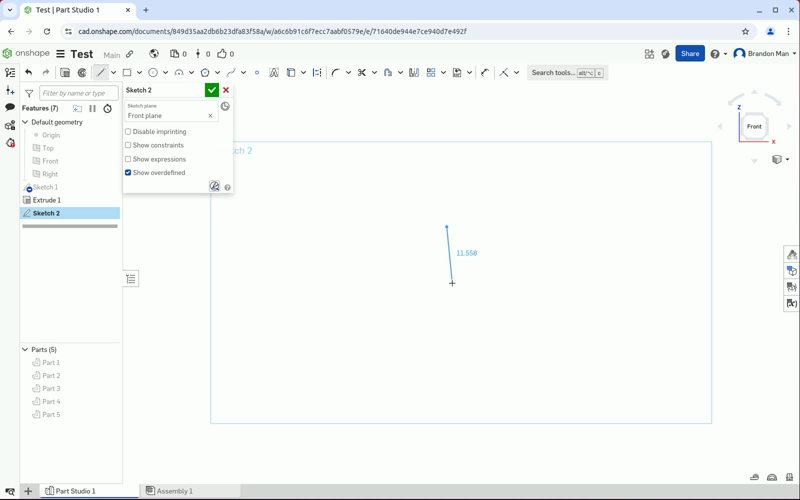
key(esc)
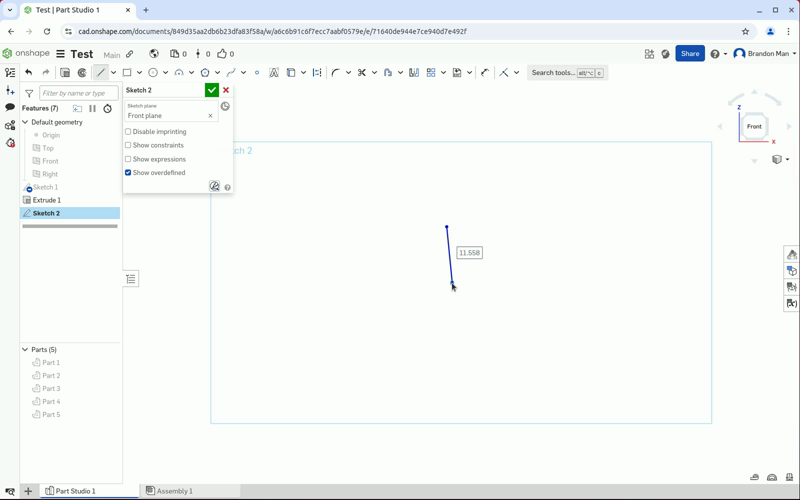
key(a)
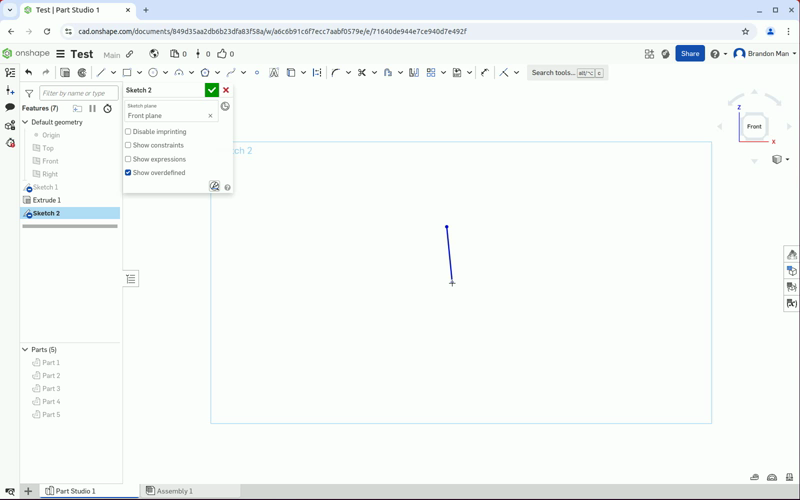
mouse_move(452, 282)
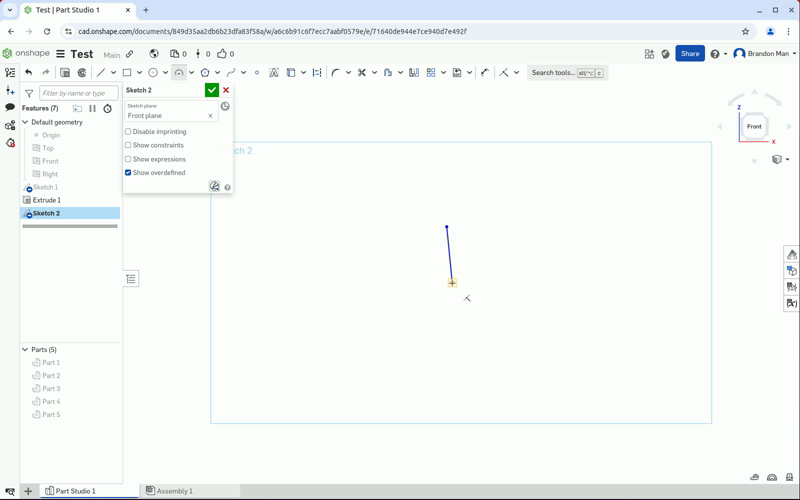
click(452, 282)
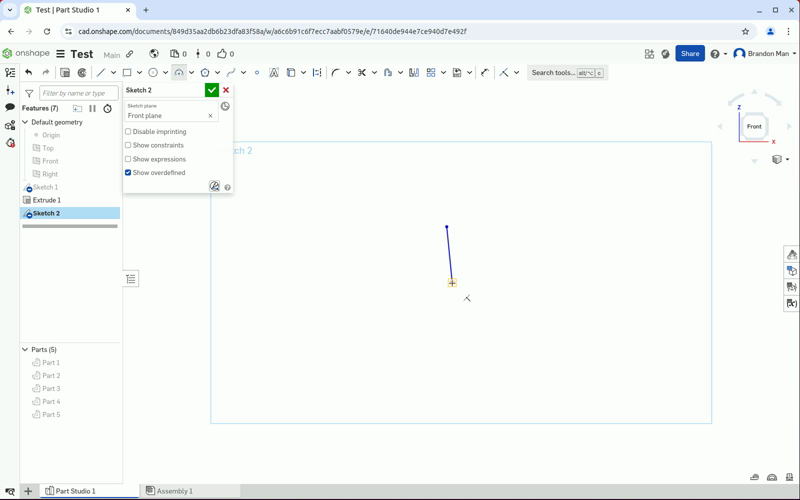
key_down(shift)
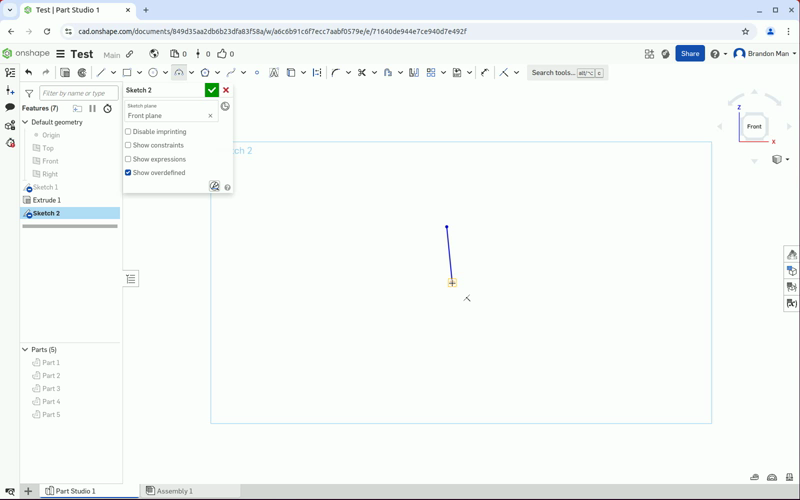
mouse_move(461, 291)
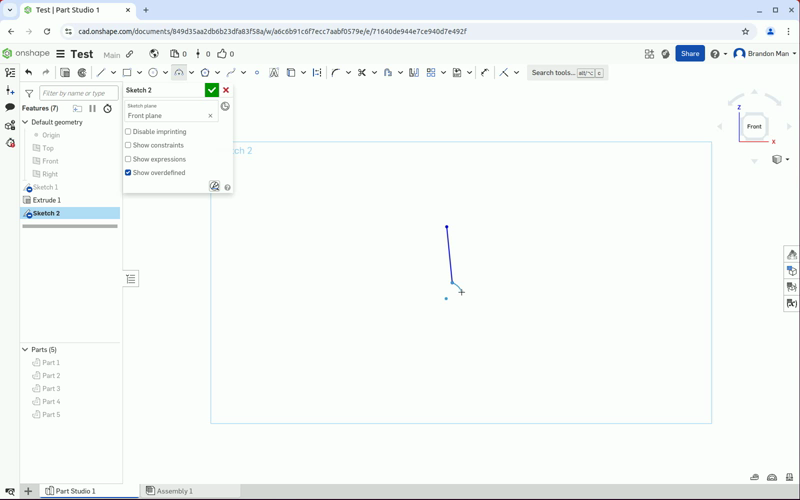
click(461, 291)
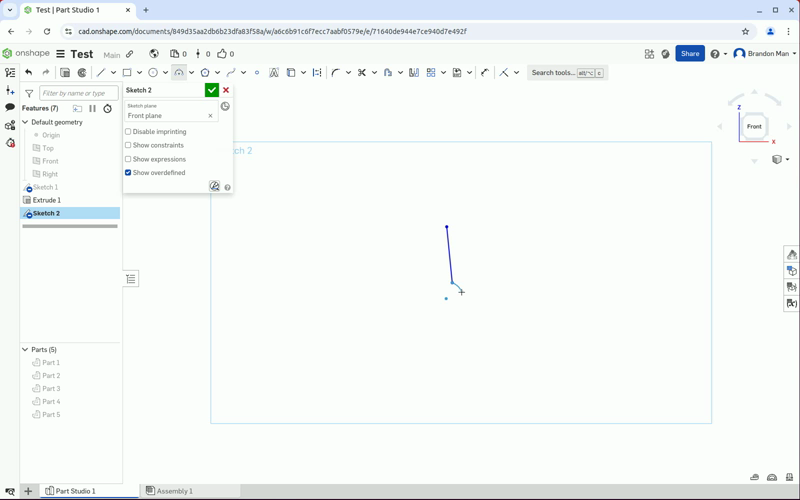
mouse_move(467, 276)
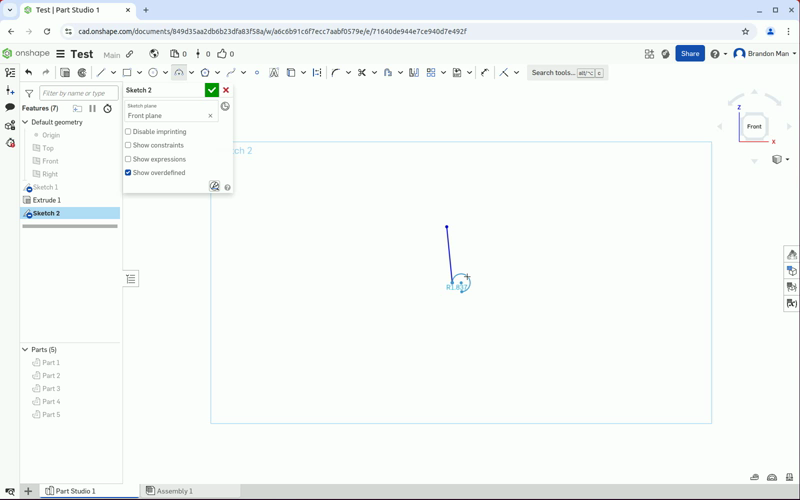
click(467, 276)
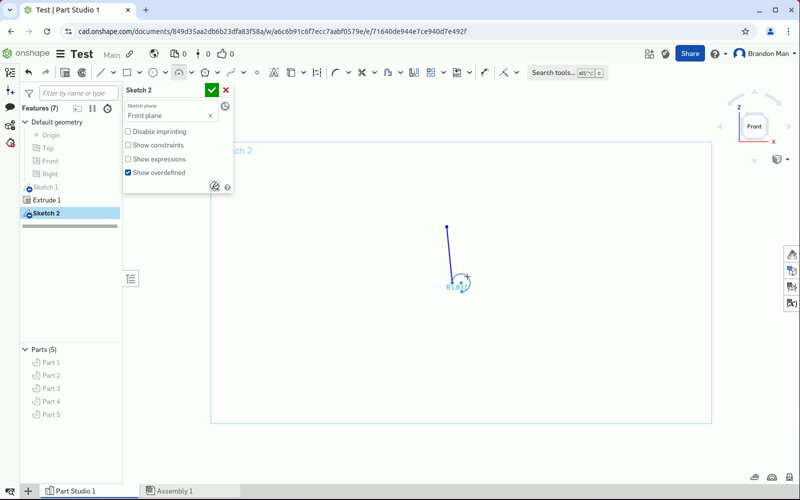
key_up(shift)
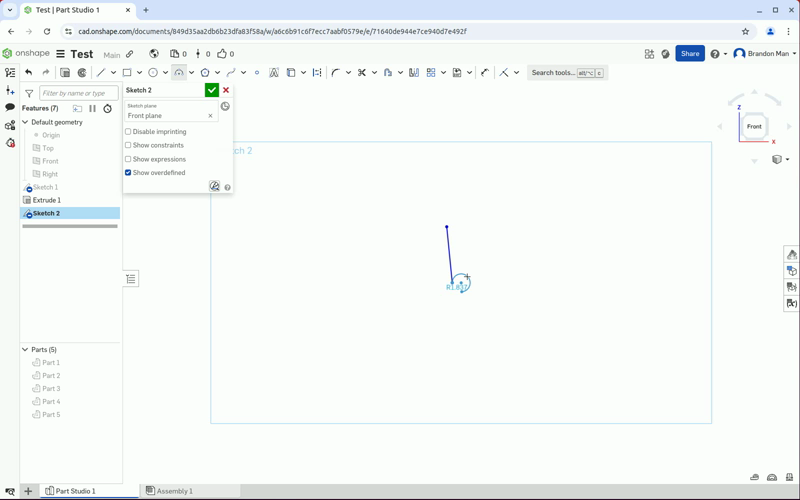
key(esc)
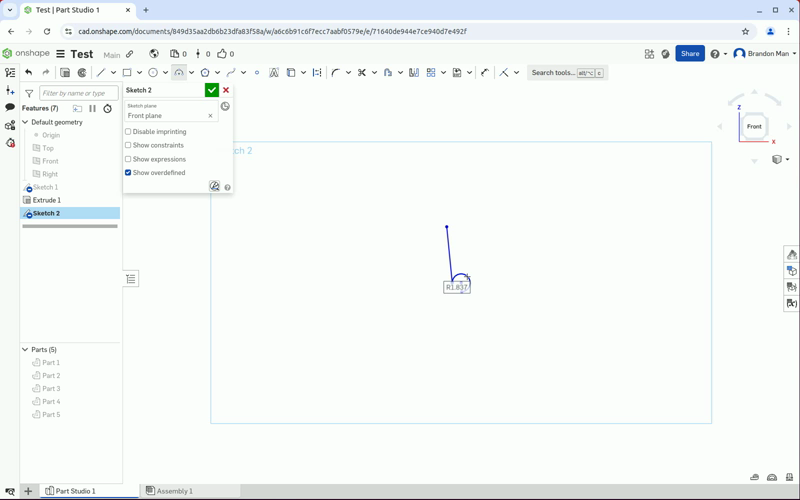
key(l)
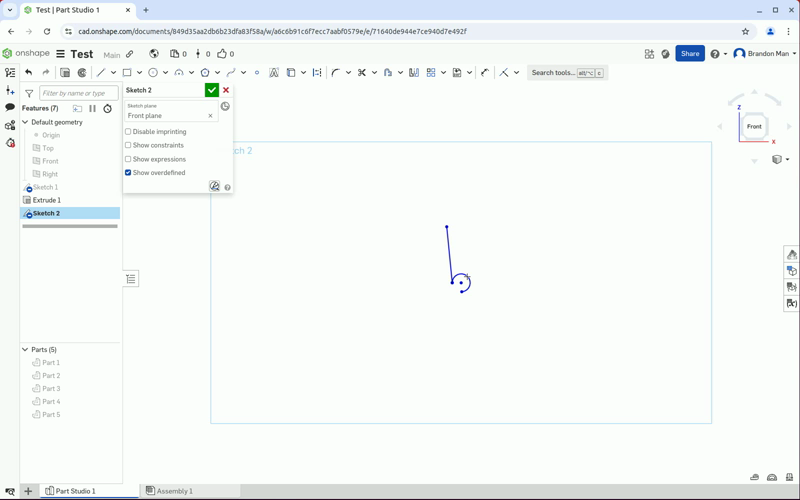
mouse_move(461, 291)
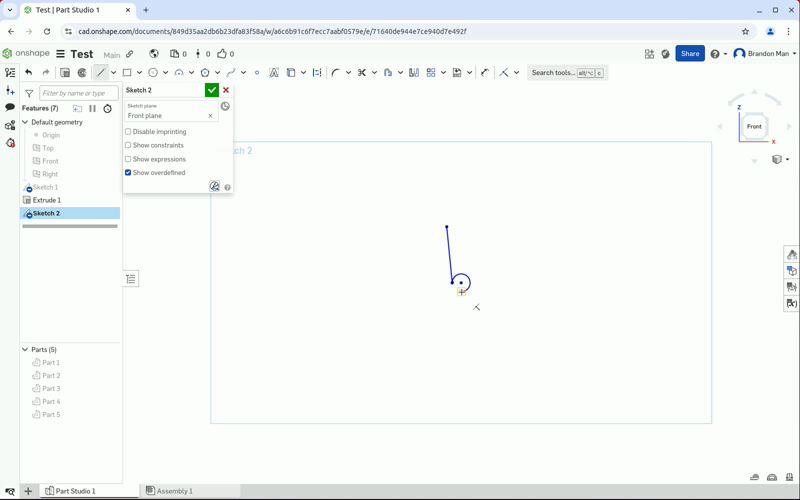
click(461, 291)
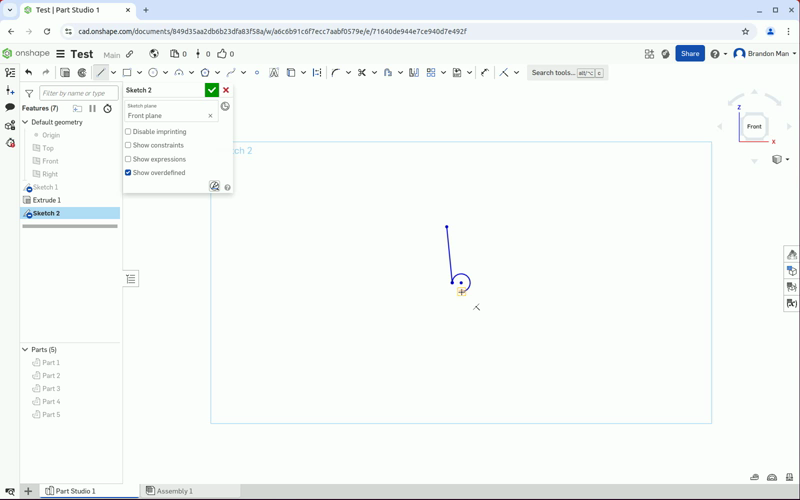
key_down(shift)
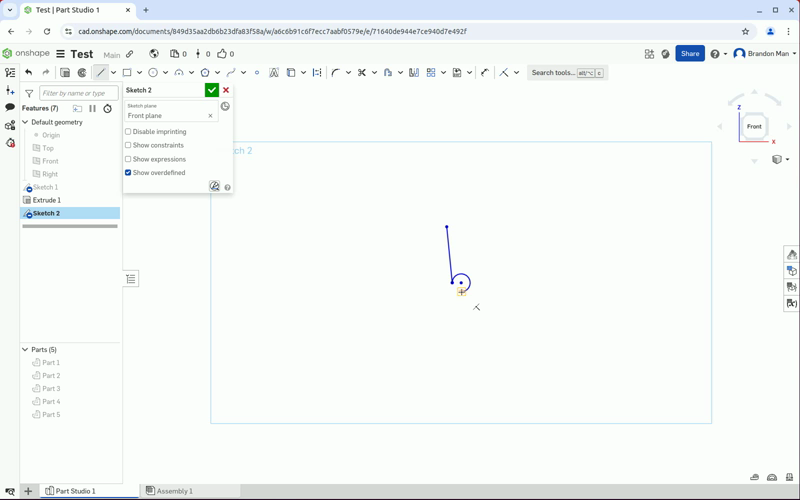
mouse_move(491, 291)
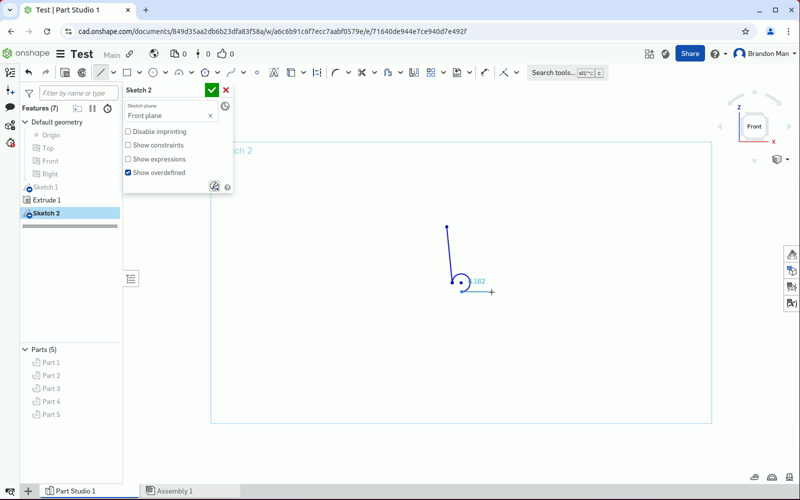
mouse_move(502, 290)
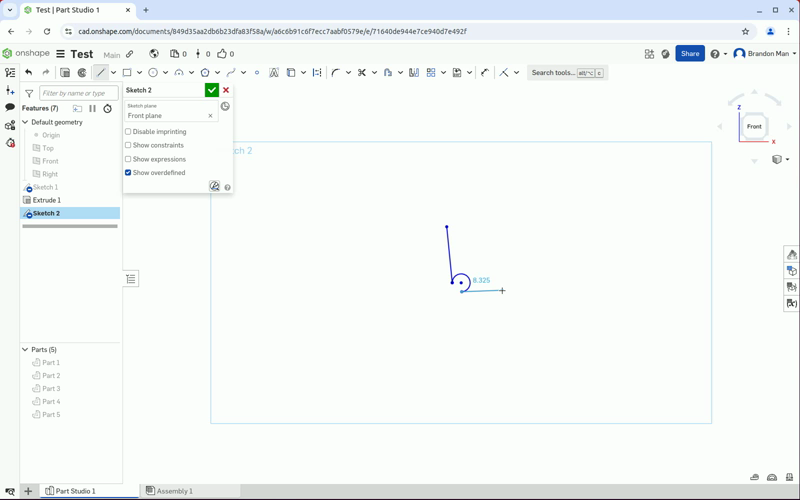
click(502, 290)
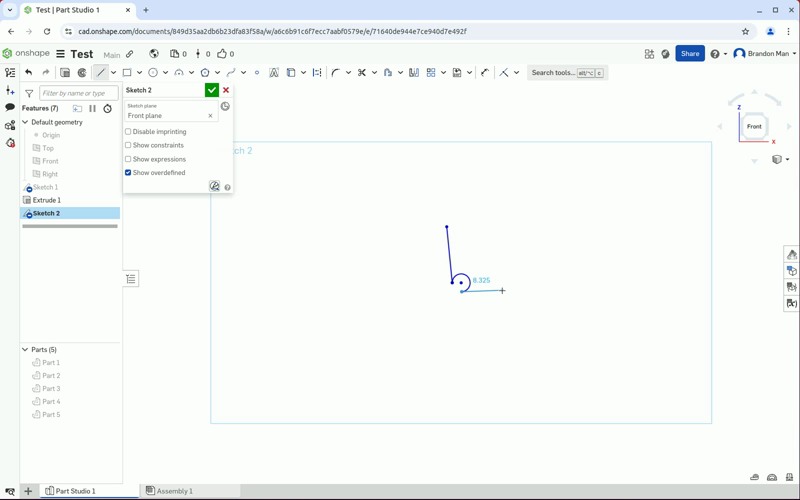
key_up(shift)
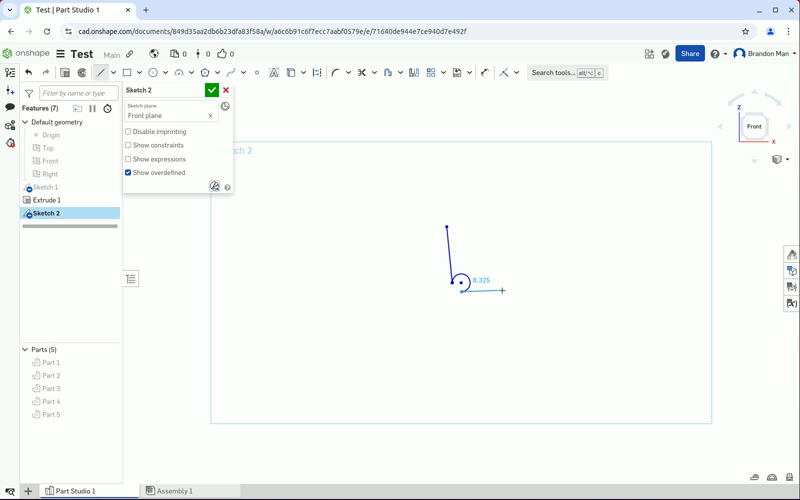
key(esc)
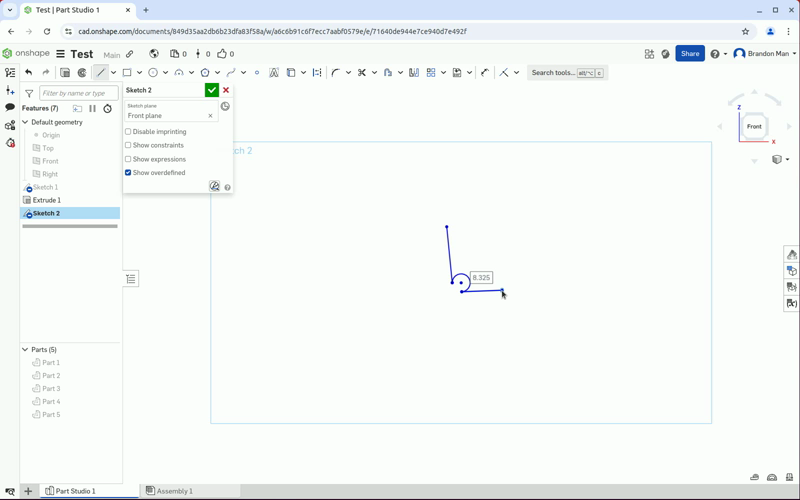
key(a)
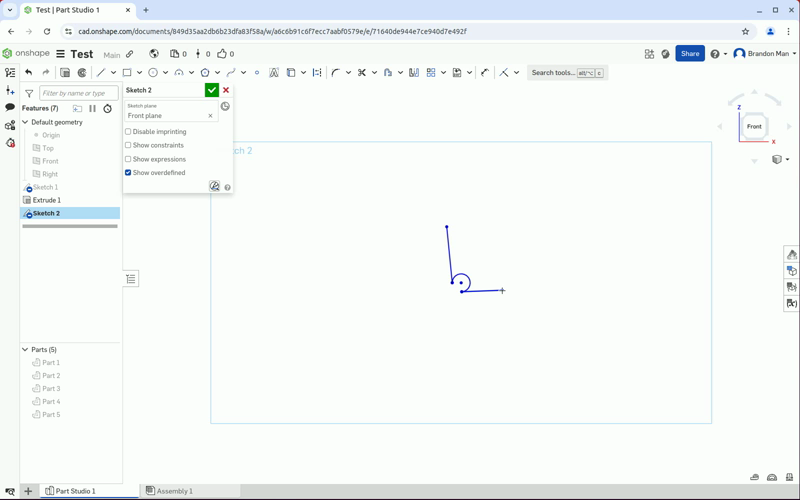
mouse_move(502, 290)
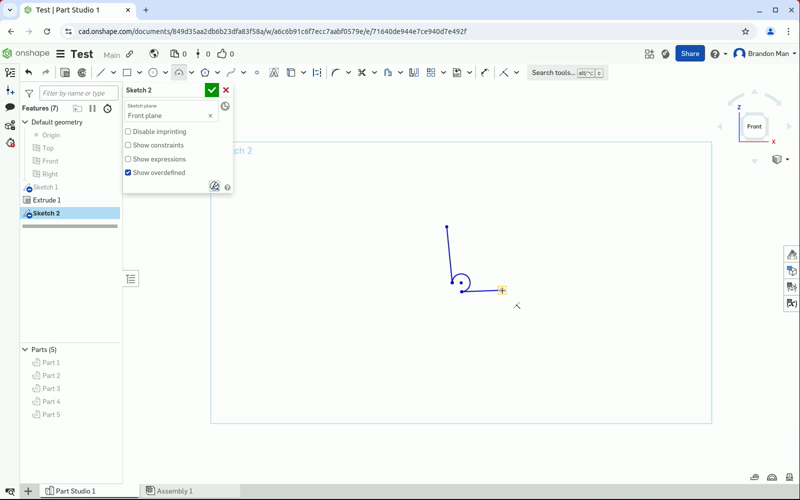
click(502, 290)
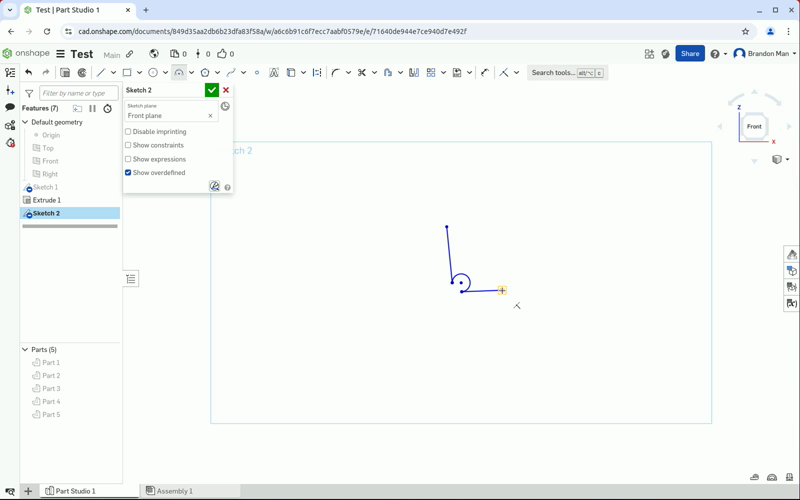
key_down(shift)
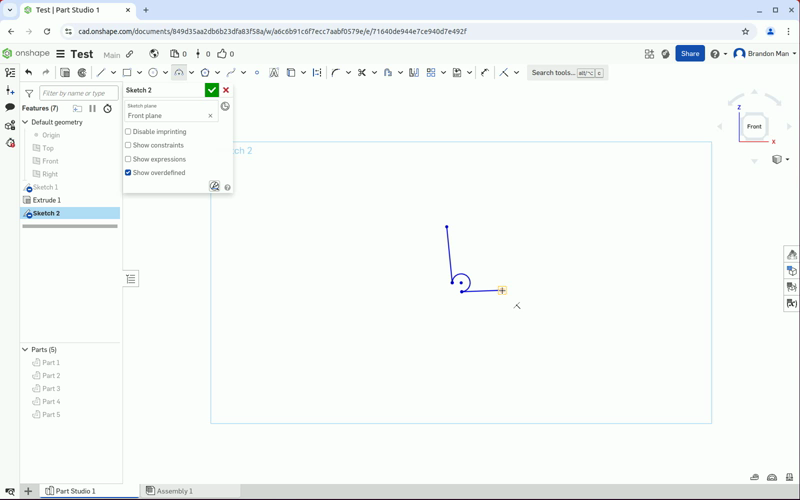
mouse_move(502, 276)
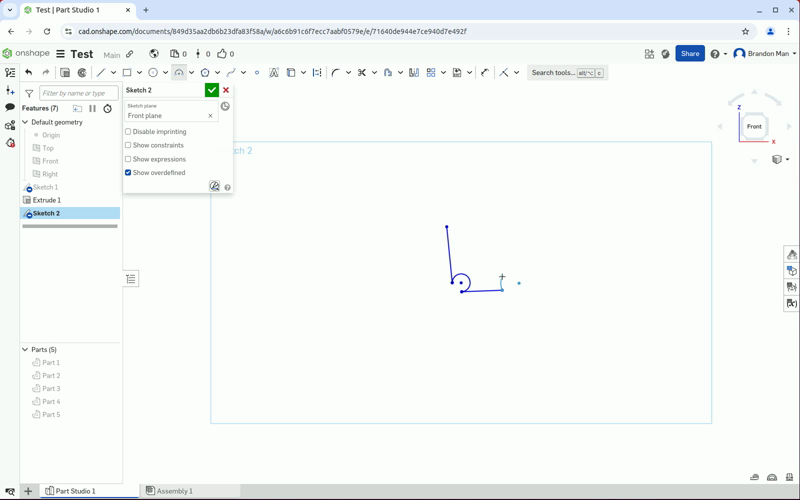
click(502, 276)
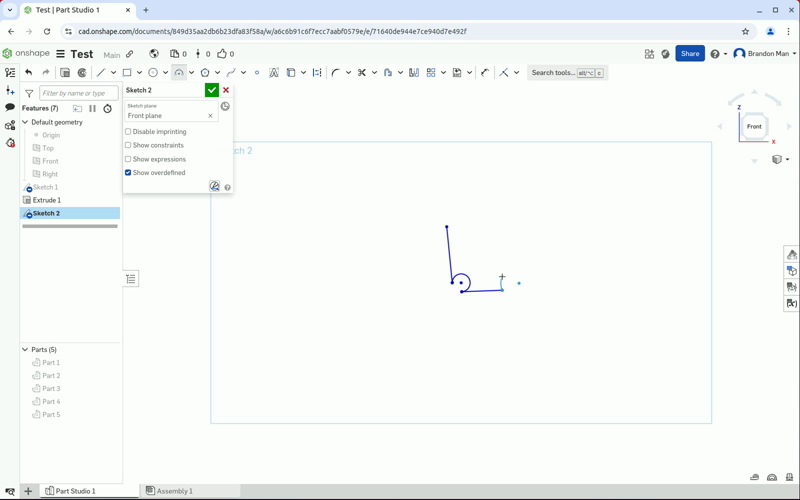
mouse_move(494, 282)
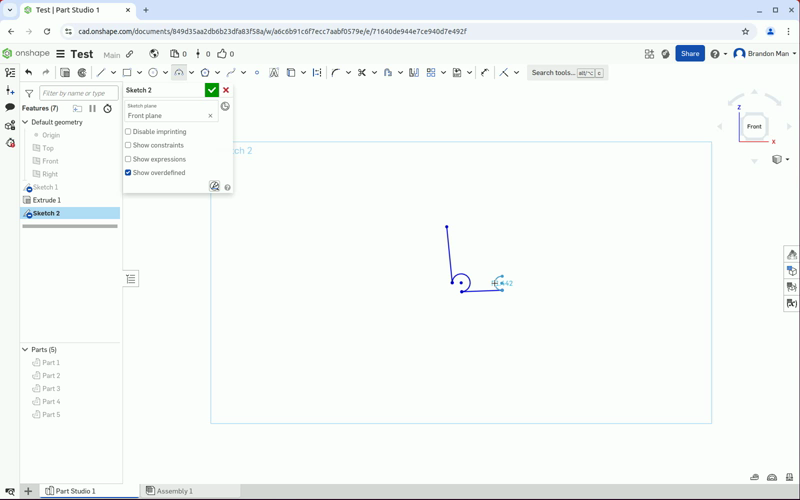
click(494, 282)
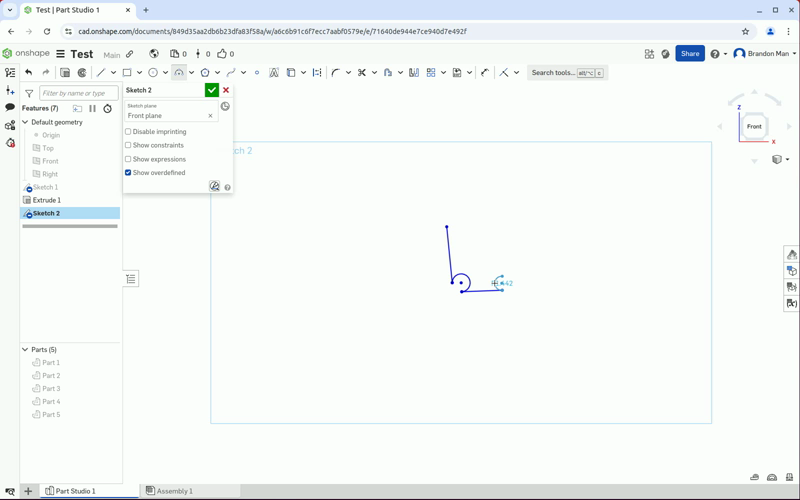
key_up(shift)
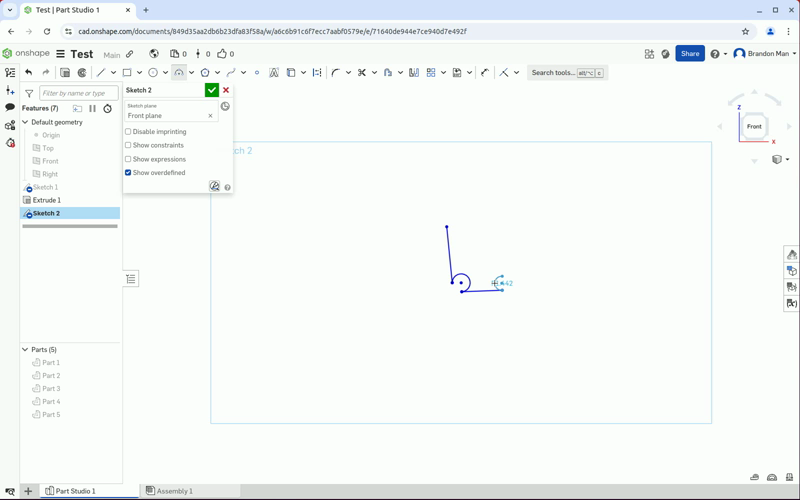
key(esc)
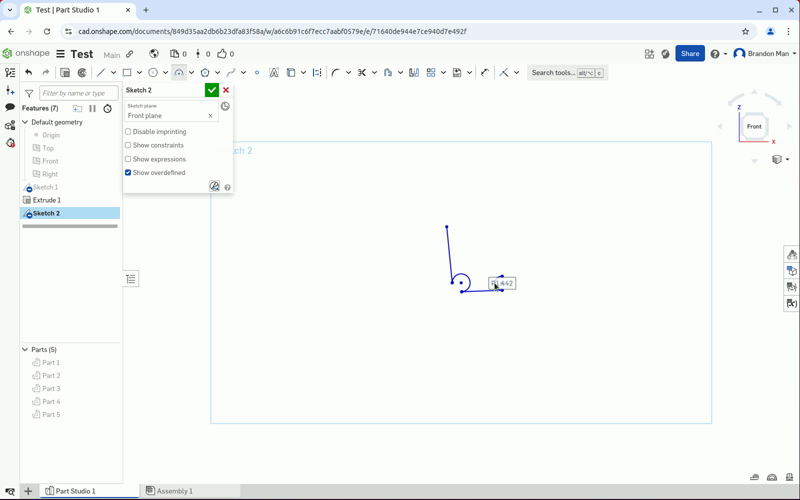
key(l)
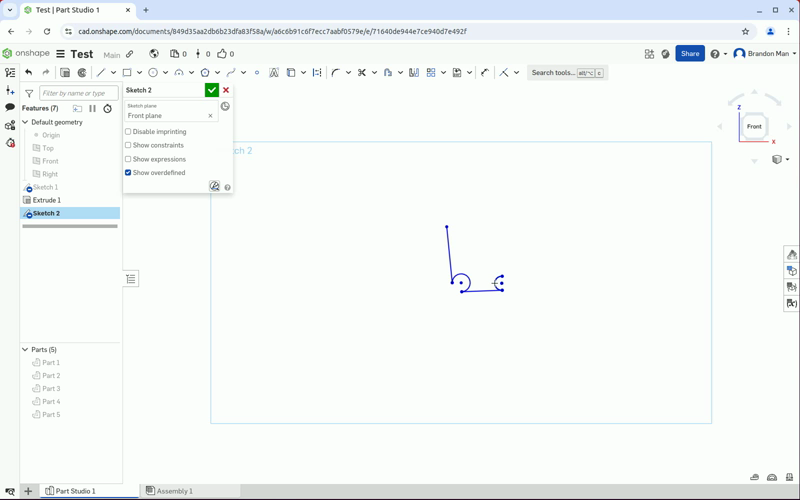
mouse_move(502, 276)
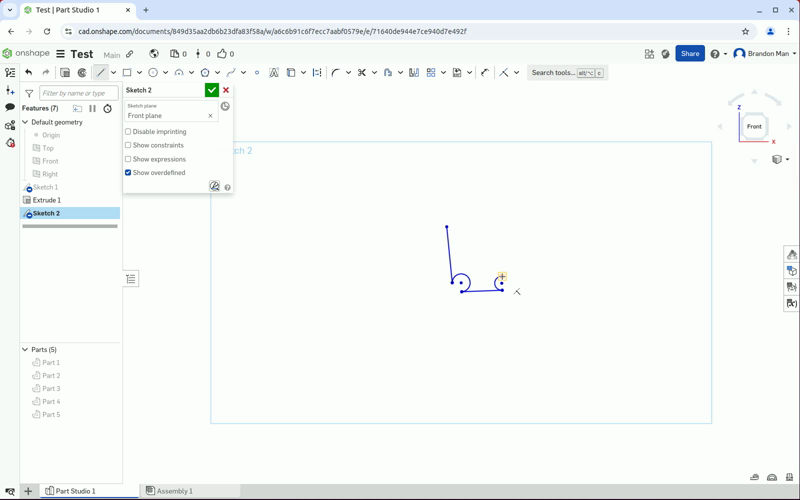
click(502, 276)
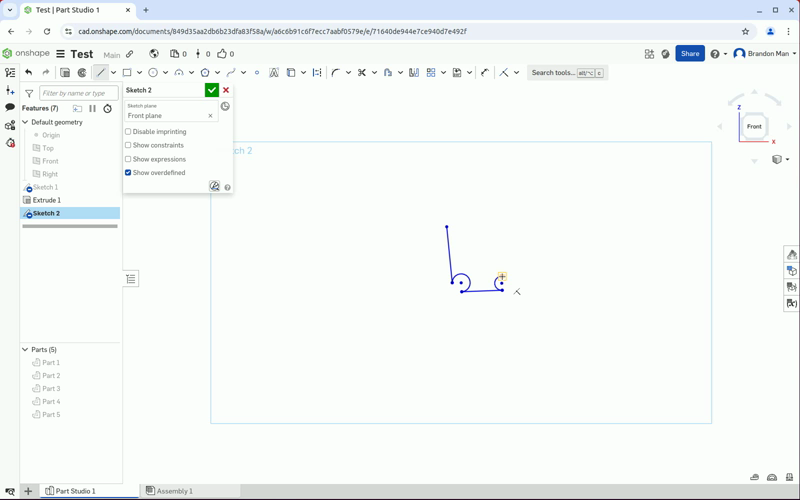
key_down(shift)
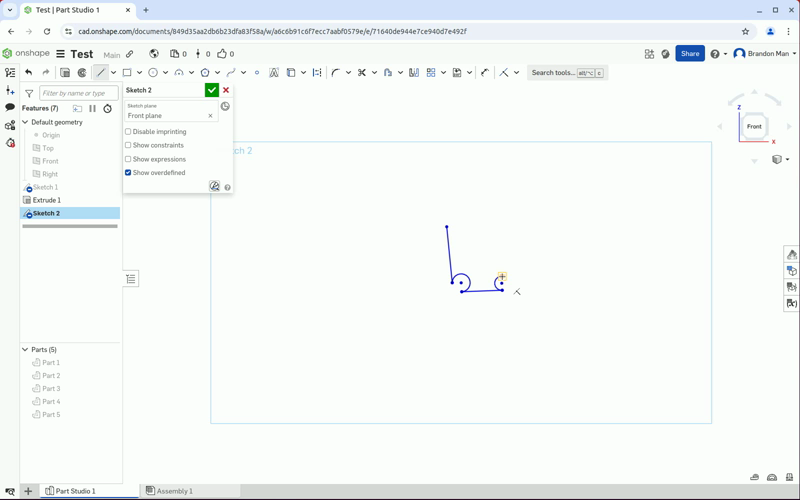
mouse_move(532, 276)
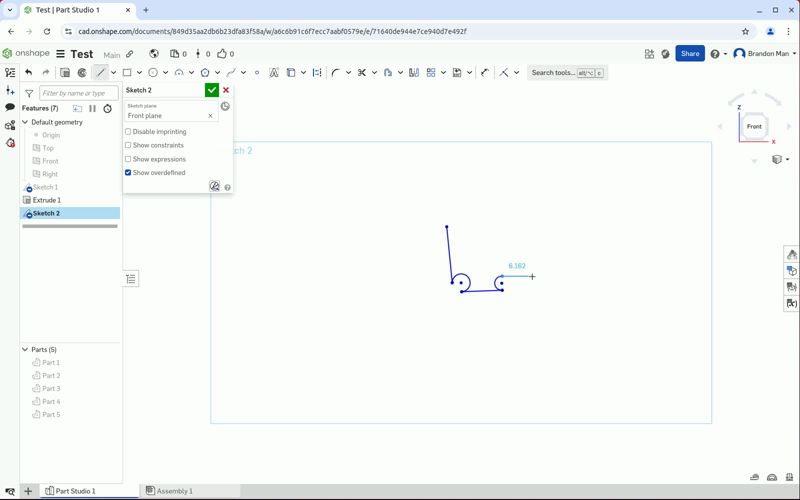
mouse_move(478, 275)
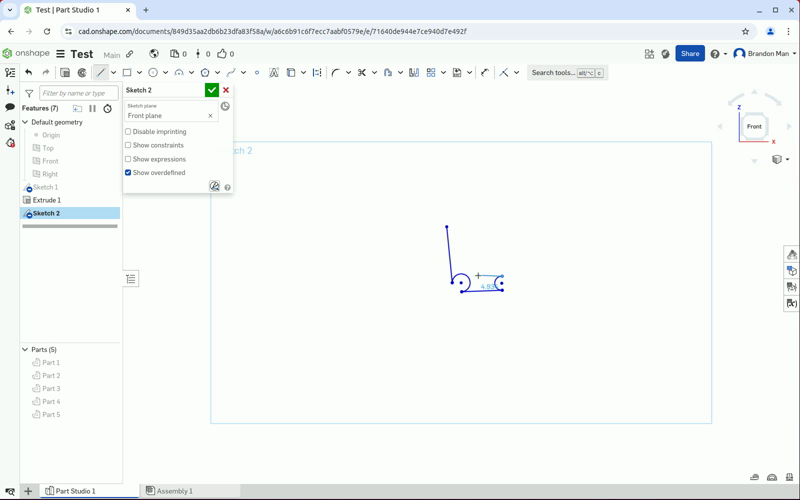
click(478, 275)
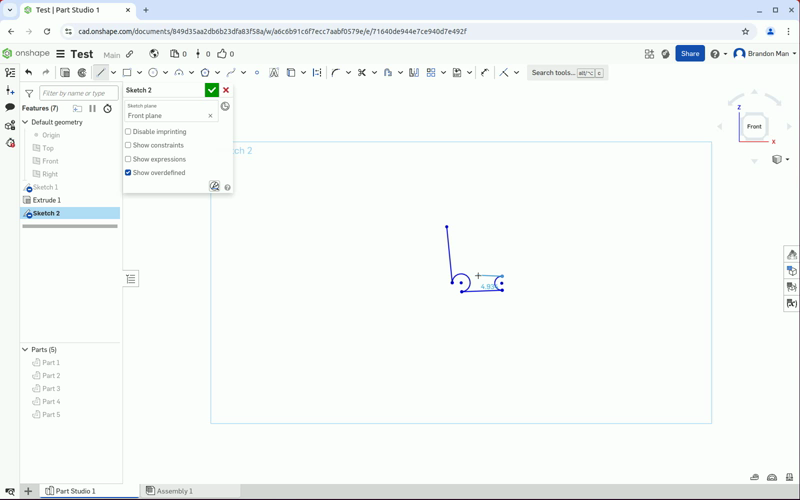
key_up(shift)
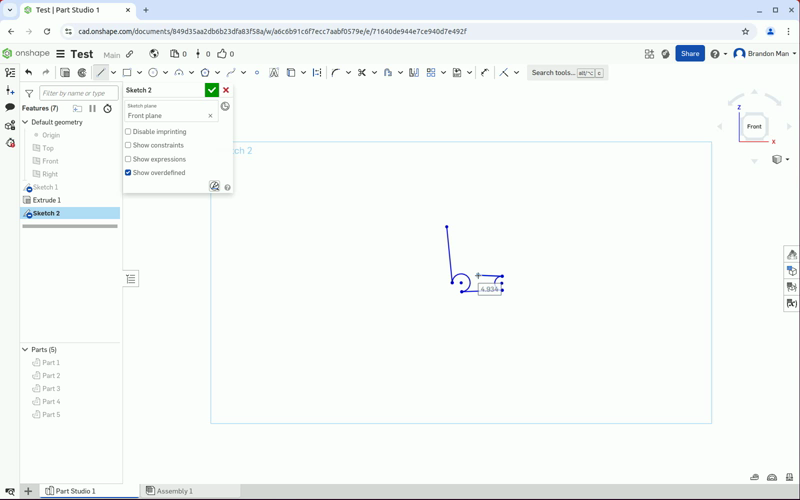
key(esc)
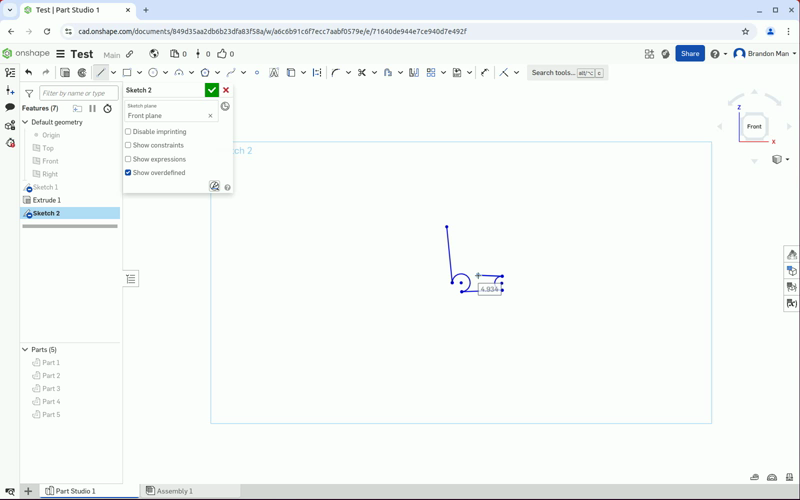
key(a)
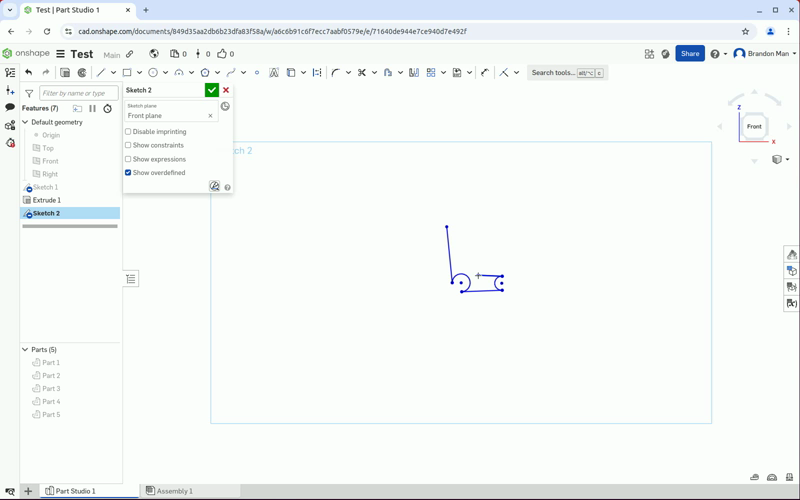
mouse_move(478, 275)
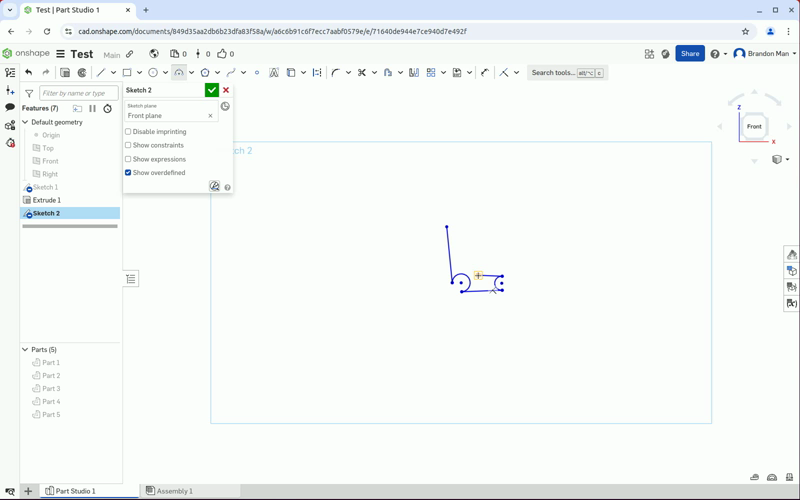
click(478, 275)
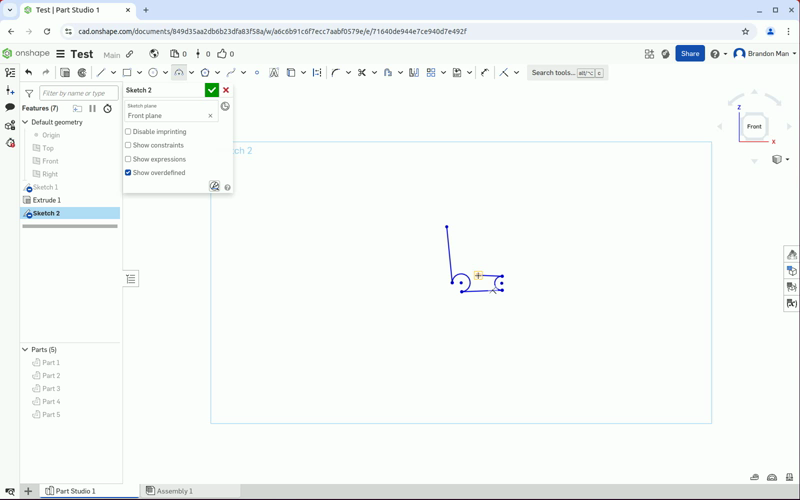
key_down(shift)
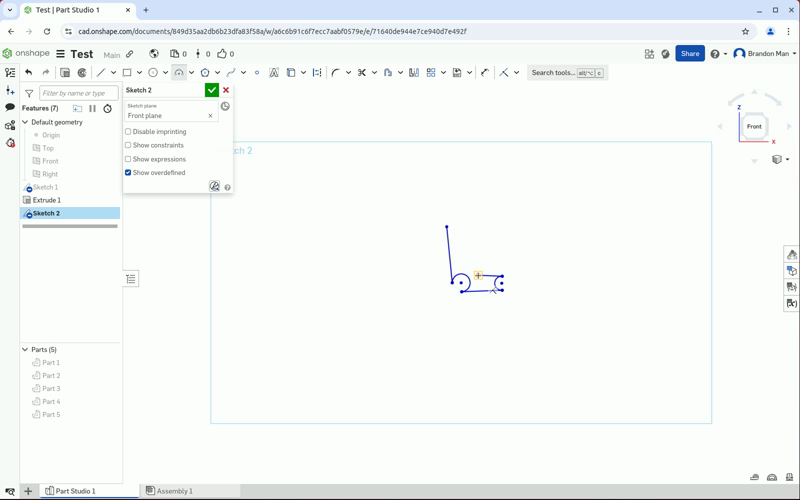
mouse_move(471, 267)
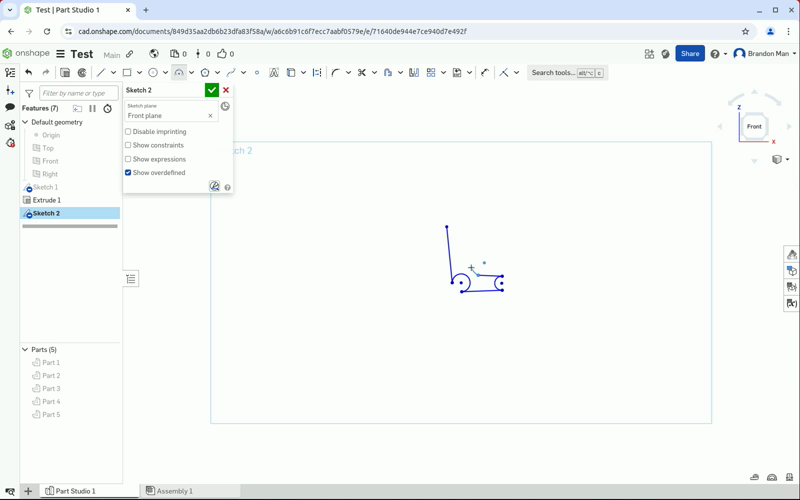
click(471, 267)
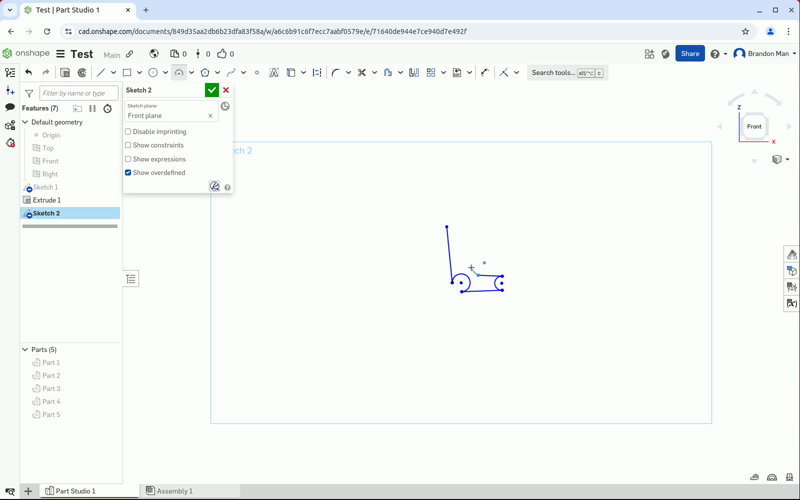
mouse_move(472, 272)
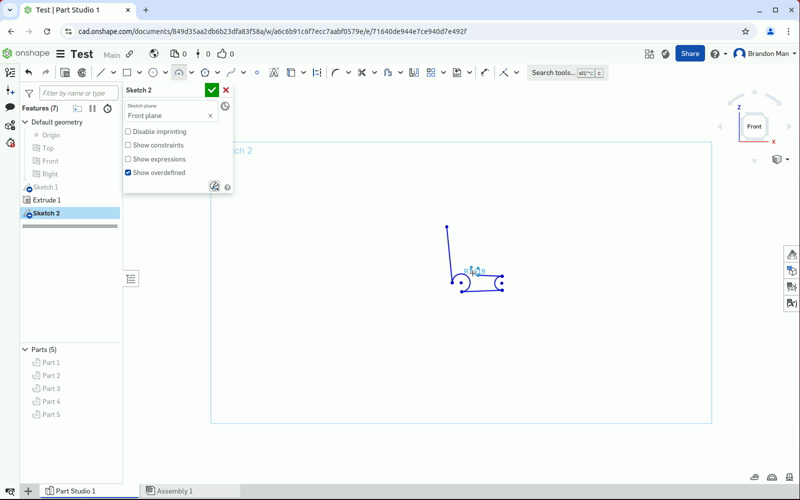
click(472, 272)
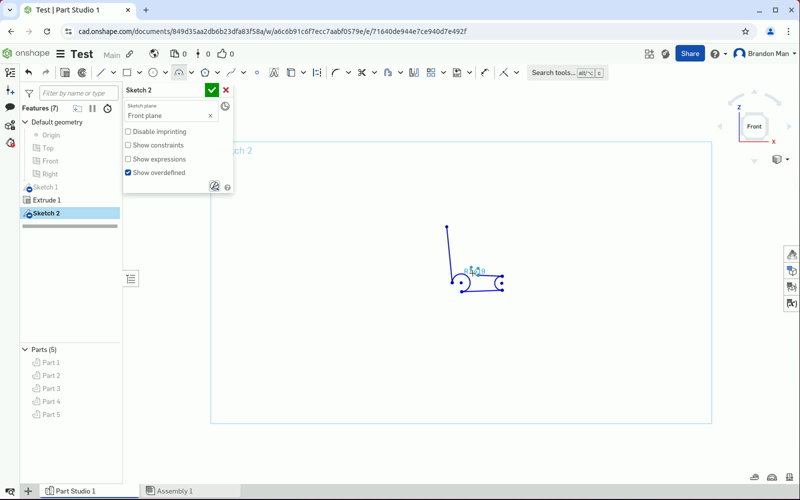
key_up(shift)
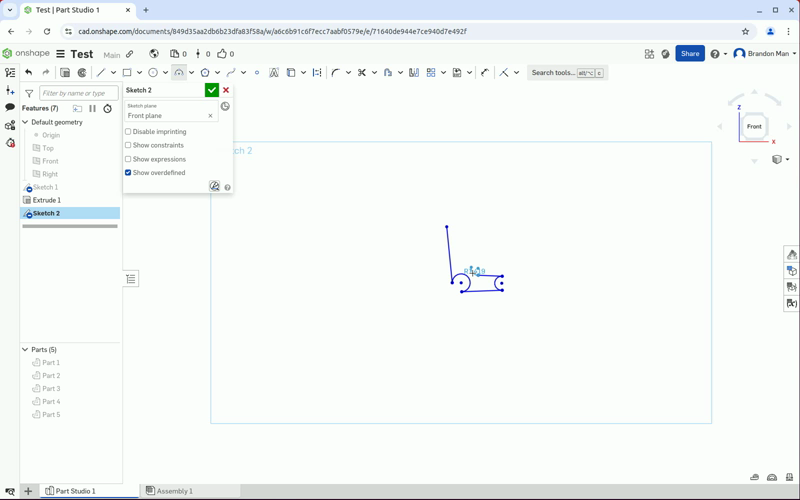
key(esc)
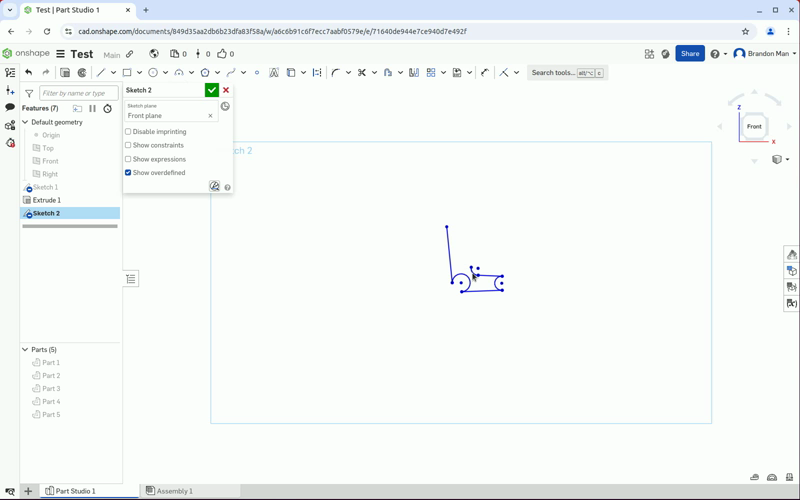
key(l)
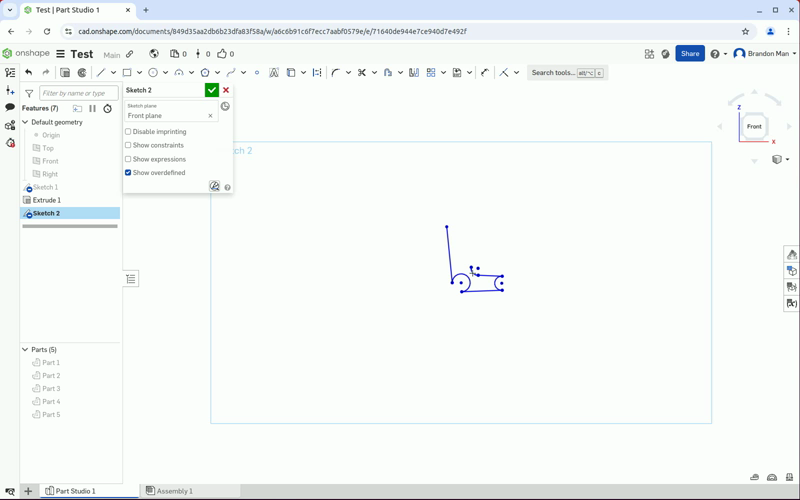
mouse_move(471, 267)
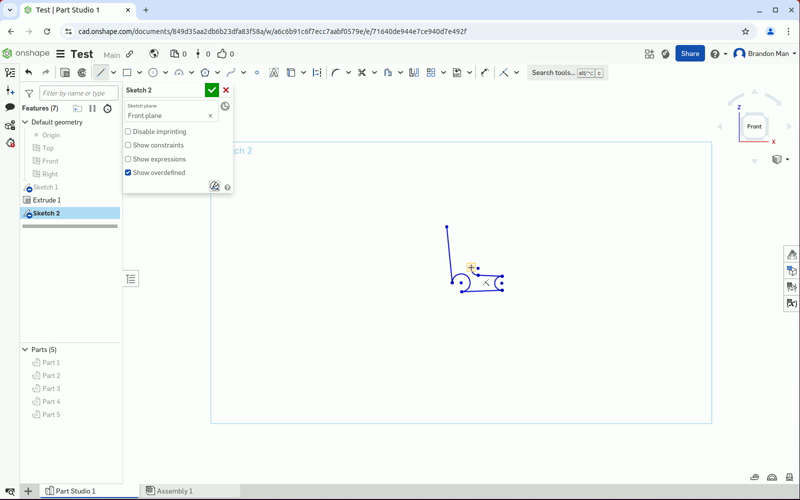
click(471, 267)
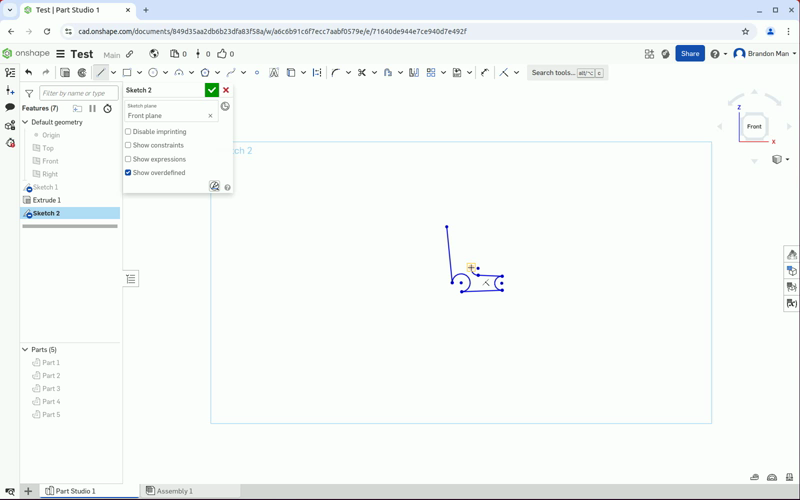
key_down(shift)
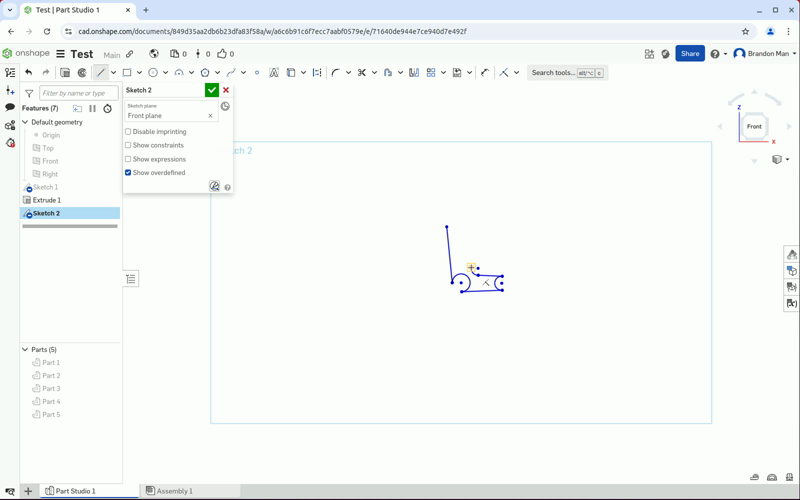
mouse_move(501, 267)
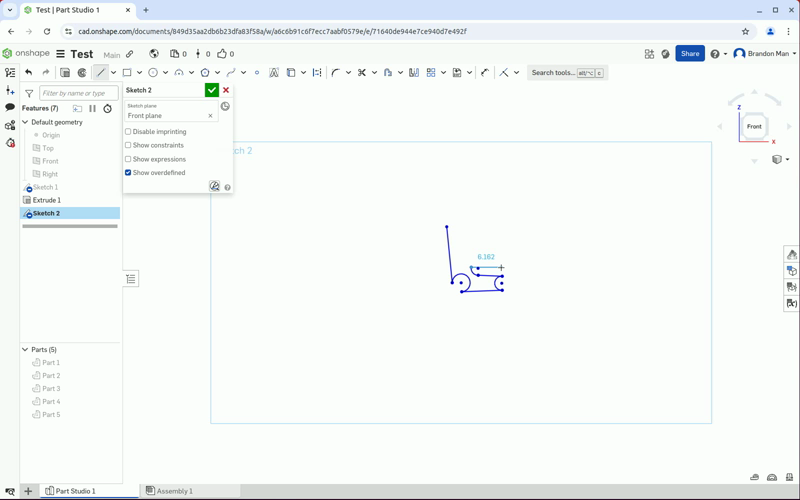
mouse_move(475, 227)
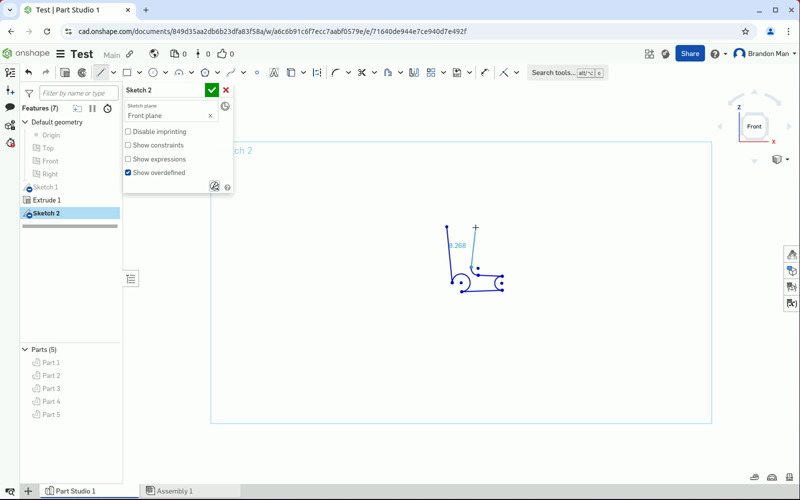
click(475, 227)
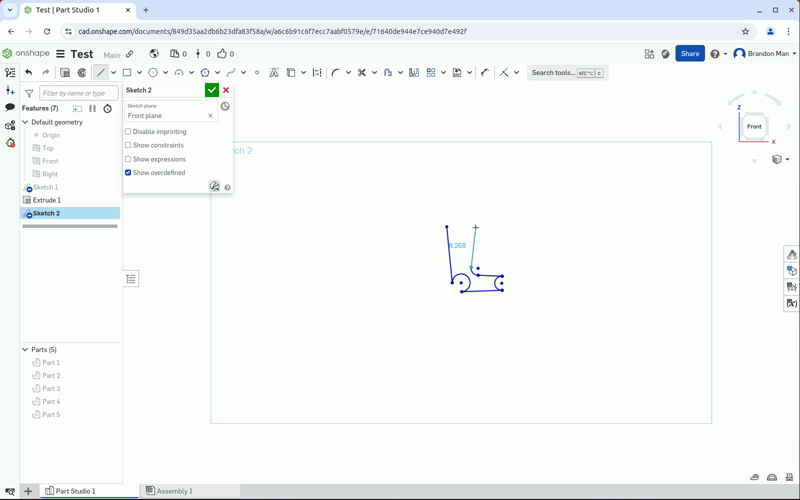
key_up(shift)
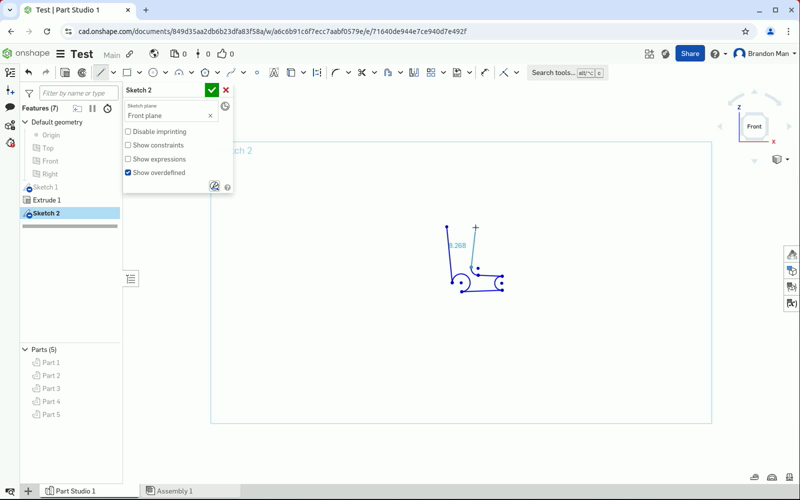
key(esc)
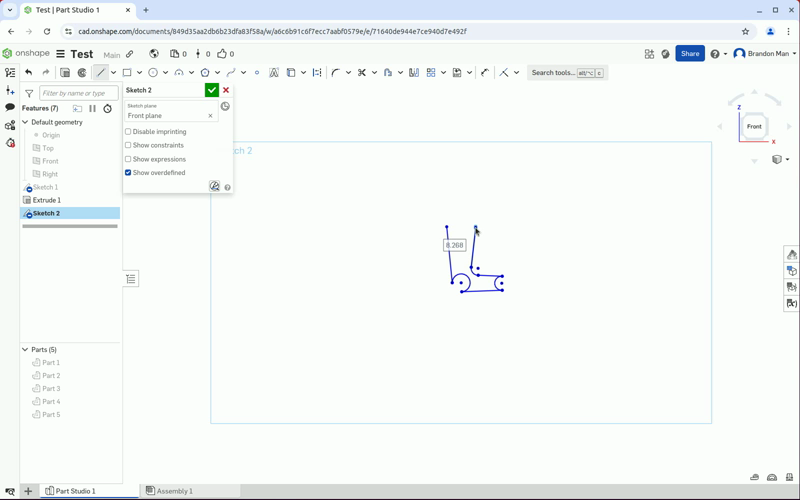
key(a)
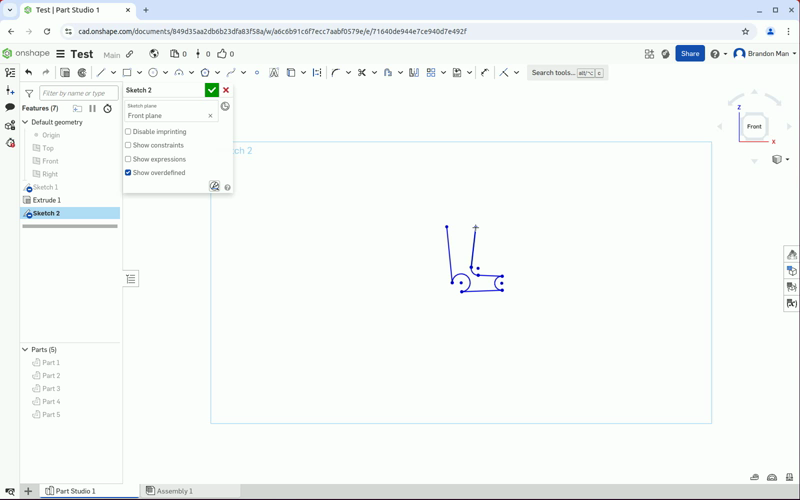
mouse_move(475, 227)
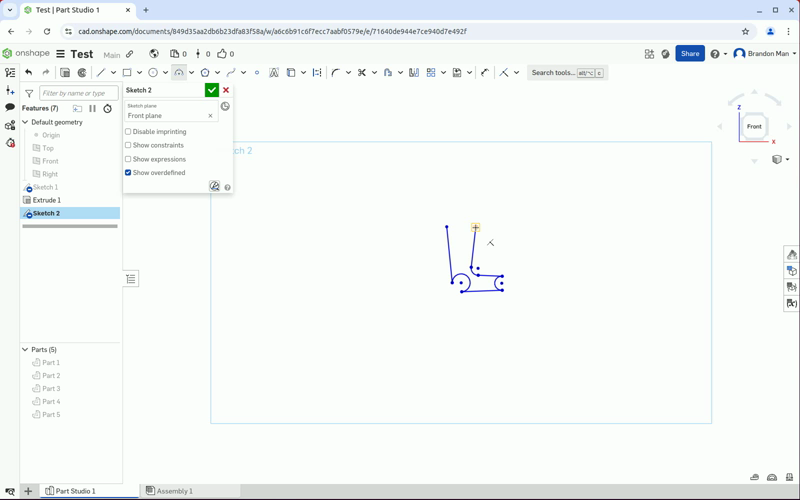
click(475, 227)
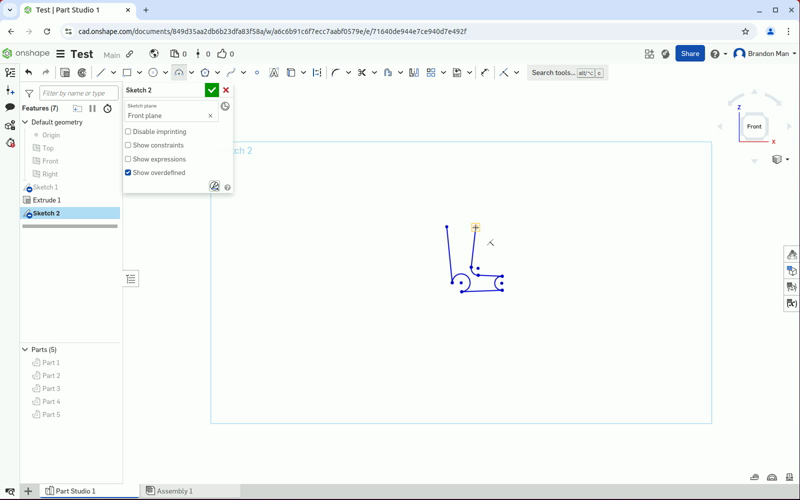
mouse_move(446, 226)
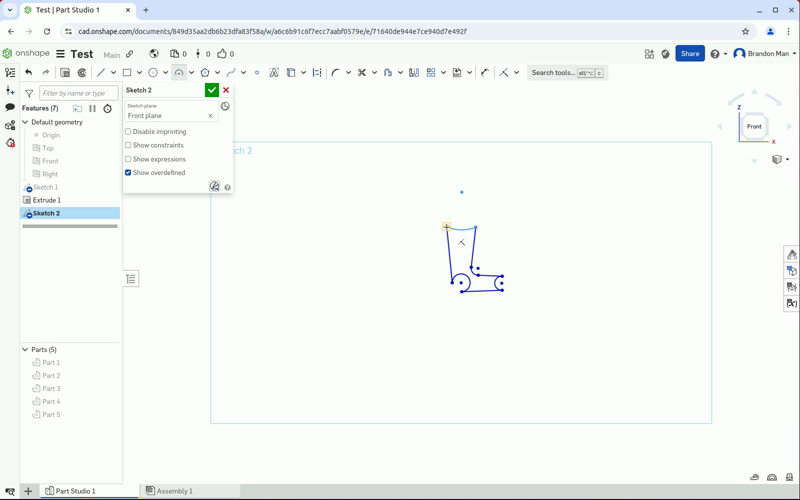
click(446, 226)
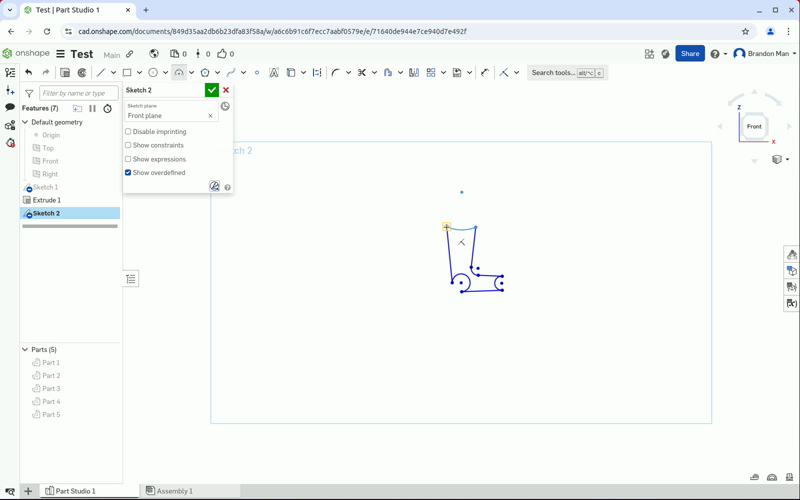
key_down(shift)
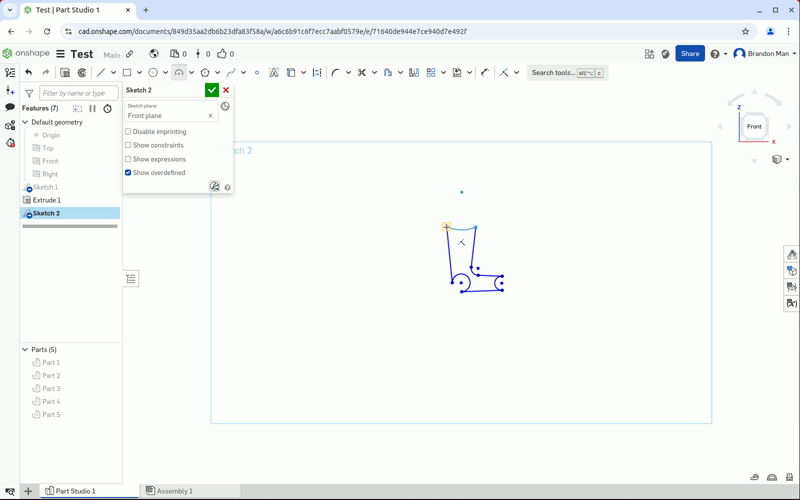
mouse_move(460, 239)
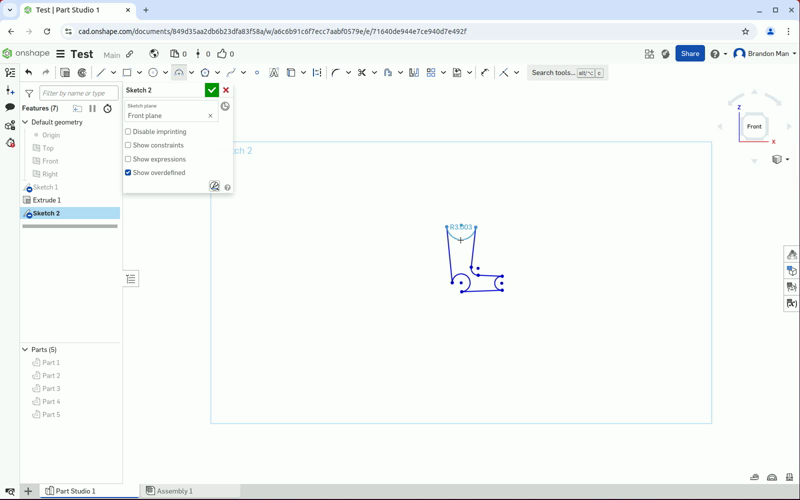
click(460, 239)
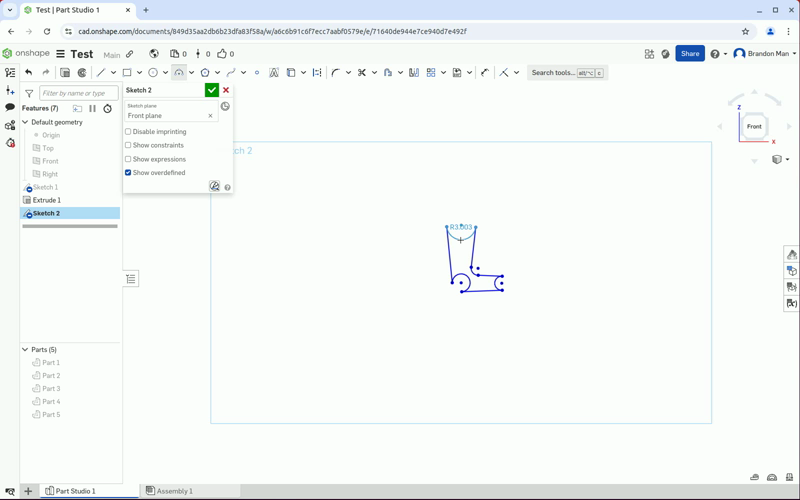
key_up(shift)
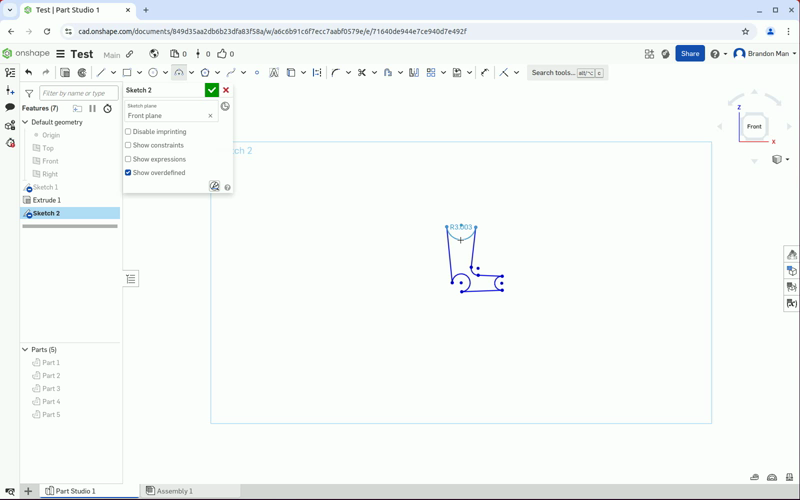
key(esc)
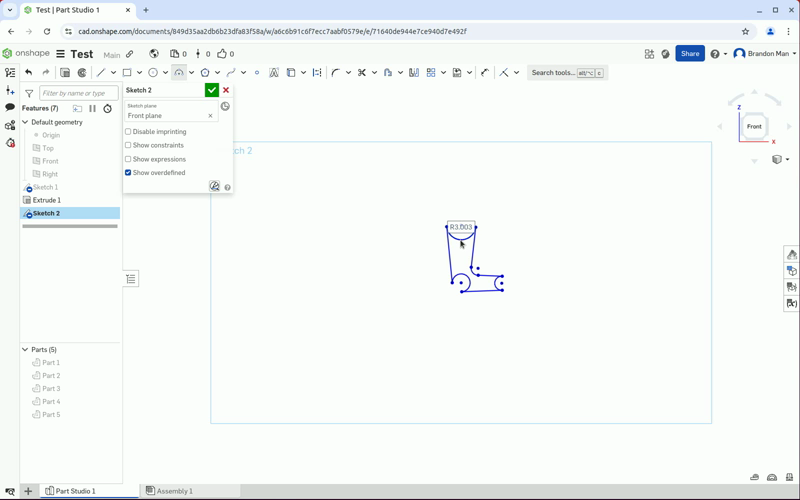
mouse_move(462, 255)
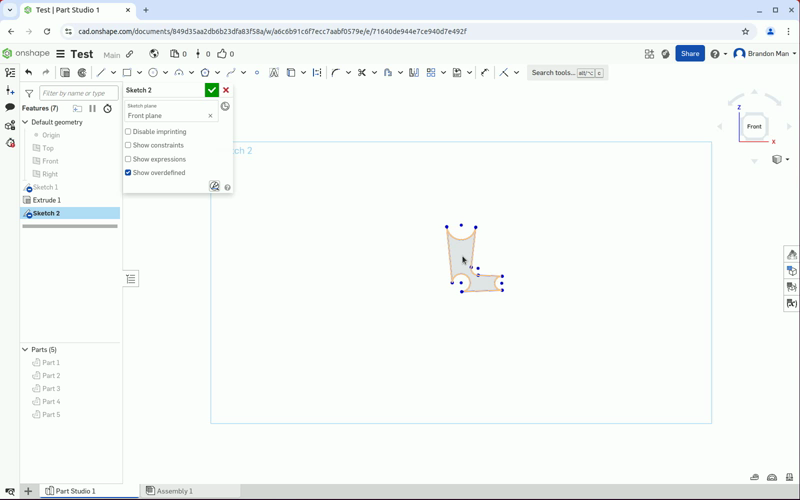
scroll(6)
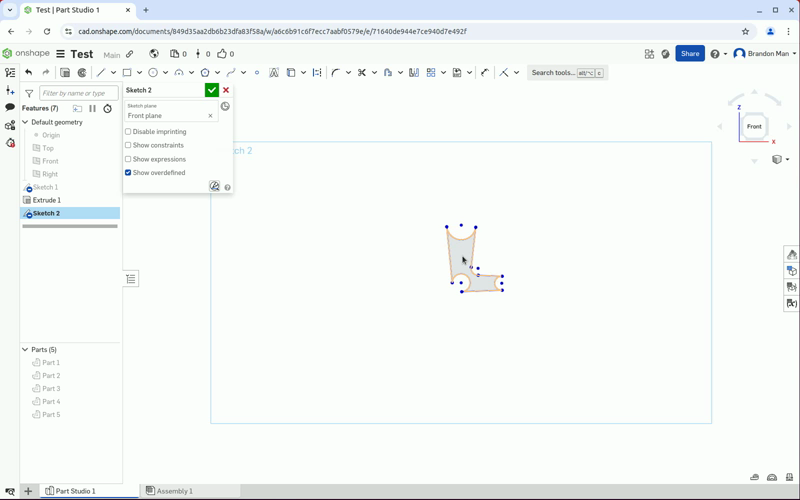
scroll(6)
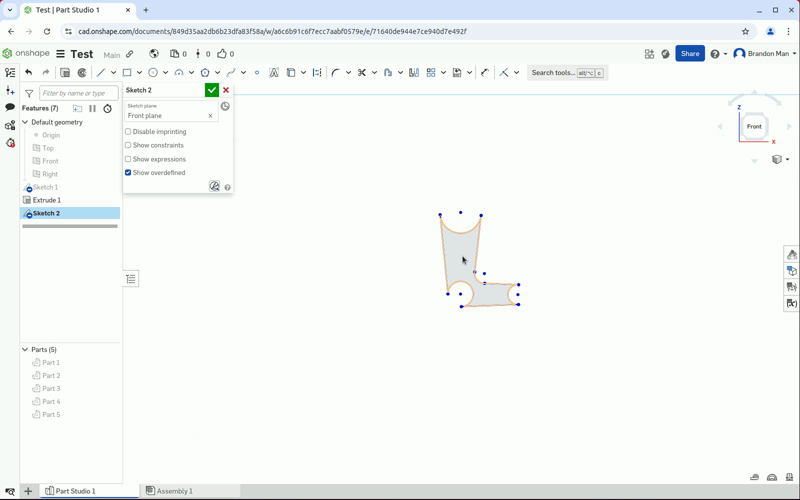
scroll(6)
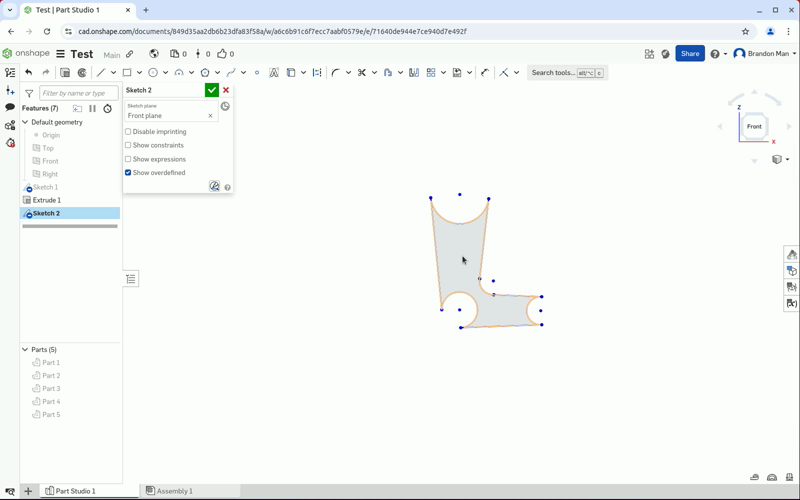
scroll(6)
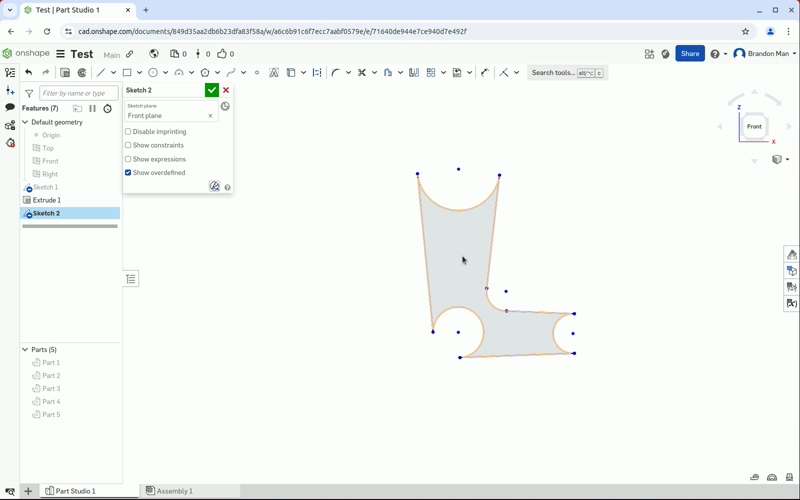
scroll(6)
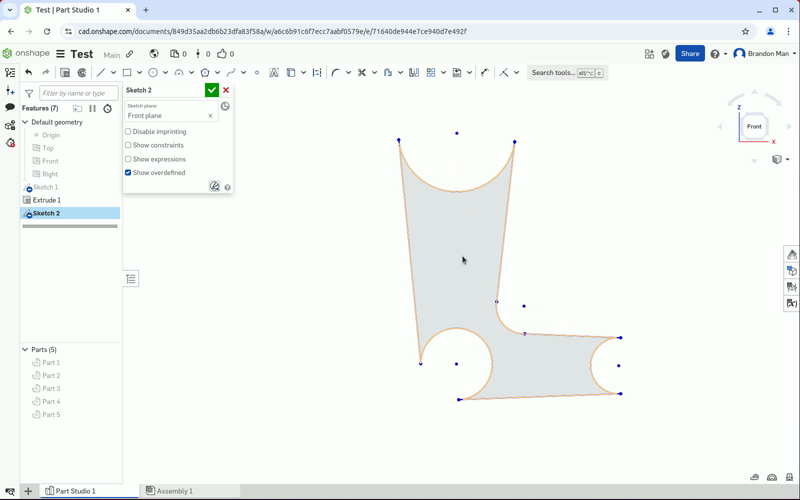
scroll(6)
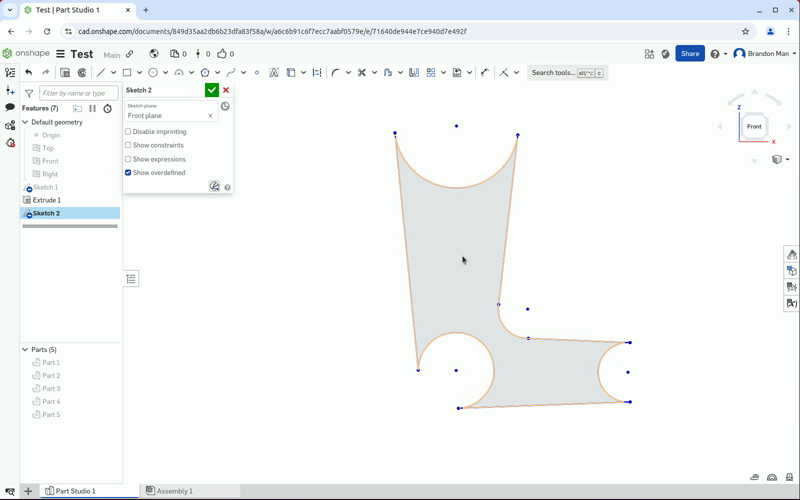
scroll(6)
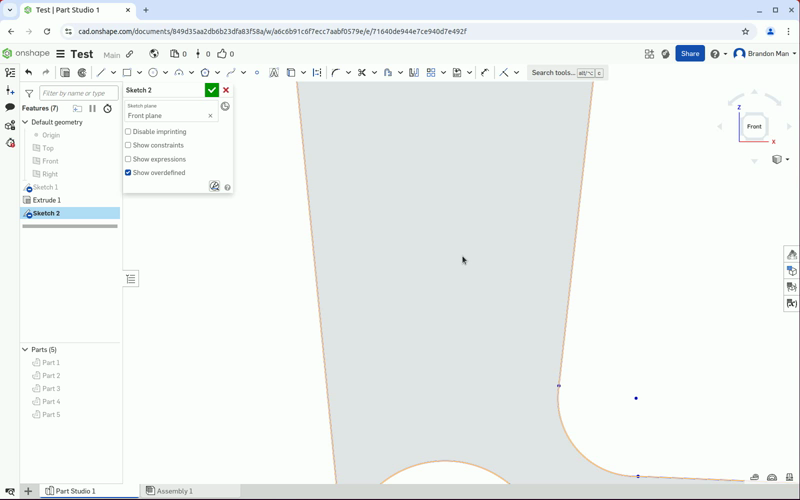
click(462, 255)
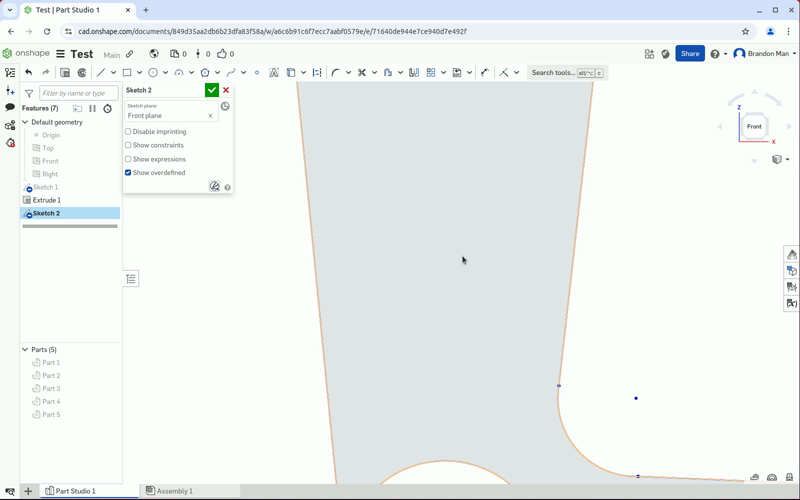
scroll(-6)
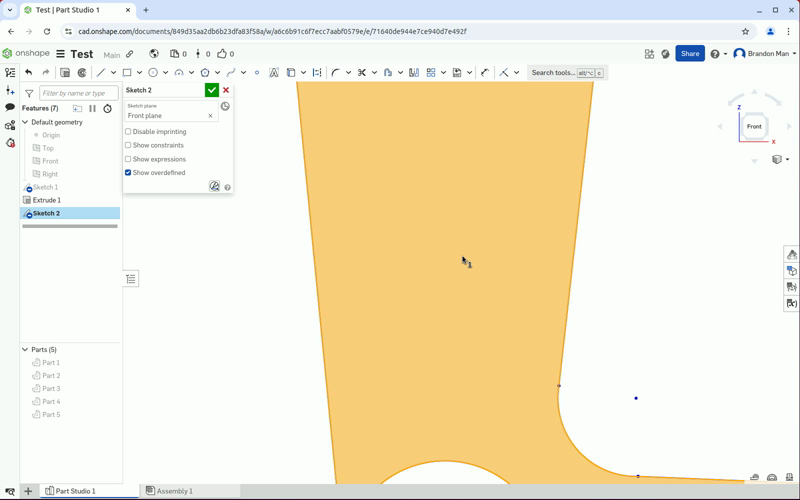
scroll(-6)
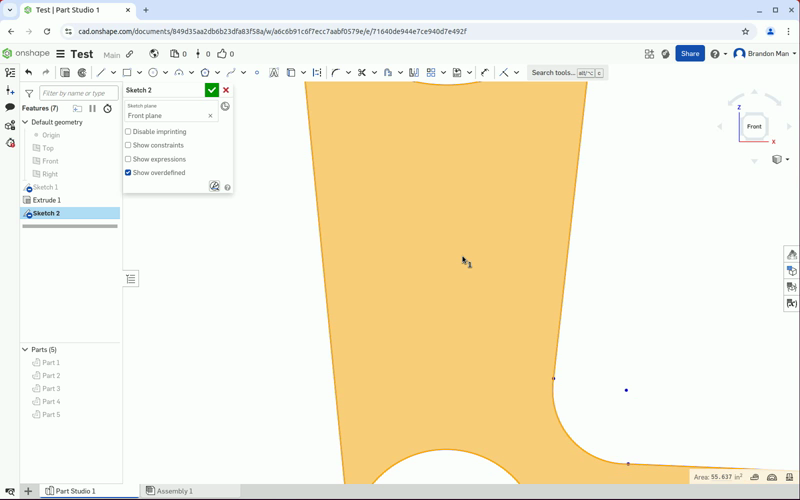
scroll(-6)
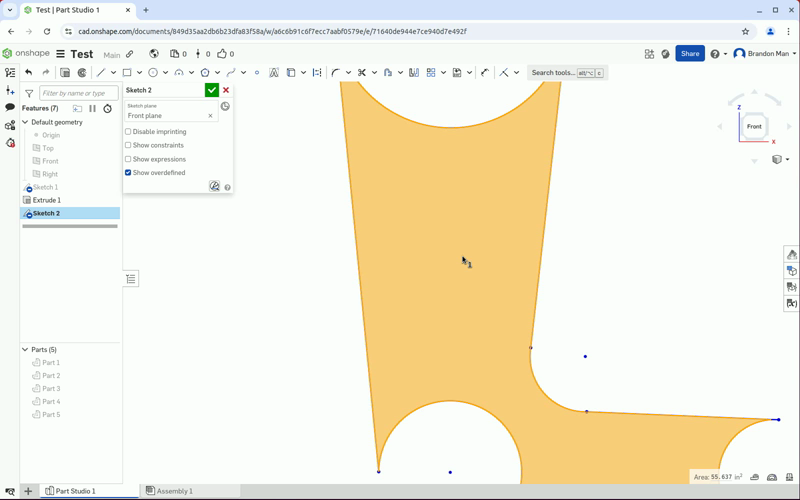
scroll(-6)
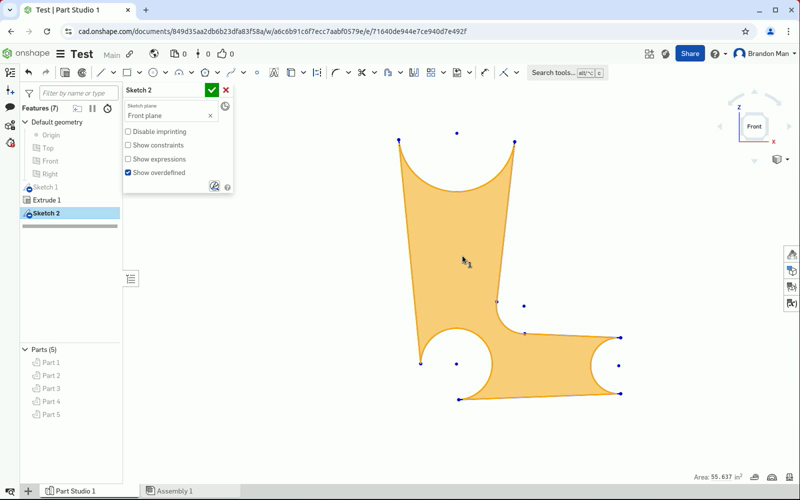
scroll(-6)
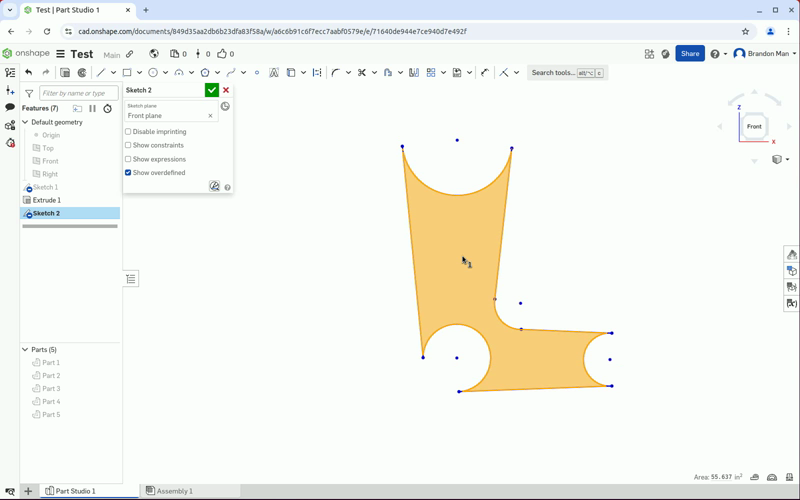
scroll(-6)
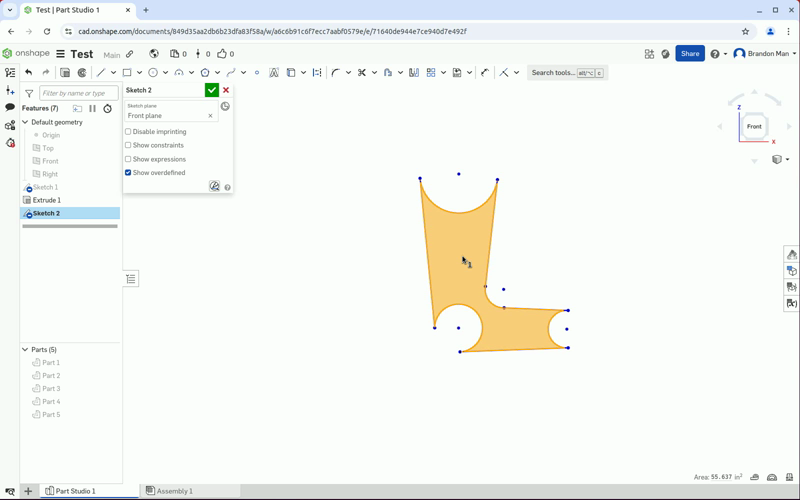
scroll(-6)
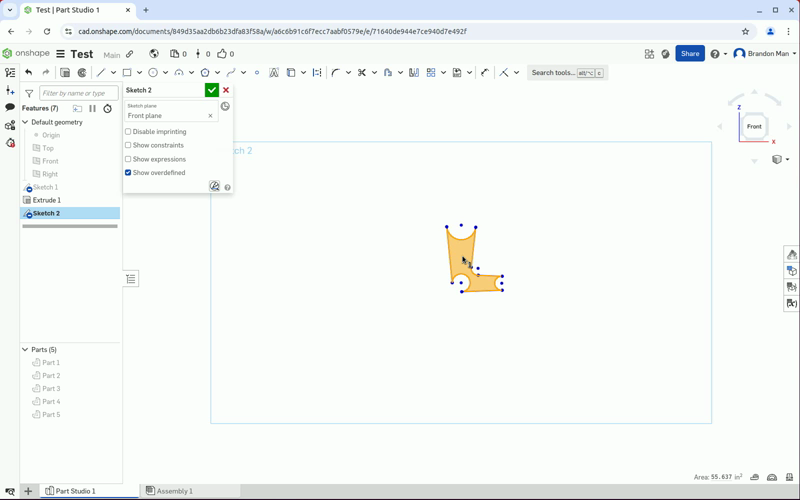
mouse_move(73, 352)
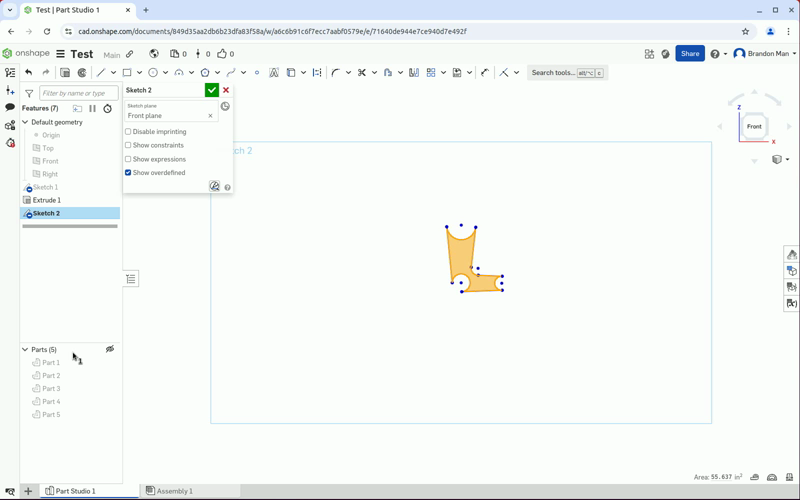
key(shift+y)
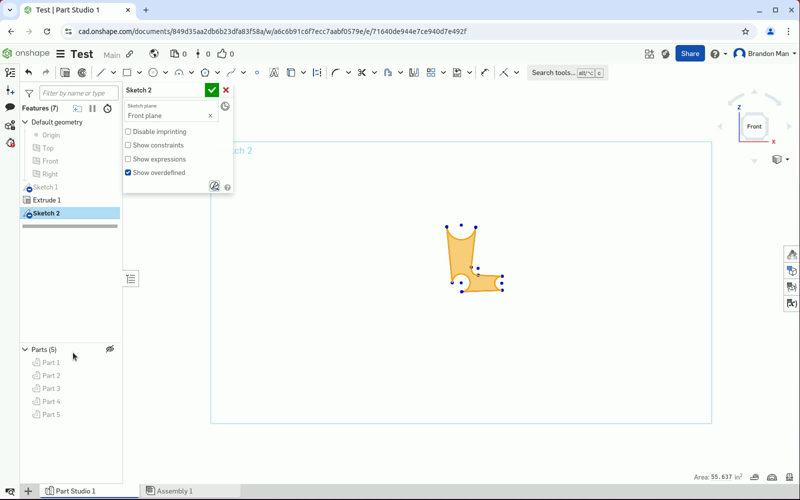
key(shift+e)
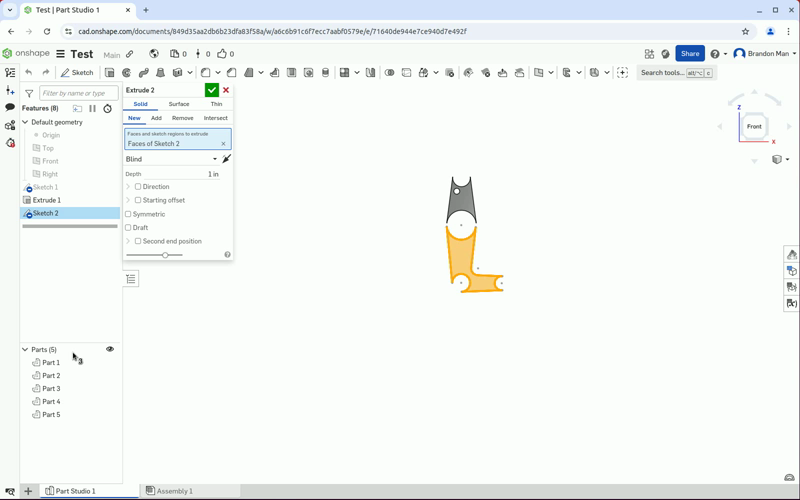
mouse_move(143, 106)
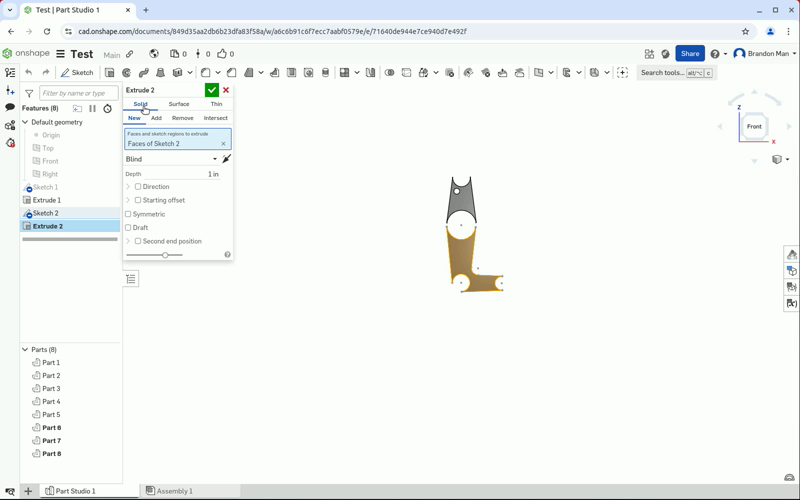
click(143, 106)
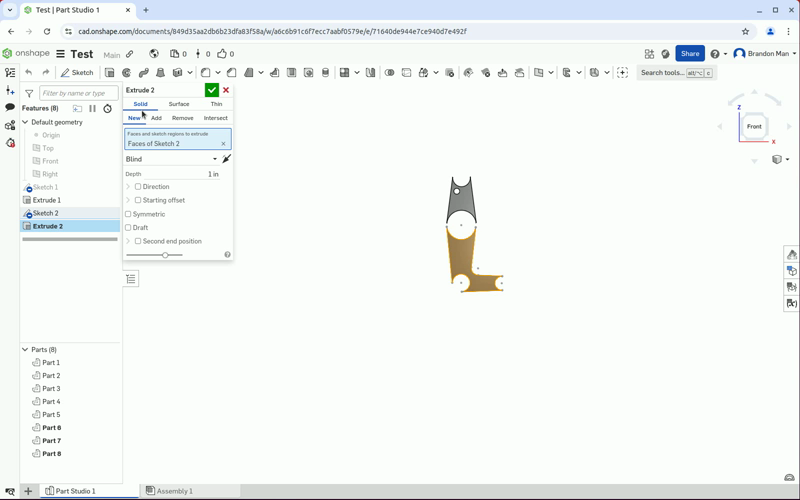
mouse_move(137, 120)
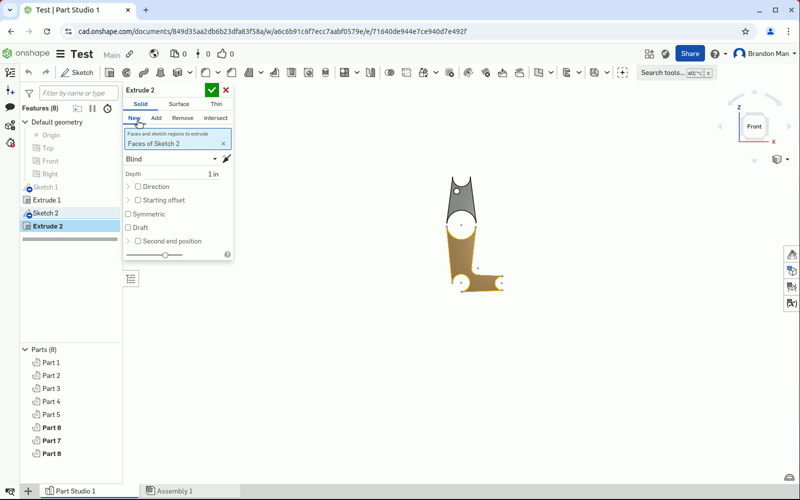
click(137, 120)
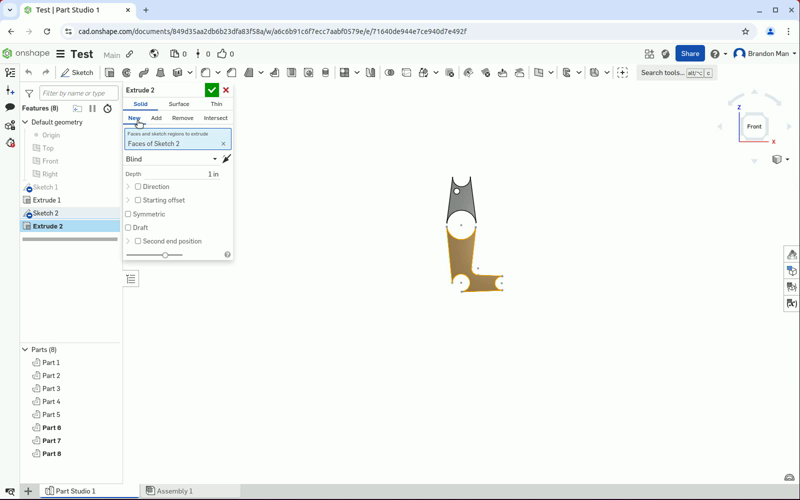
key(tab, 4)
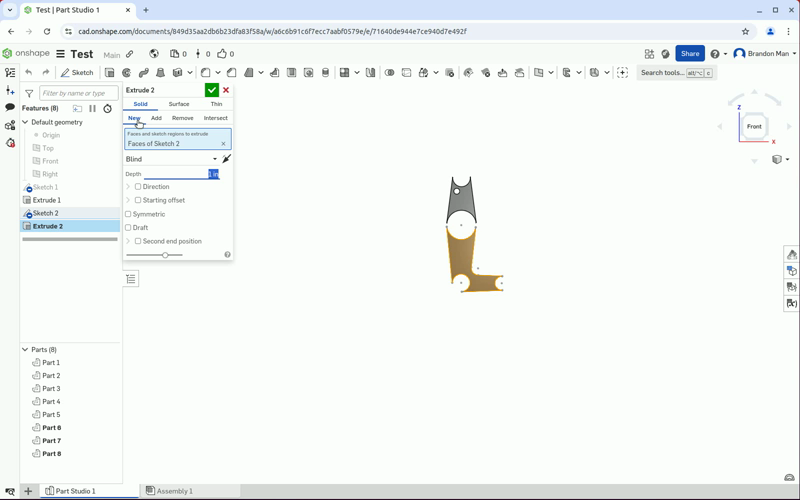
text(0.481)
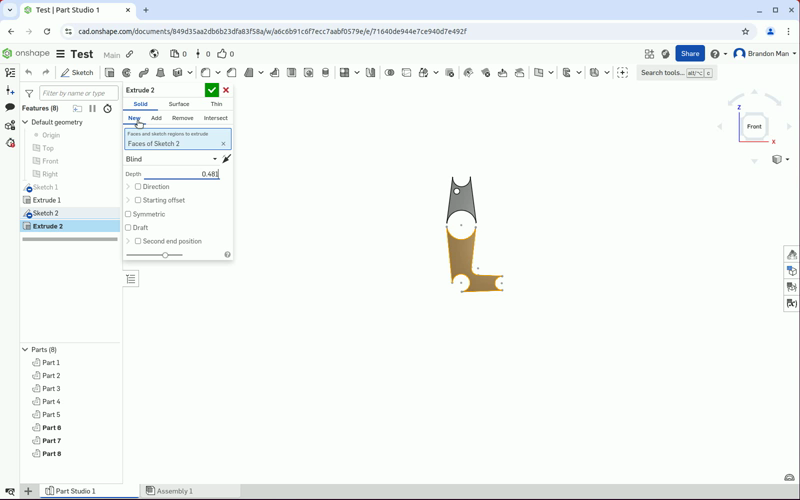
key(enter)
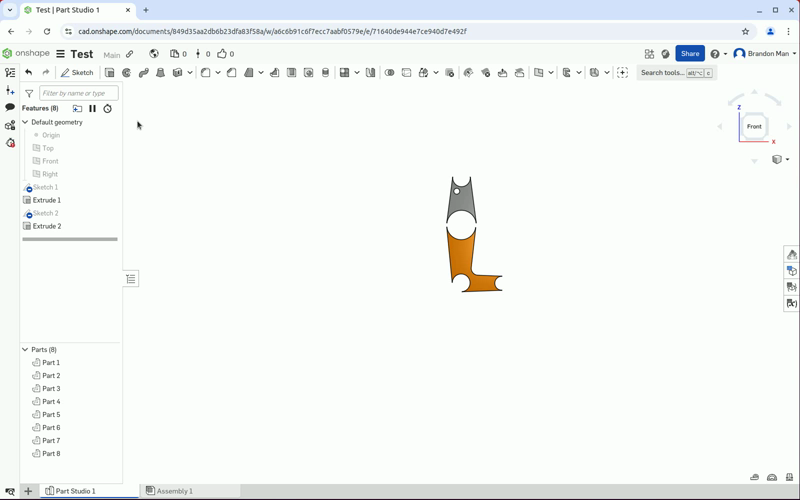
key(shift+h)
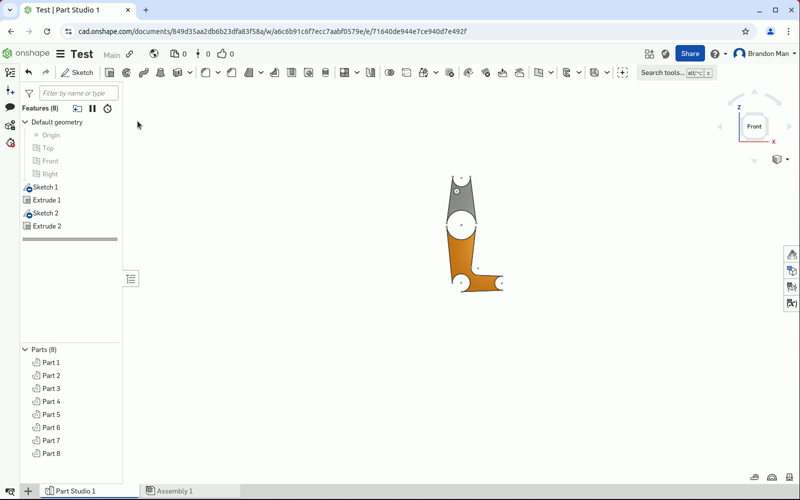
key(shift+h)
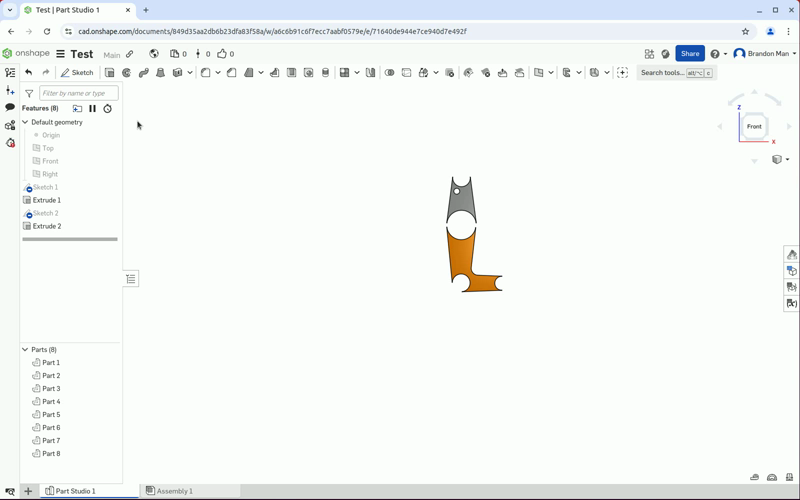
mouse_move(73, 189)
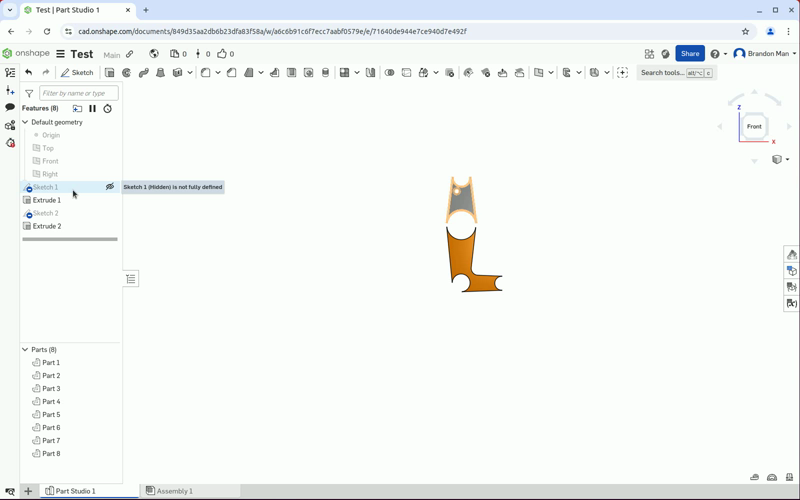
click(73, 189)
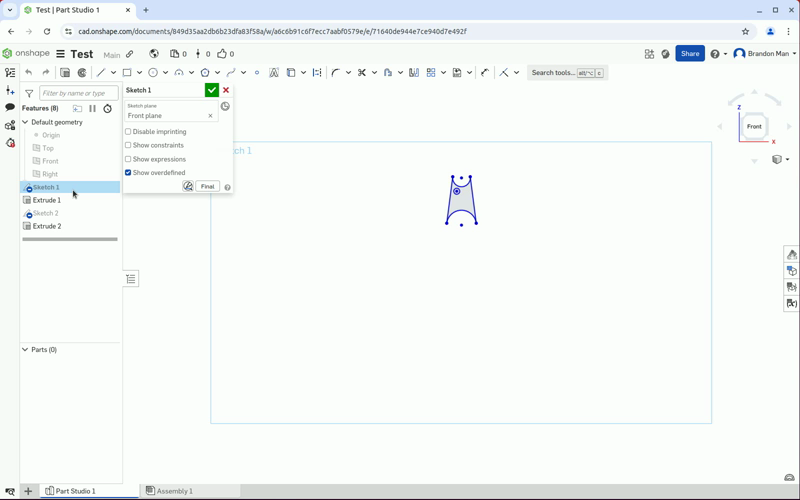
mouse_move(229, 92)
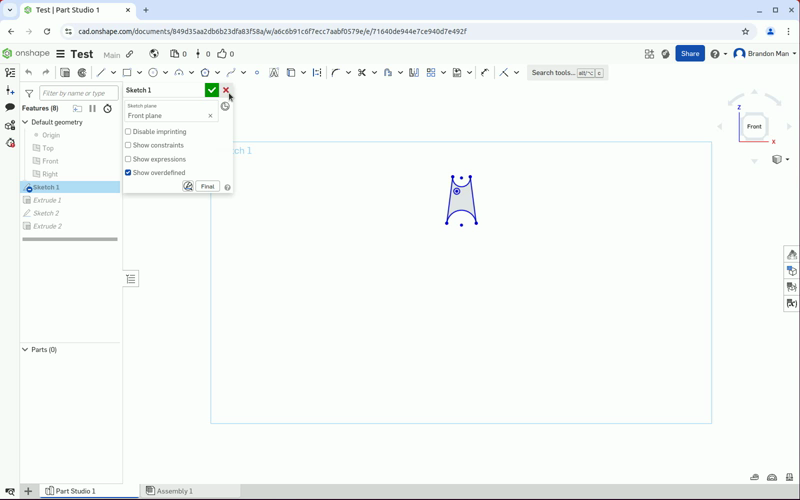
click(229, 92)
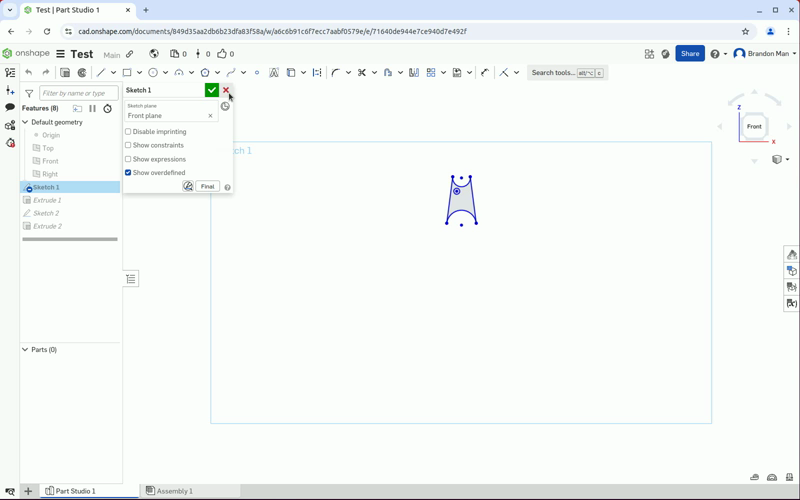
key(shift+s)
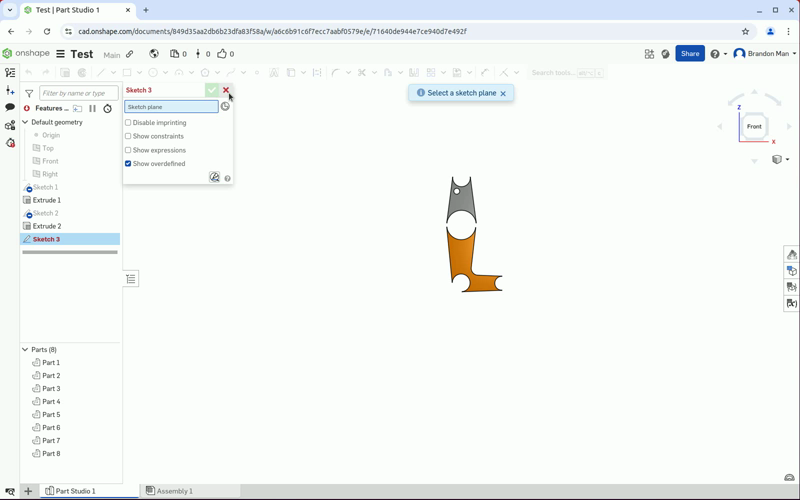
mouse_move(73, 163)
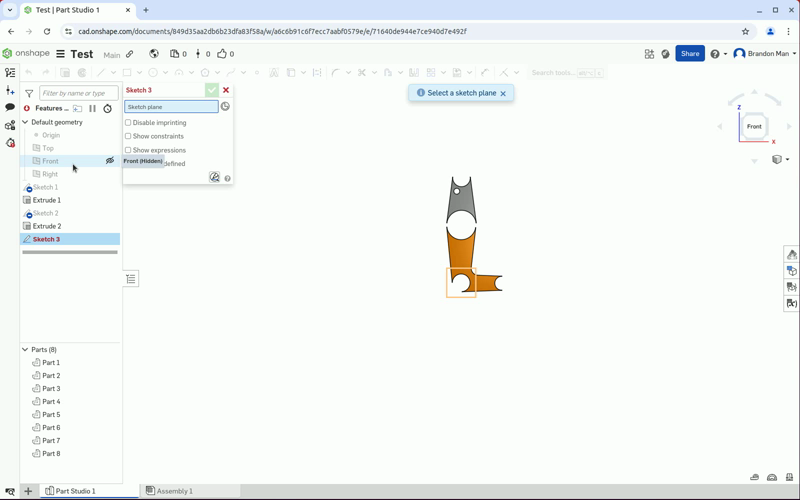
click(73, 163)
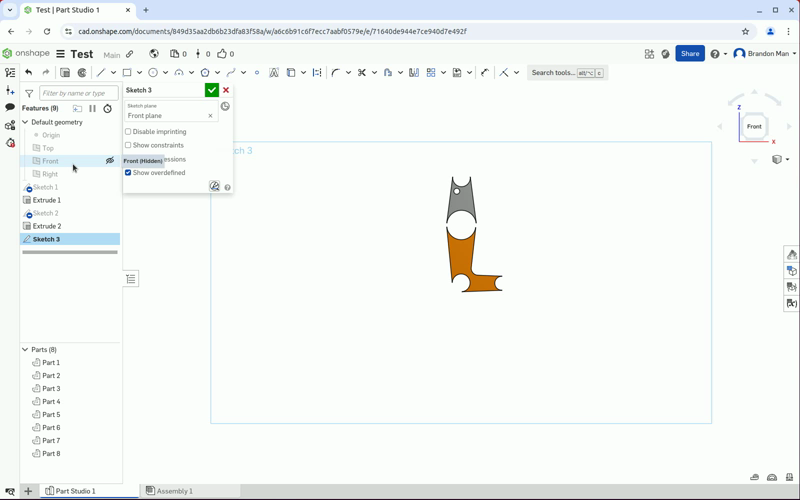
mouse_move(73, 352)
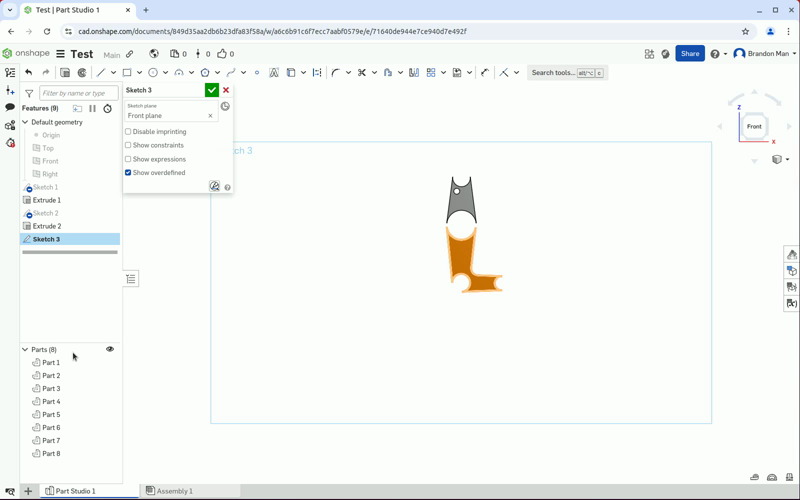
key(y)
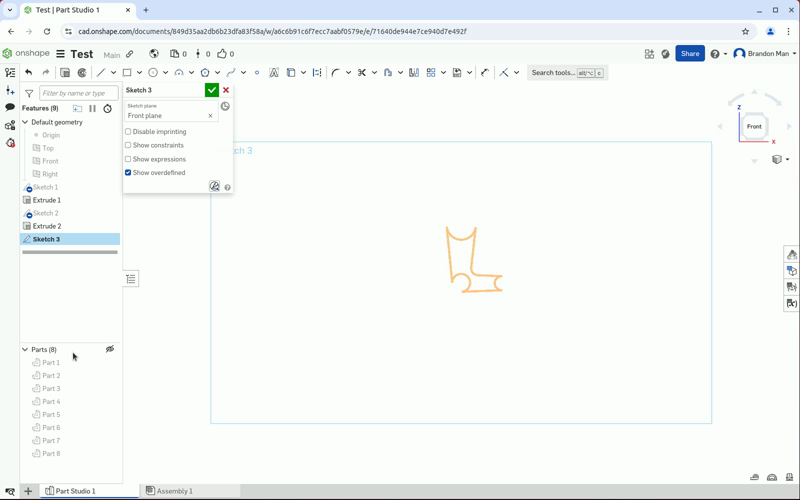
key(c)
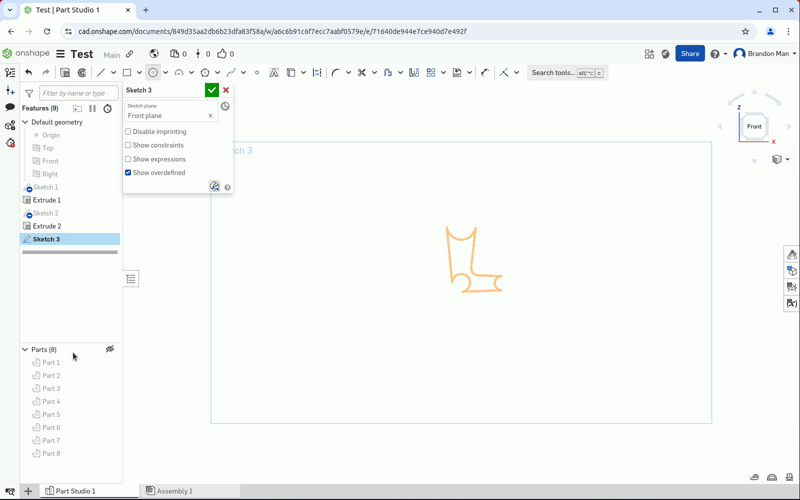
key_down(shift)
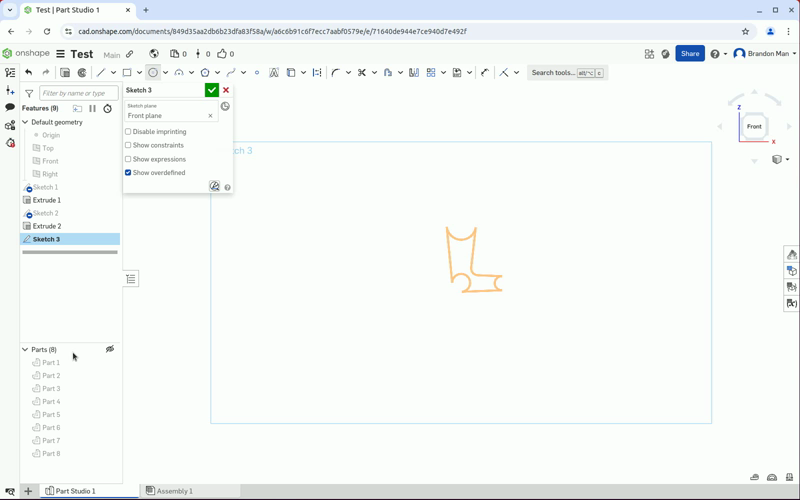
mouse_move(461, 225)
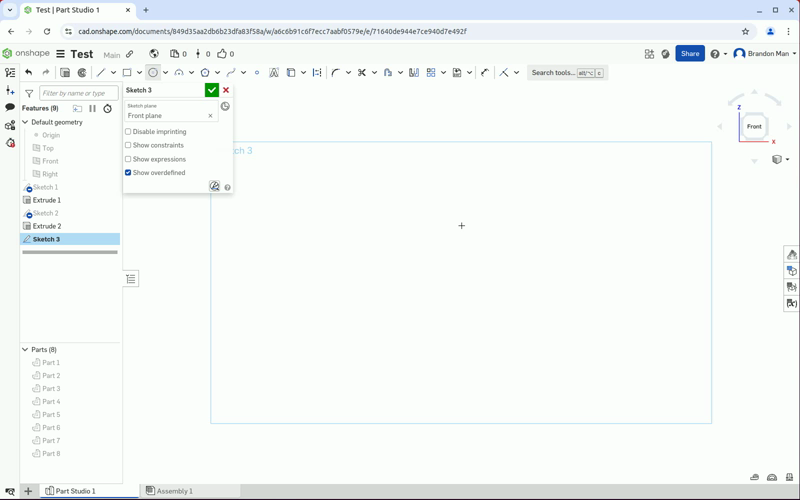
click(461, 225)
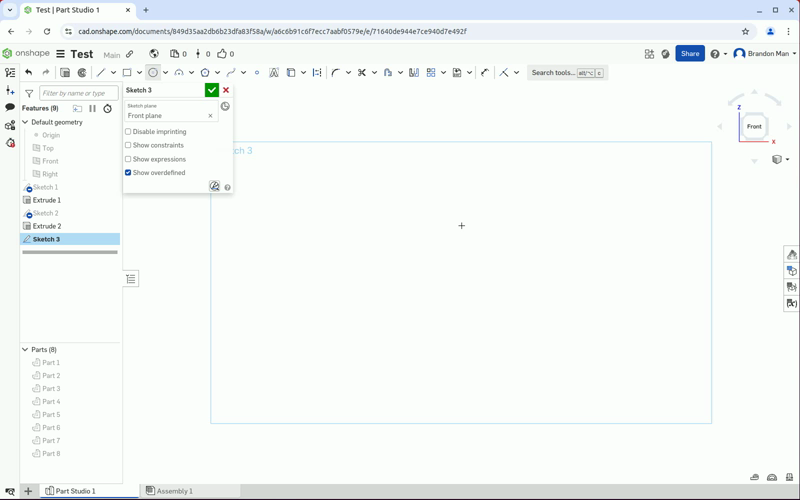
key_up(shift)
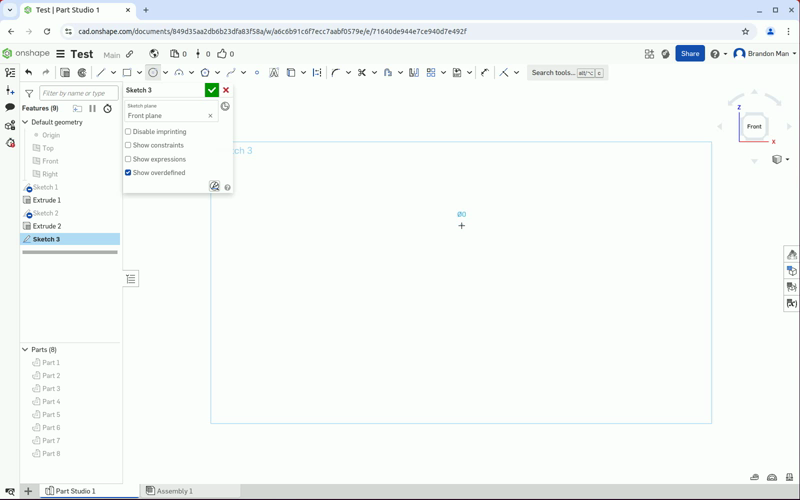
mouse_move(477, 225)
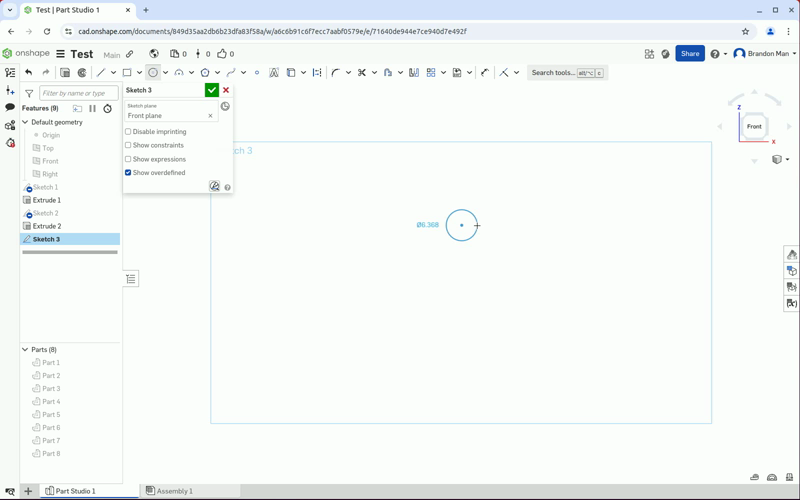
click(477, 225)
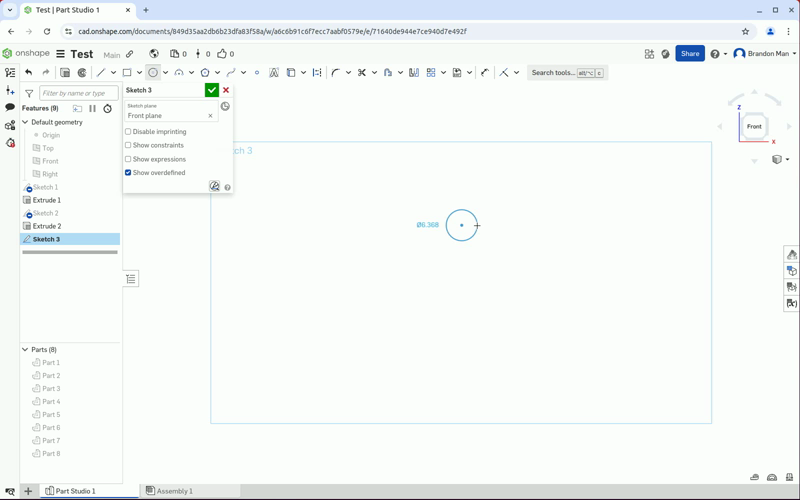
key(esc)
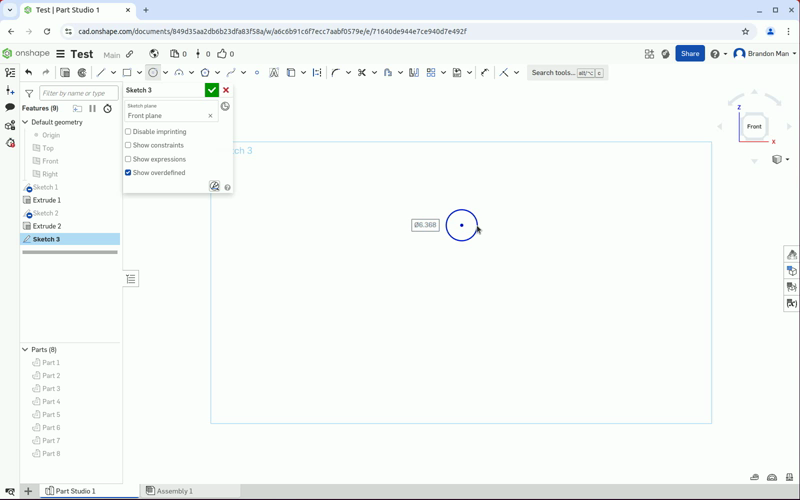
key(c)
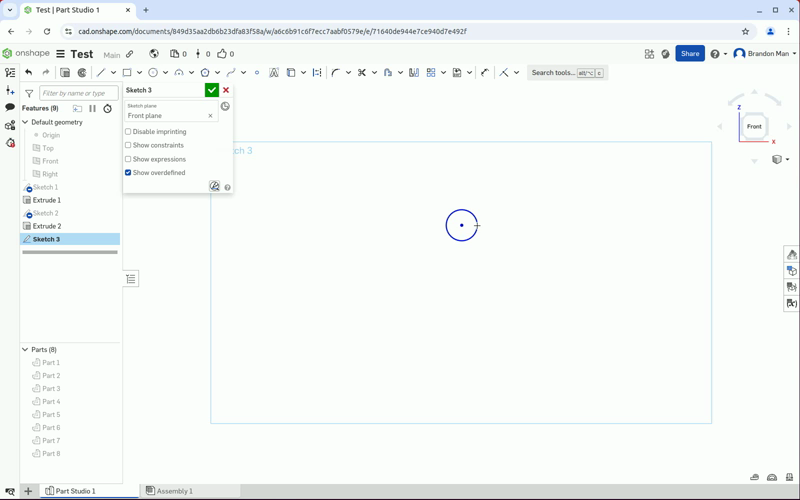
key_down(shift)
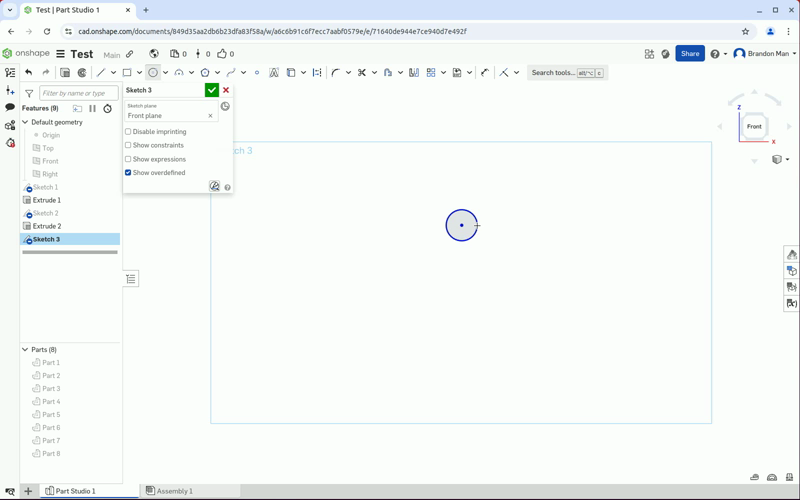
mouse_move(461, 225)
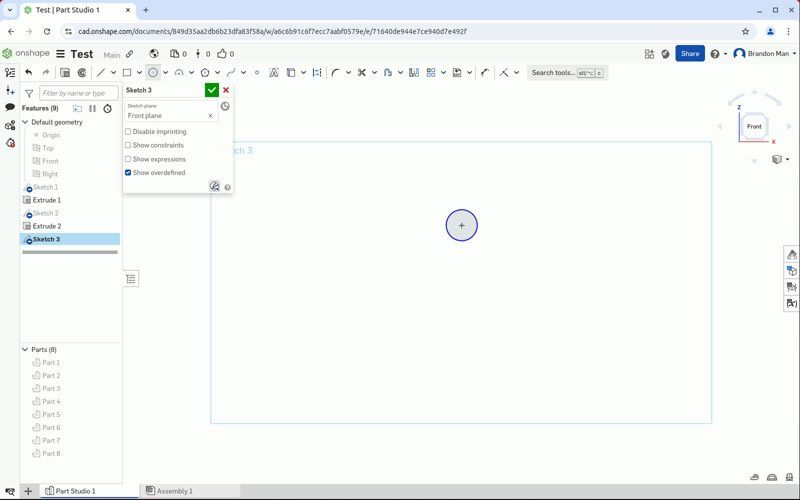
click(461, 225)
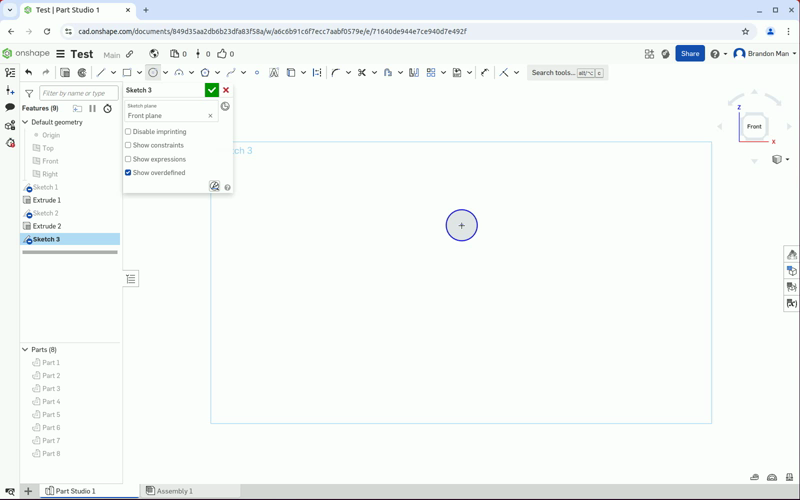
key_up(shift)
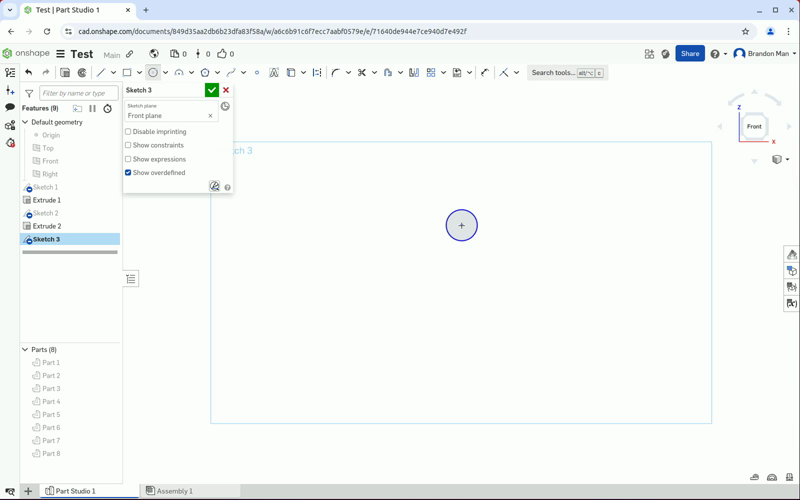
mouse_move(465, 225)
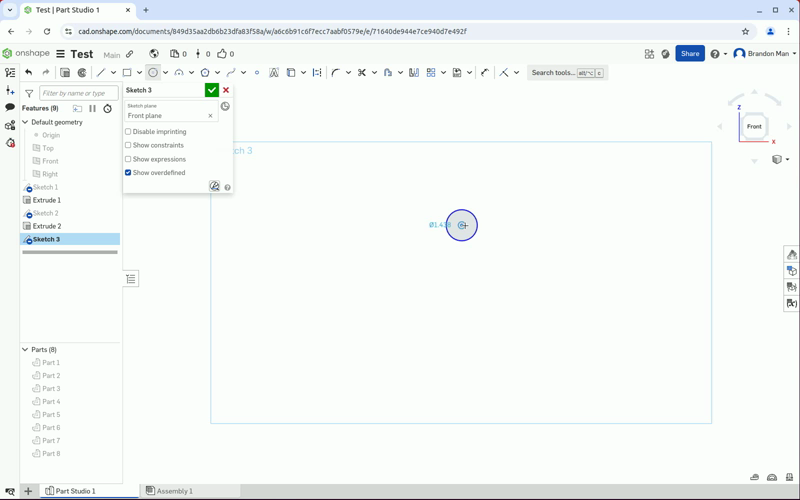
scroll(6)
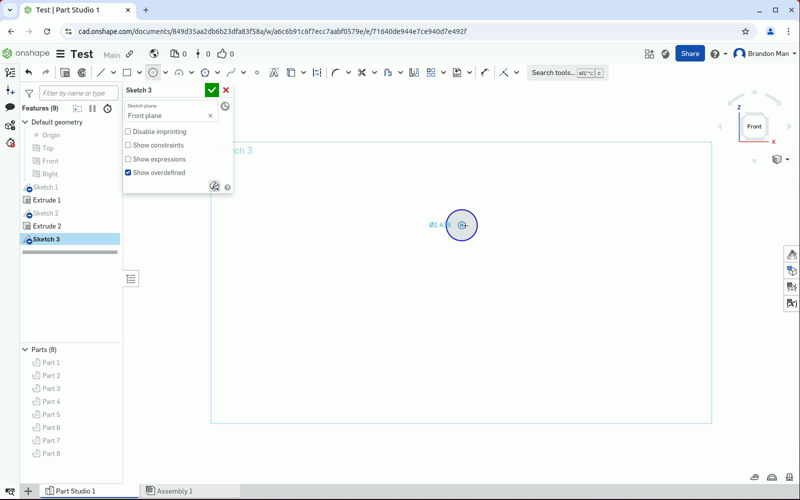
scroll(6)
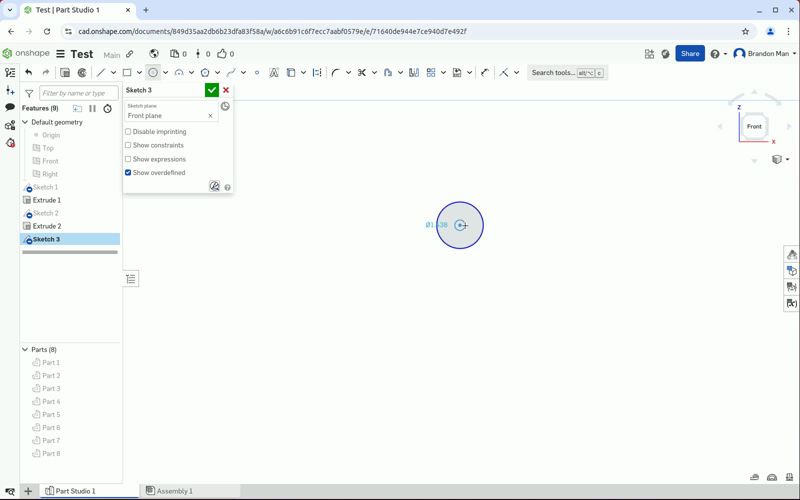
scroll(6)
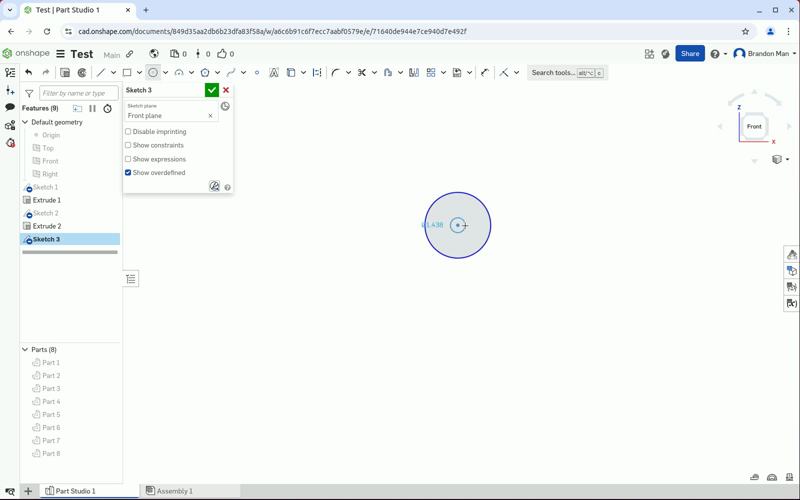
scroll(6)
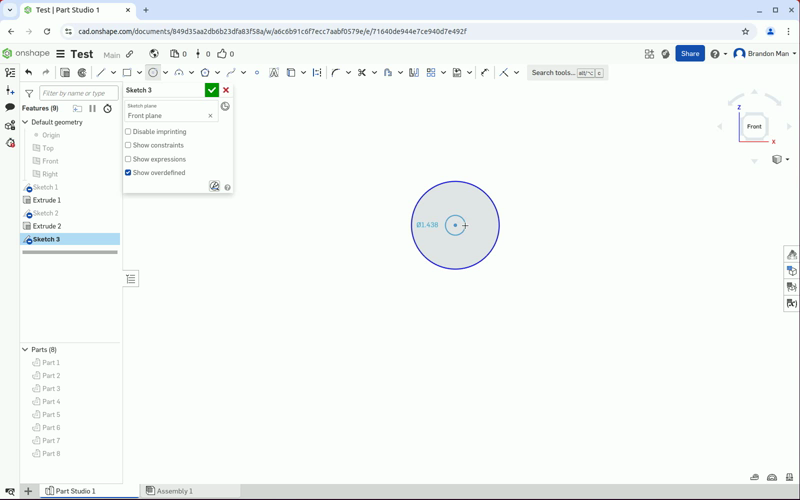
scroll(6)
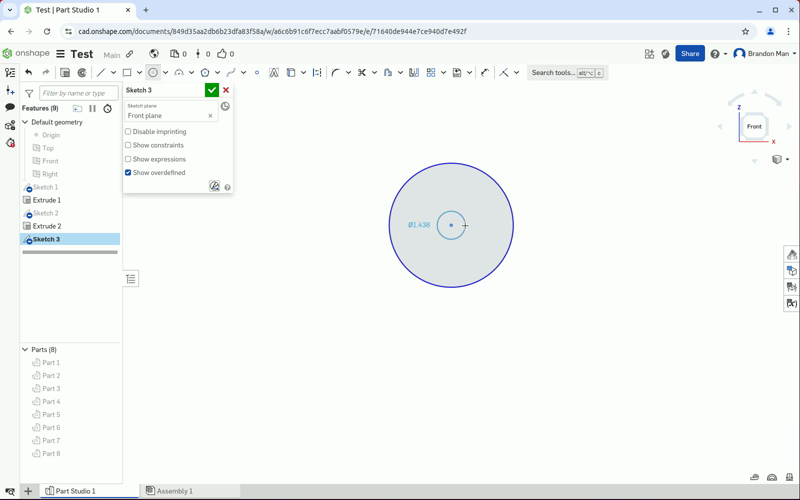
scroll(6)
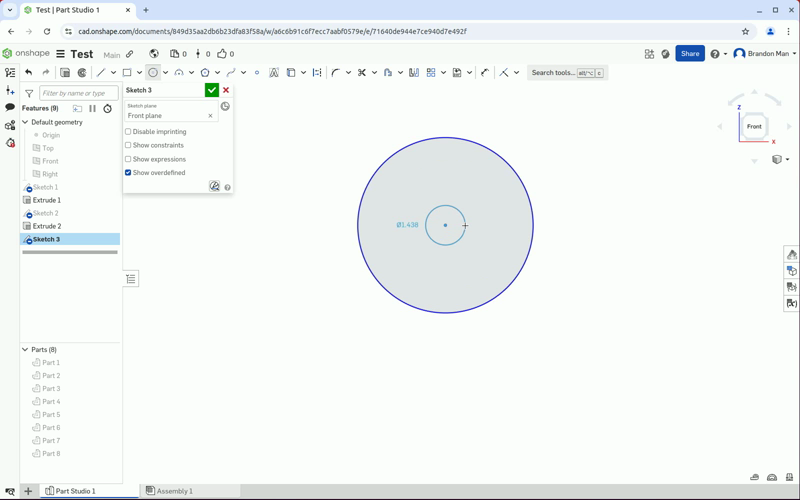
scroll(6)
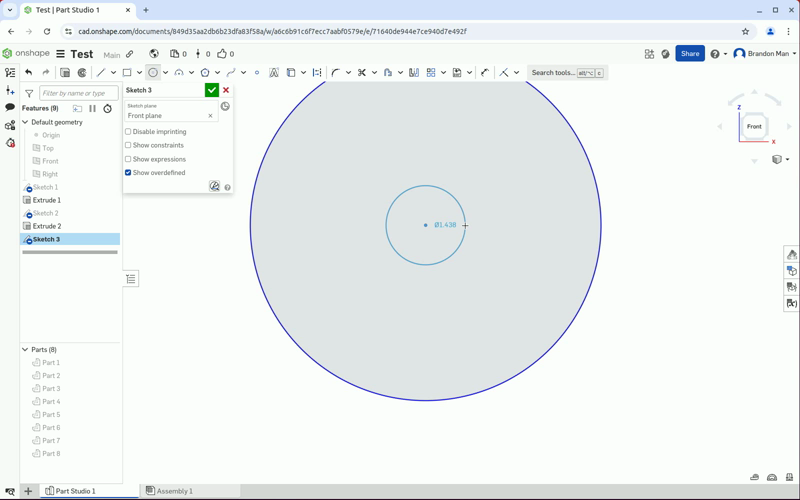
click(465, 225)
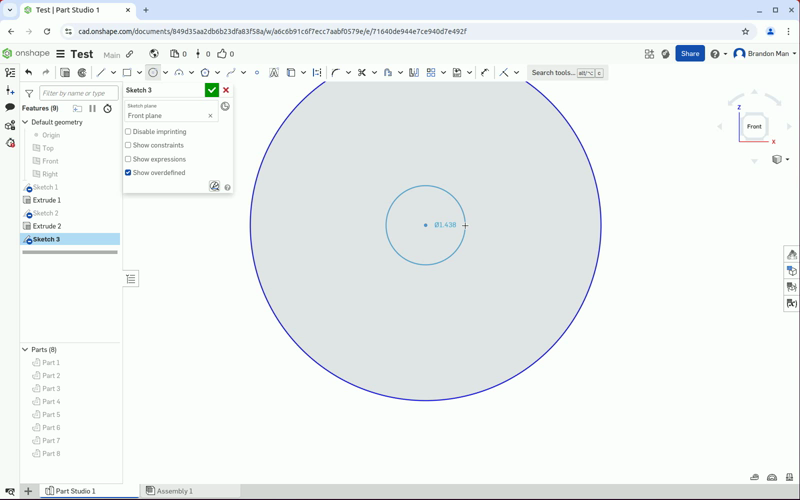
scroll(-6)
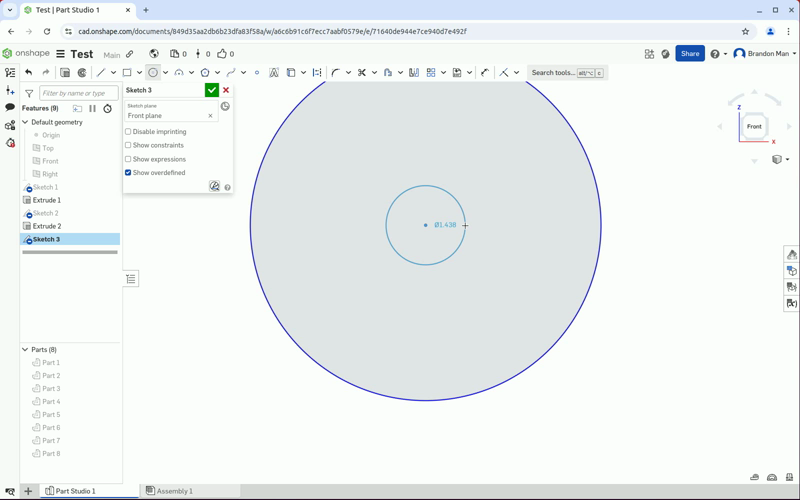
scroll(-6)
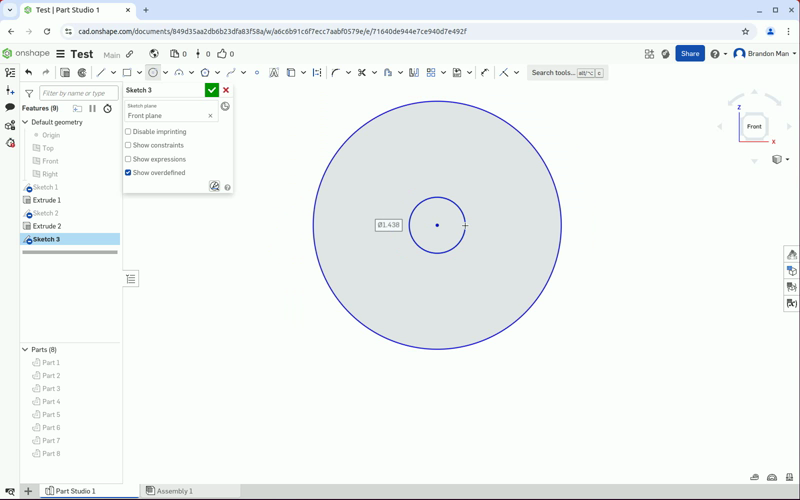
scroll(-6)
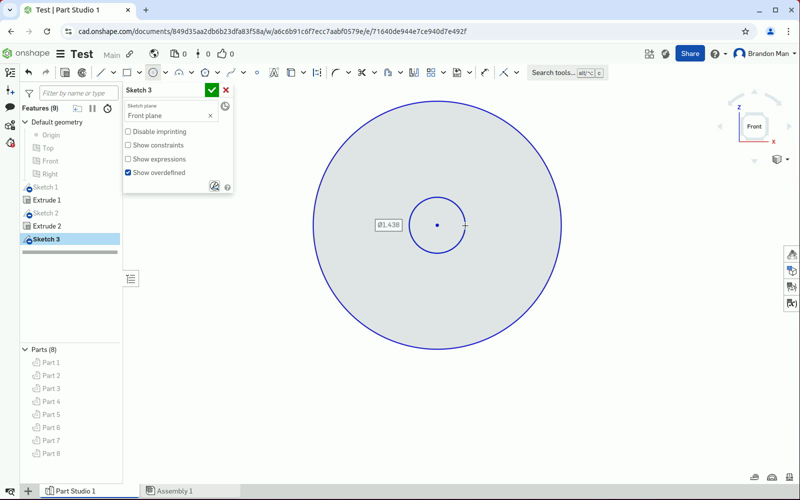
scroll(-6)
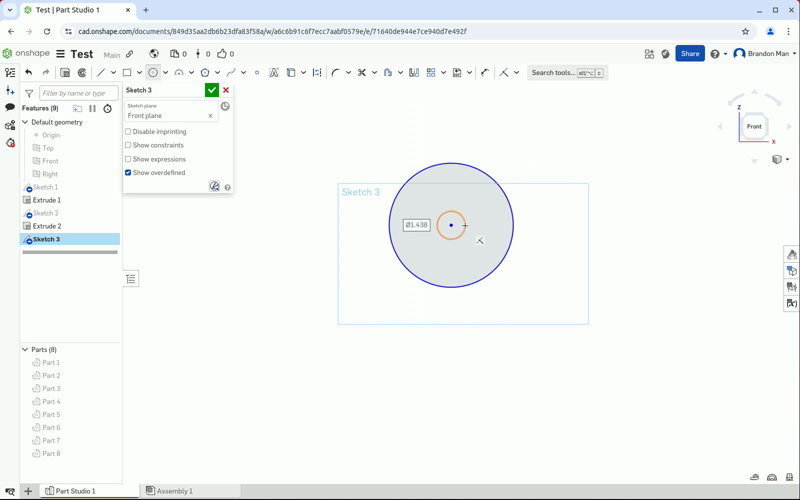
scroll(-6)
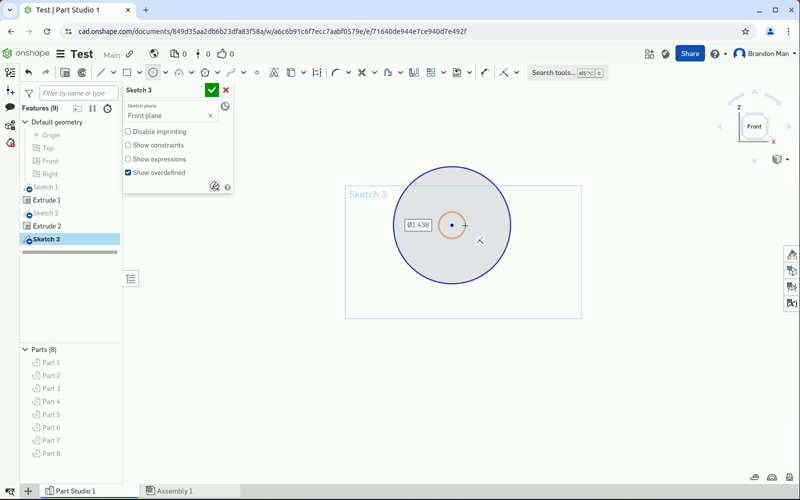
scroll(-6)
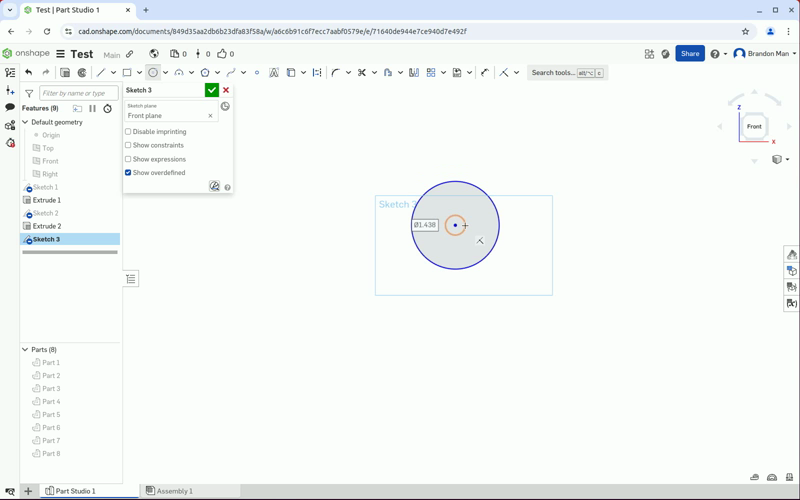
scroll(-6)
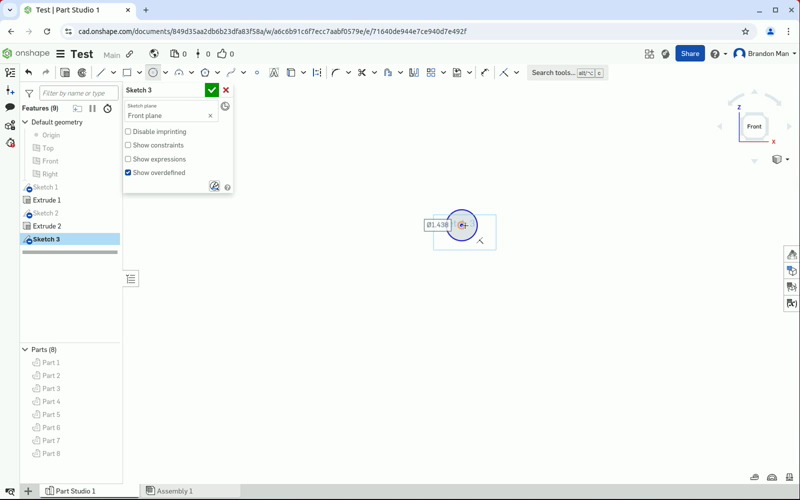
key(esc)
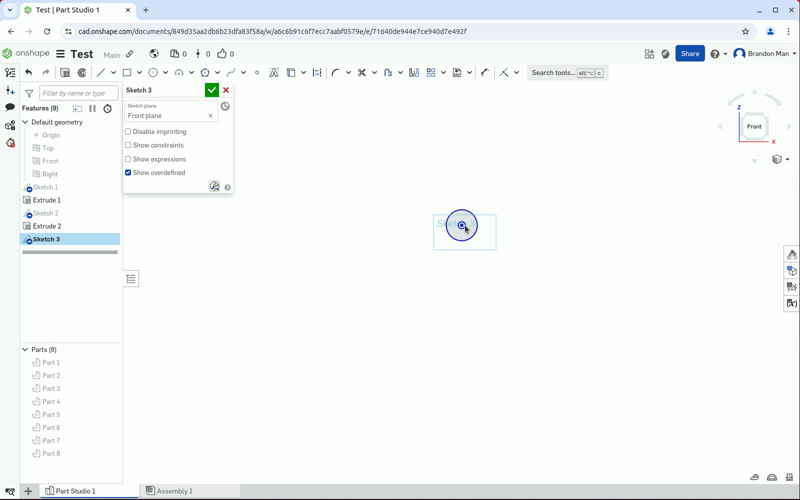
mouse_move(451, 223)
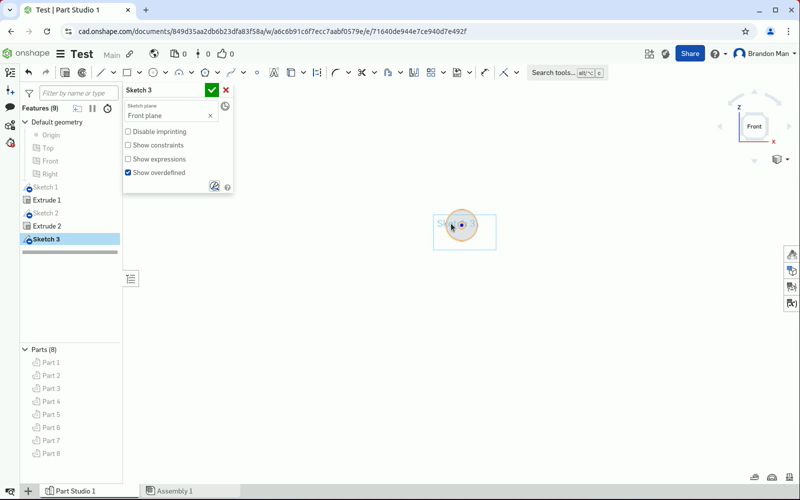
scroll(6)
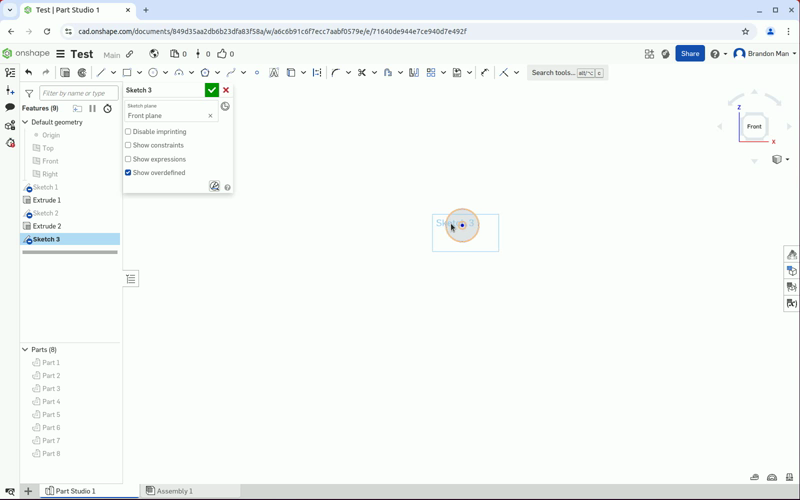
scroll(6)
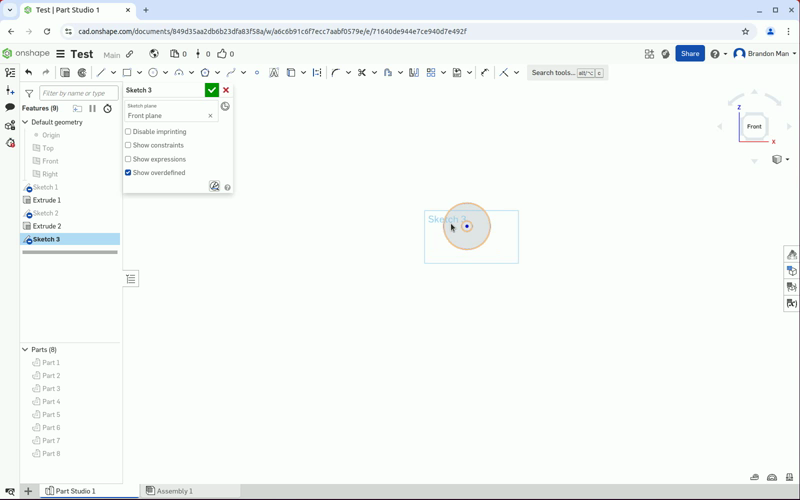
scroll(6)
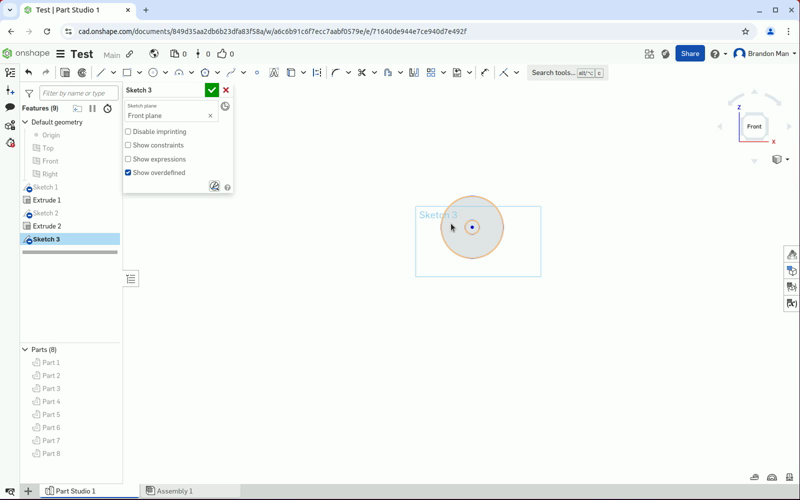
scroll(6)
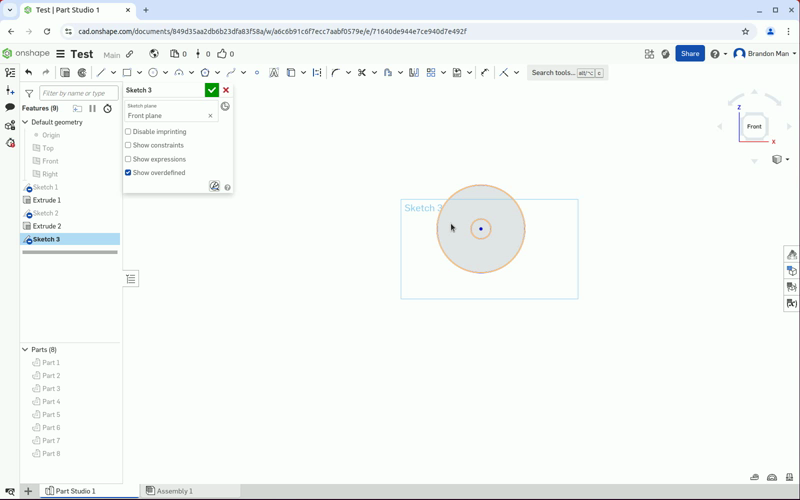
scroll(6)
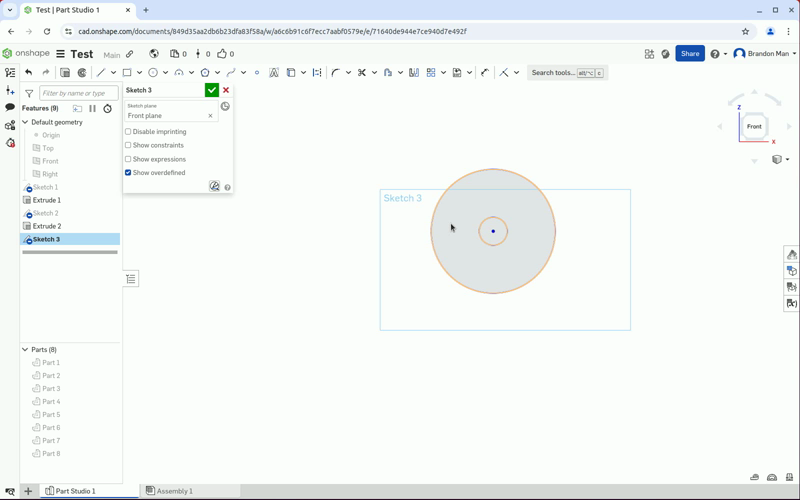
scroll(6)
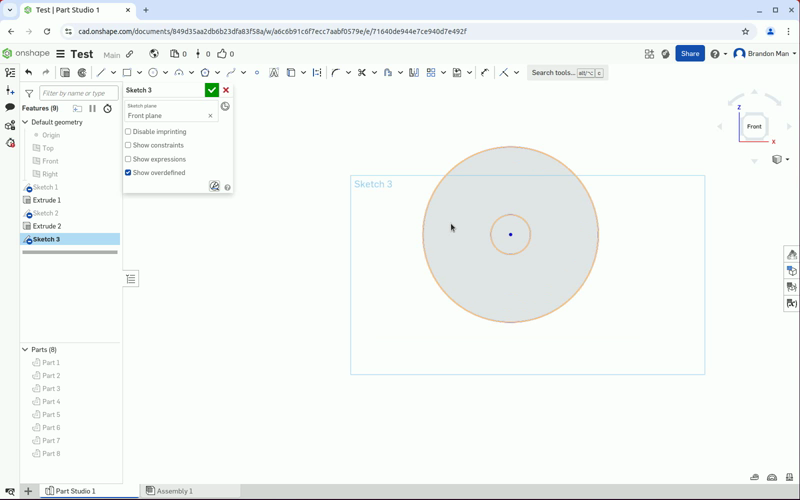
scroll(6)
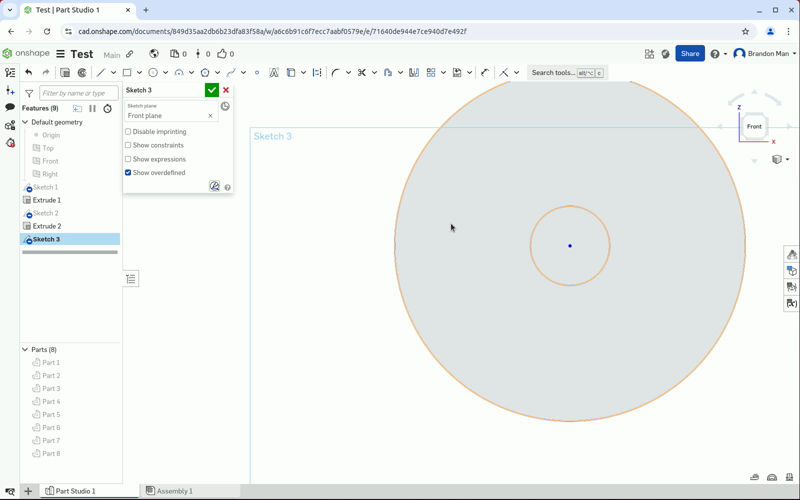
click(451, 223)
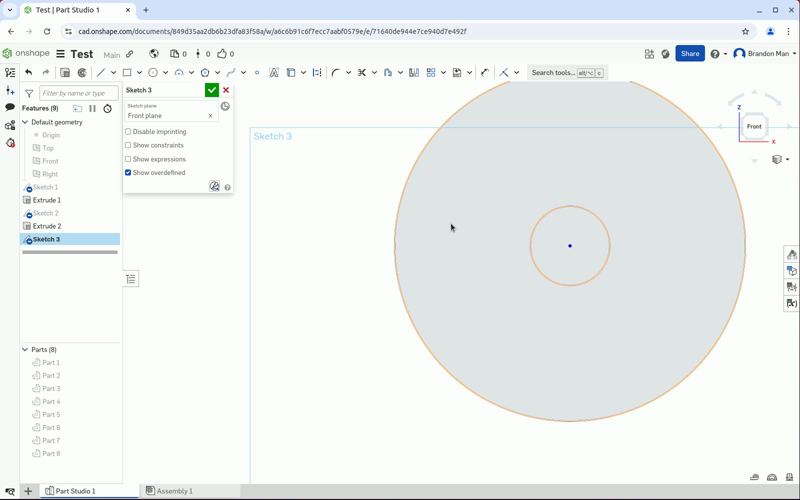
scroll(-6)
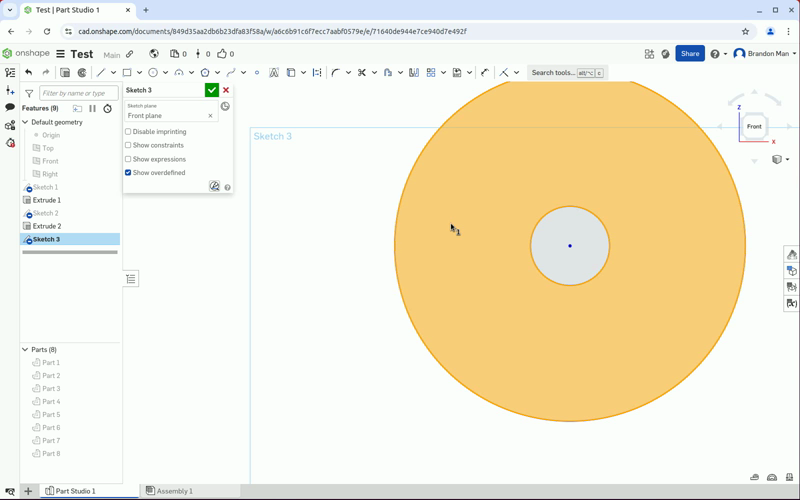
scroll(-6)
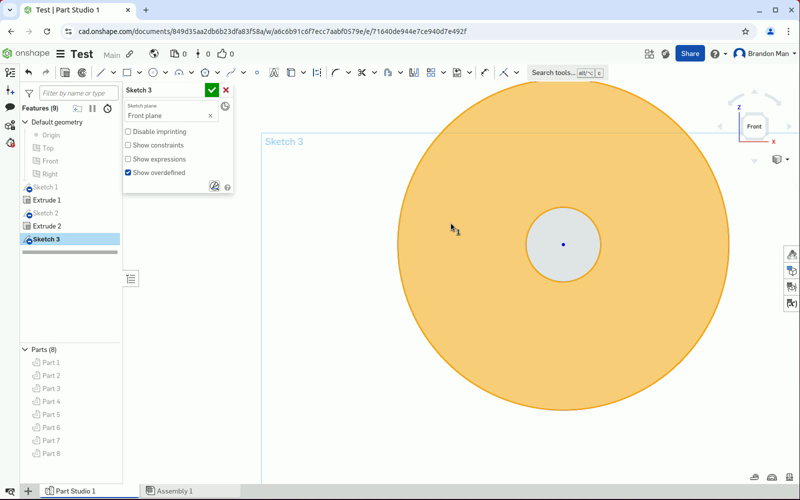
scroll(-6)
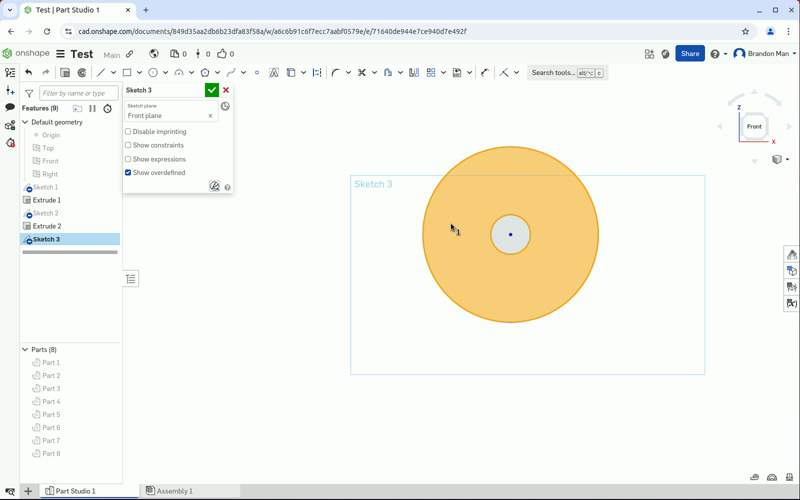
scroll(-6)
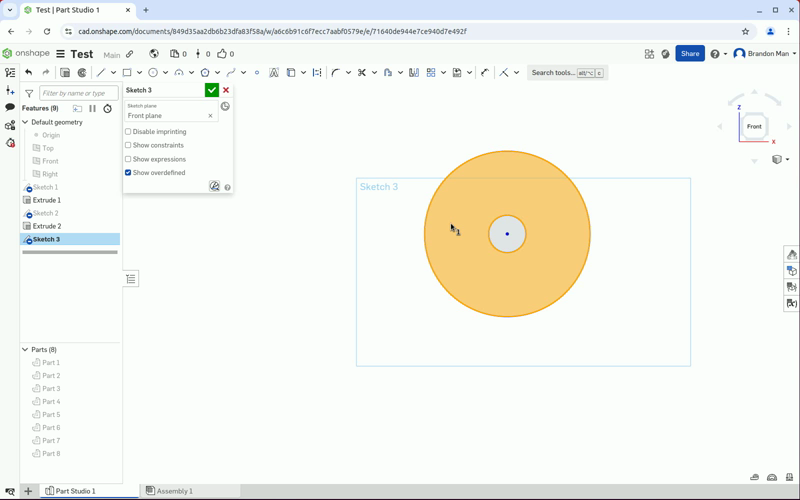
scroll(-6)
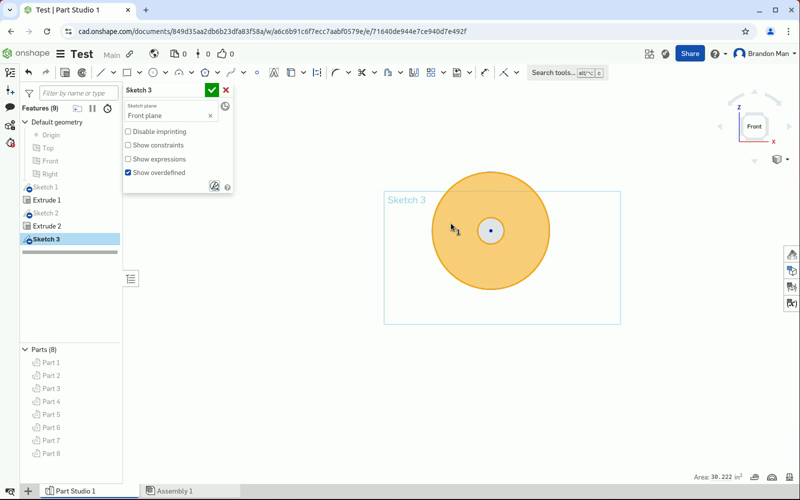
scroll(-6)
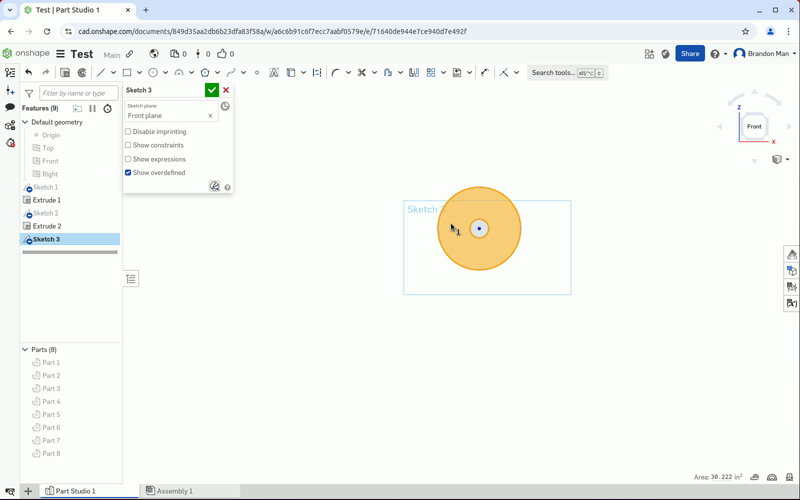
scroll(-6)
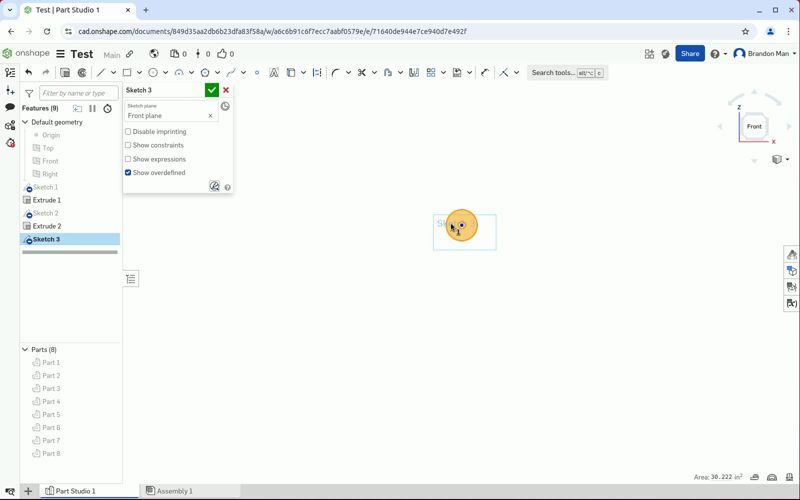
mouse_move(73, 352)
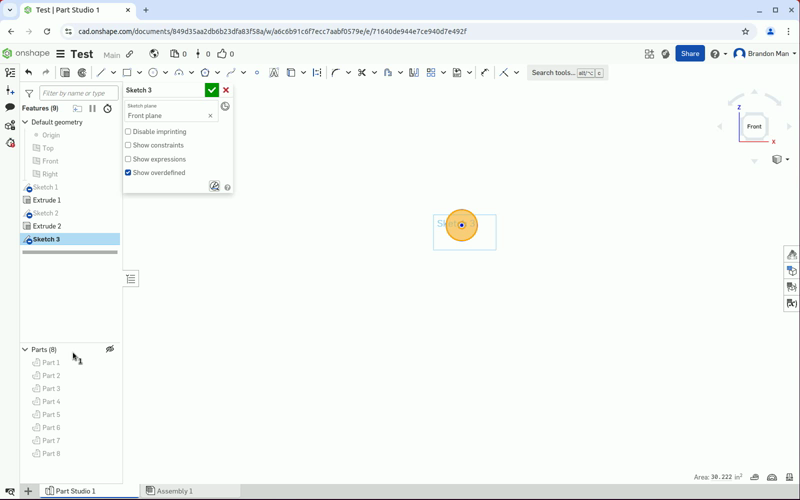
key(shift+y)
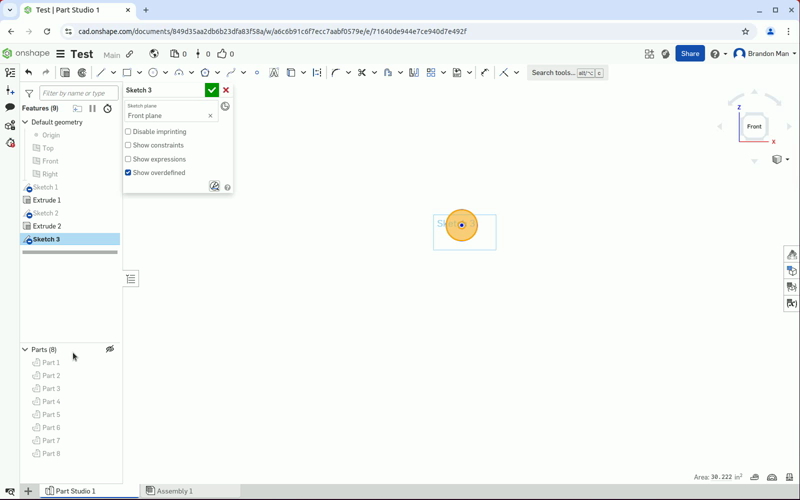
key(shift+e)
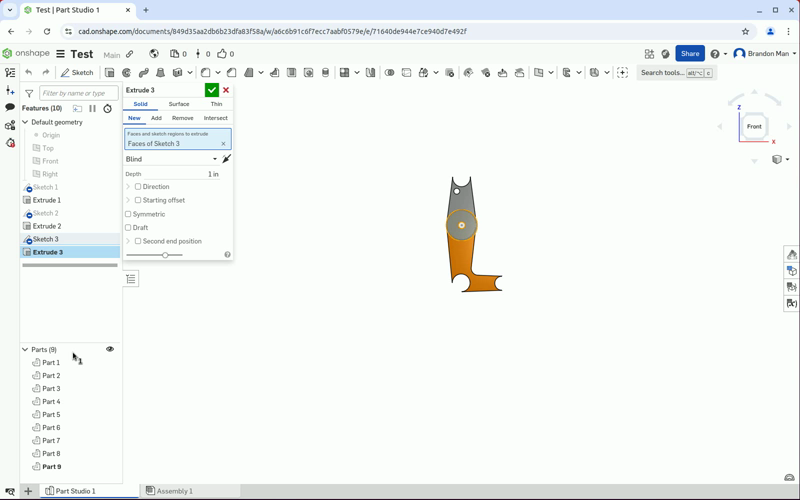
mouse_move(143, 106)
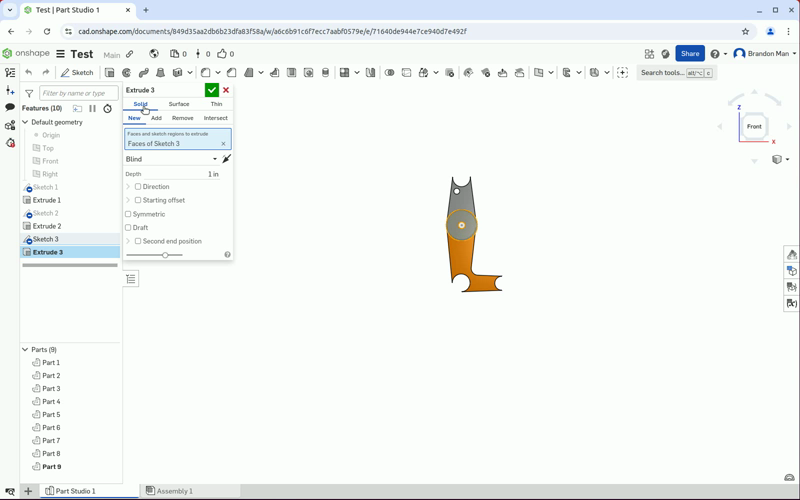
click(143, 106)
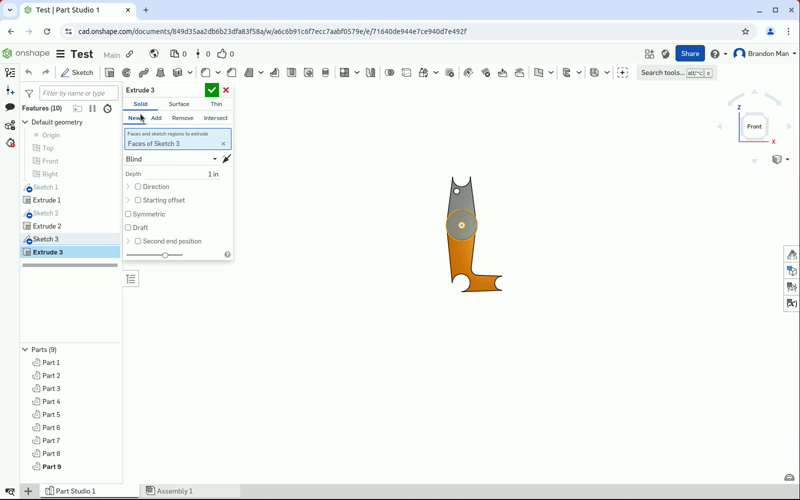
mouse_move(137, 120)
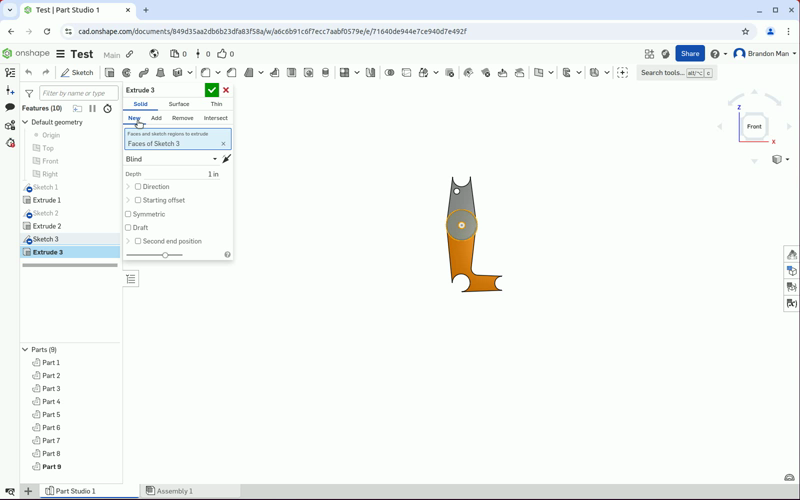
click(137, 120)
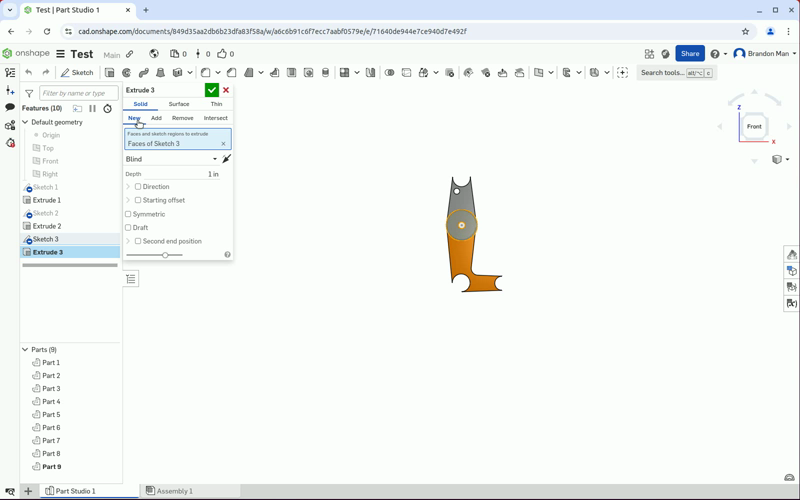
key(tab, 4)
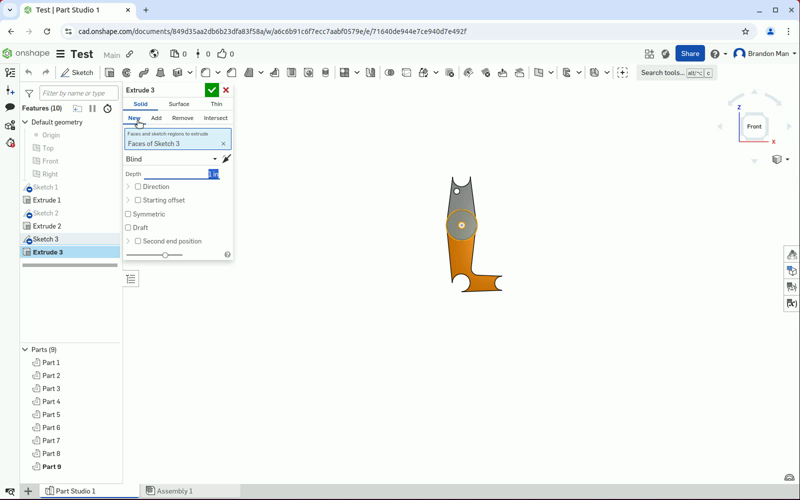
text(0.481)
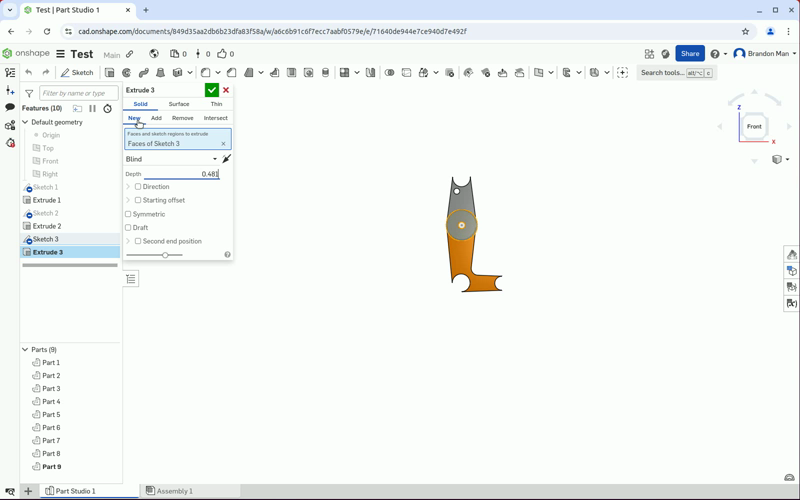
key(enter)
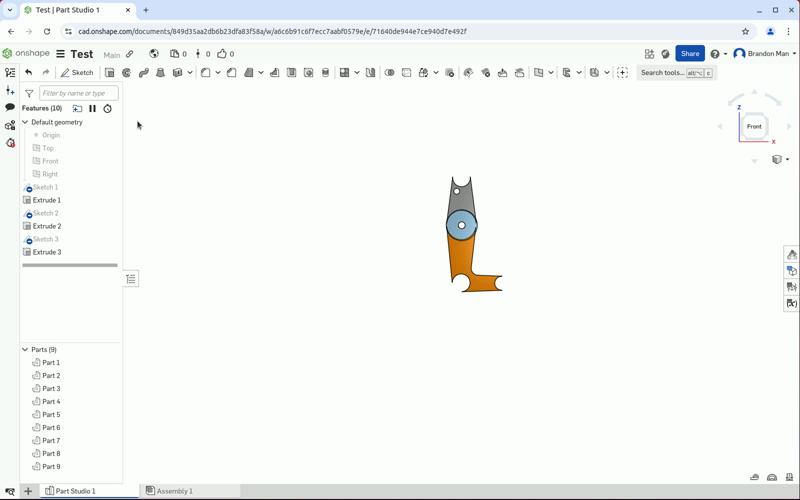
key(shift+h)
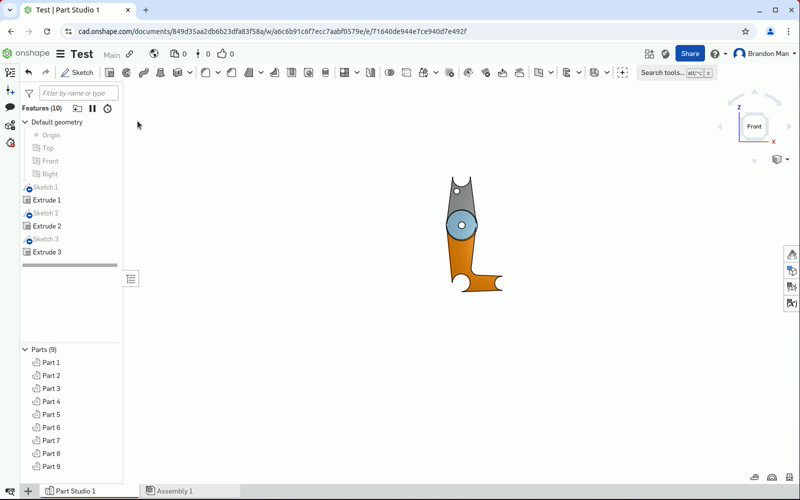
key(shift+h)
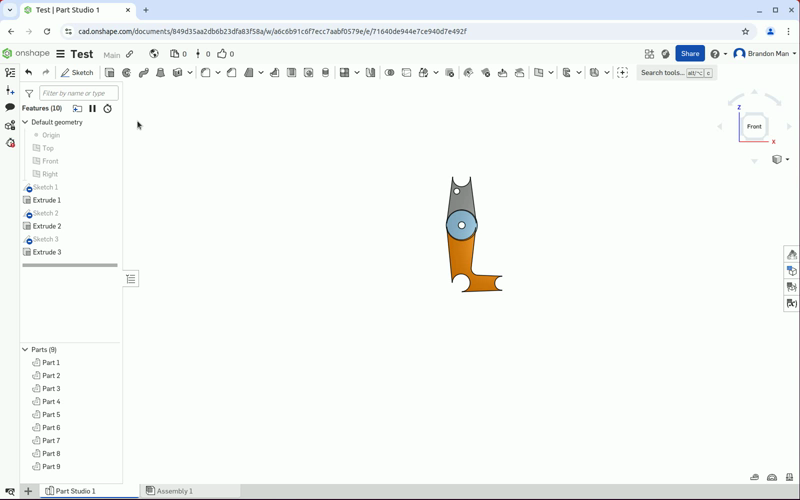
mouse_move(73, 189)
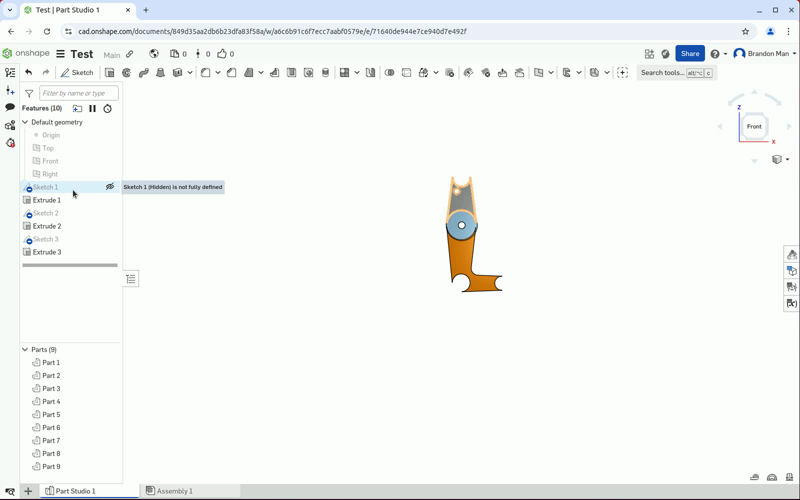
click(73, 189)
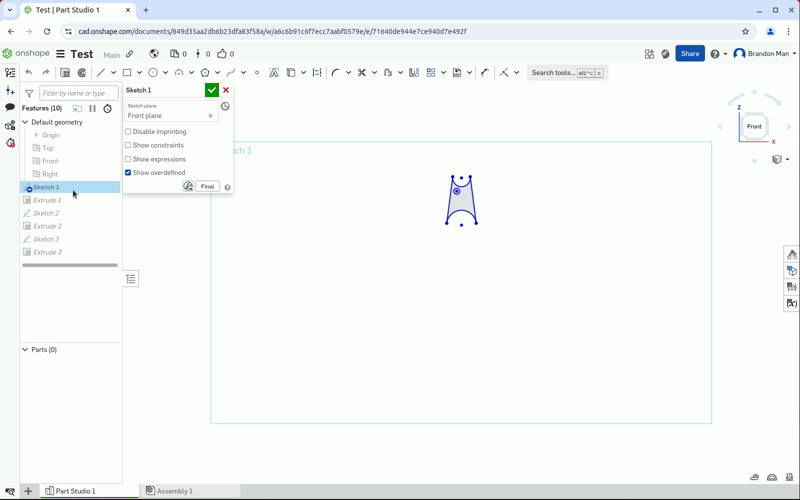
mouse_move(229, 92)
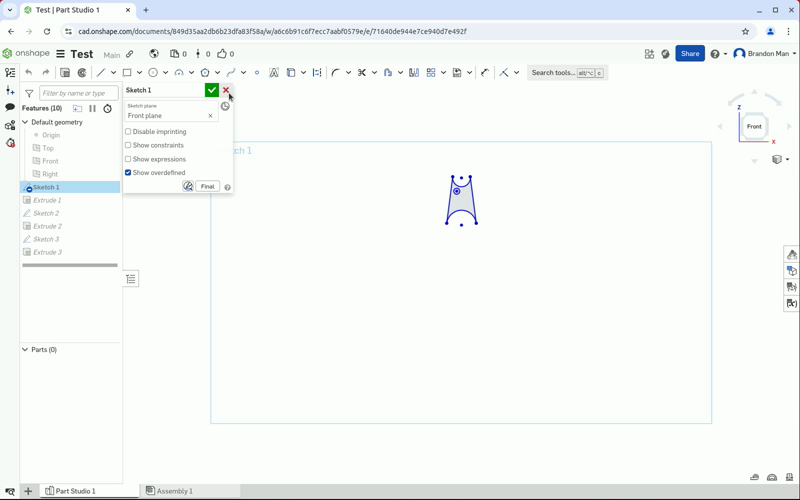
click(229, 92)
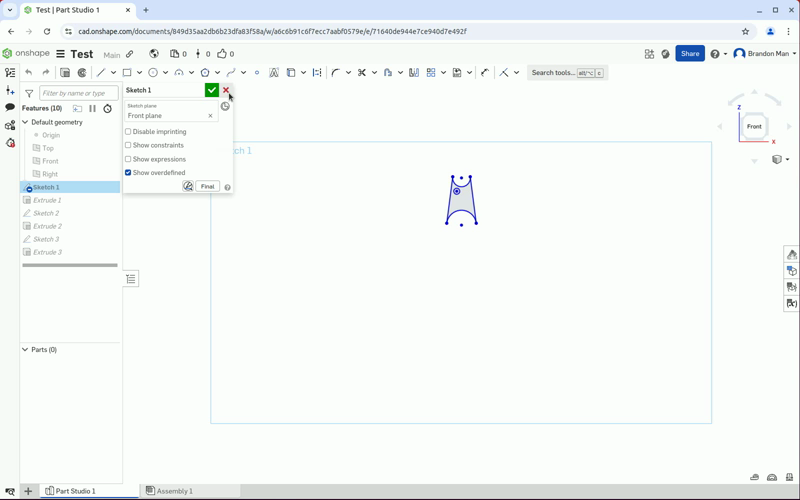
key(shift+s)
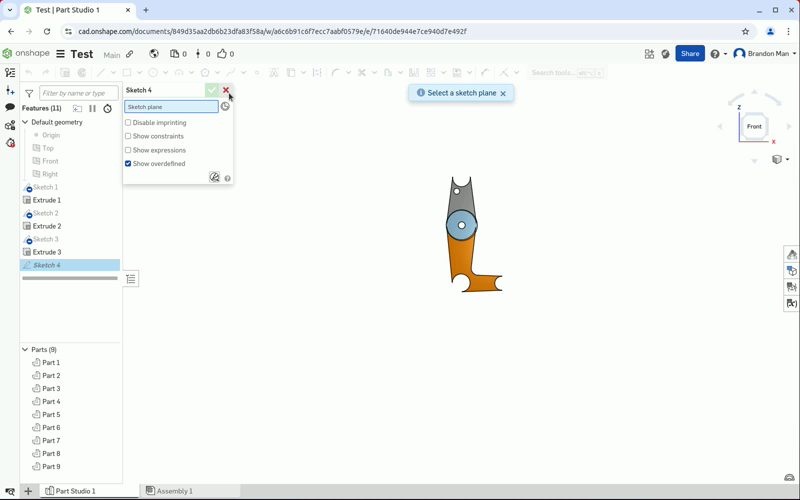
mouse_move(73, 163)
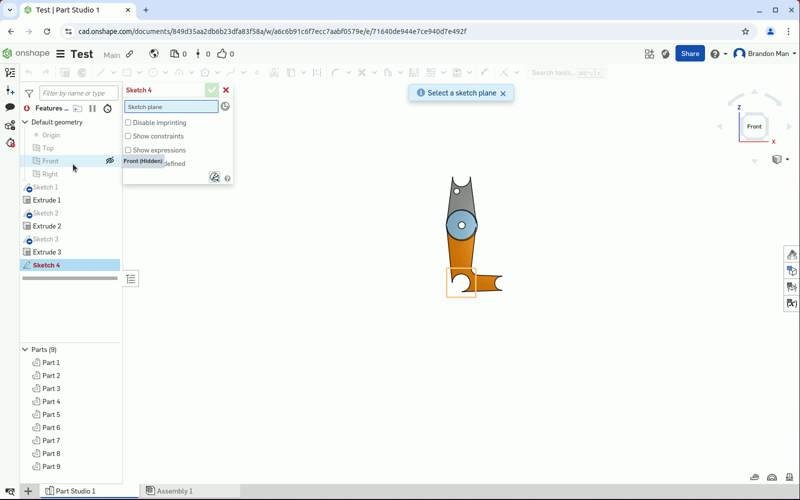
click(73, 163)
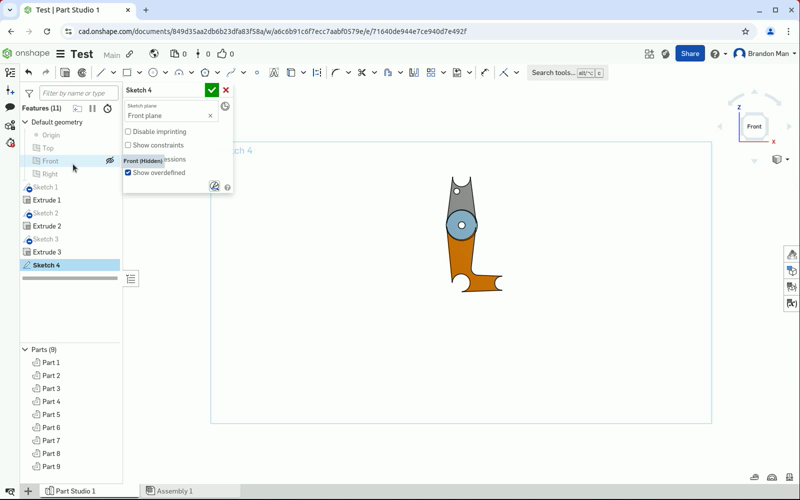
mouse_move(73, 352)
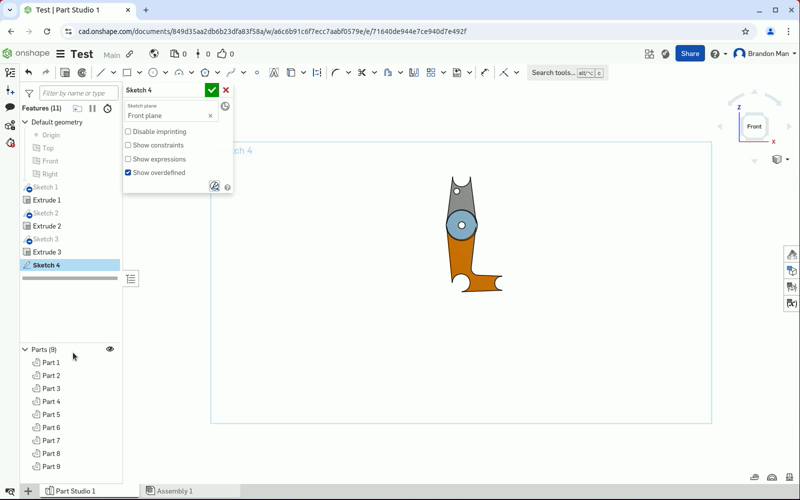
key(y)
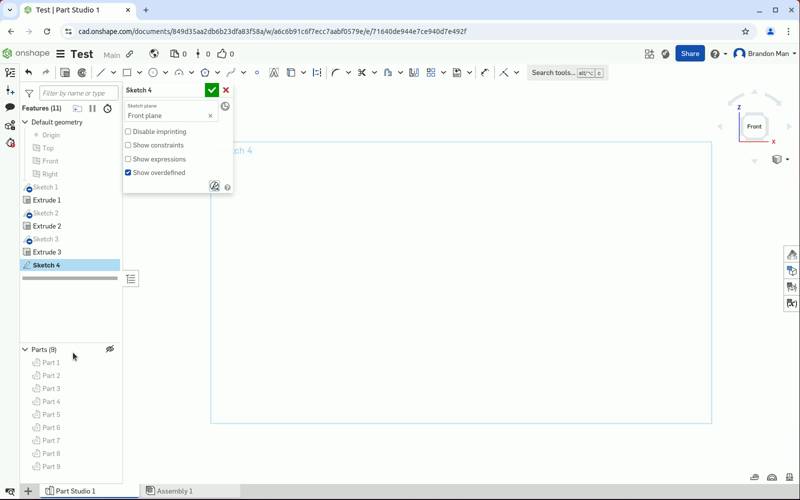
key(l)
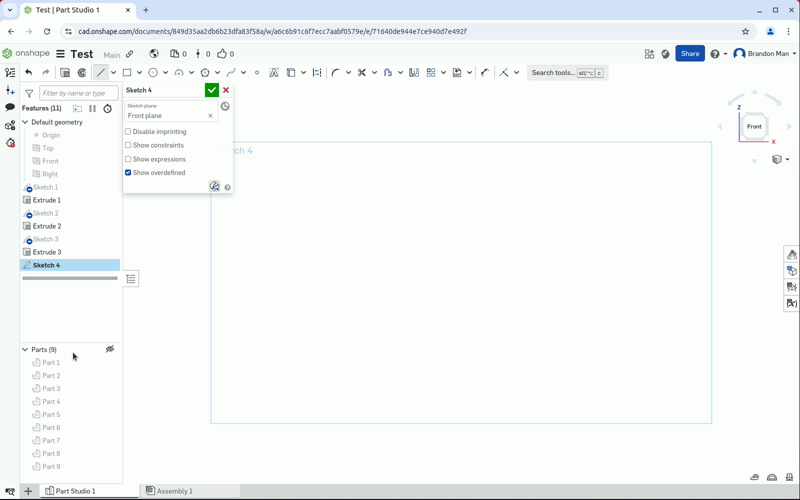
key_down(shift)
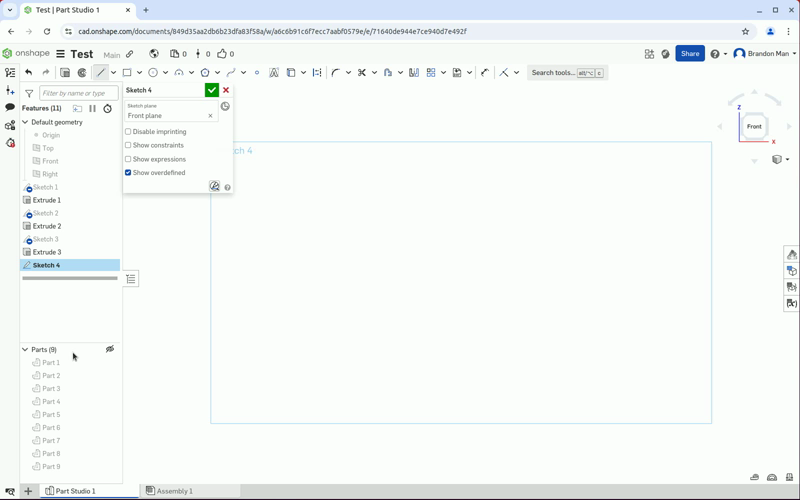
mouse_move(460, 291)
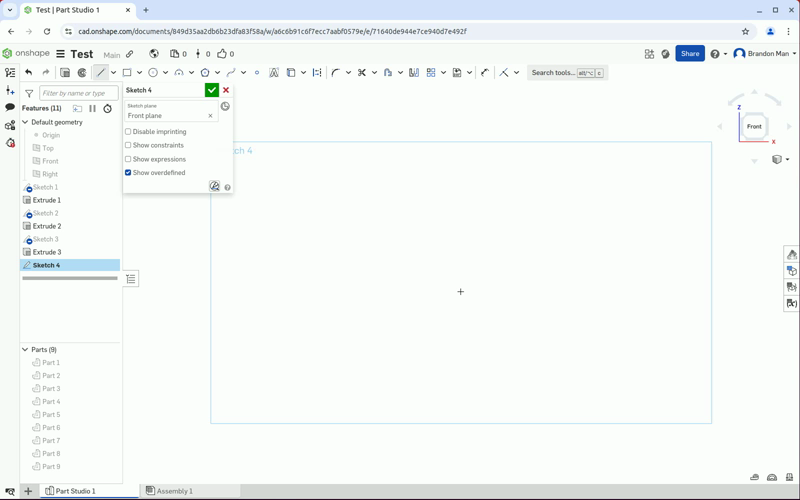
click(460, 291)
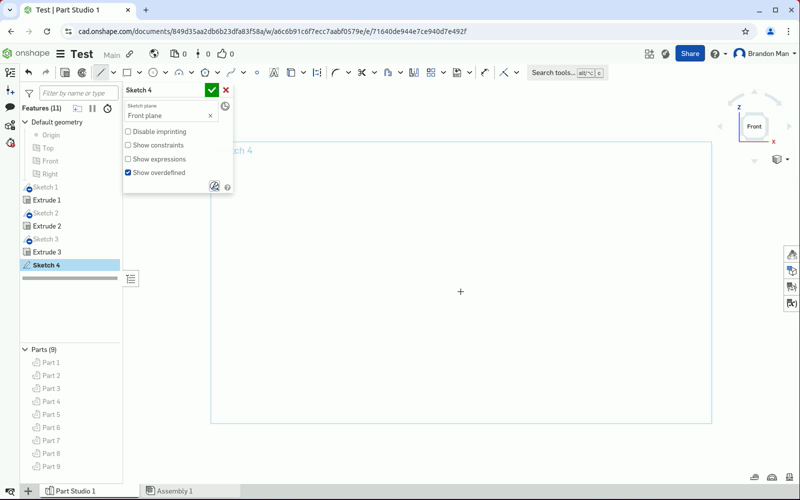
key_up(shift)
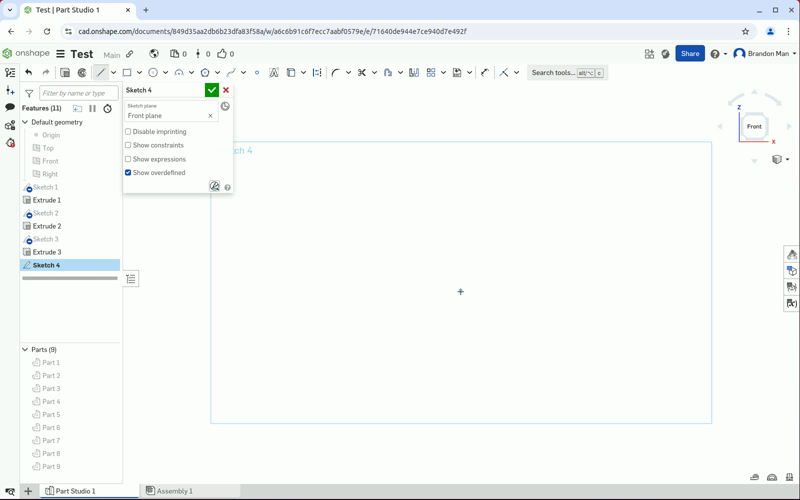
key_down(shift)
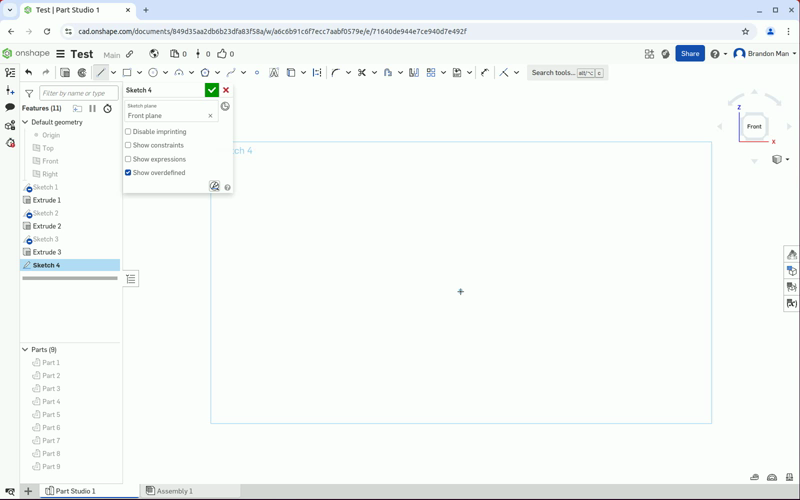
mouse_move(490, 291)
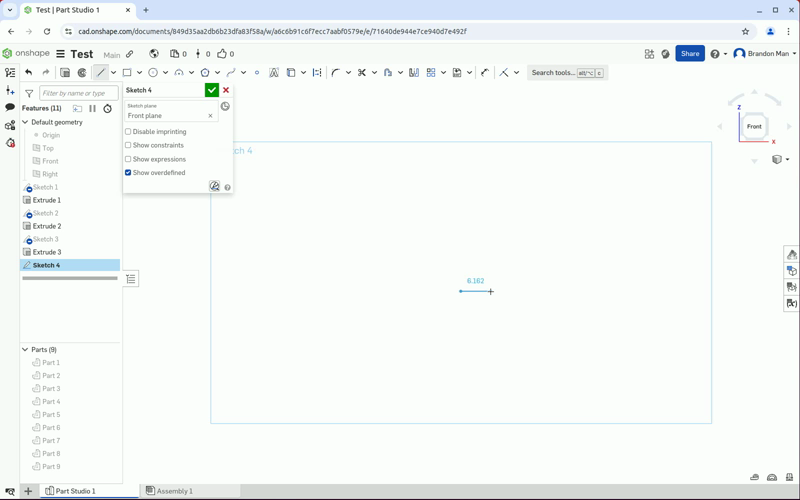
mouse_move(461, 291)
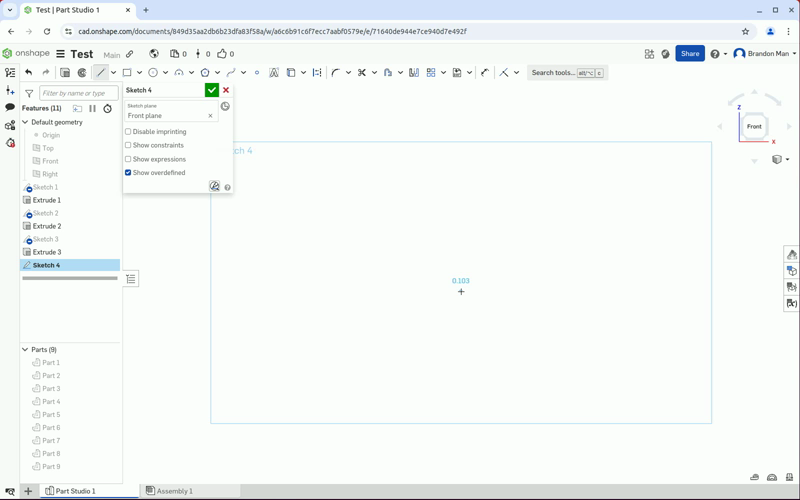
scroll(6)
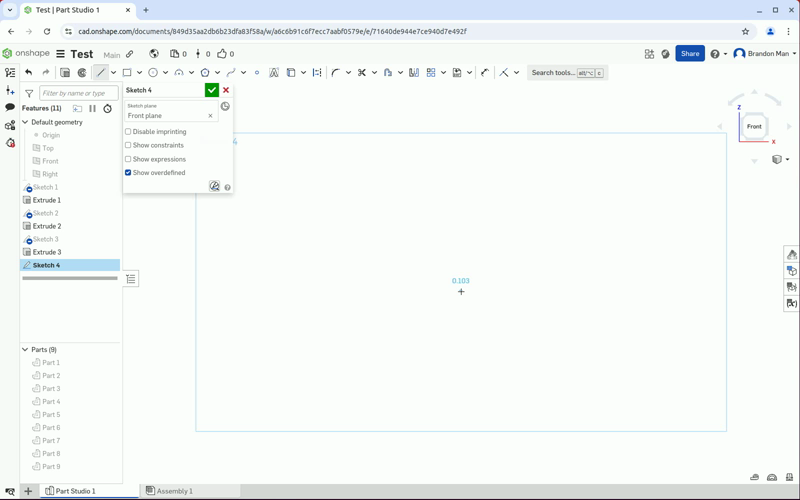
scroll(6)
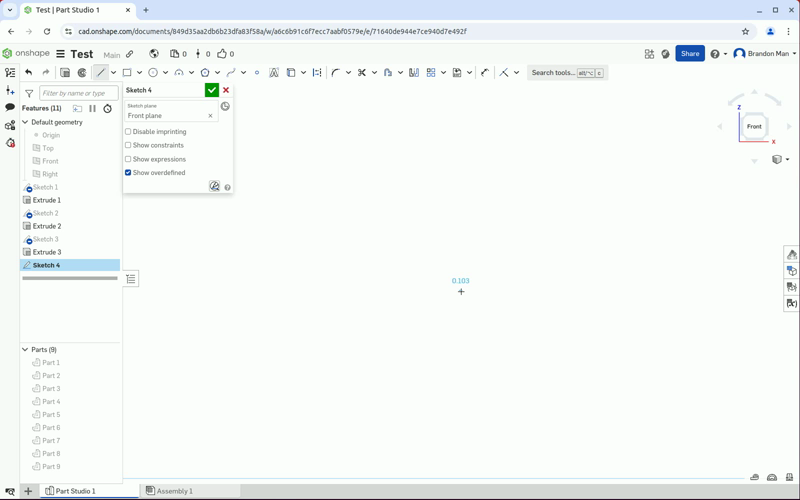
scroll(6)
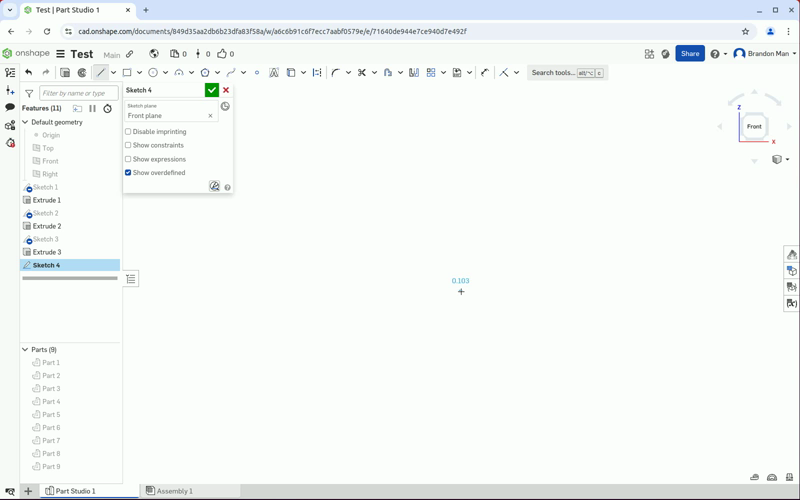
scroll(6)
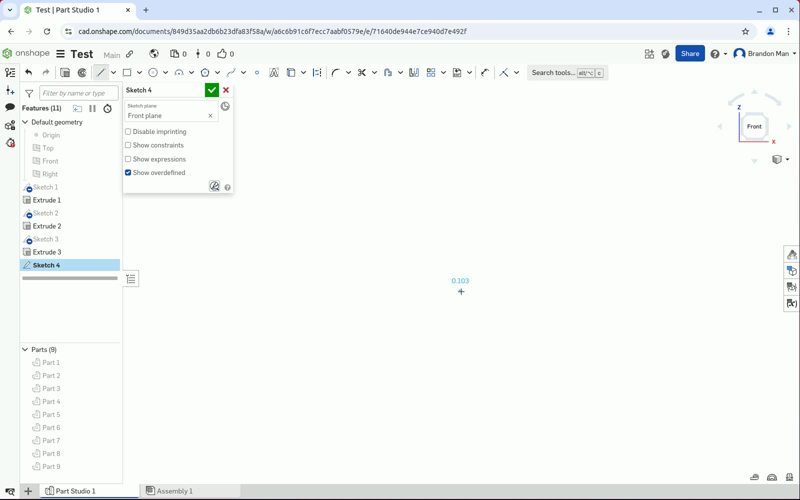
scroll(6)
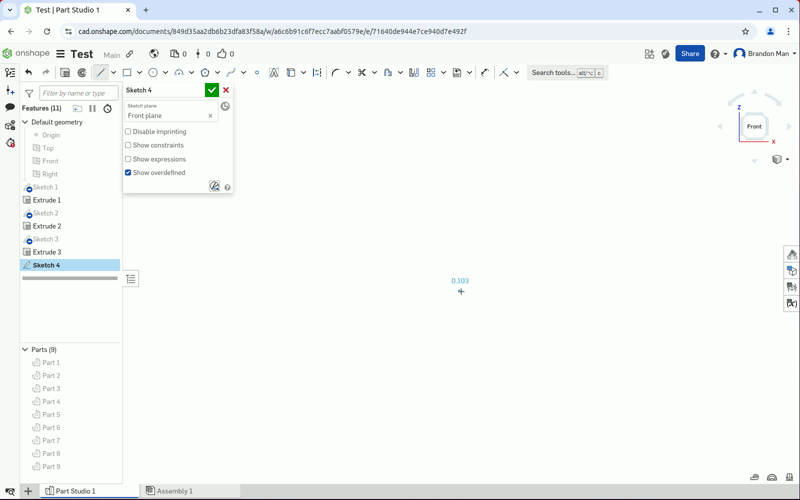
scroll(6)
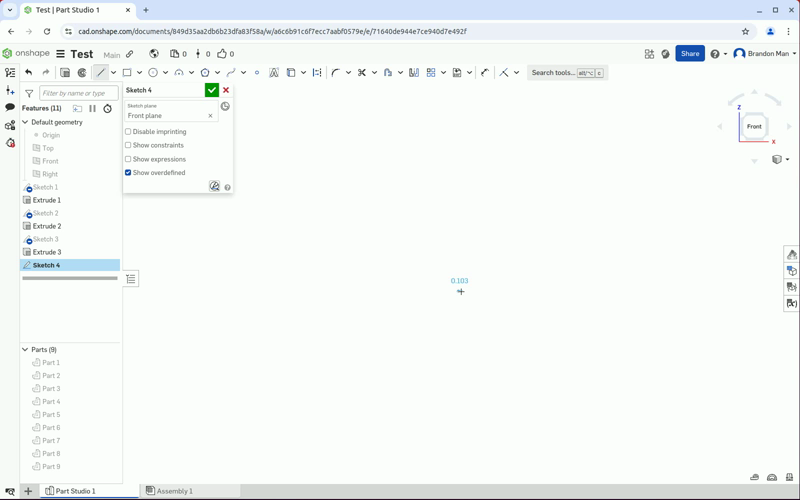
scroll(6)
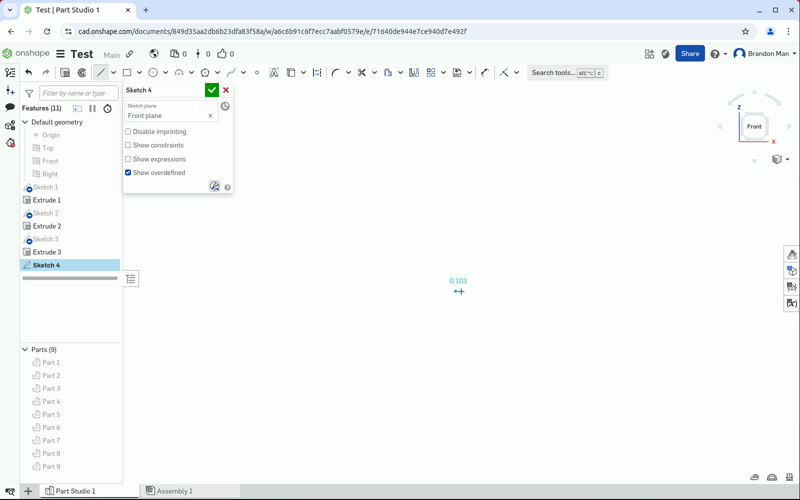
click(461, 291)
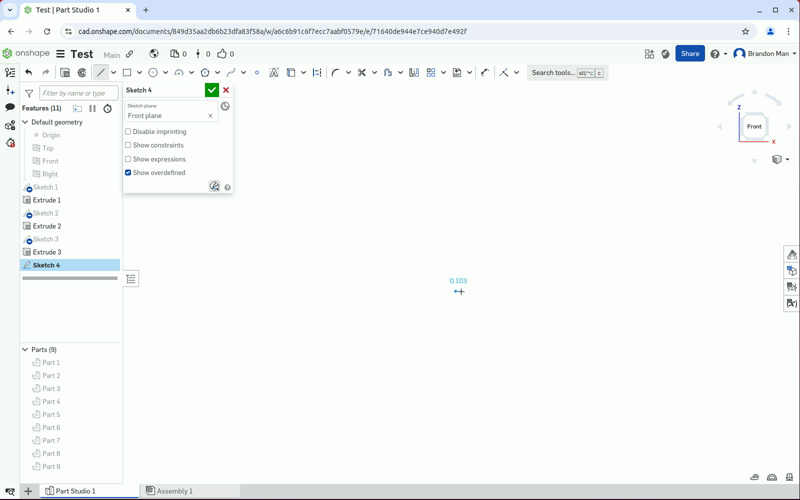
scroll(-6)
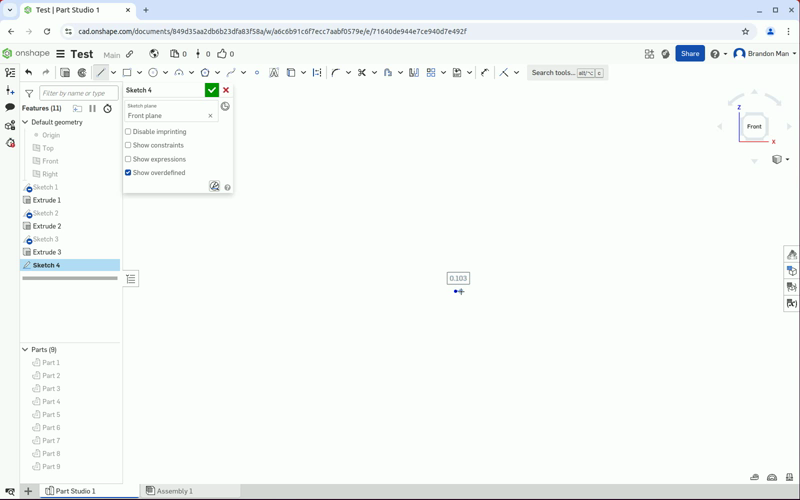
scroll(-6)
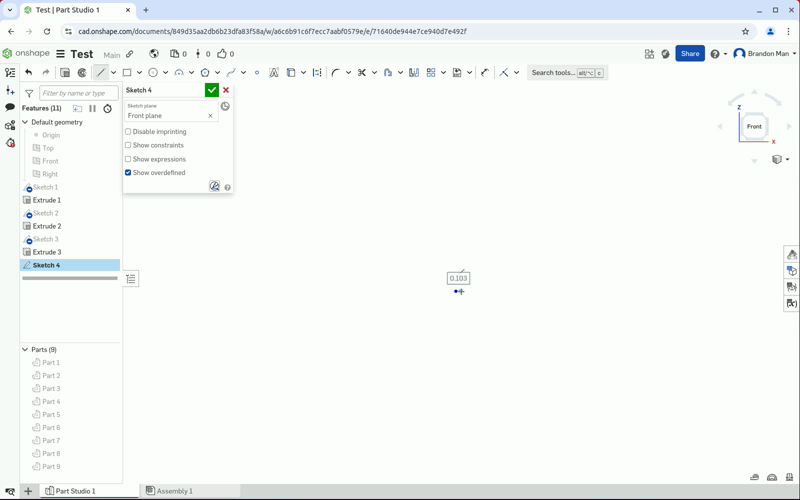
scroll(-6)
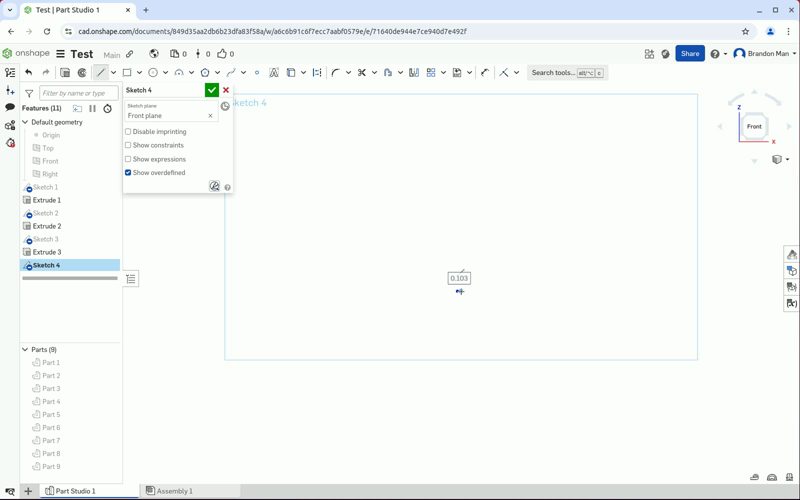
scroll(-6)
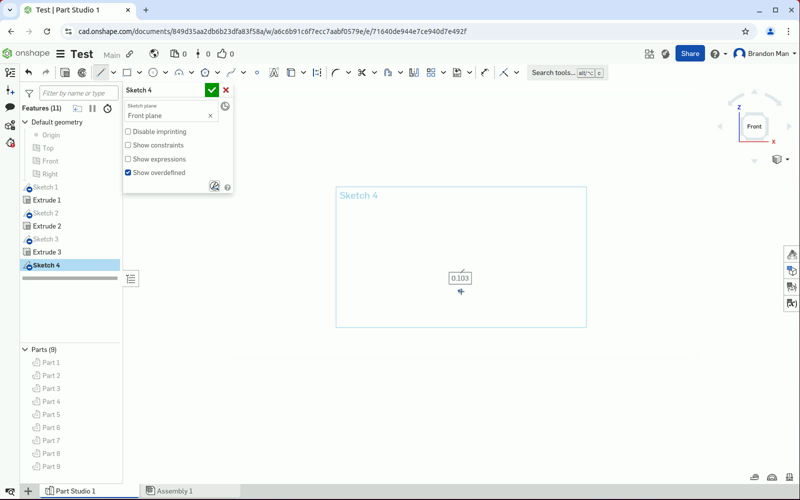
scroll(-6)
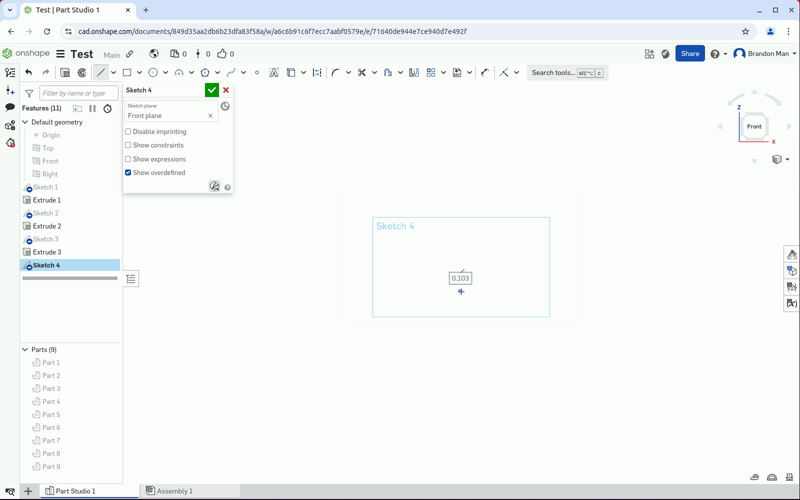
scroll(-6)
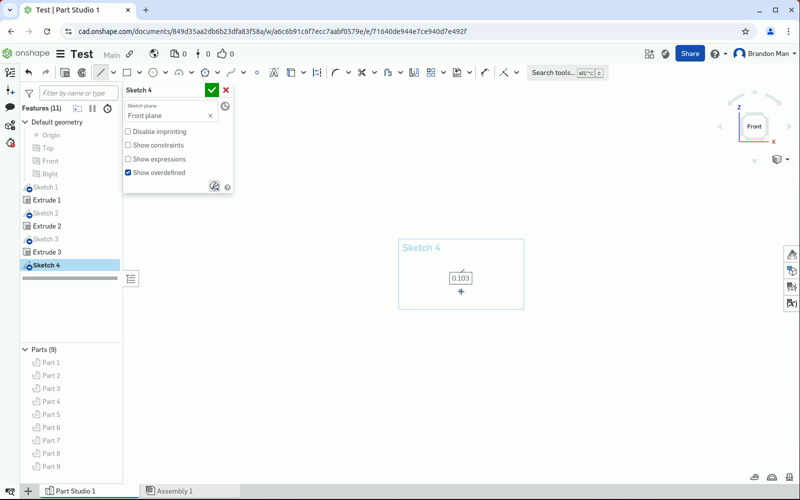
scroll(-6)
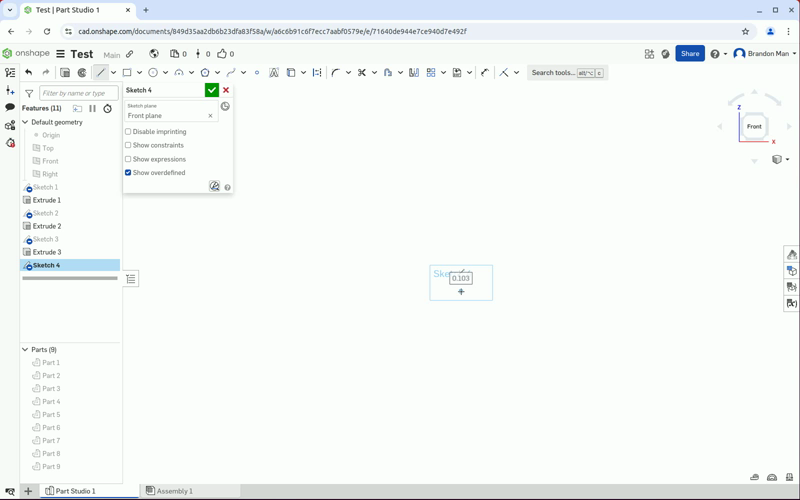
key_up(shift)
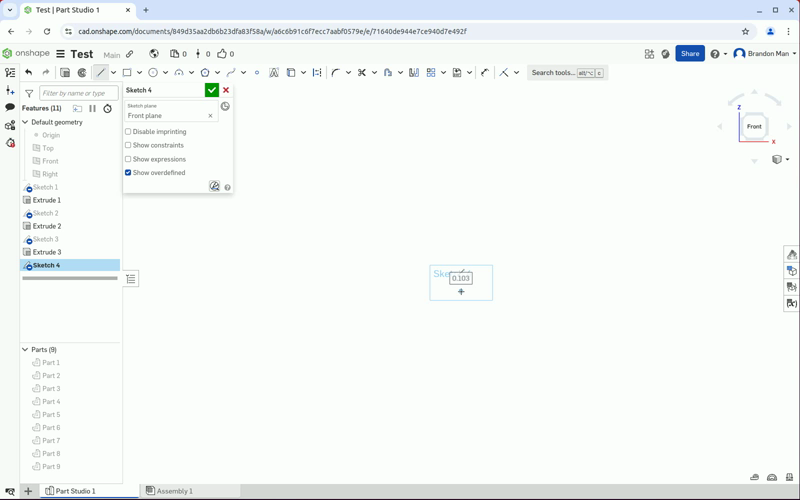
key(esc)
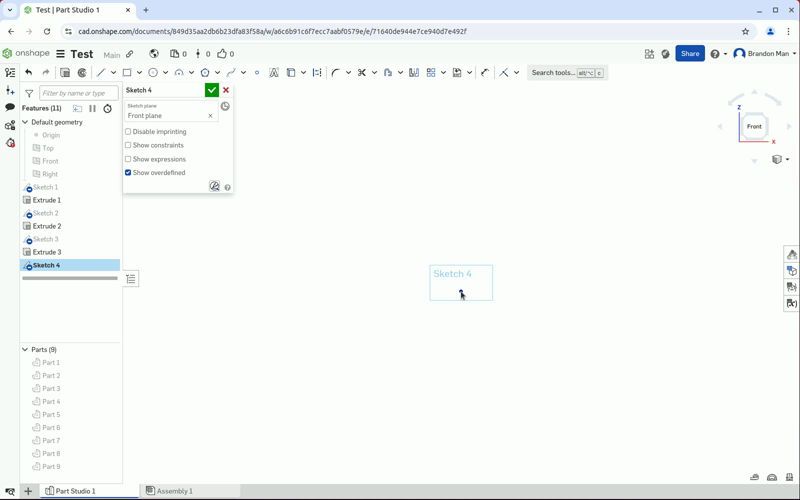
key(a)
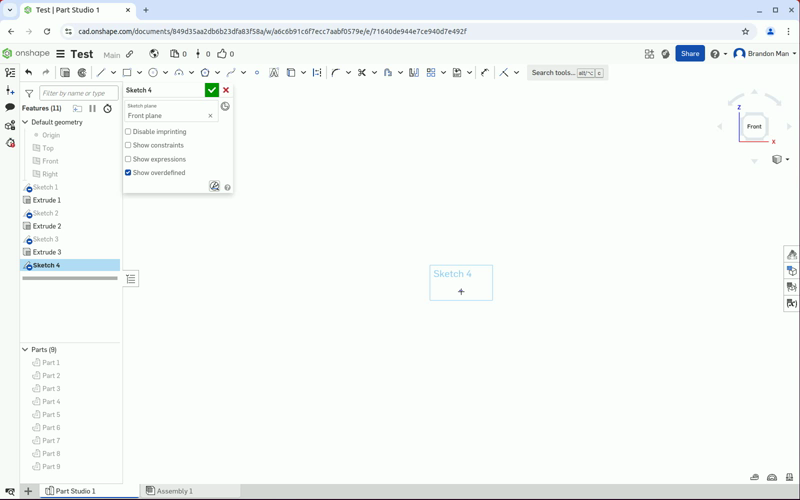
mouse_move(461, 291)
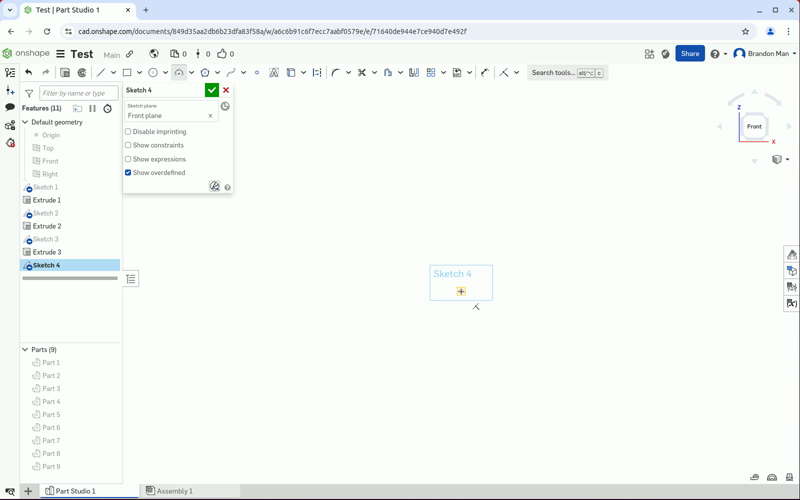
scroll(6)
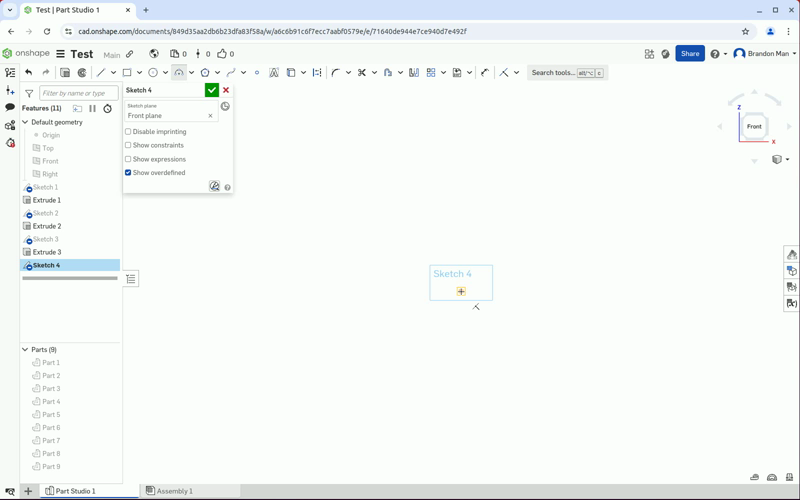
scroll(6)
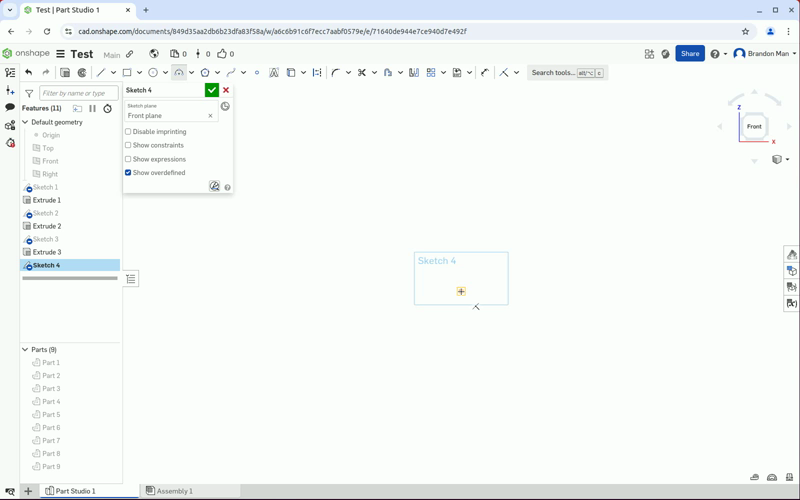
scroll(6)
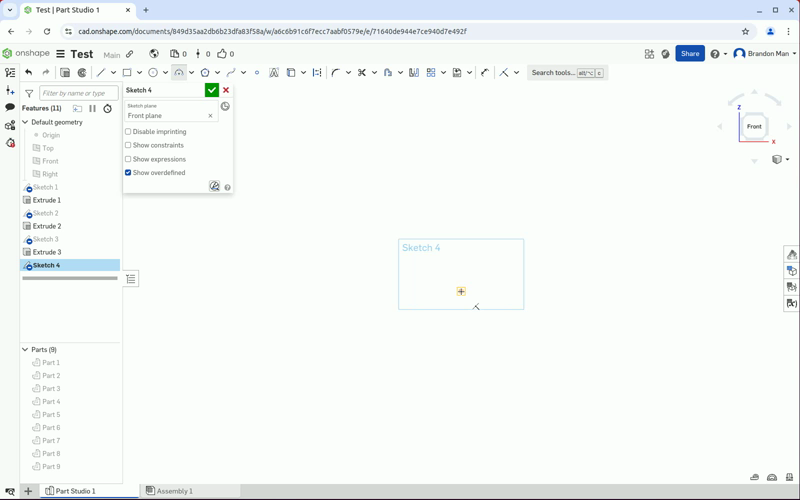
scroll(6)
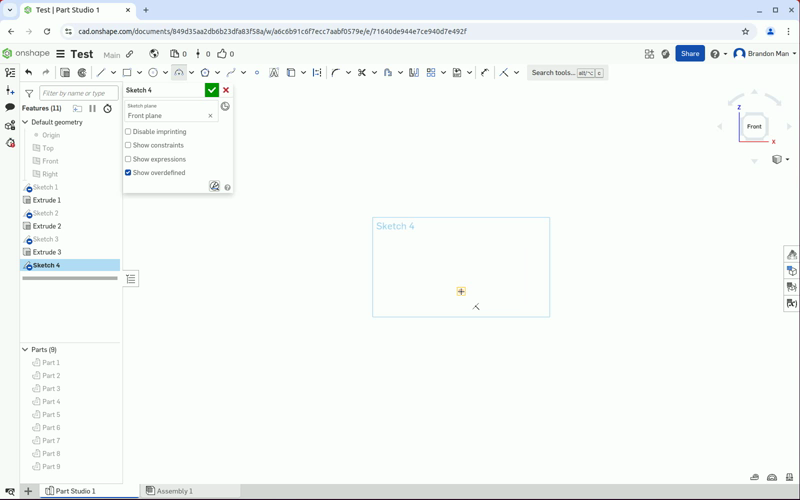
scroll(6)
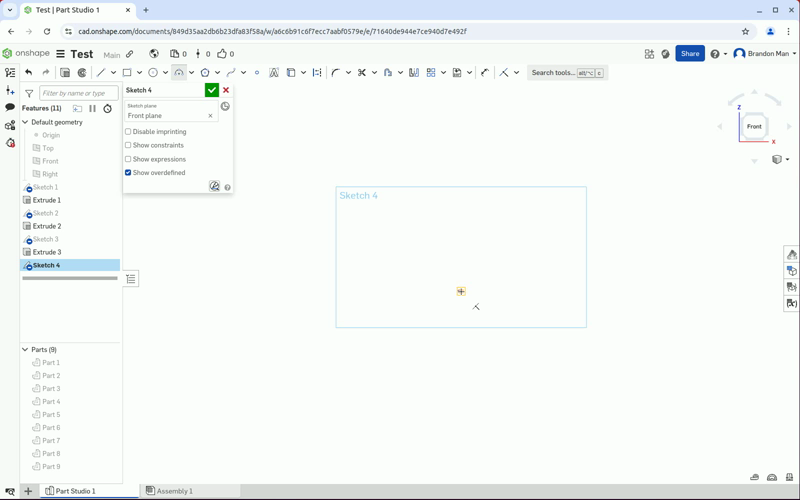
scroll(6)
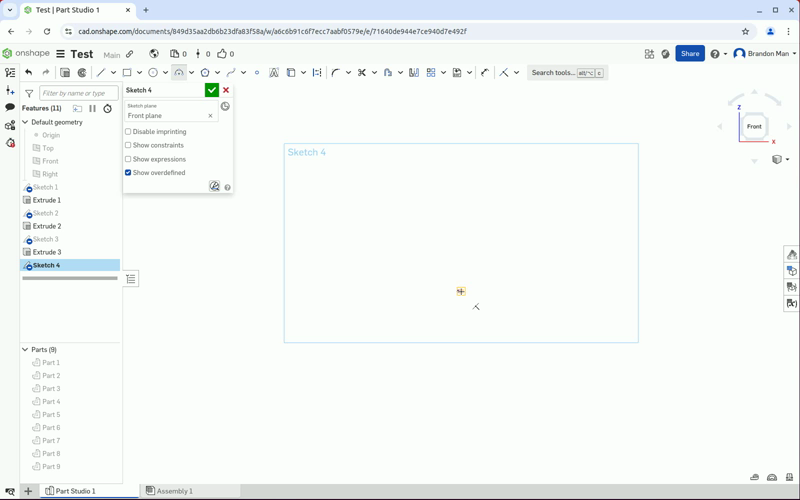
scroll(6)
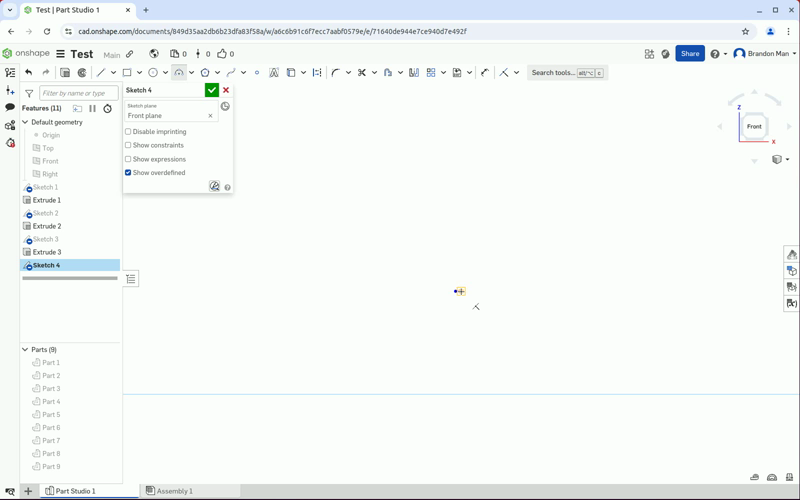
click(461, 291)
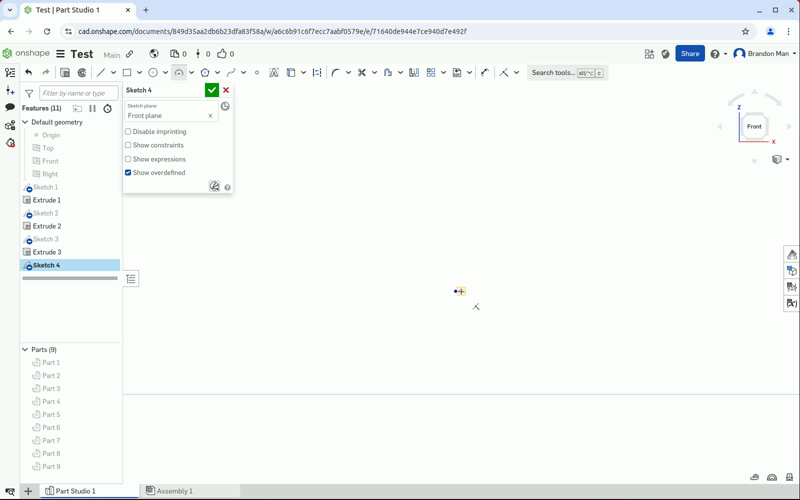
scroll(-6)
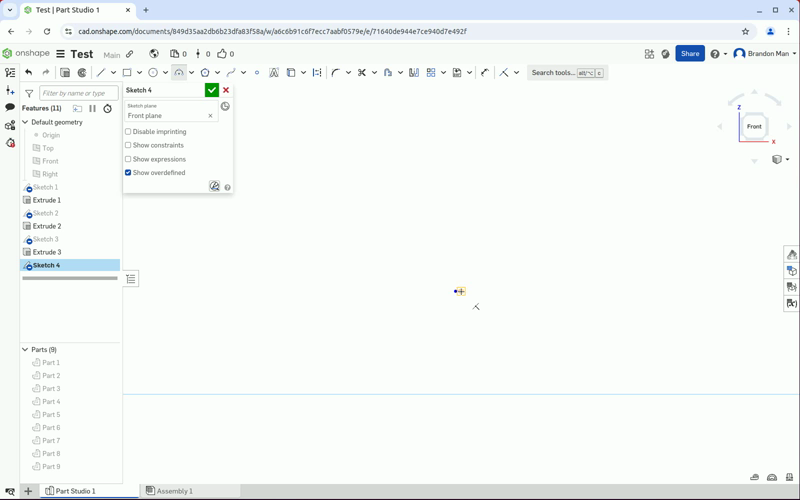
scroll(-6)
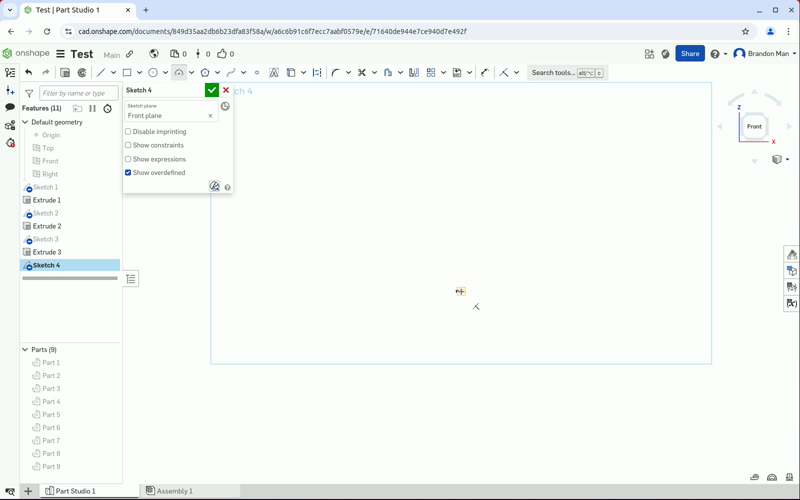
scroll(-6)
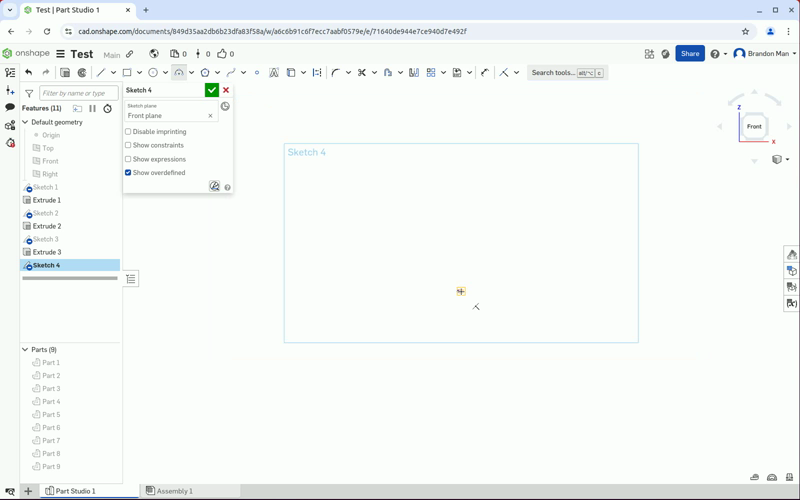
scroll(-6)
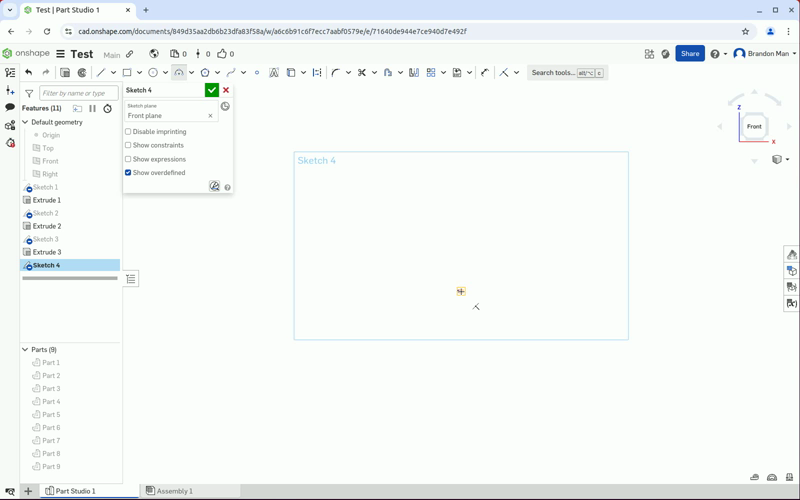
scroll(-6)
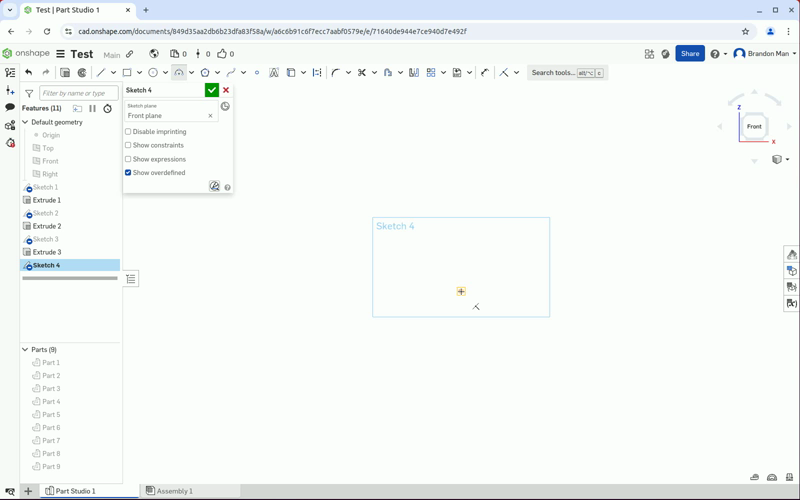
scroll(-6)
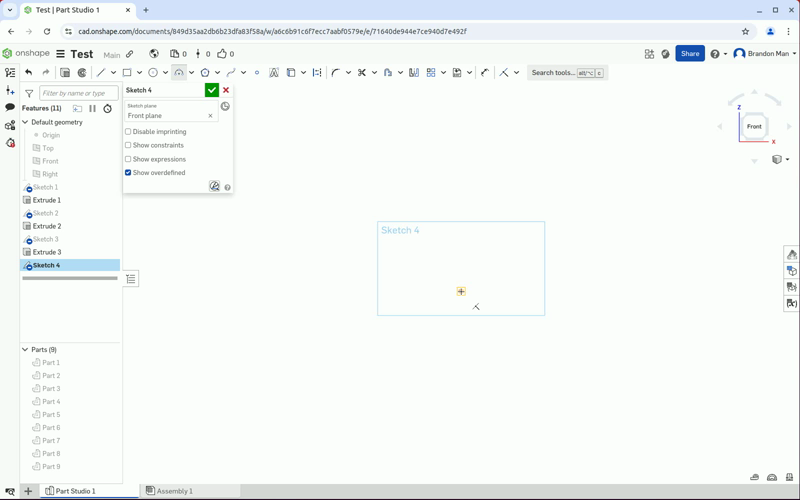
scroll(-6)
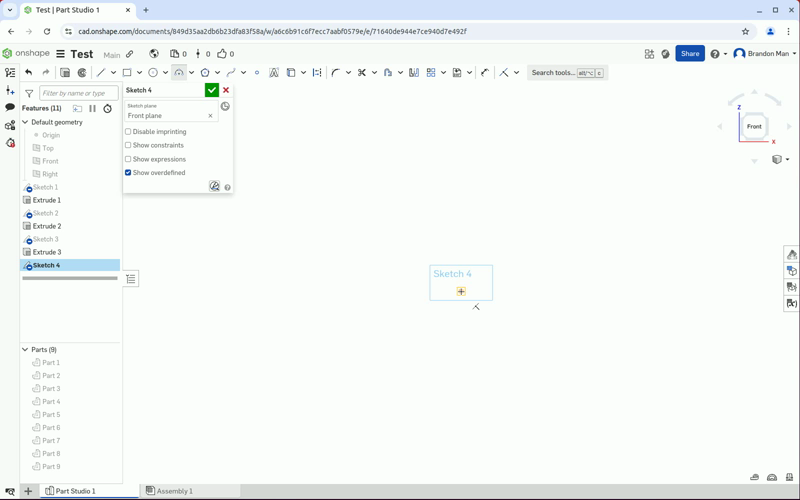
mouse_move(460, 291)
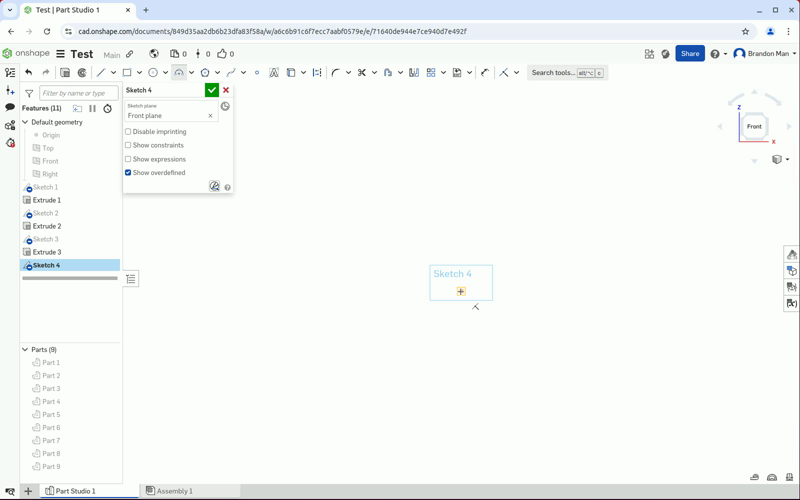
scroll(6)
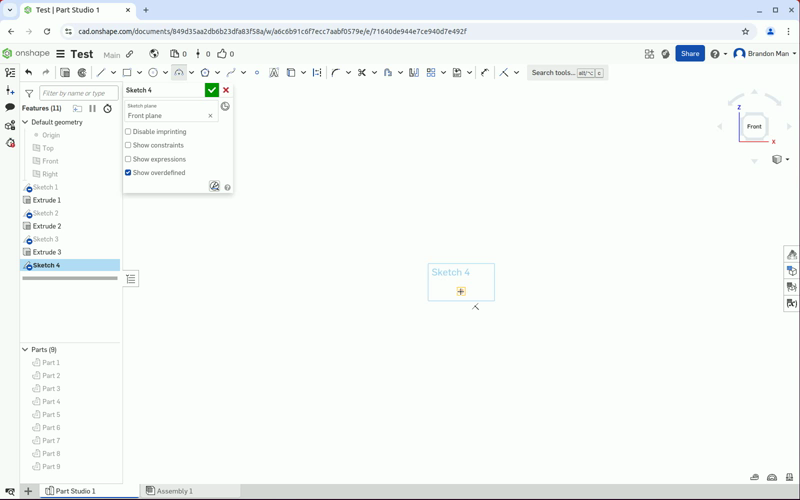
scroll(6)
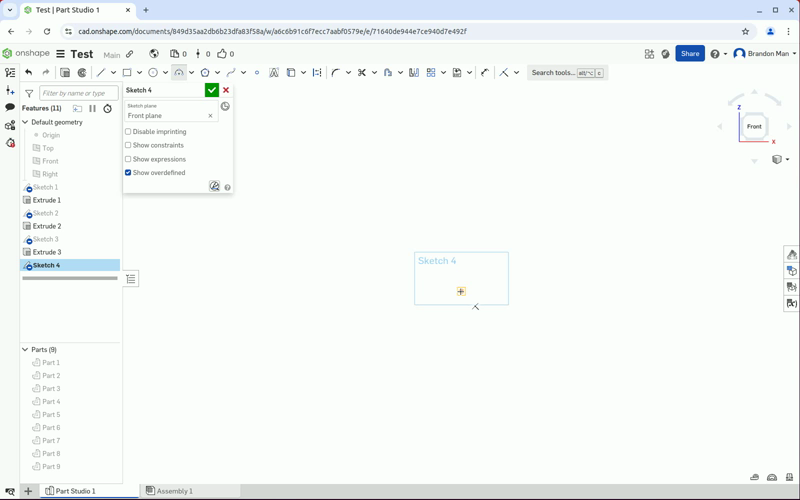
scroll(6)
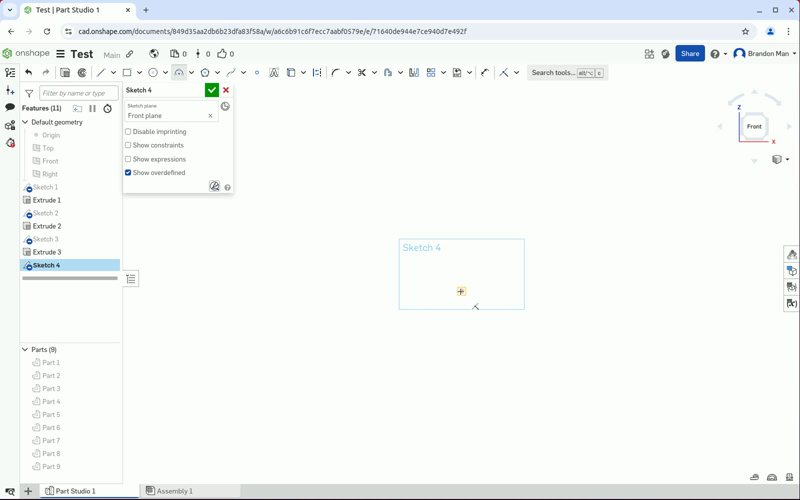
scroll(6)
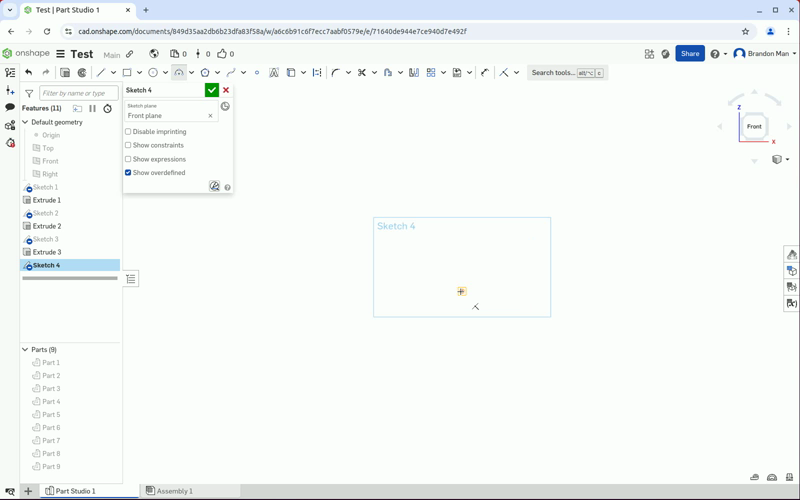
scroll(6)
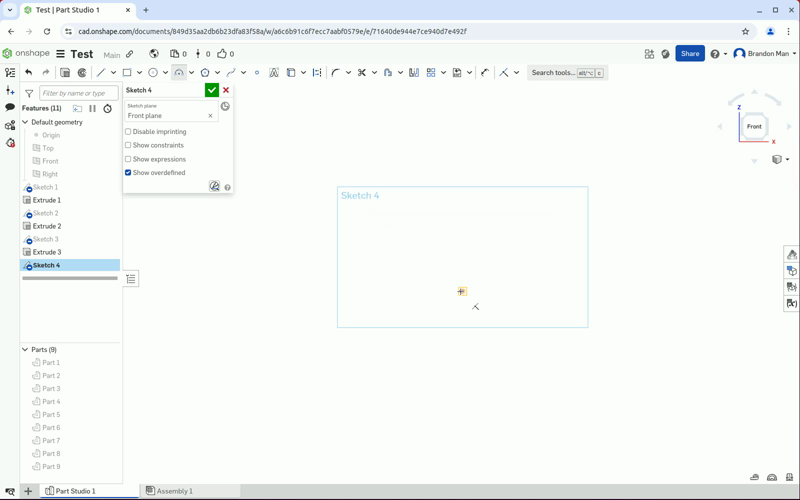
scroll(6)
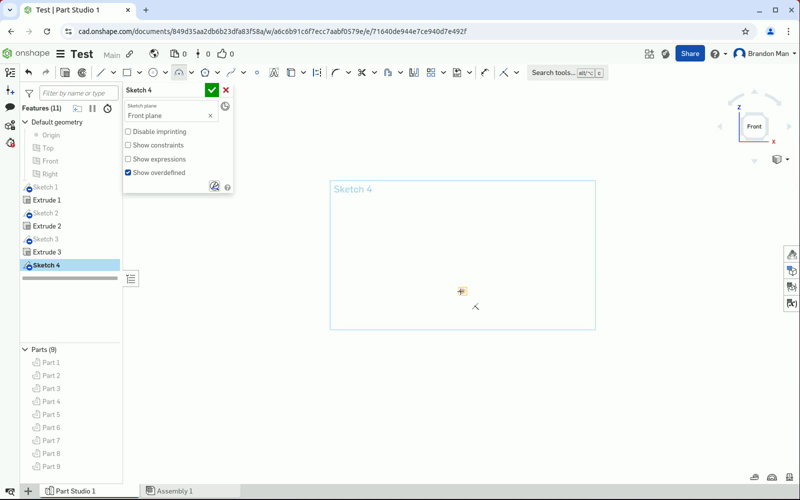
scroll(6)
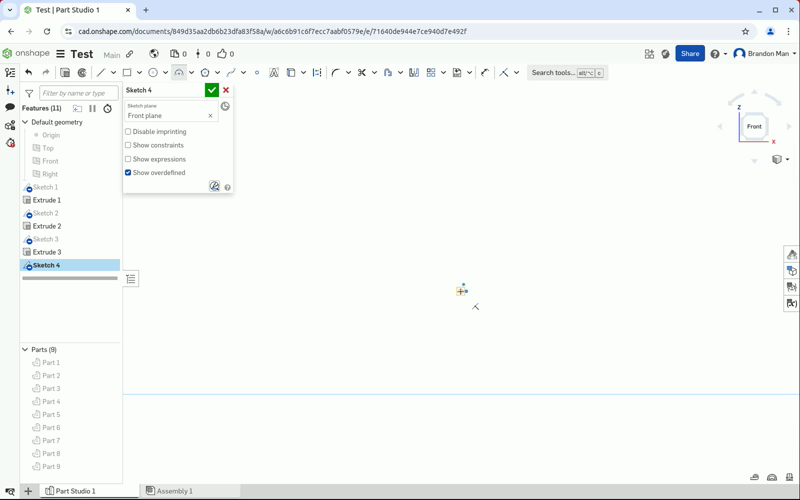
click(460, 291)
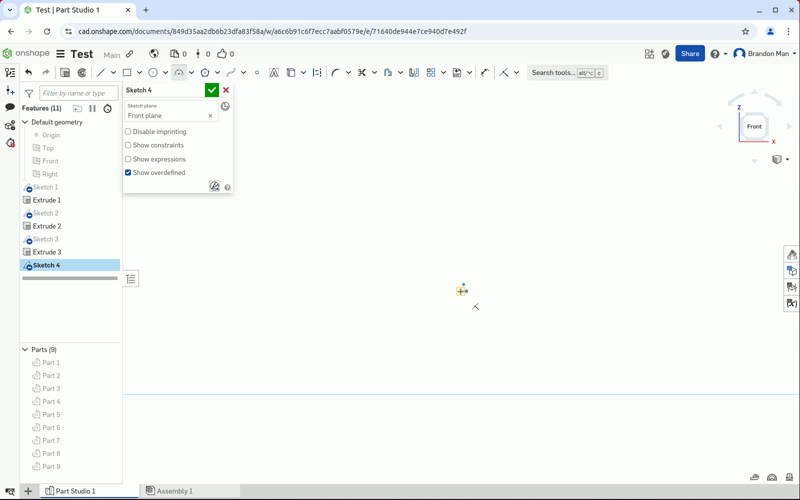
scroll(-6)
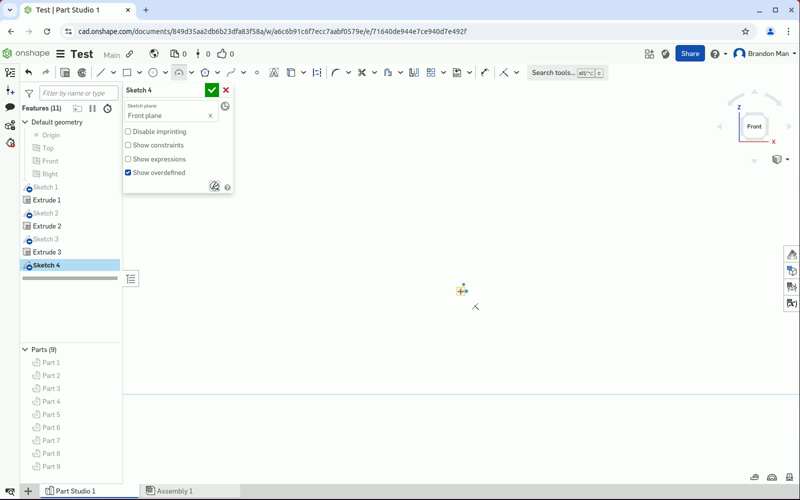
scroll(-6)
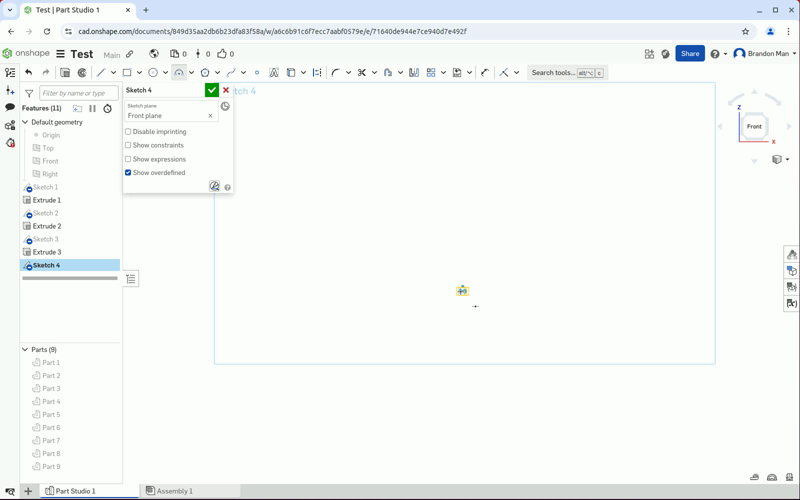
scroll(-6)
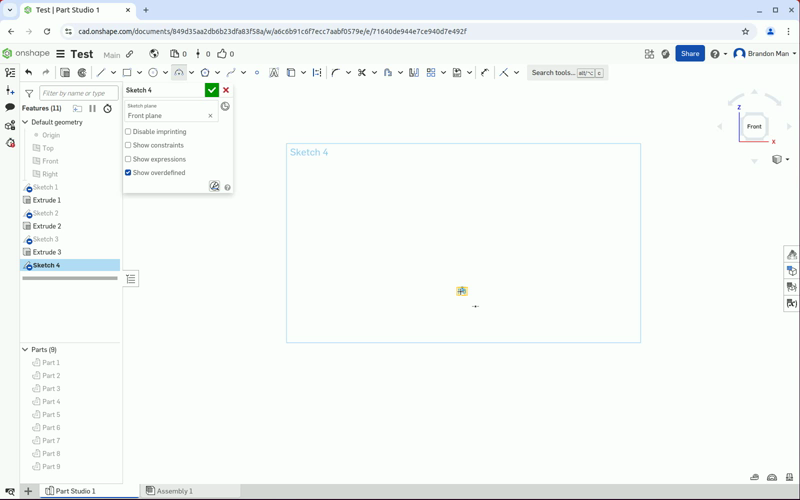
scroll(-6)
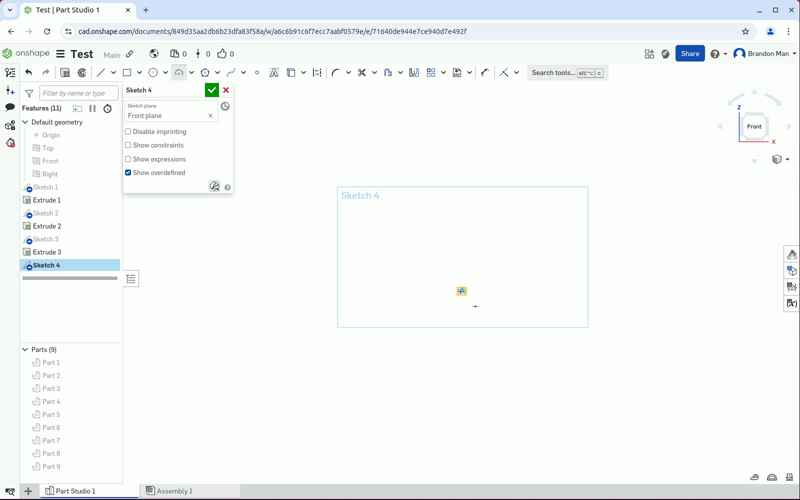
scroll(-6)
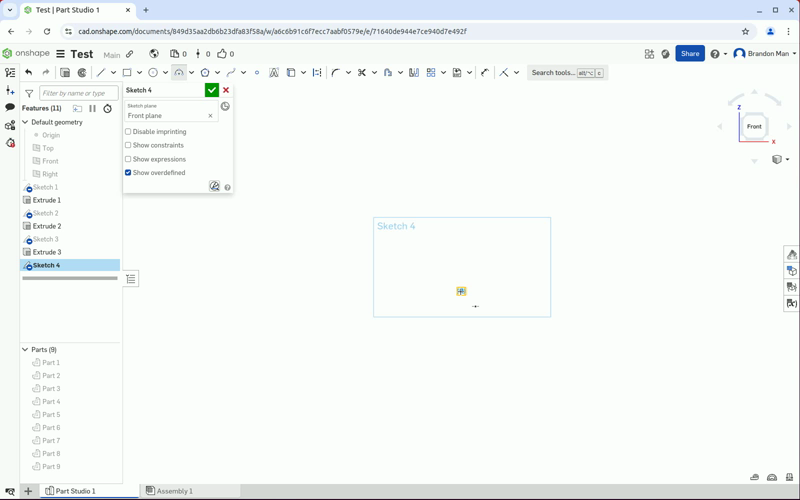
scroll(-6)
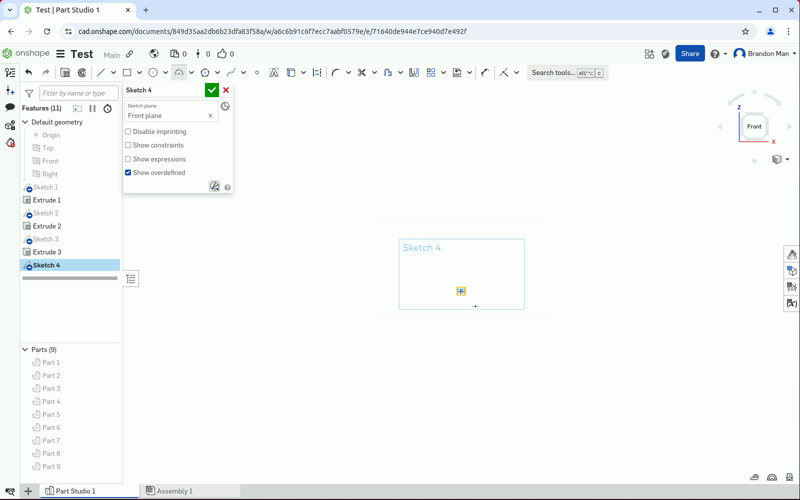
scroll(-6)
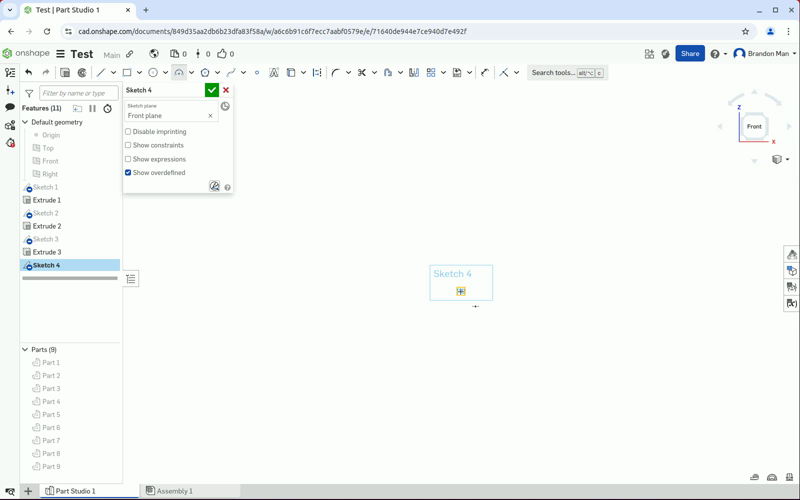
key_down(shift)
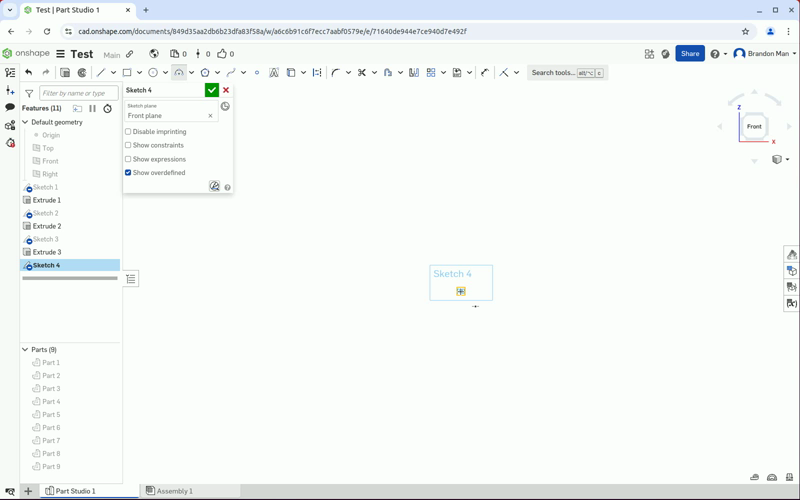
mouse_move(461, 275)
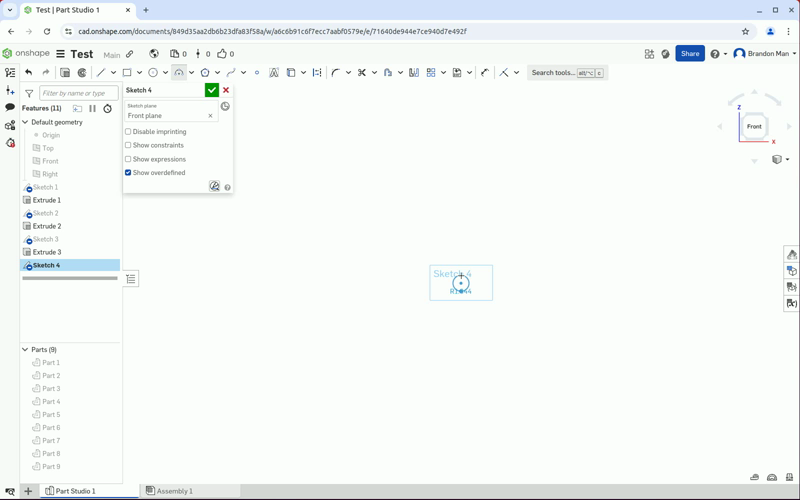
scroll(6)
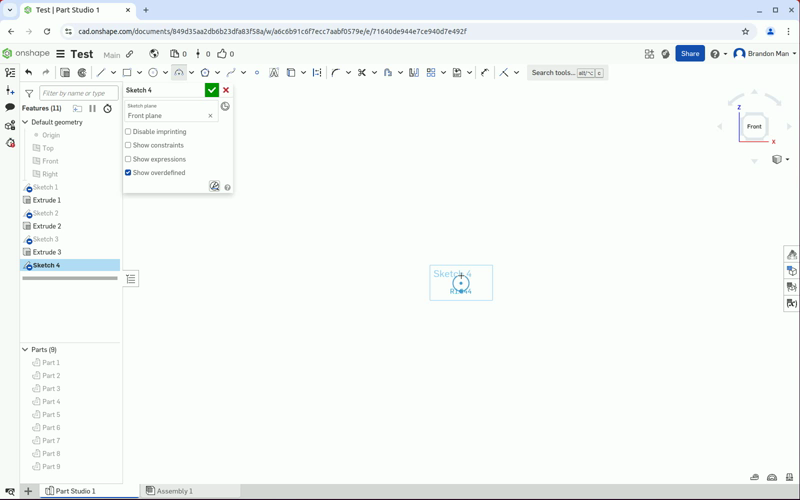
scroll(6)
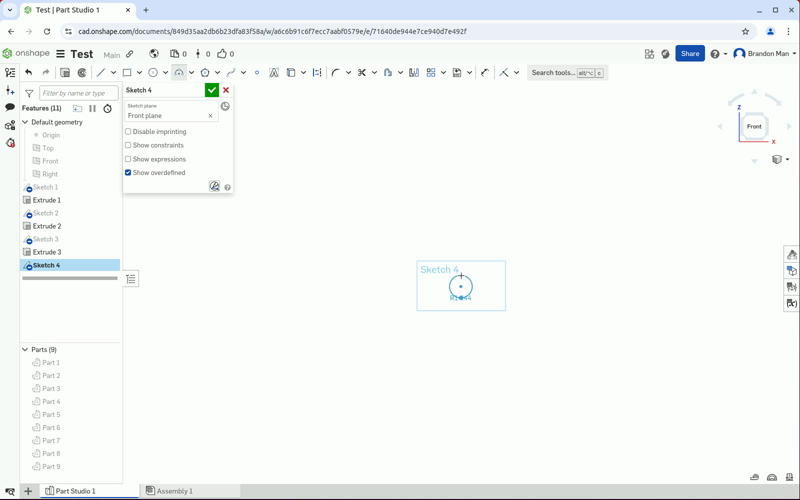
scroll(6)
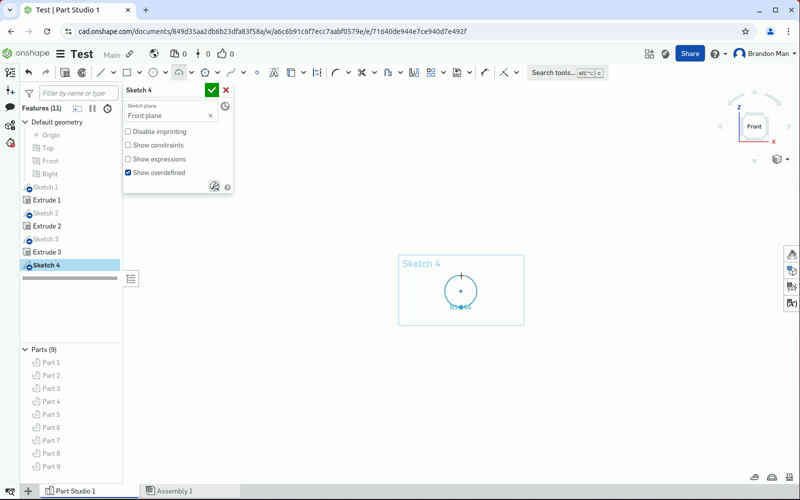
scroll(6)
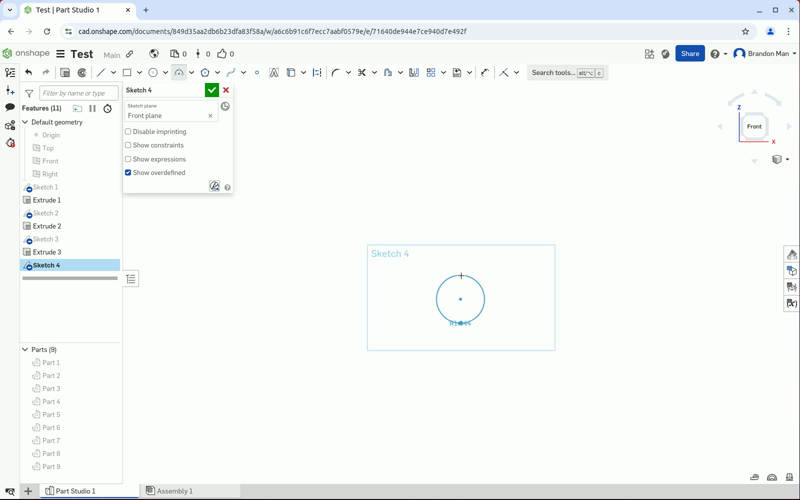
scroll(6)
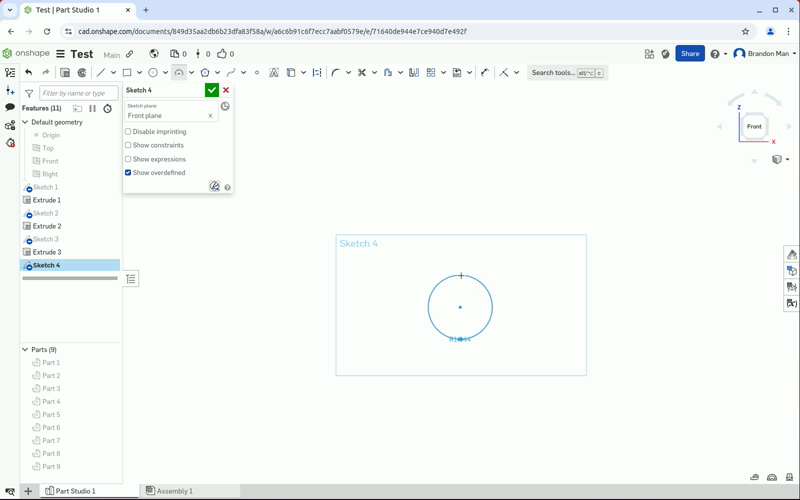
scroll(6)
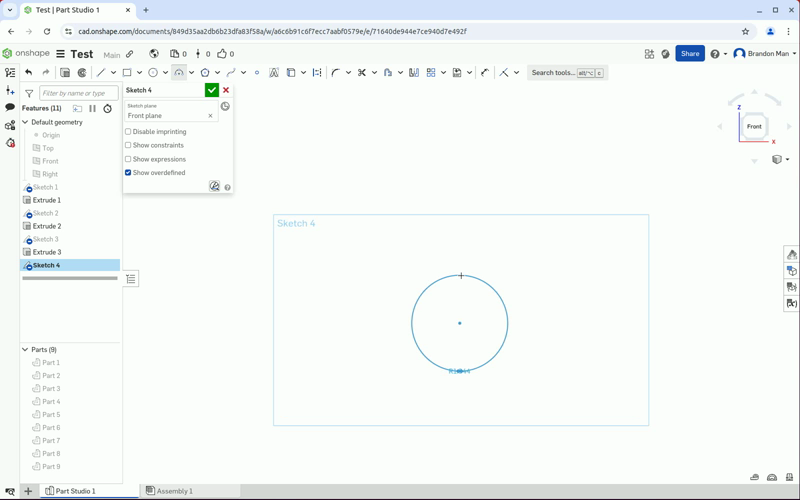
scroll(6)
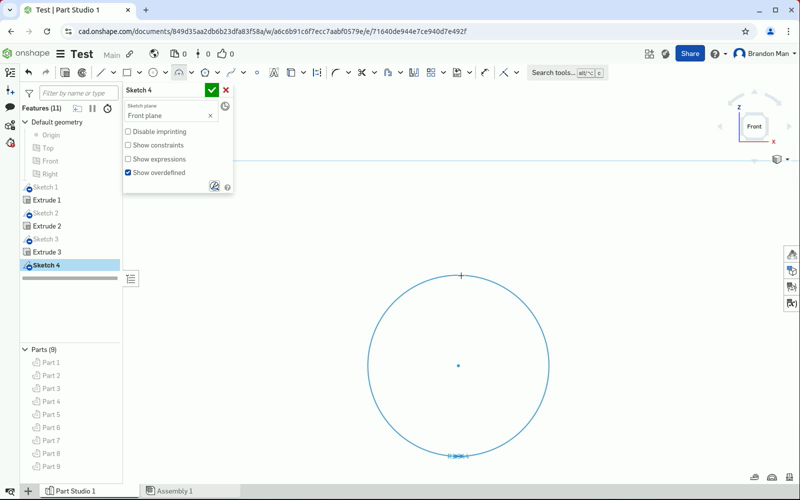
click(461, 275)
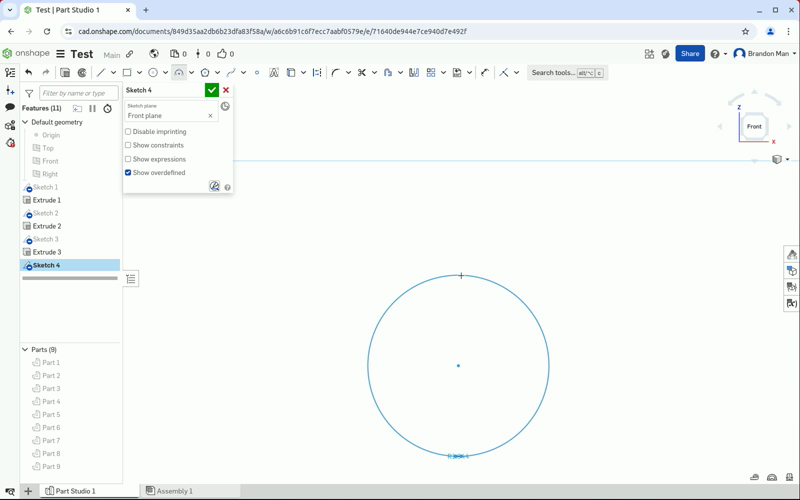
scroll(-6)
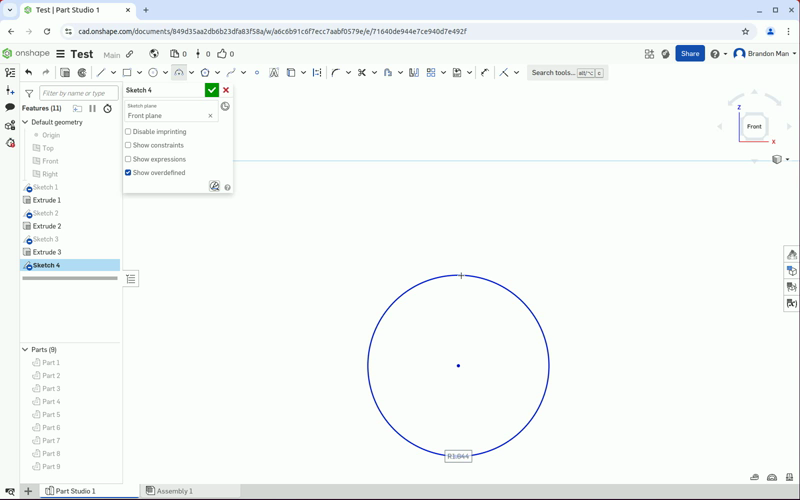
scroll(-6)
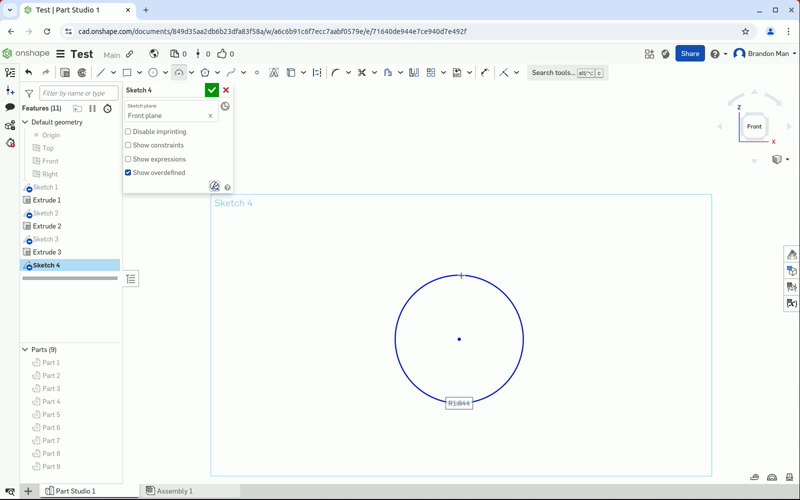
scroll(-6)
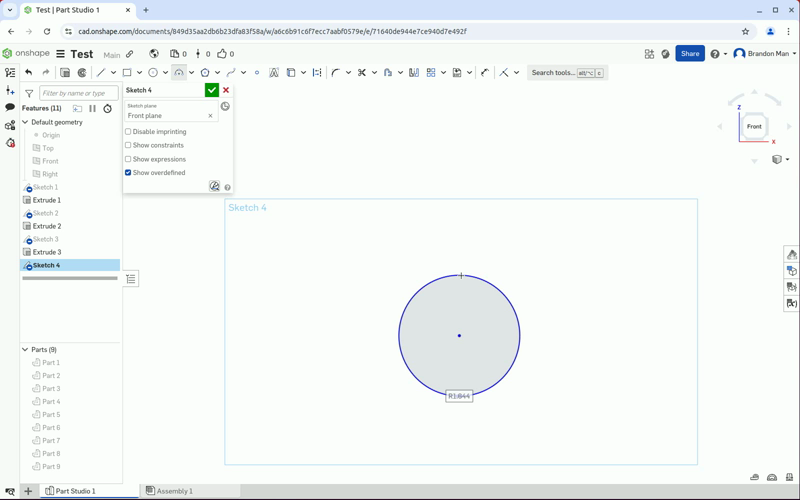
scroll(-6)
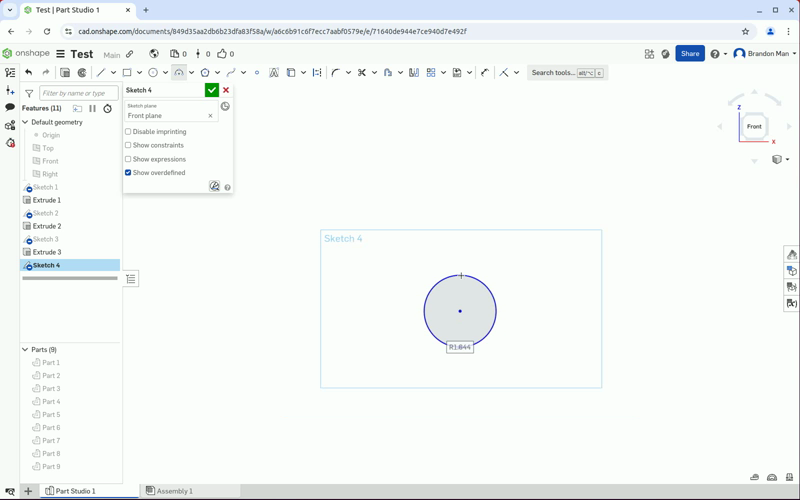
scroll(-6)
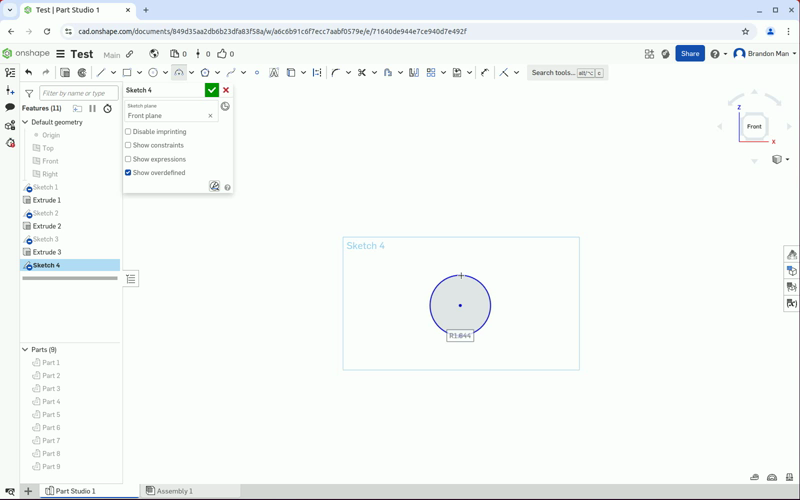
scroll(-6)
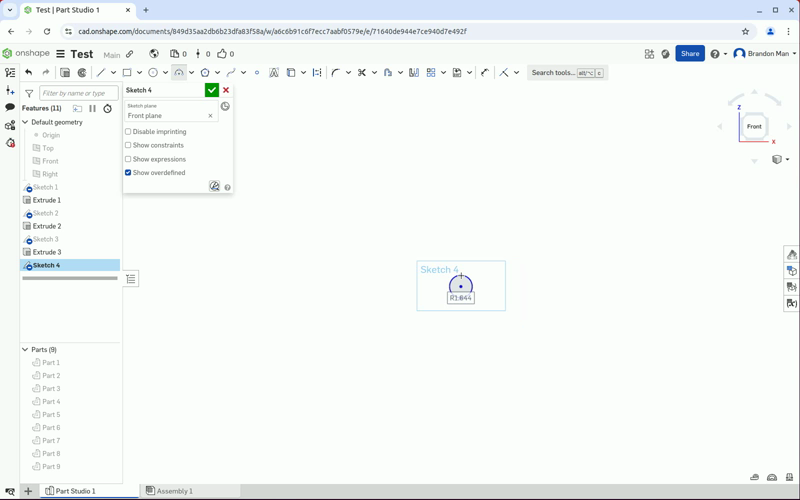
scroll(-6)
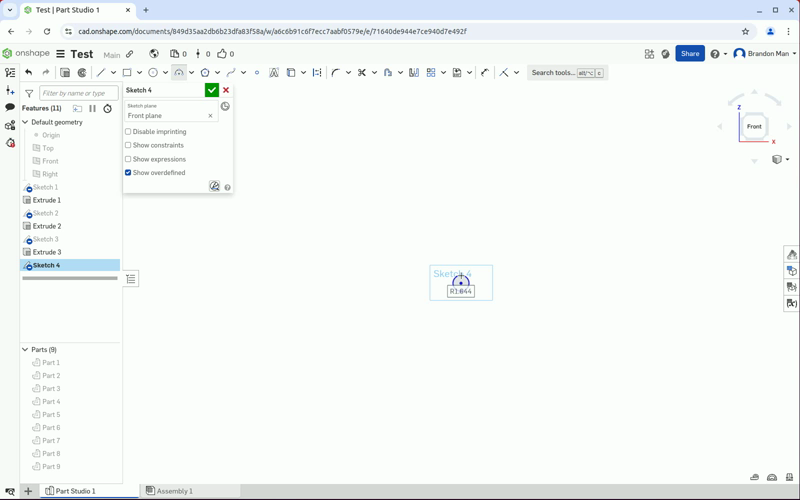
key_up(shift)
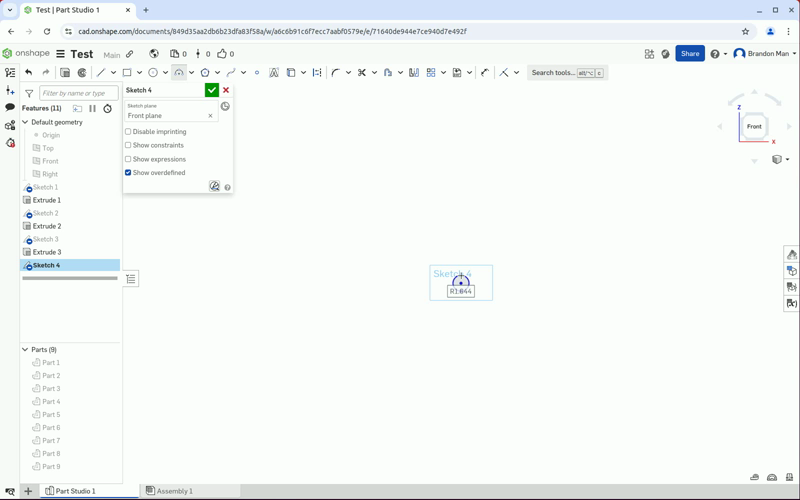
key(esc)
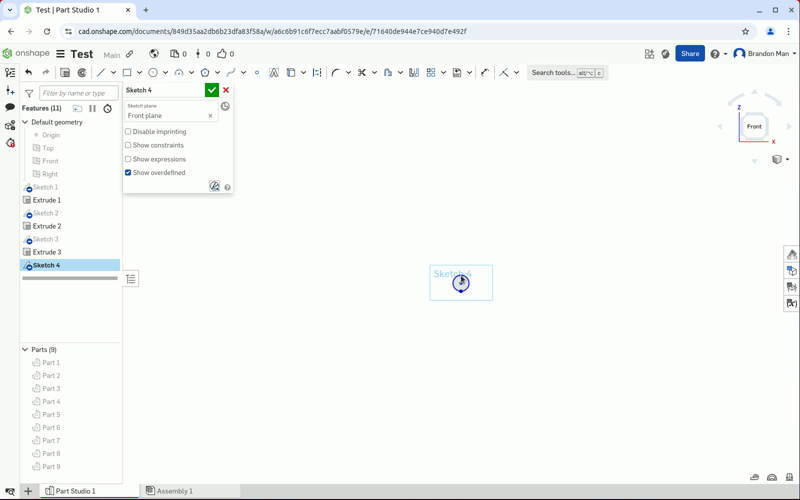
key(c)
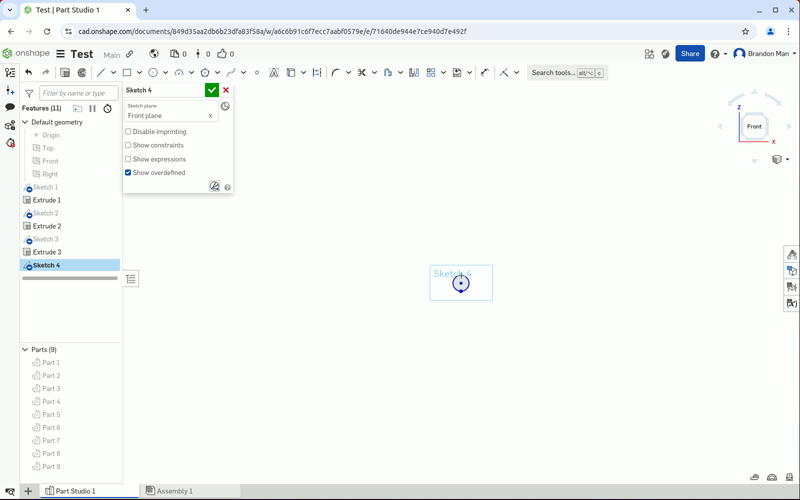
key_down(shift)
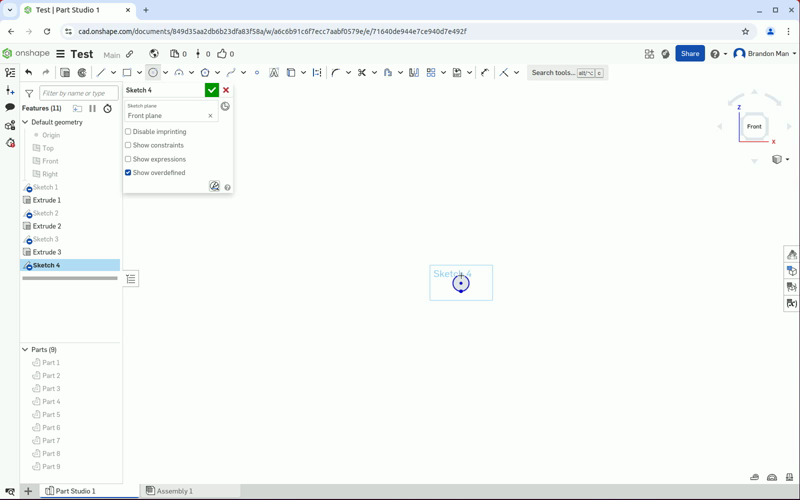
mouse_move(460, 281)
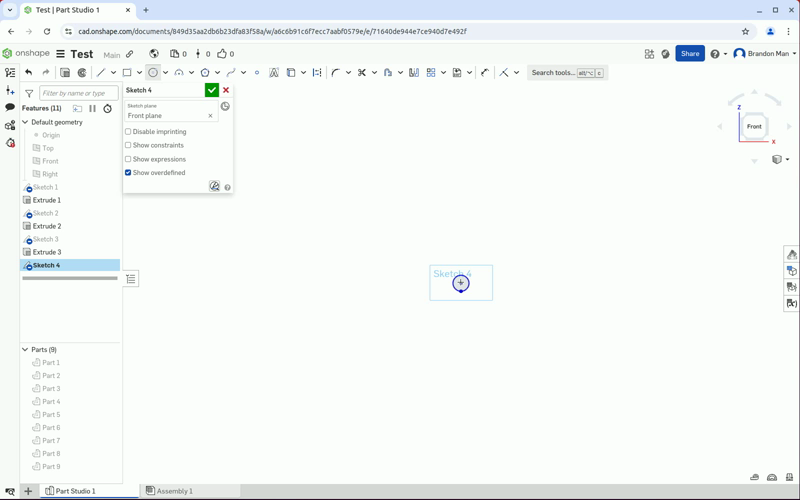
scroll(6)
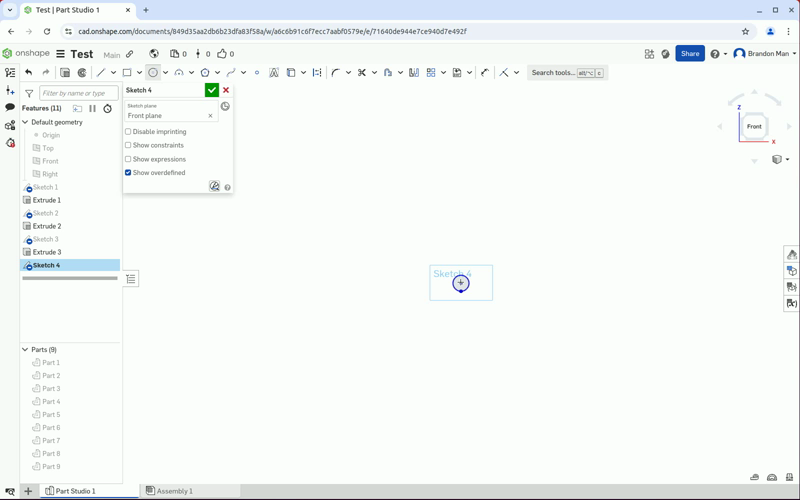
scroll(6)
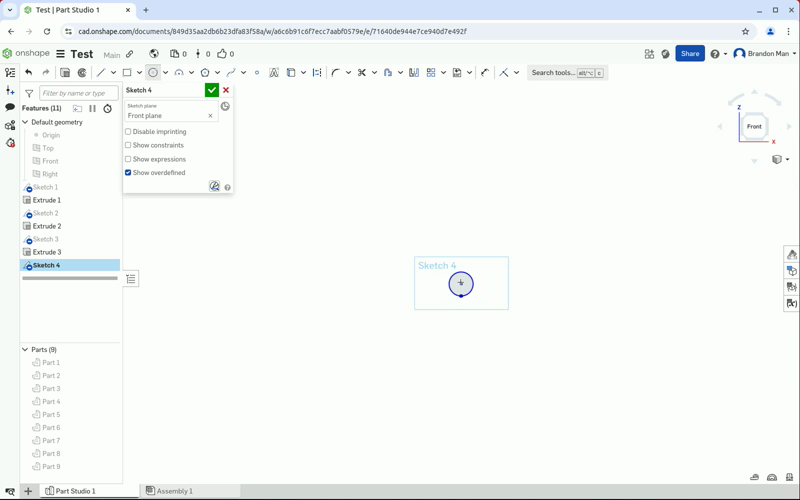
scroll(6)
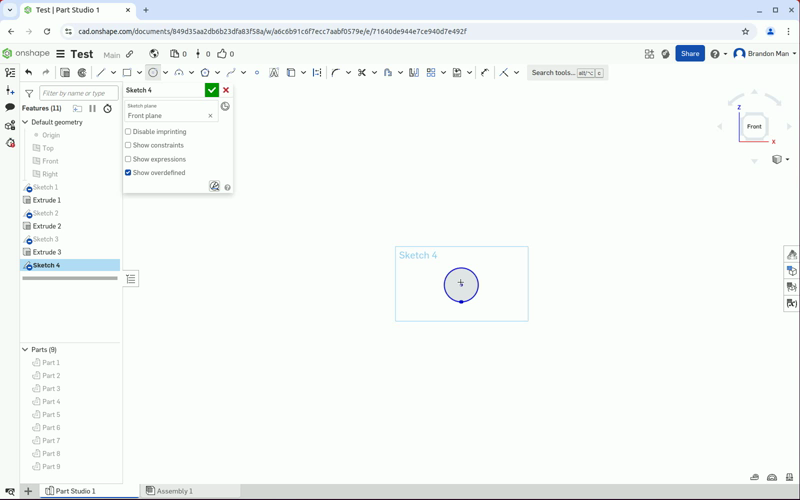
scroll(6)
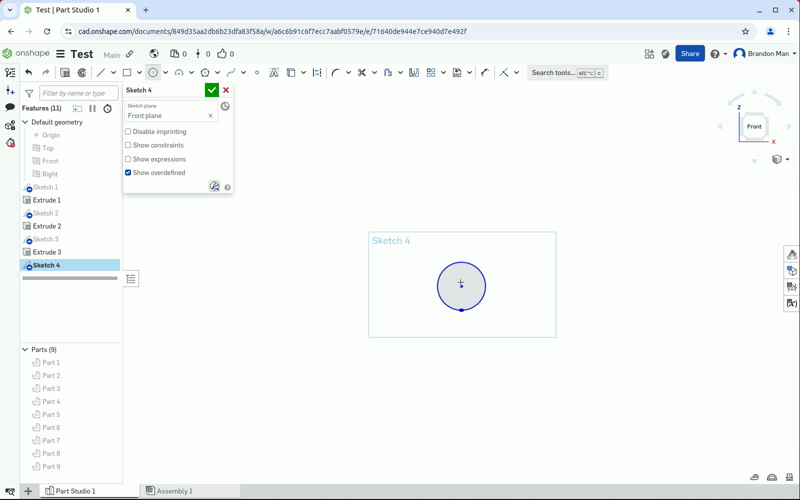
scroll(6)
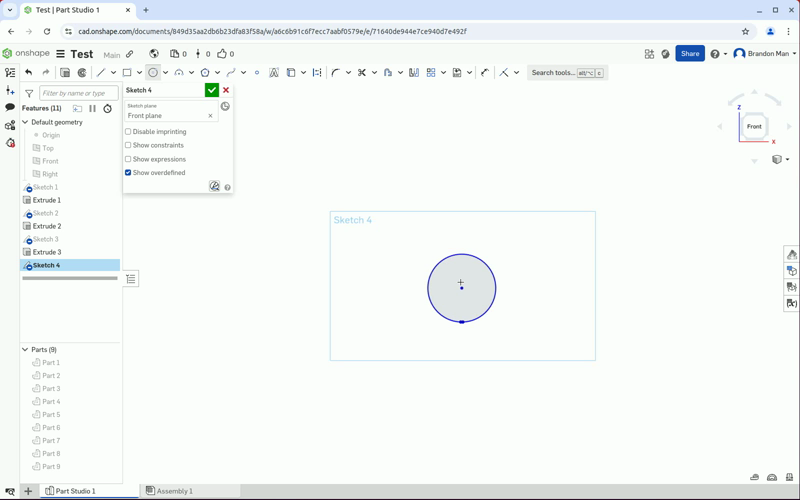
scroll(6)
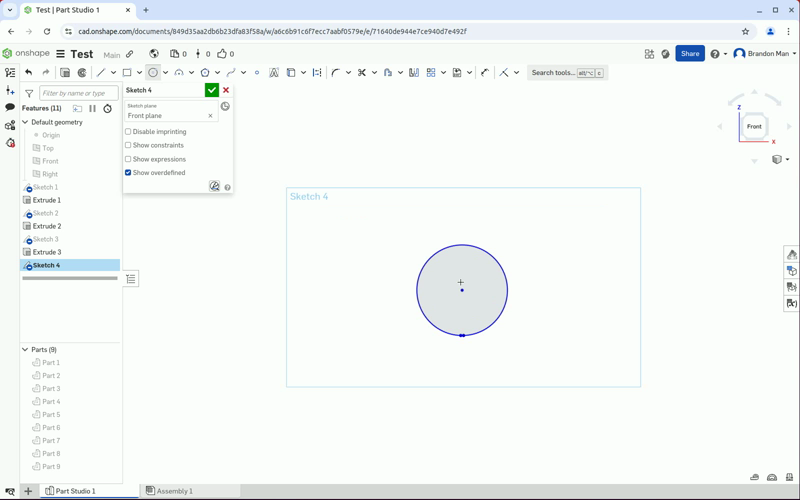
scroll(6)
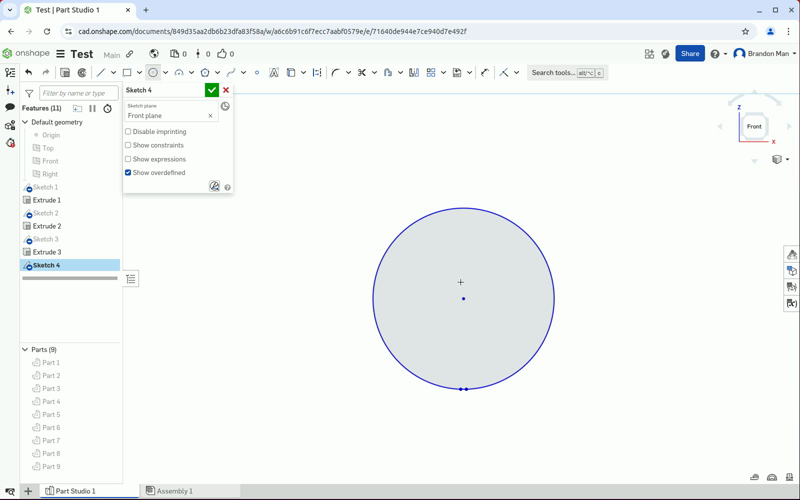
click(460, 281)
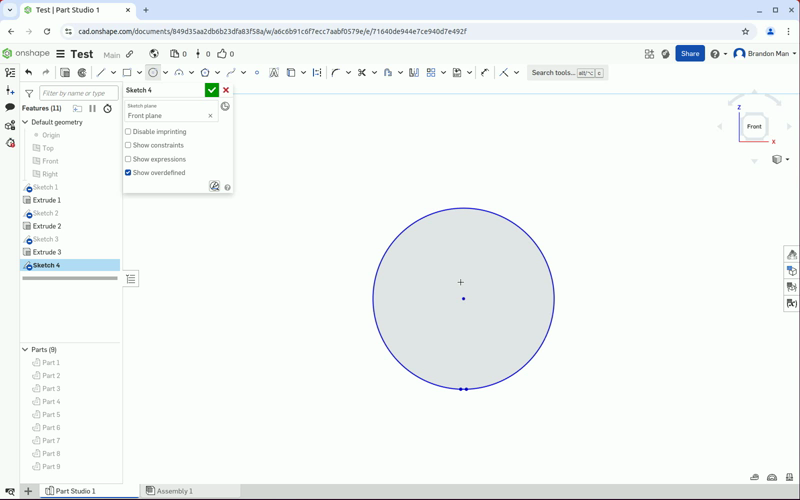
scroll(-6)
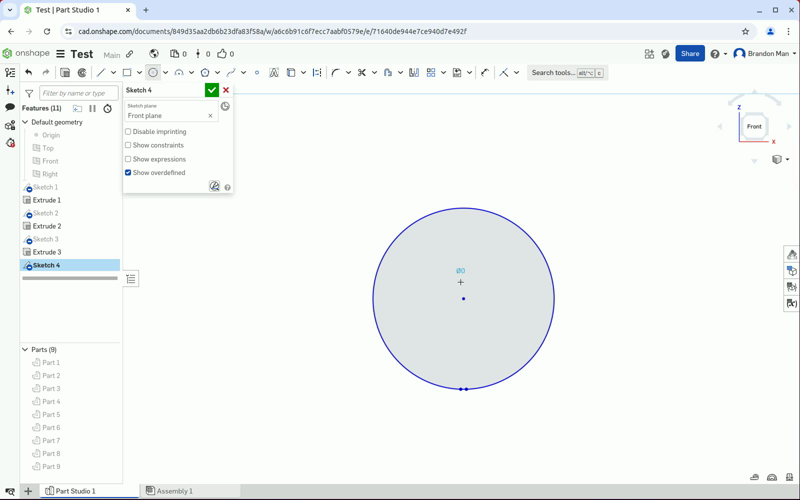
scroll(-6)
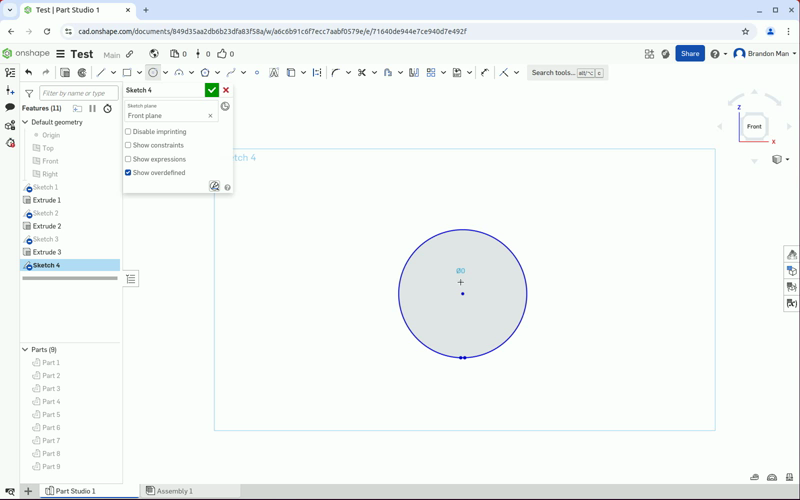
scroll(-6)
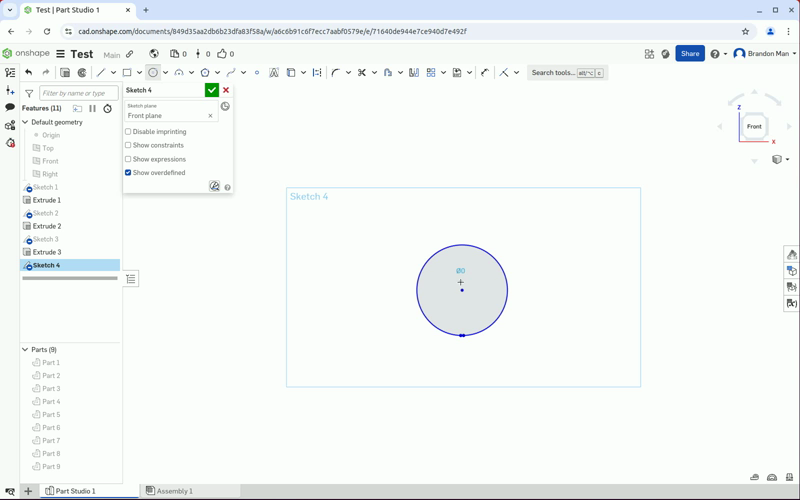
scroll(-6)
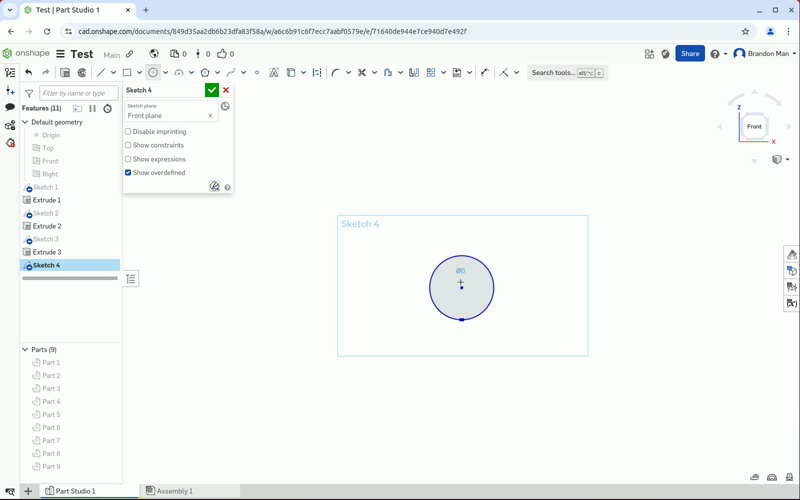
scroll(-6)
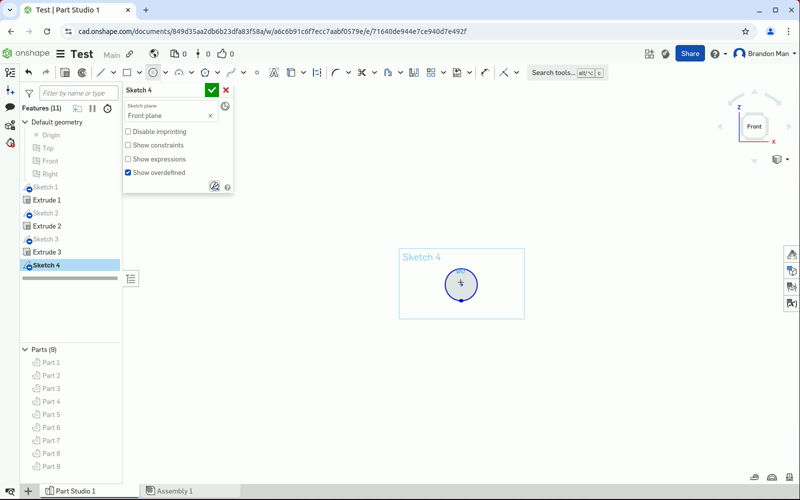
scroll(-6)
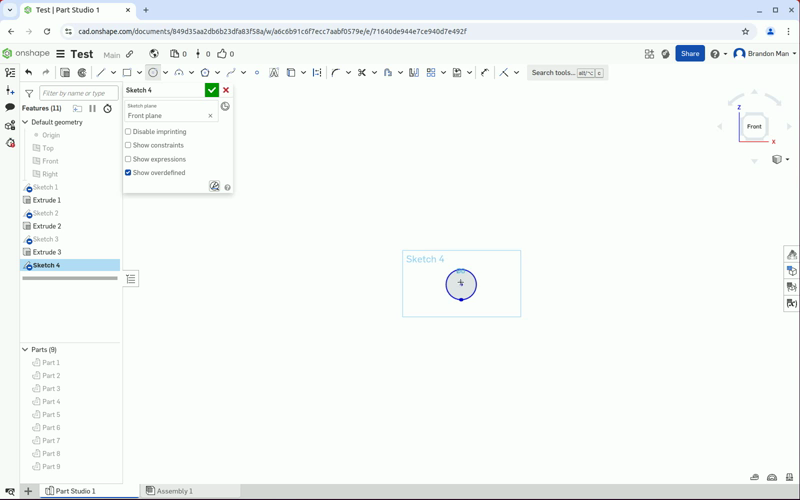
scroll(-6)
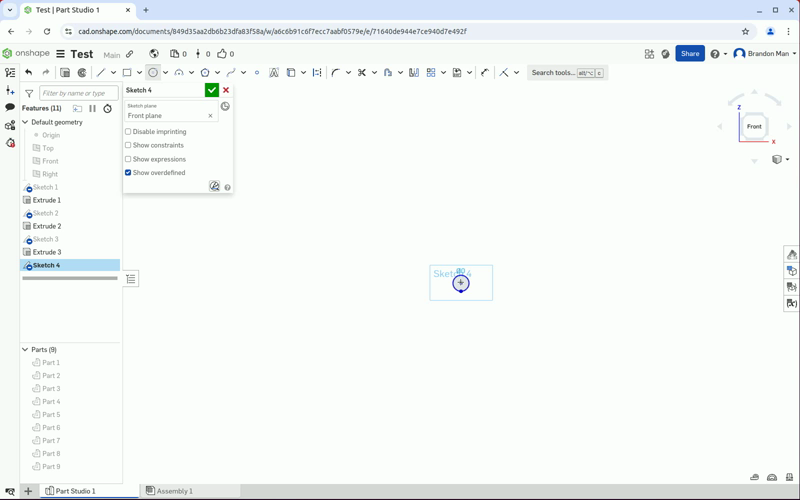
key_up(shift)
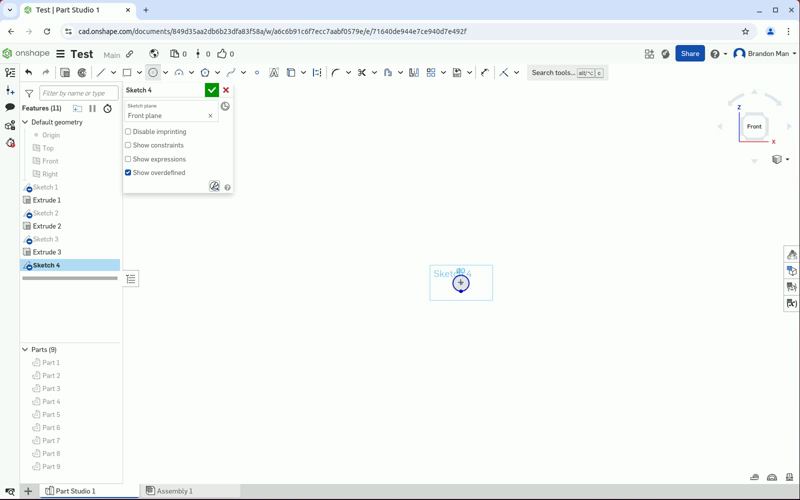
mouse_move(463, 281)
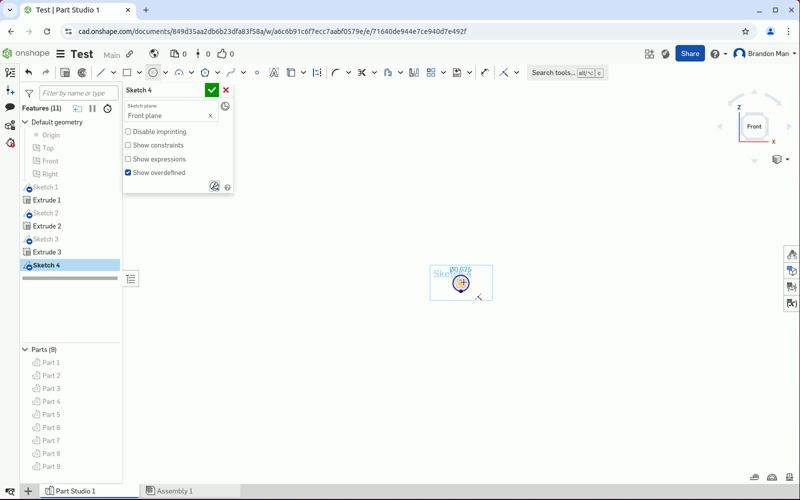
scroll(6)
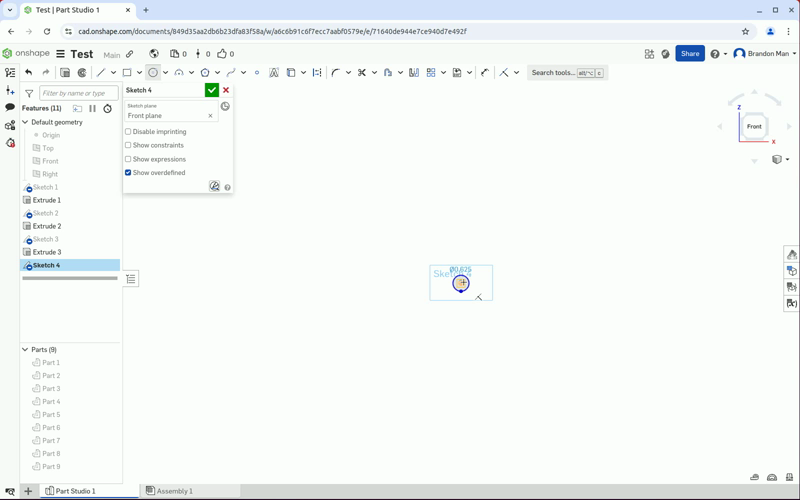
scroll(6)
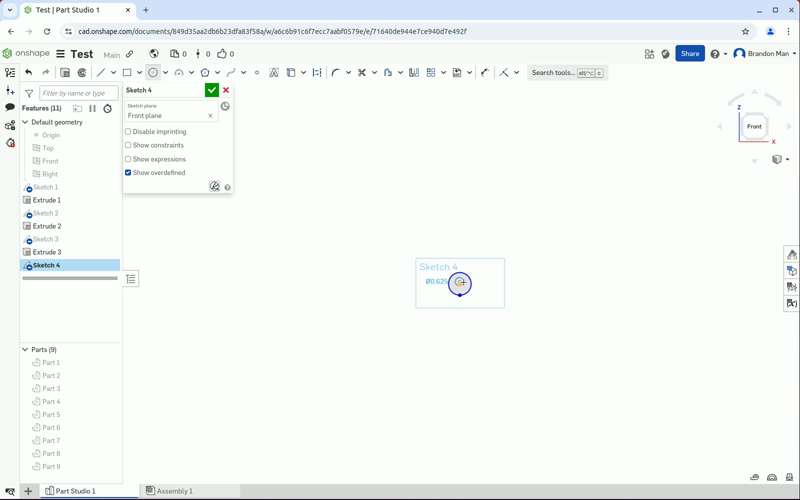
scroll(6)
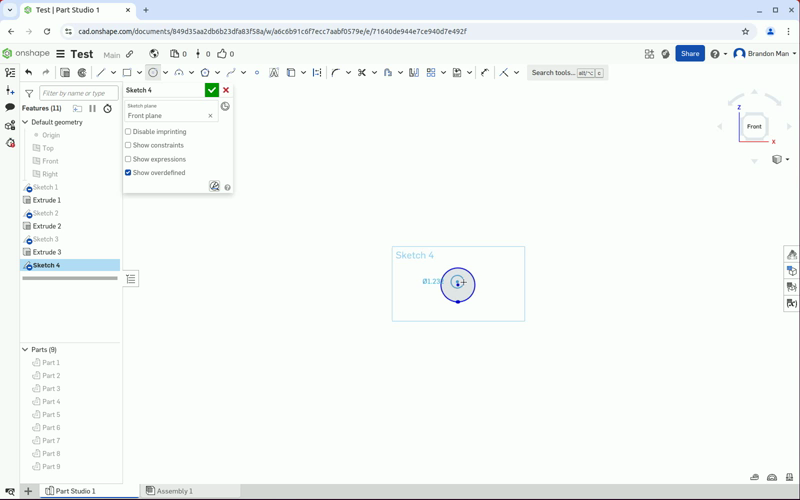
scroll(6)
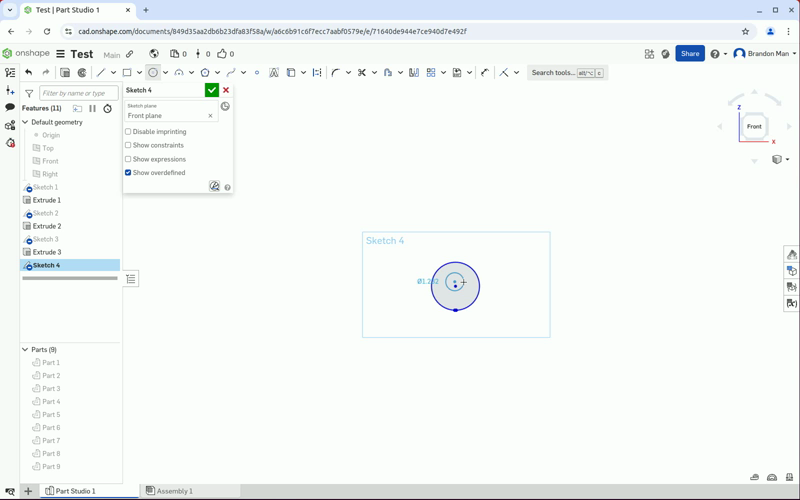
scroll(6)
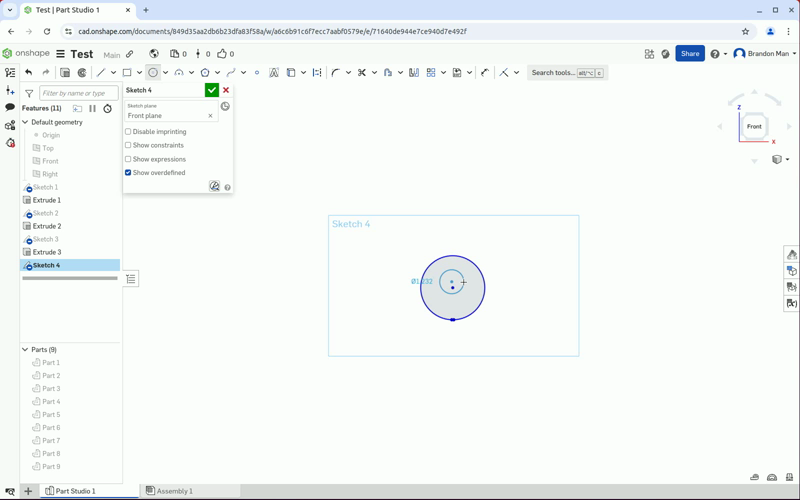
scroll(6)
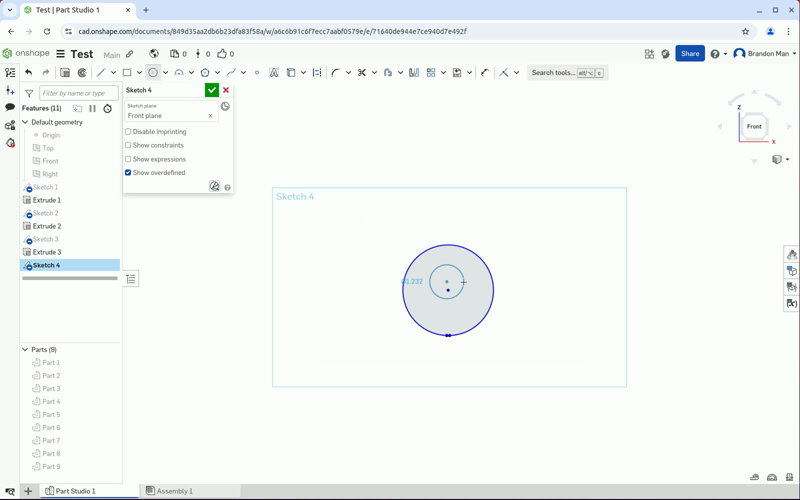
scroll(6)
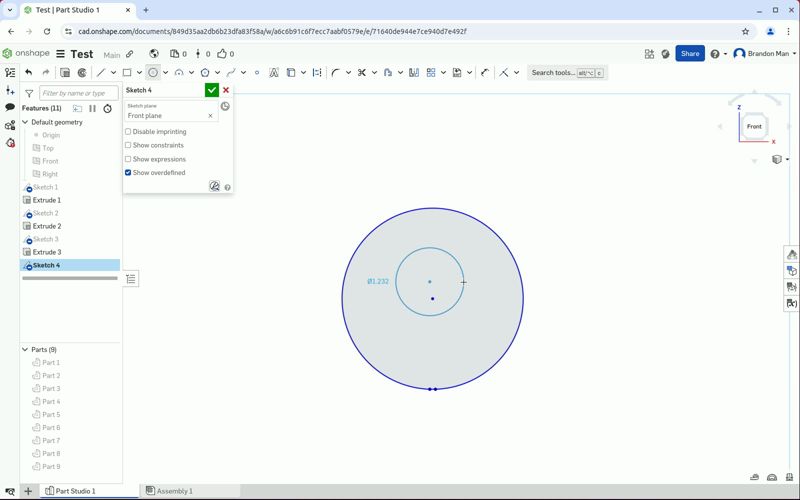
click(463, 281)
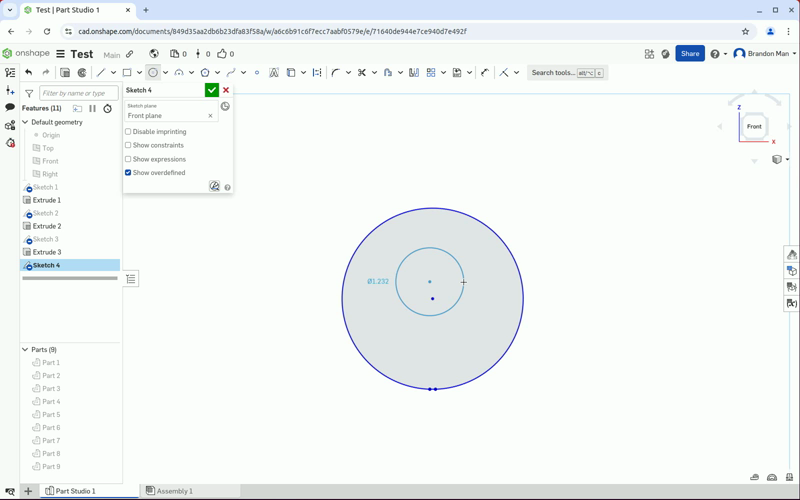
scroll(-6)
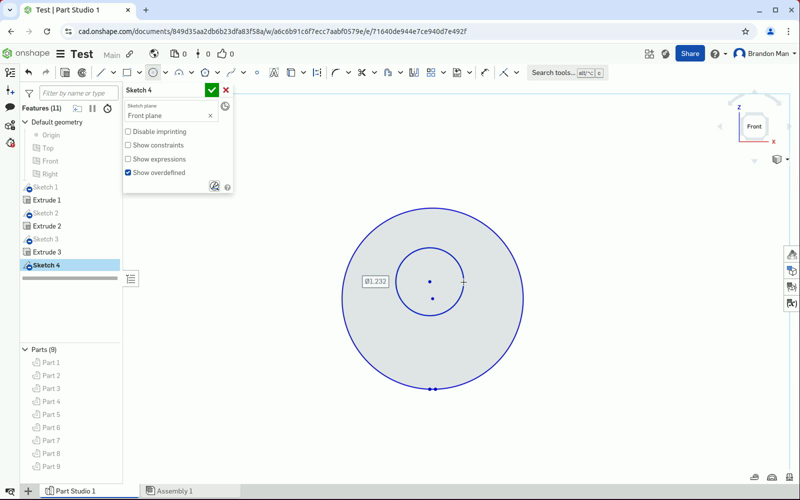
scroll(-6)
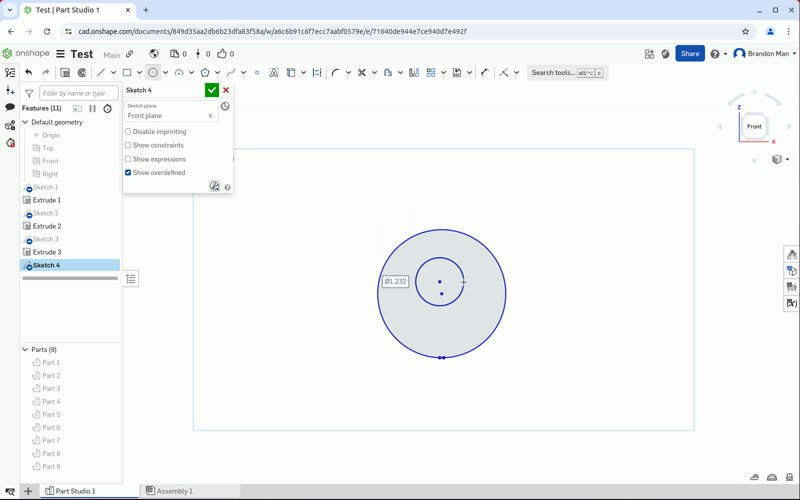
scroll(-6)
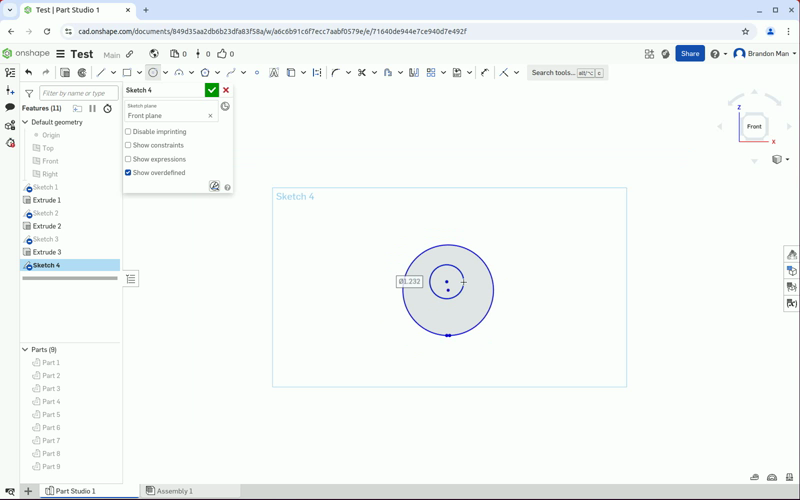
scroll(-6)
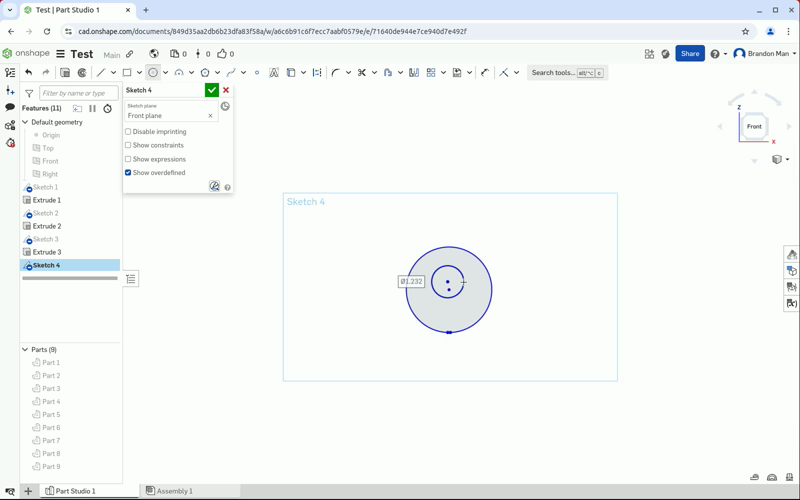
scroll(-6)
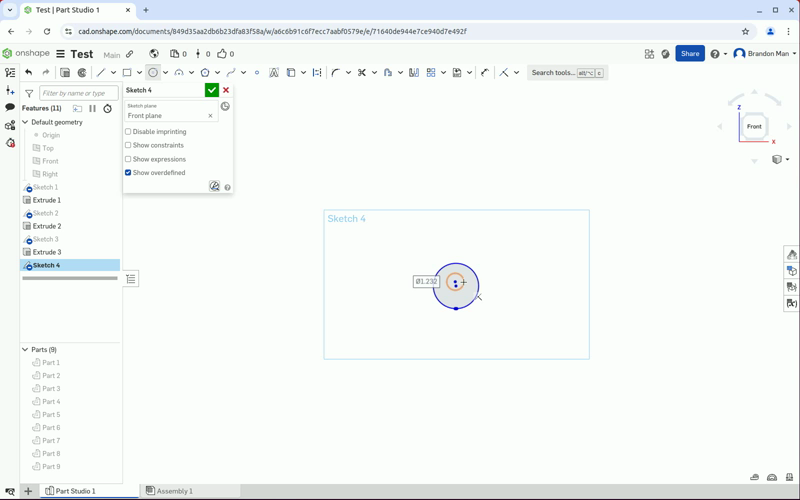
scroll(-6)
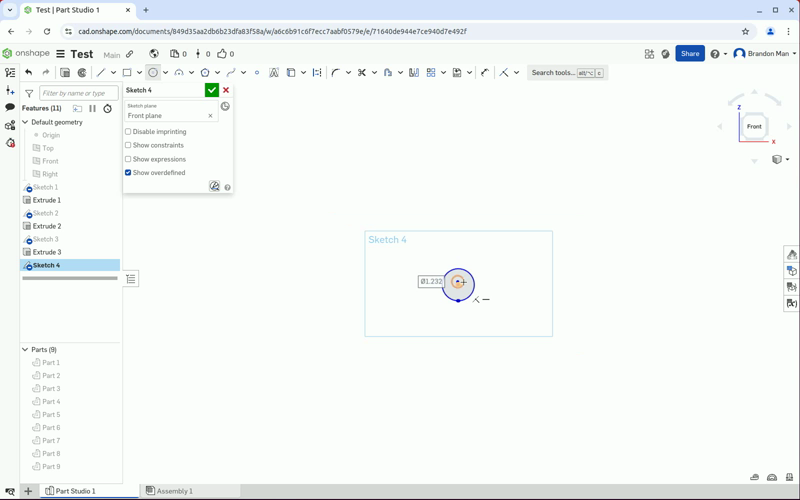
scroll(-6)
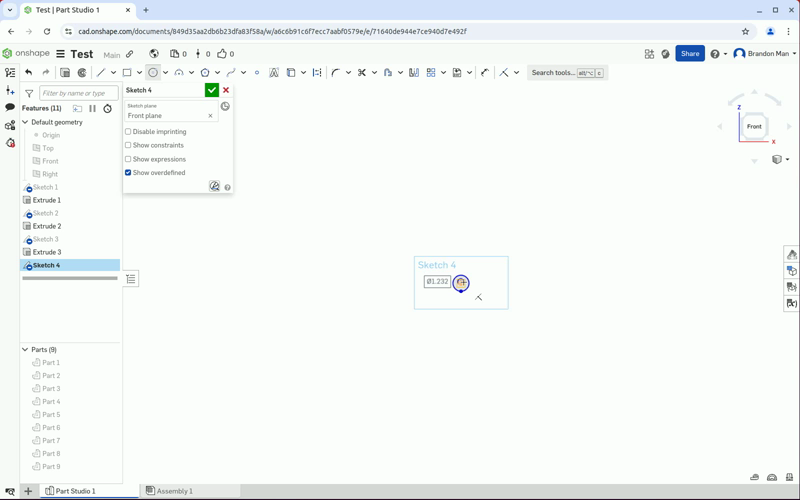
key(esc)
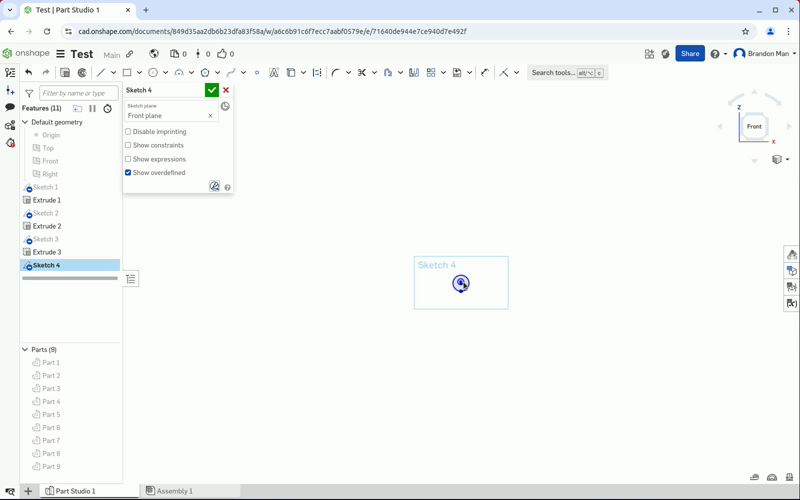
mouse_move(464, 282)
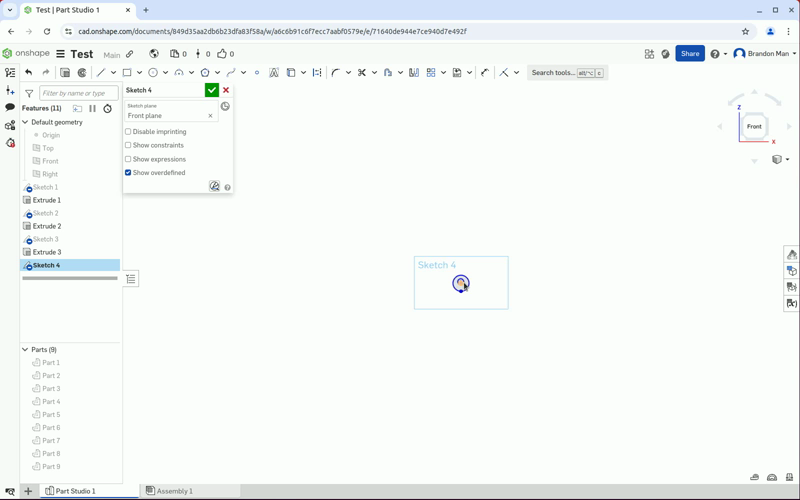
scroll(6)
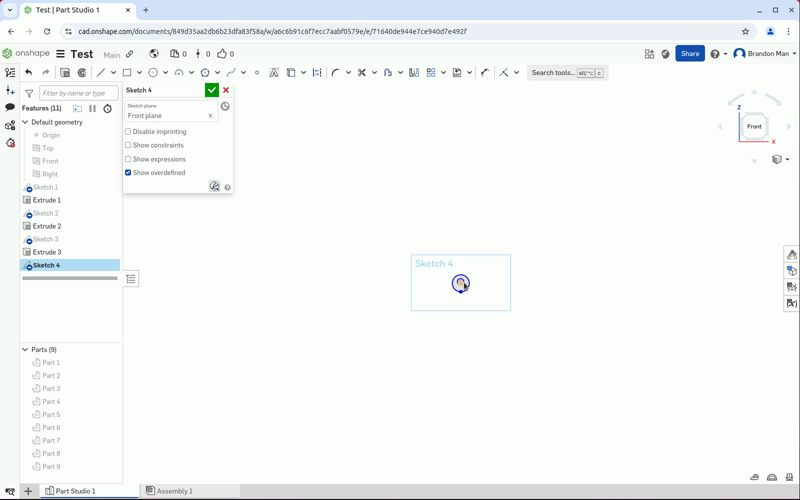
scroll(6)
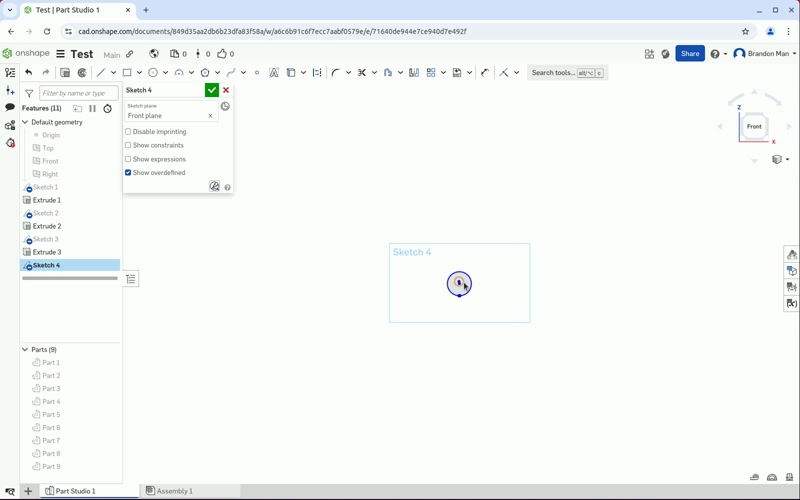
scroll(6)
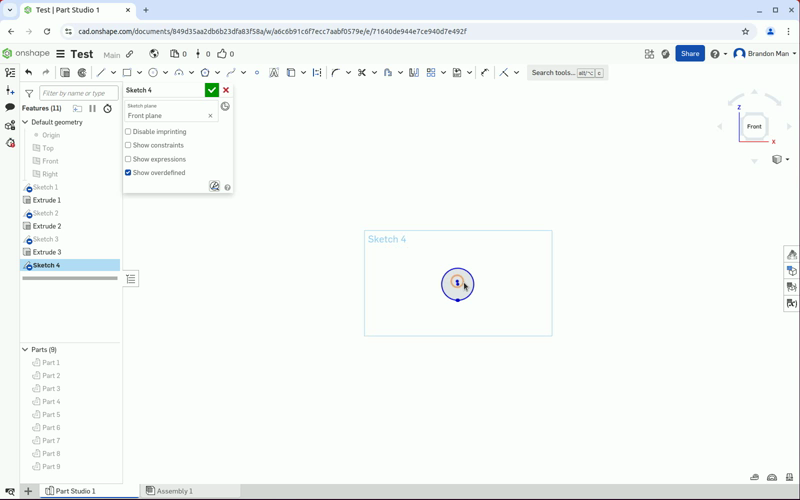
scroll(6)
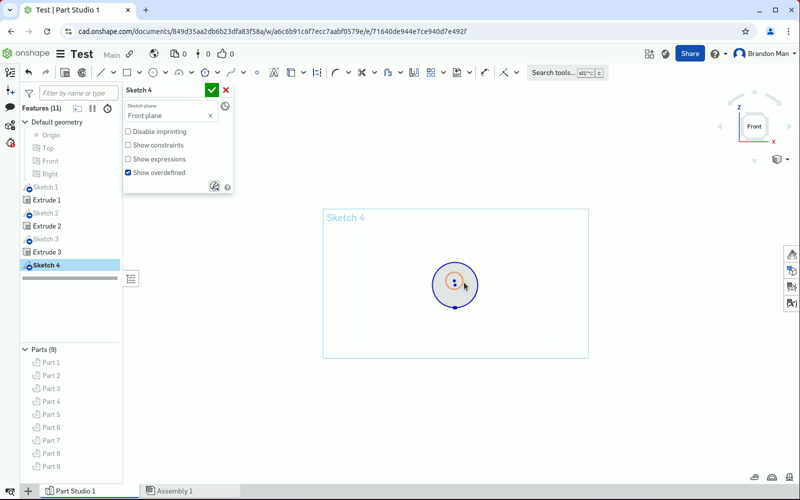
scroll(6)
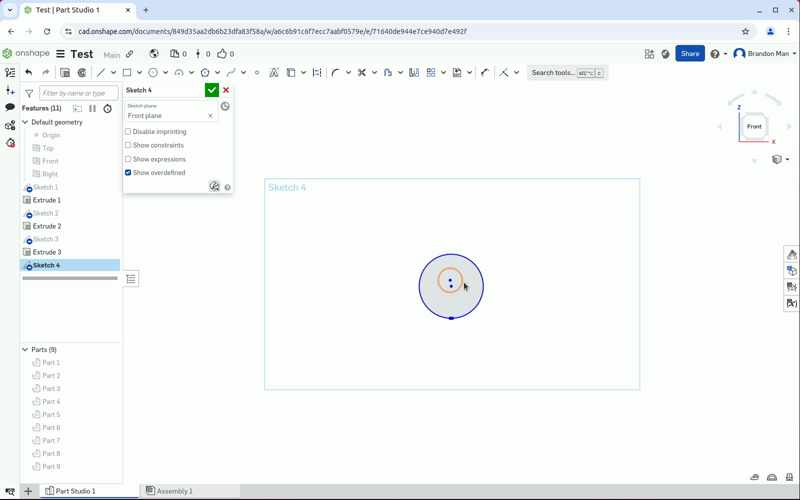
scroll(6)
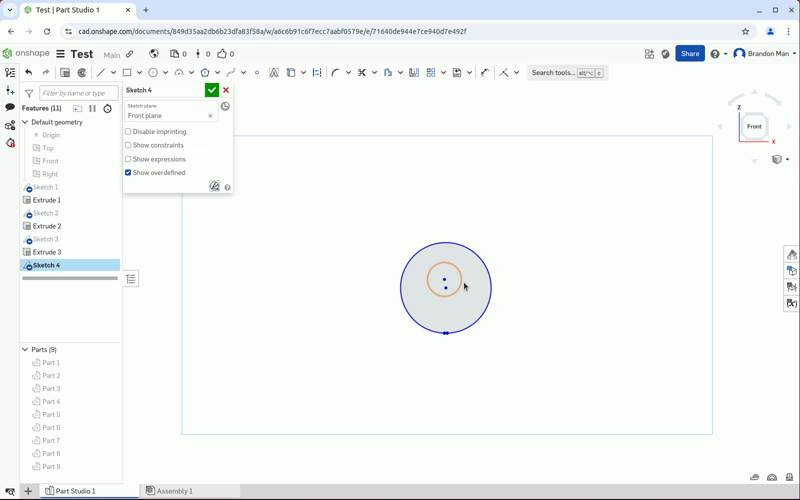
scroll(6)
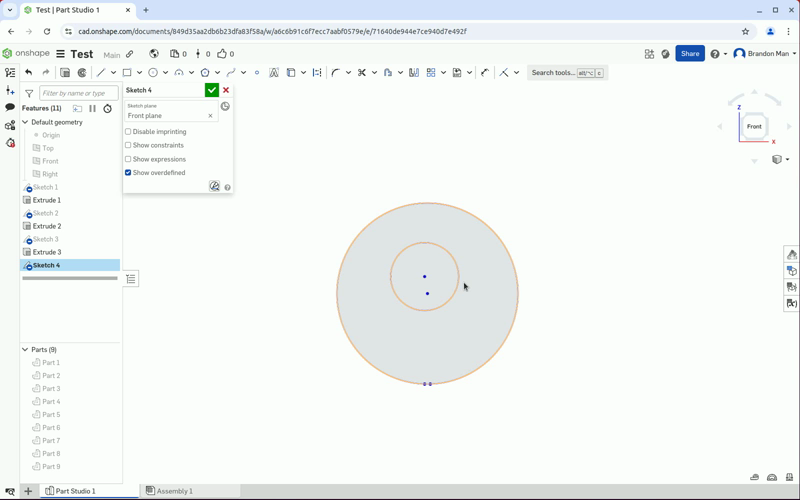
click(464, 282)
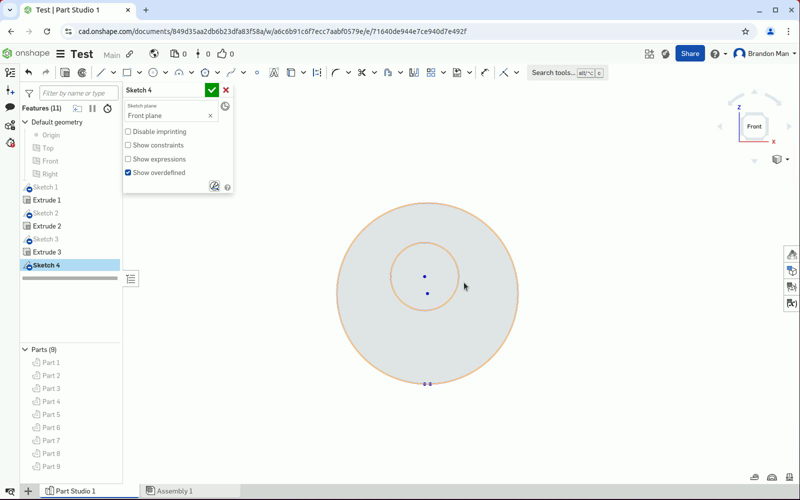
scroll(-6)
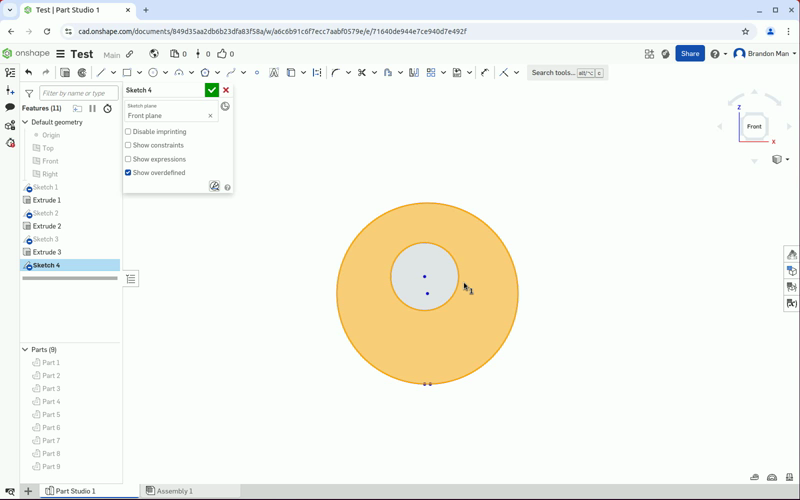
scroll(-6)
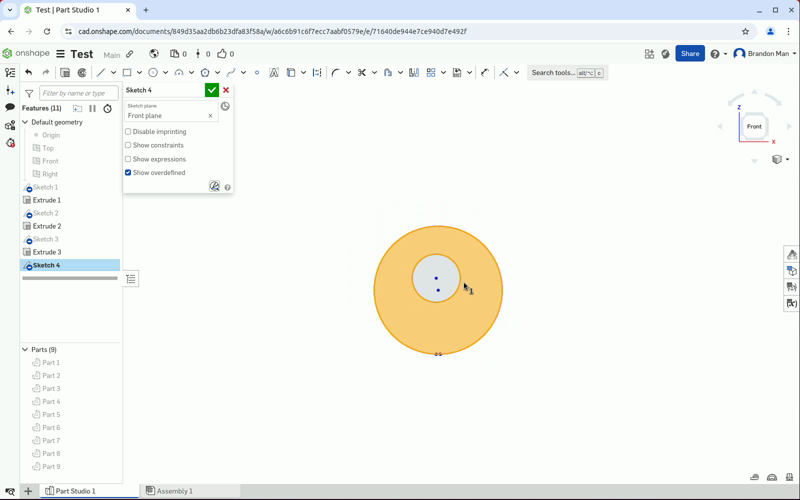
scroll(-6)
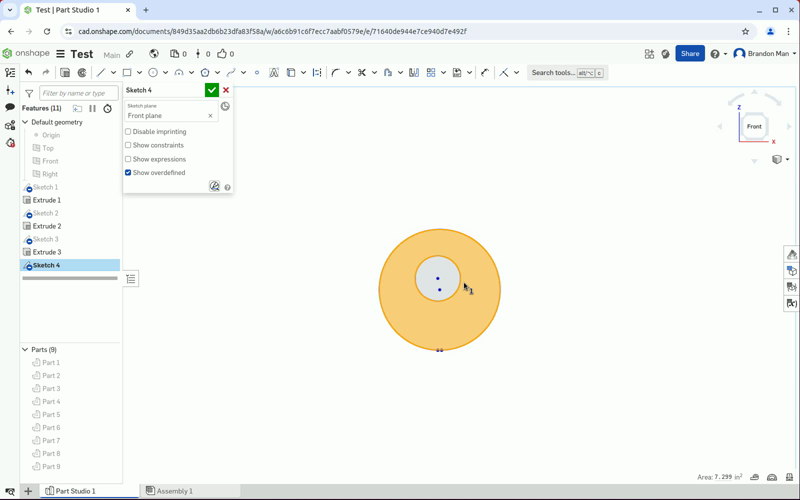
scroll(-6)
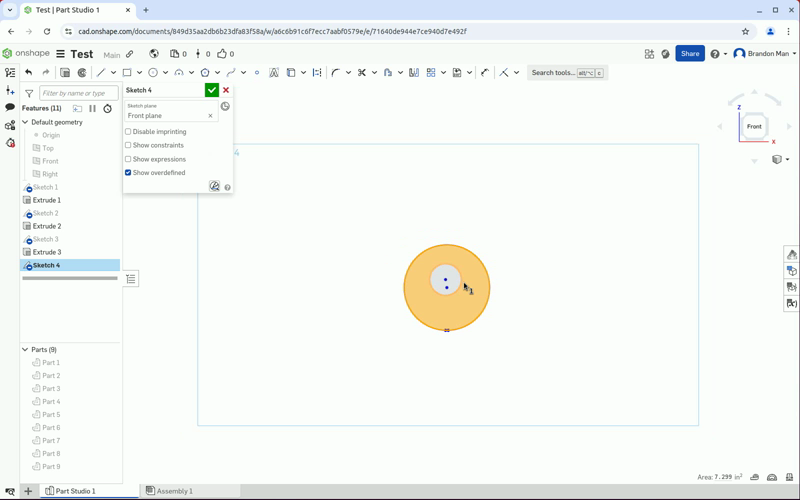
scroll(-6)
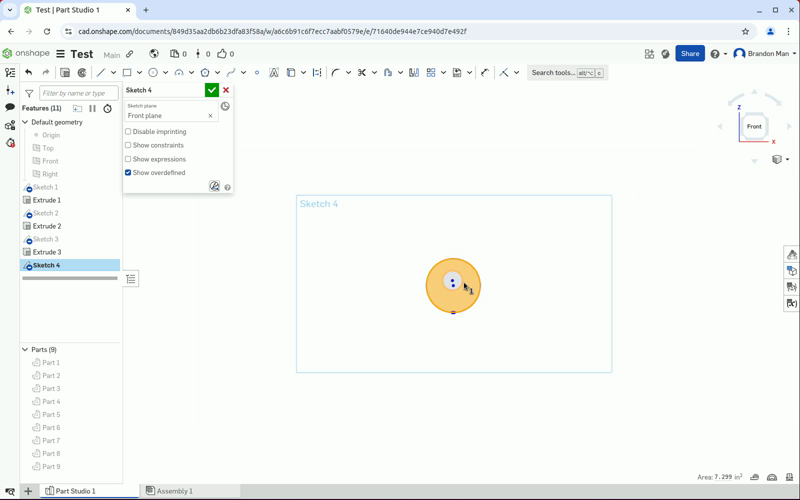
scroll(-6)
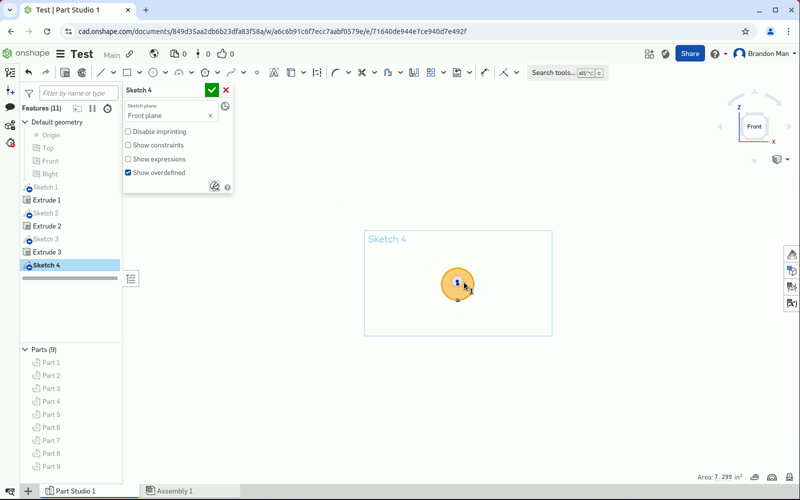
scroll(-6)
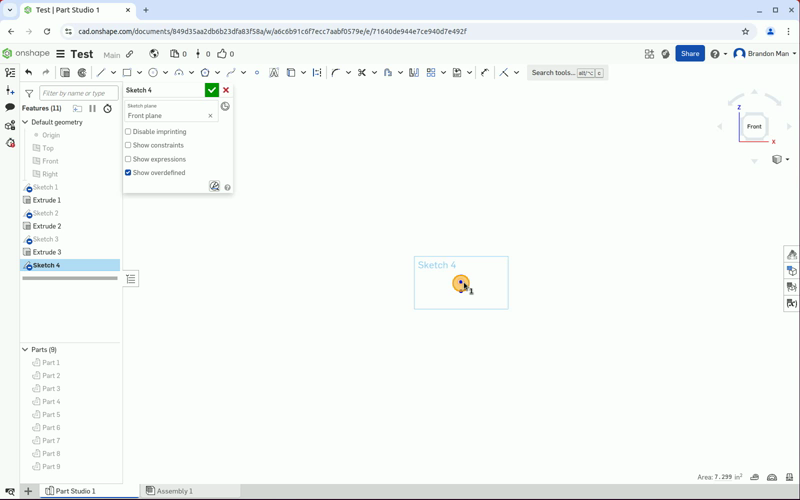
mouse_move(73, 352)
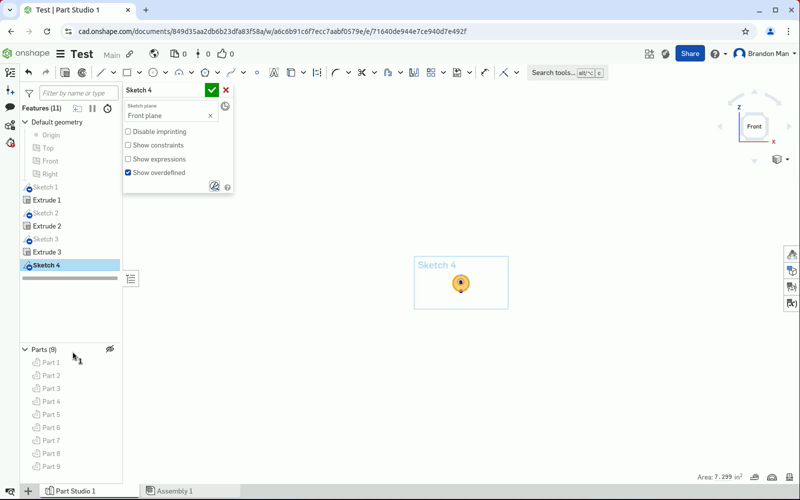
key(shift+y)
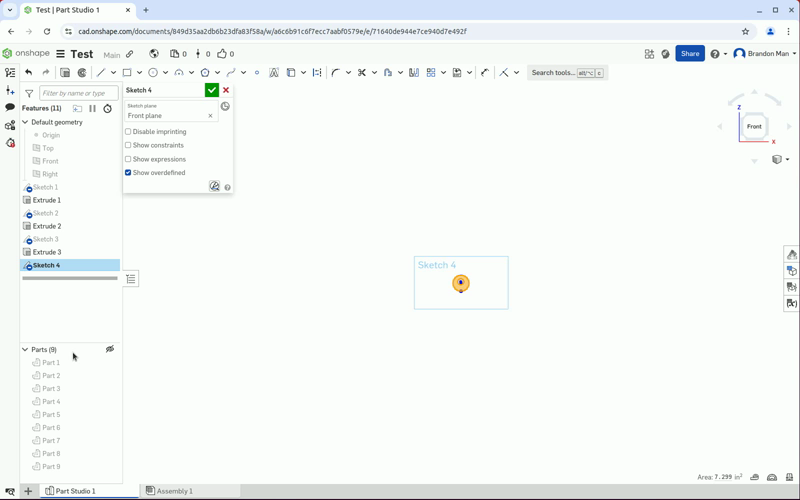
key(shift+e)
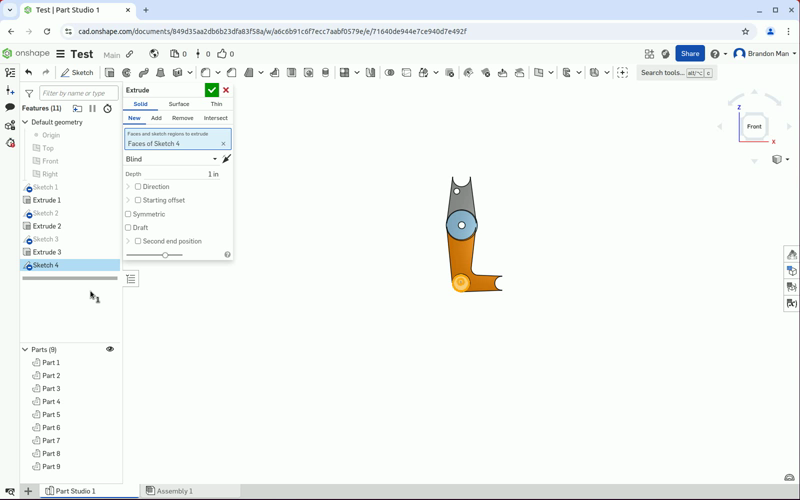
mouse_move(143, 106)
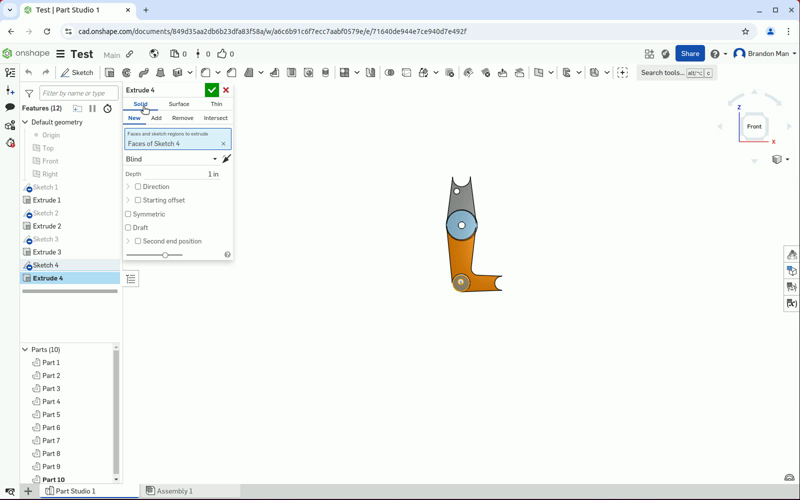
click(143, 106)
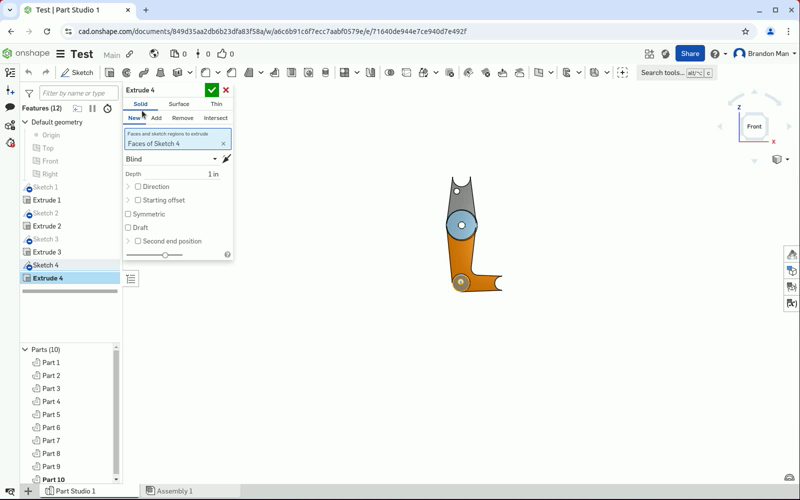
mouse_move(137, 120)
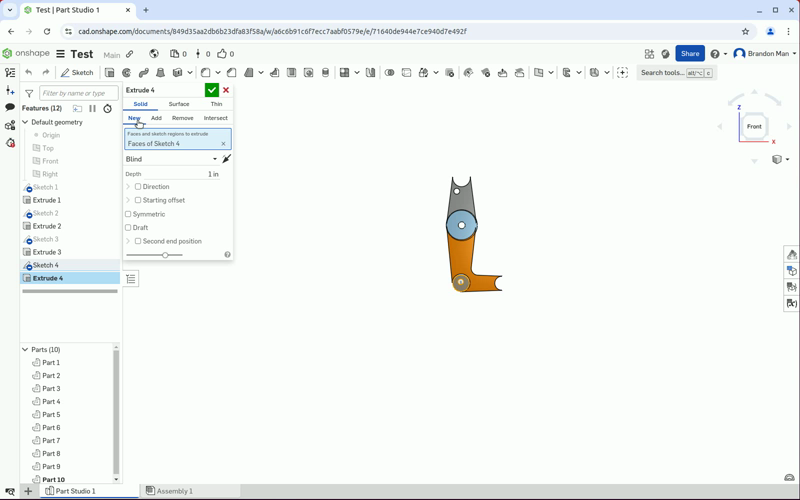
click(137, 120)
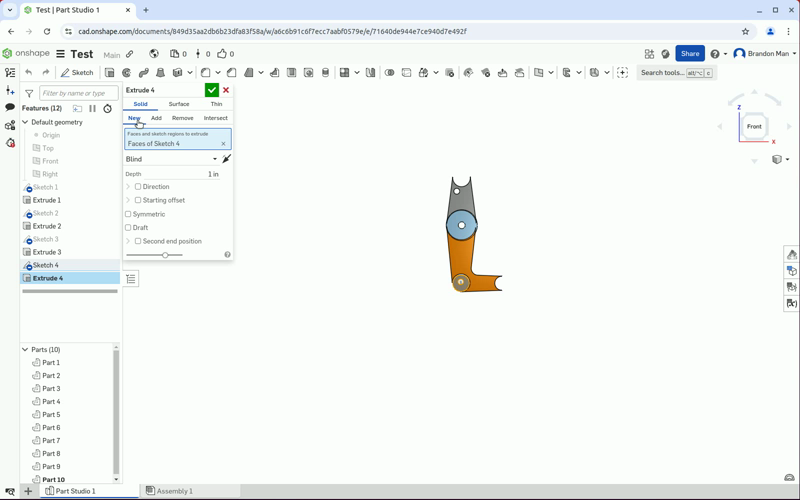
key(tab, 4)
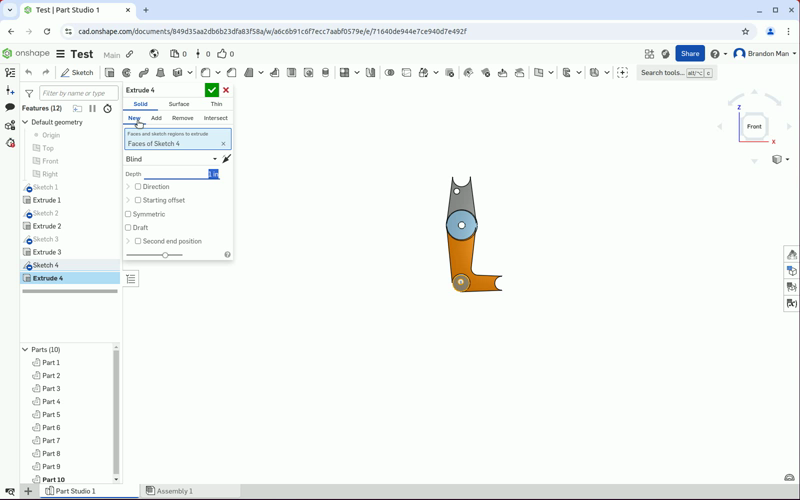
text(0.481)
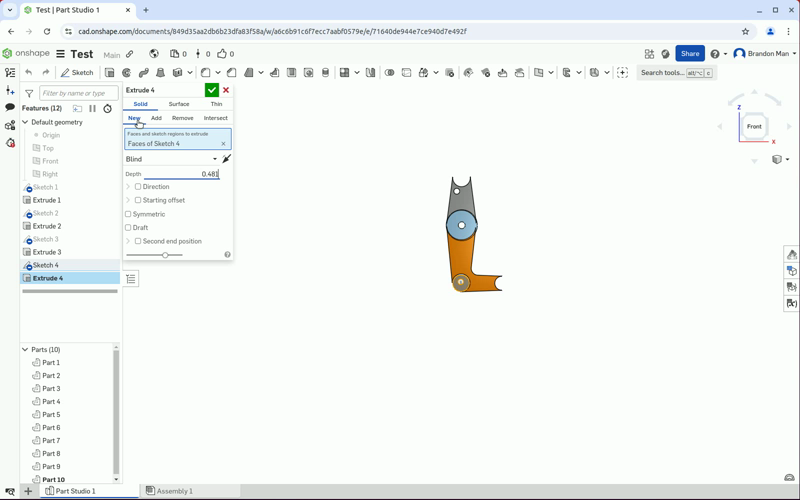
key(enter)
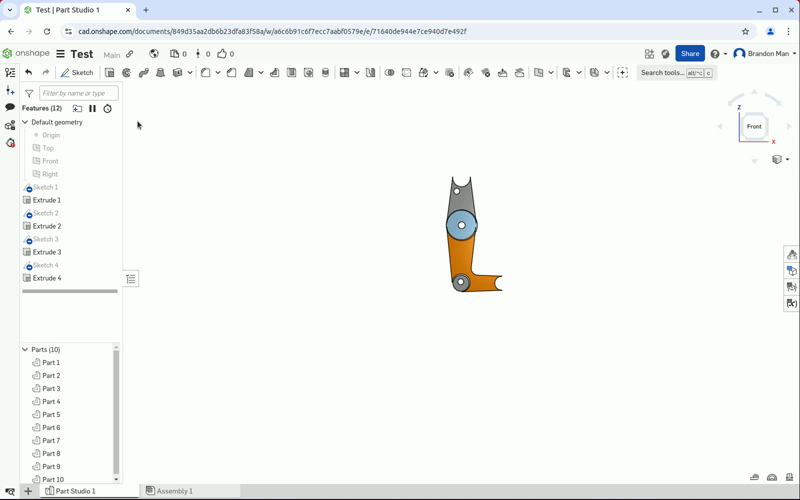
key(shift+h)
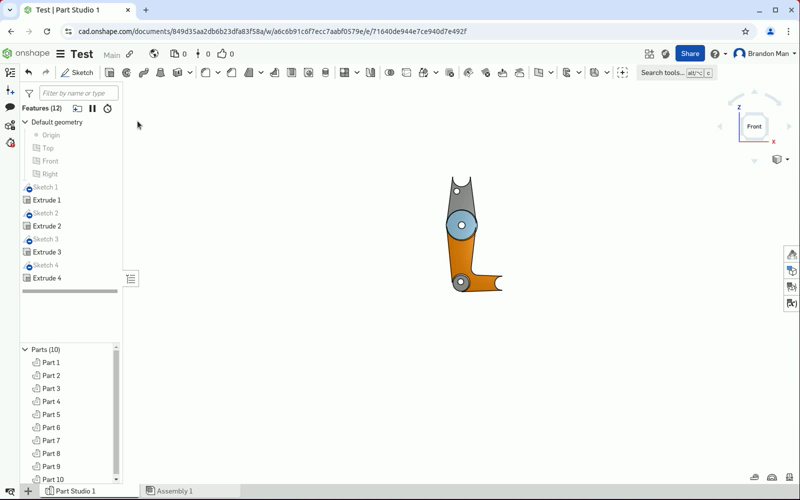
key(shift+h)
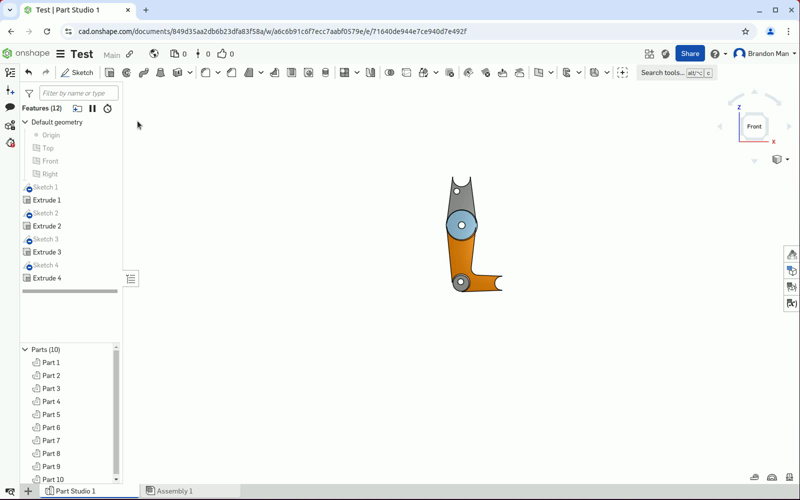
mouse_move(73, 189)
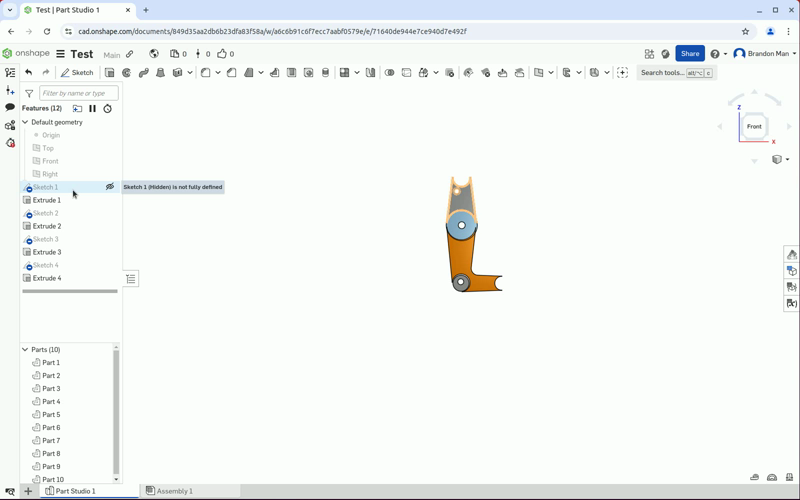
click(73, 189)
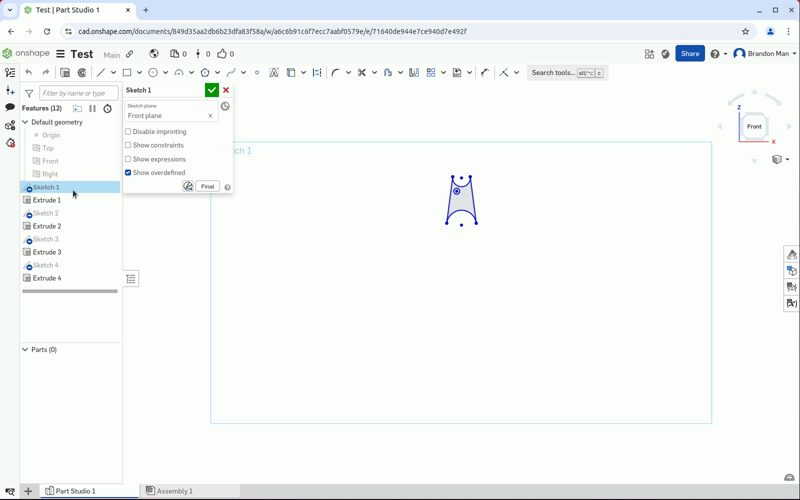
mouse_move(229, 92)
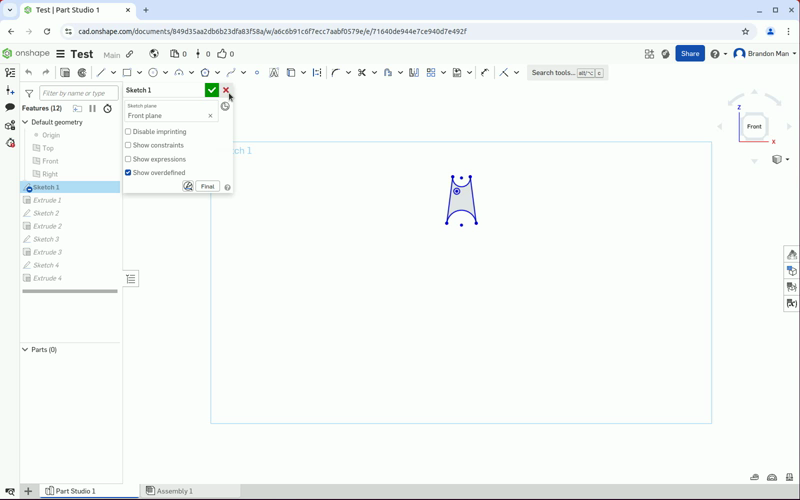
click(229, 92)
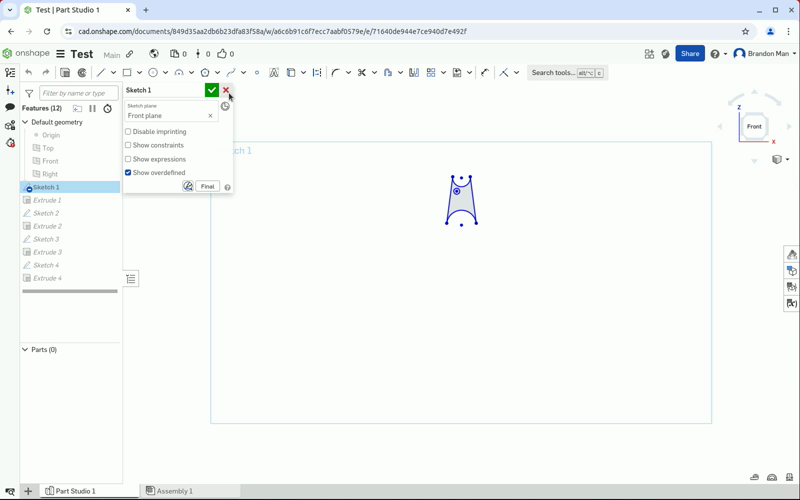
key(shift+s)
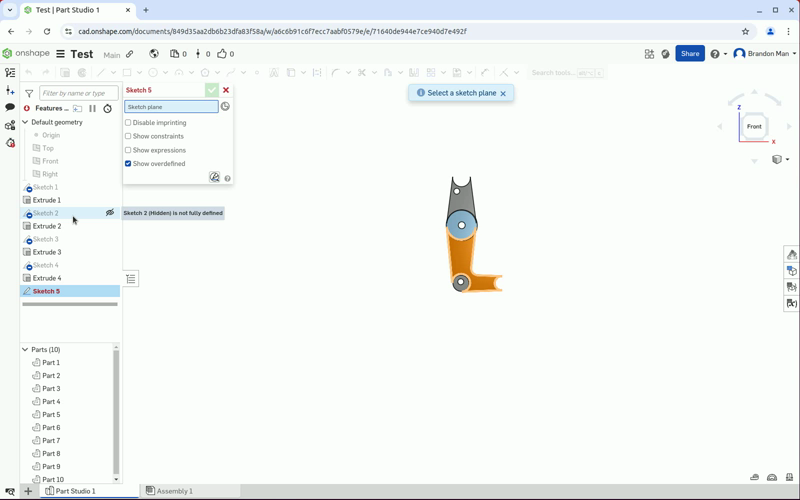
scroll(3)
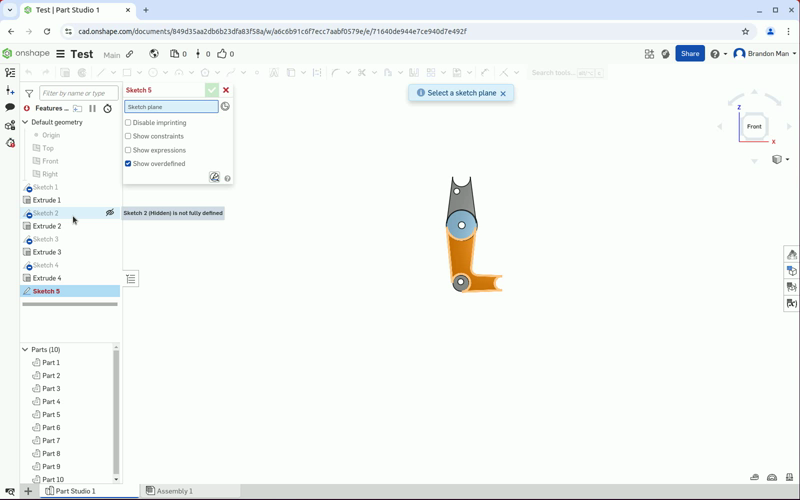
mouse_move(73, 163)
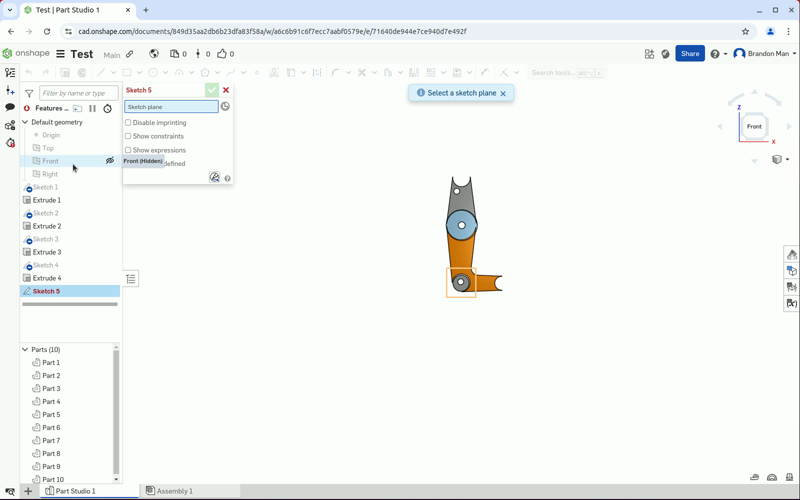
click(73, 163)
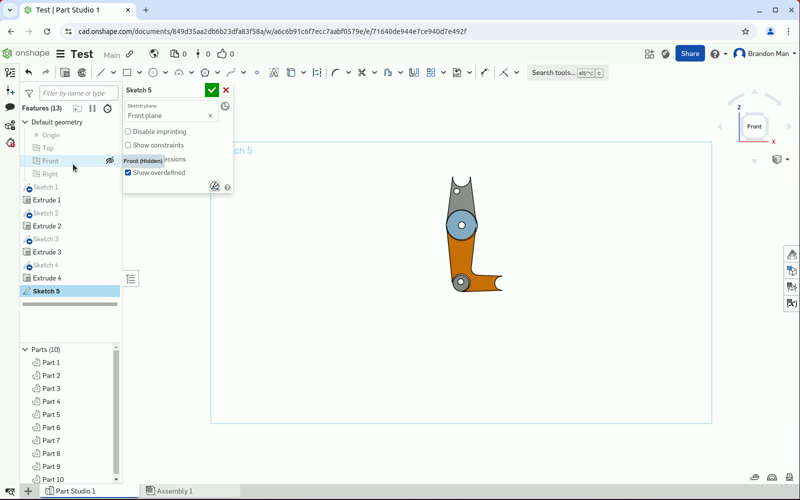
mouse_move(69, 352)
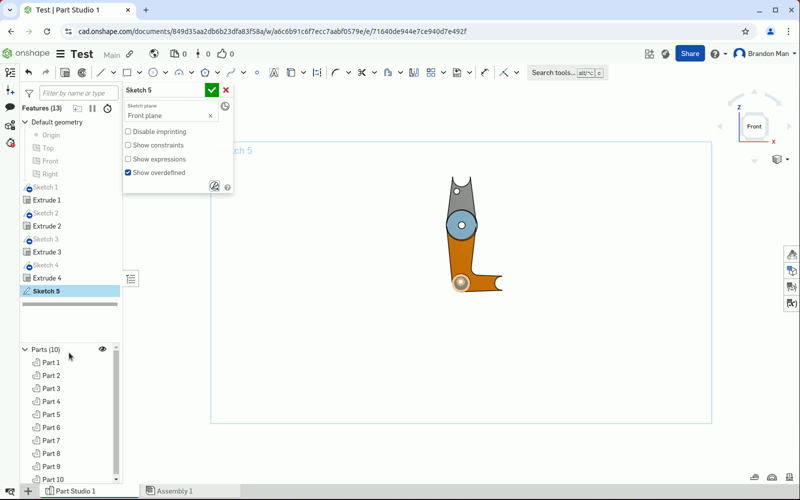
key(y)
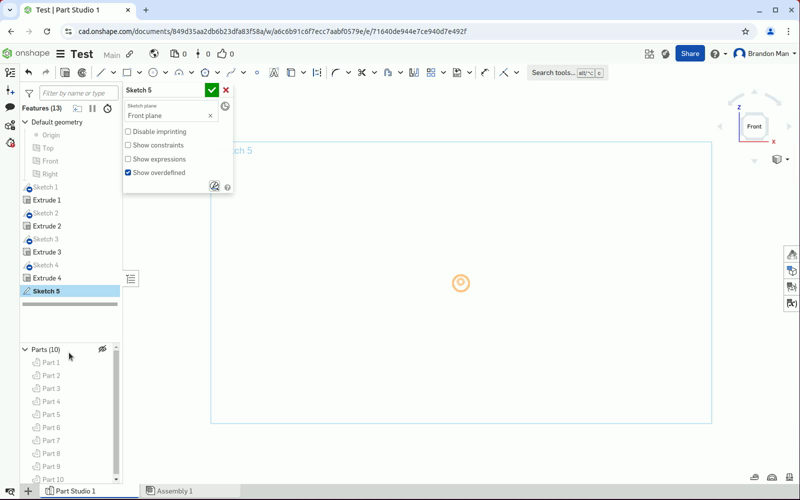
key(c)
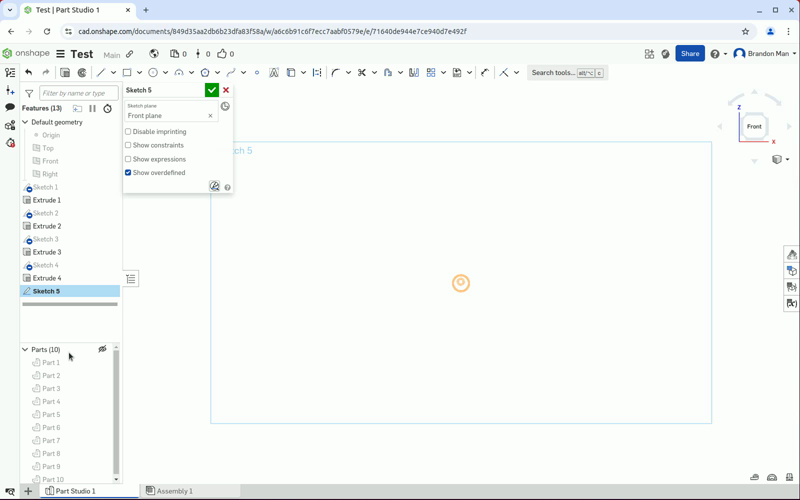
key_down(shift)
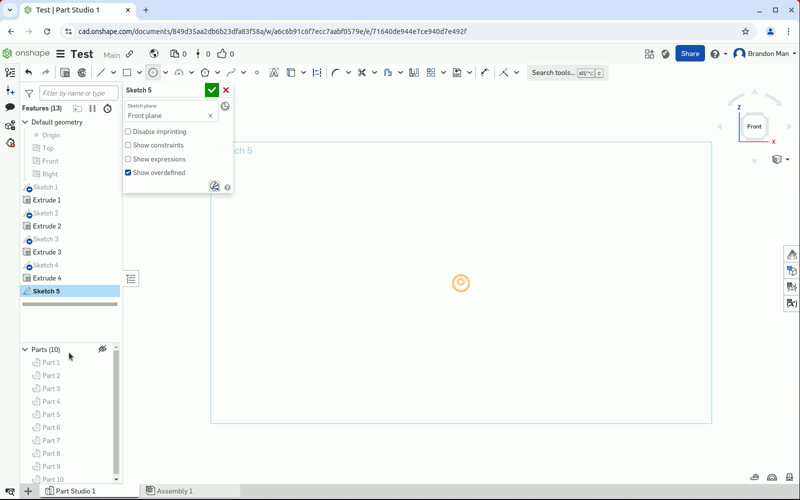
mouse_move(501, 282)
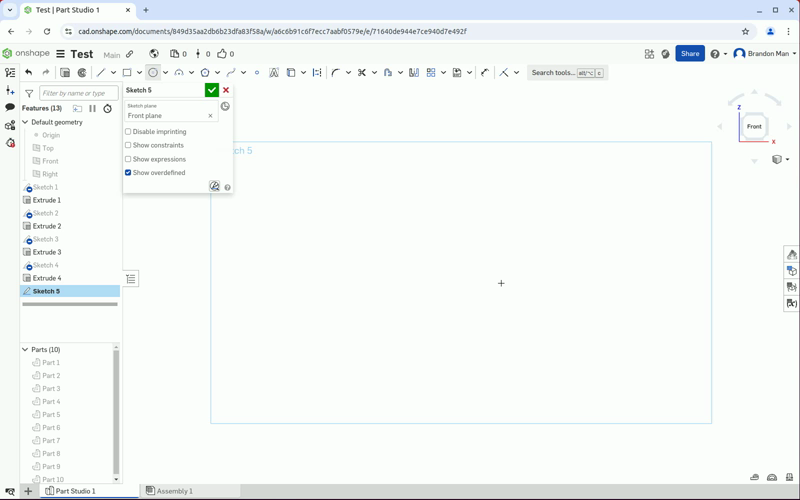
click(501, 282)
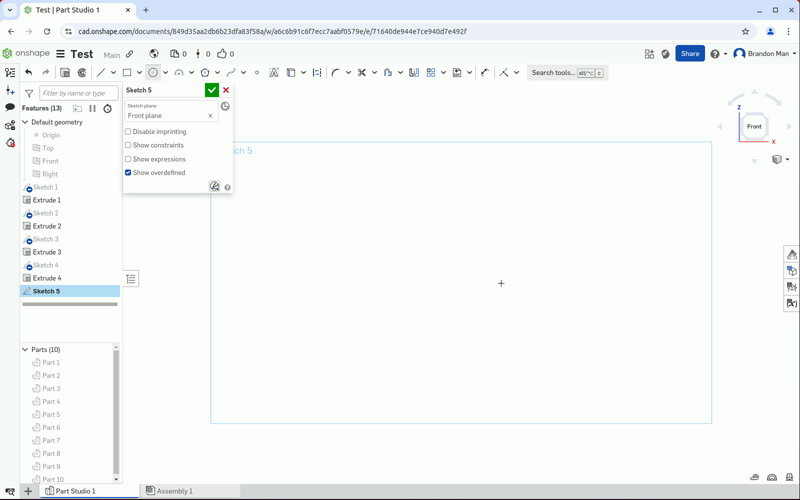
key_up(shift)
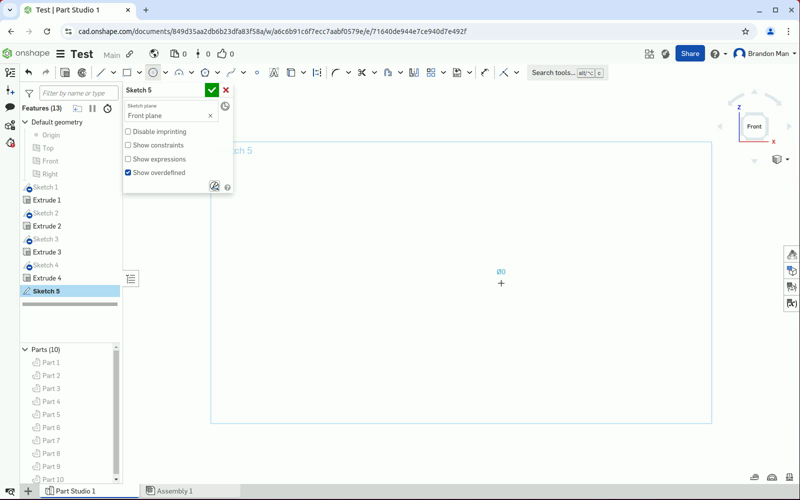
mouse_move(508, 282)
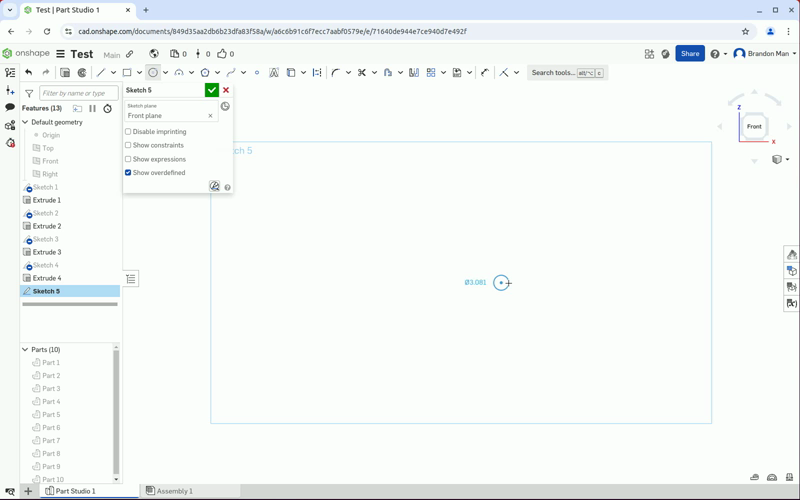
click(508, 282)
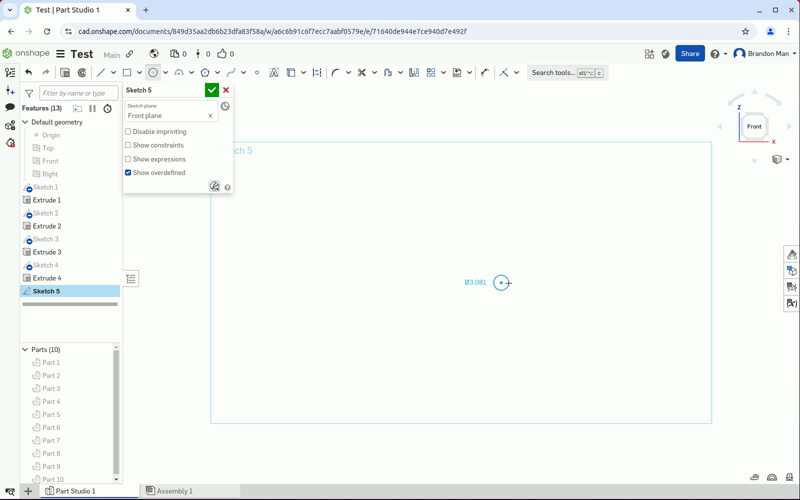
key(esc)
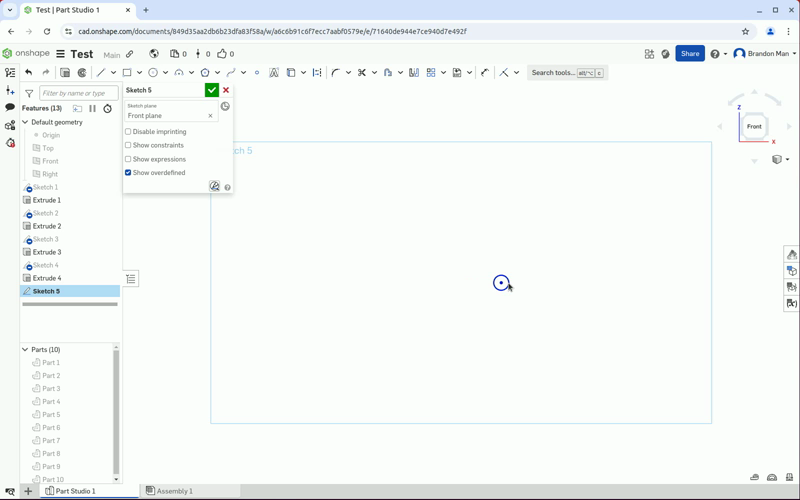
key(c)
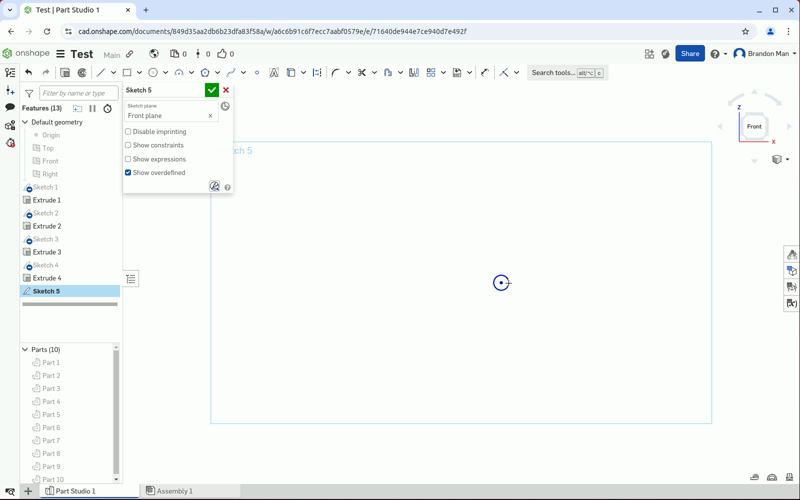
key_down(shift)
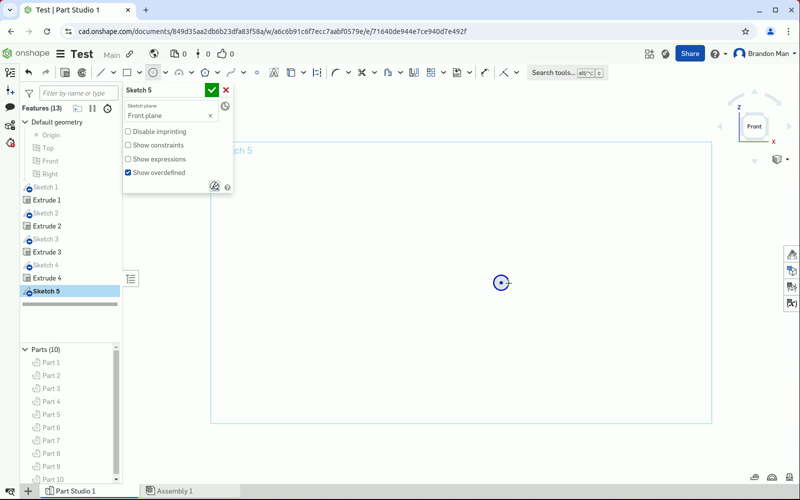
mouse_move(501, 282)
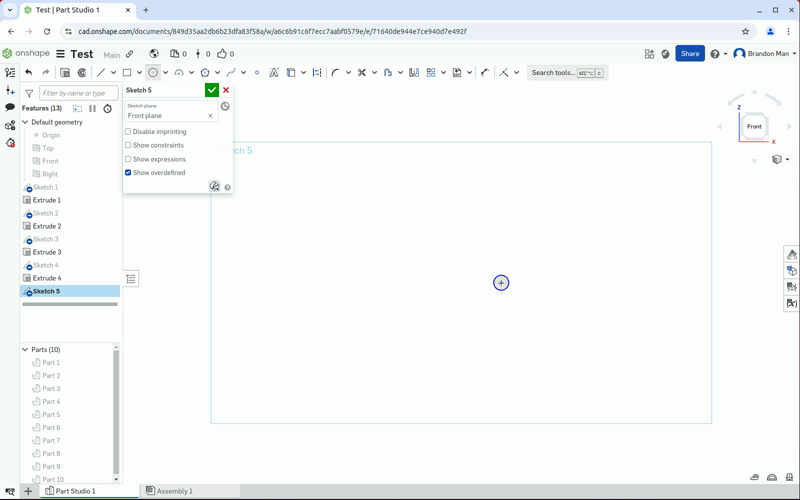
click(501, 282)
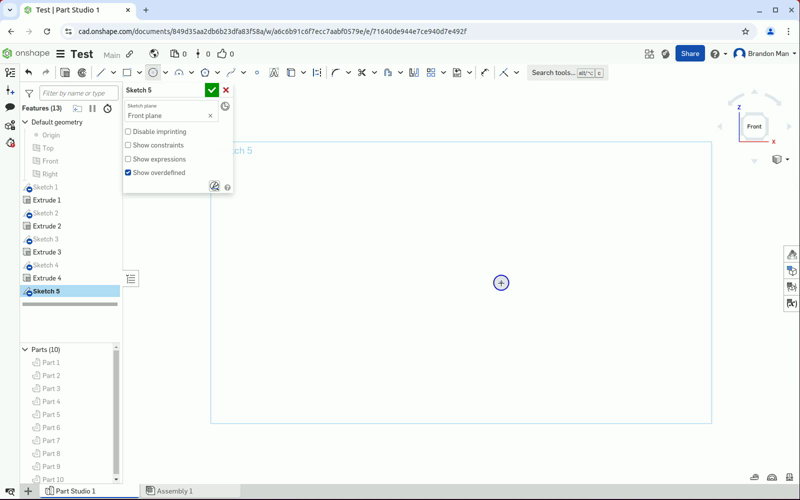
key_up(shift)
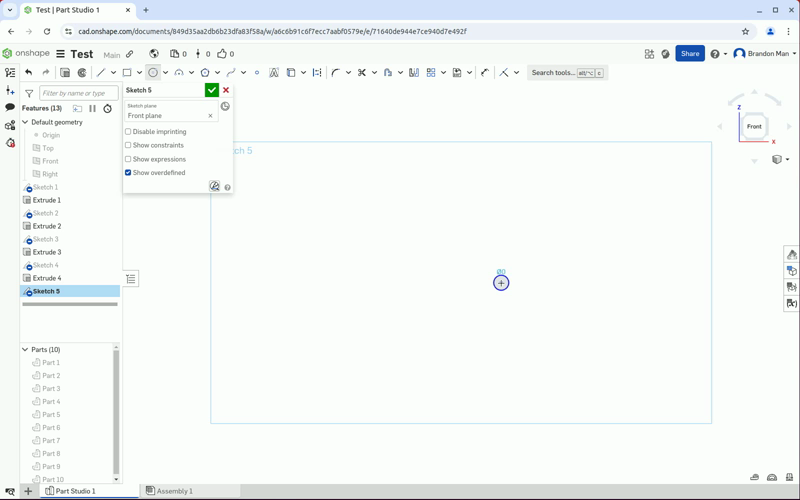
mouse_move(504, 282)
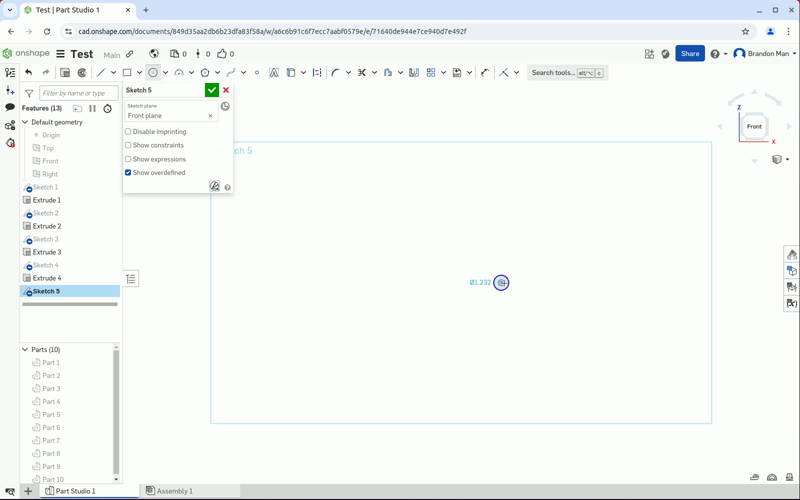
scroll(6)
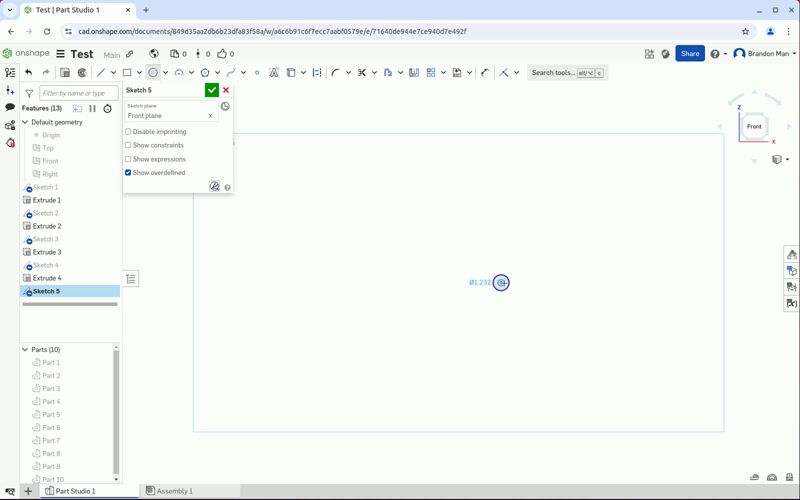
scroll(6)
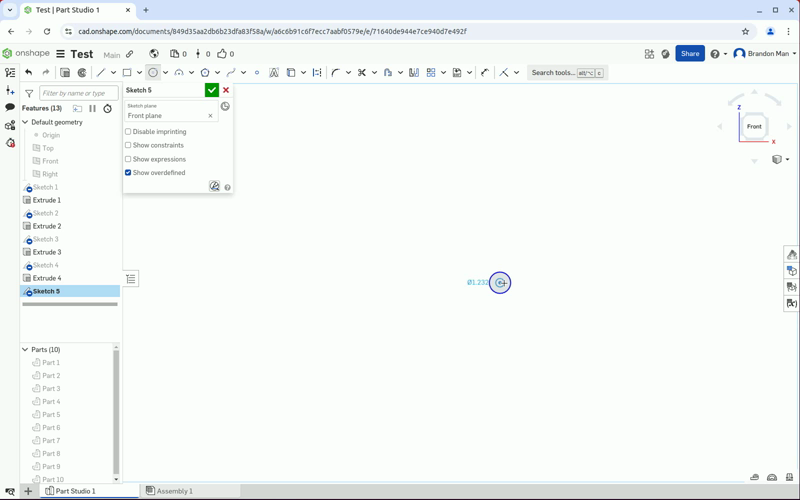
scroll(6)
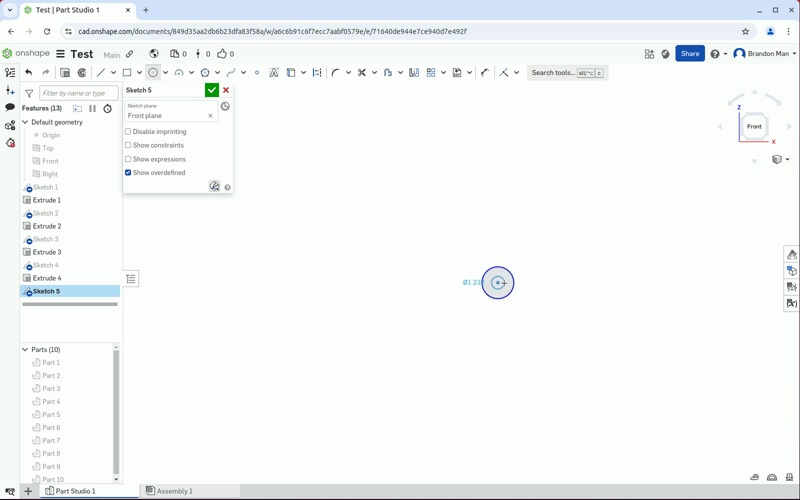
scroll(6)
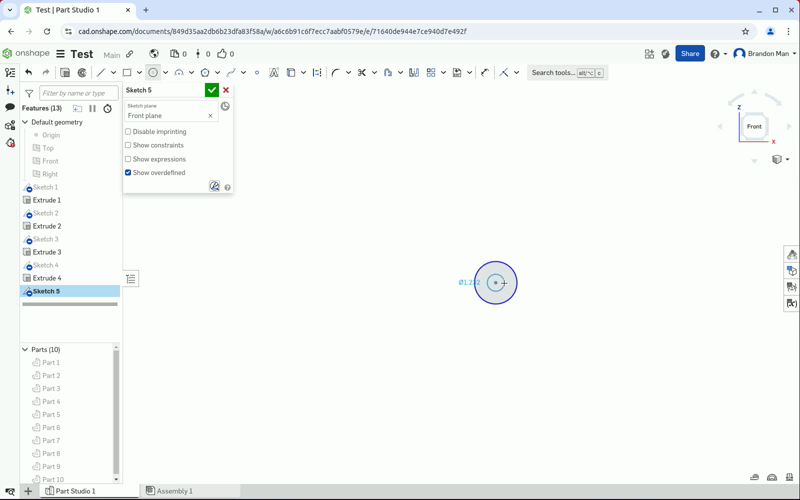
scroll(6)
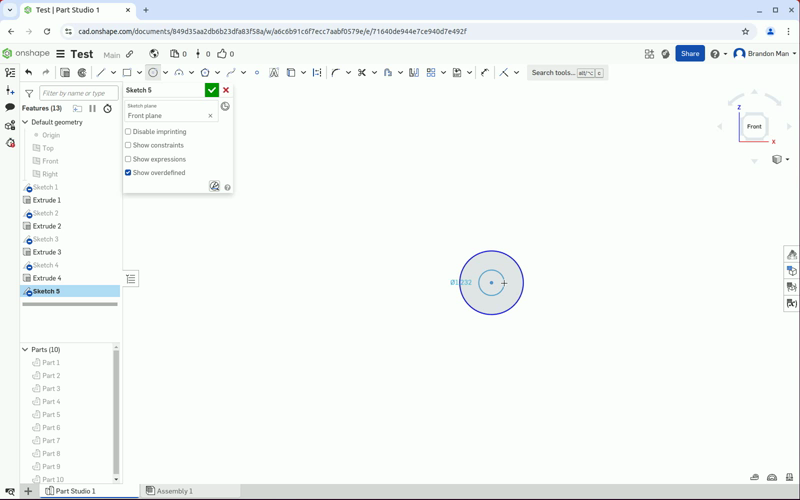
scroll(6)
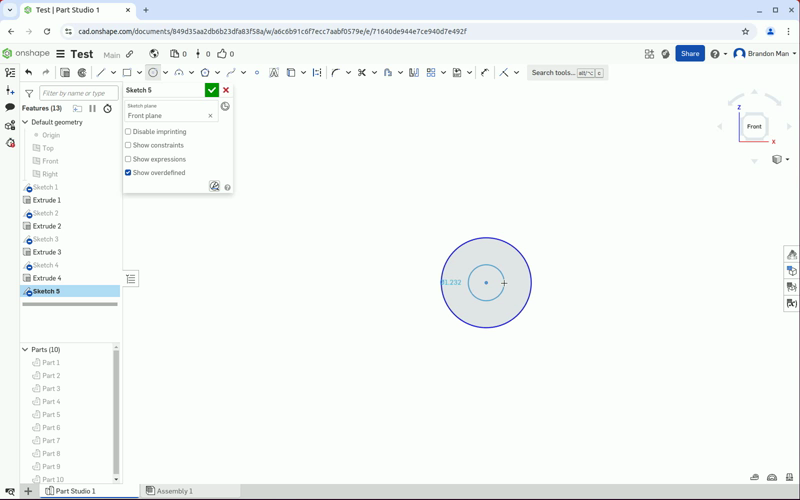
scroll(6)
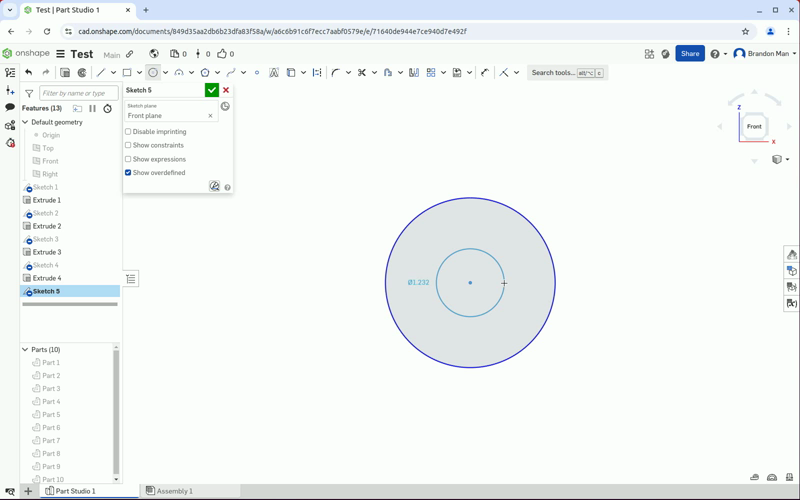
click(504, 282)
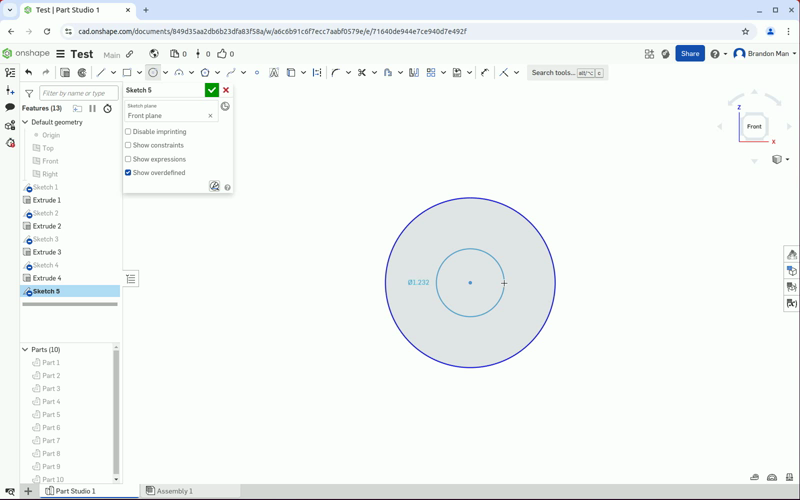
scroll(-6)
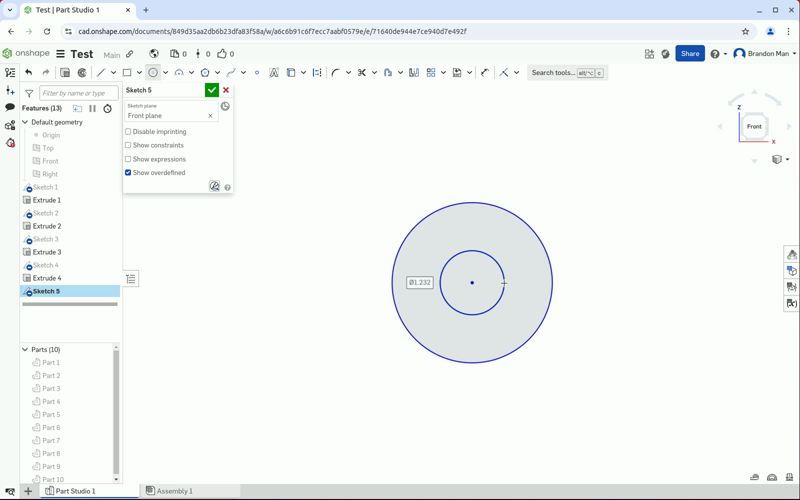
scroll(-6)
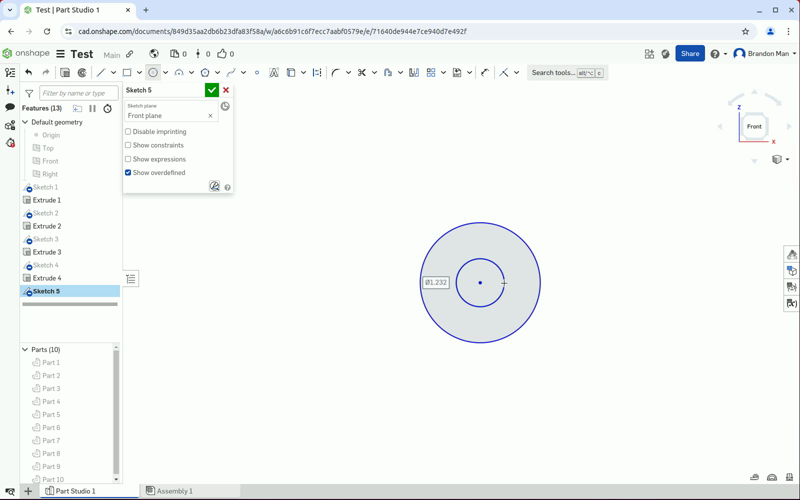
scroll(-6)
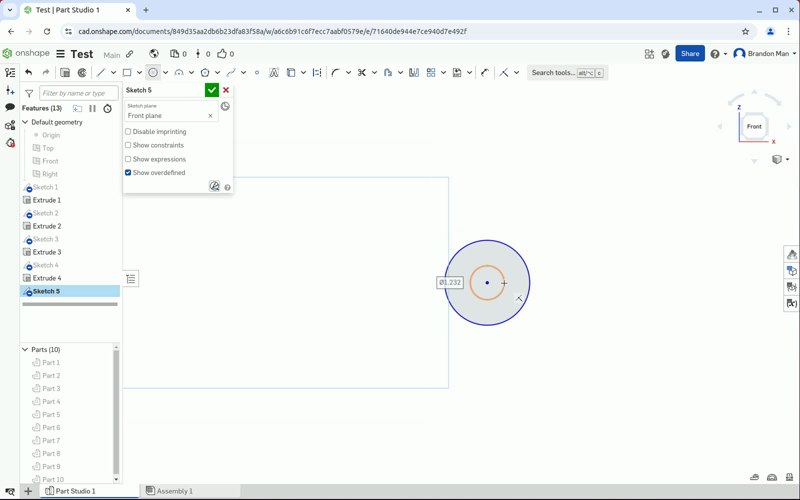
scroll(-6)
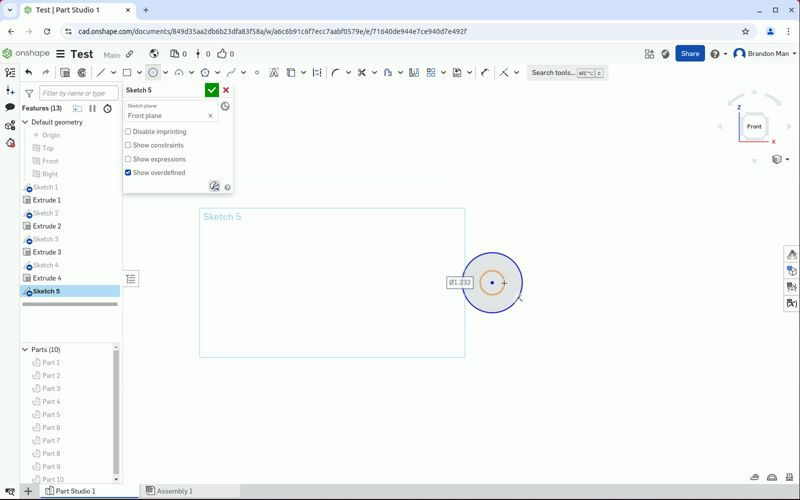
scroll(-6)
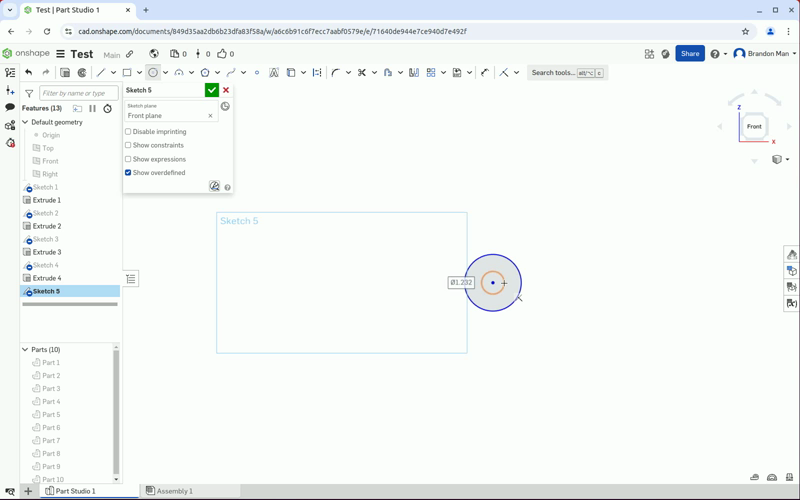
scroll(-6)
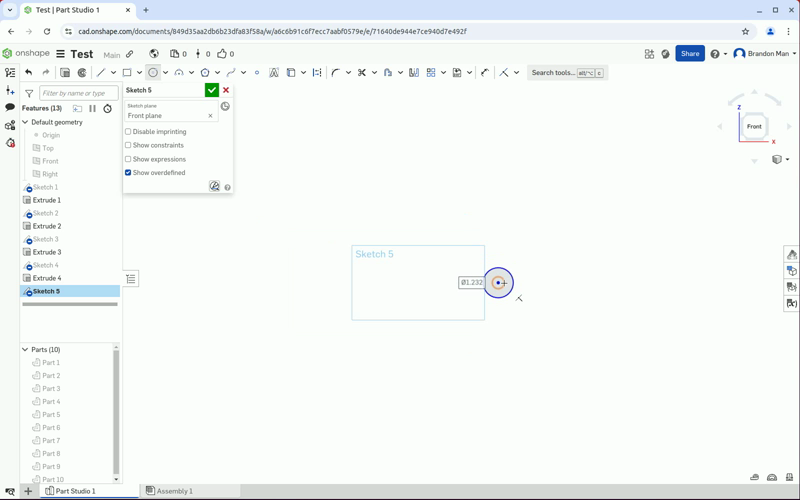
scroll(-6)
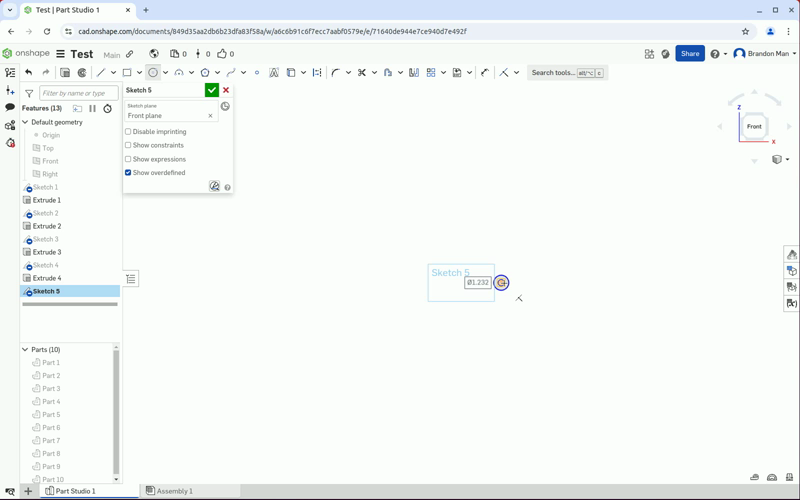
key(esc)
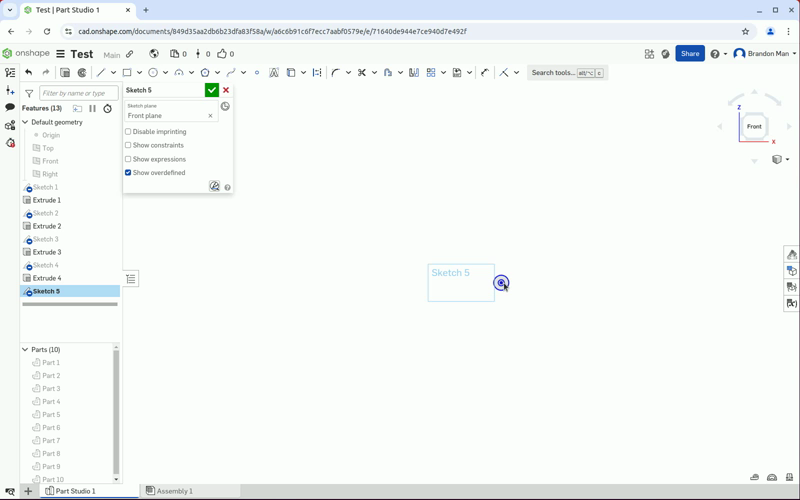
mouse_move(505, 282)
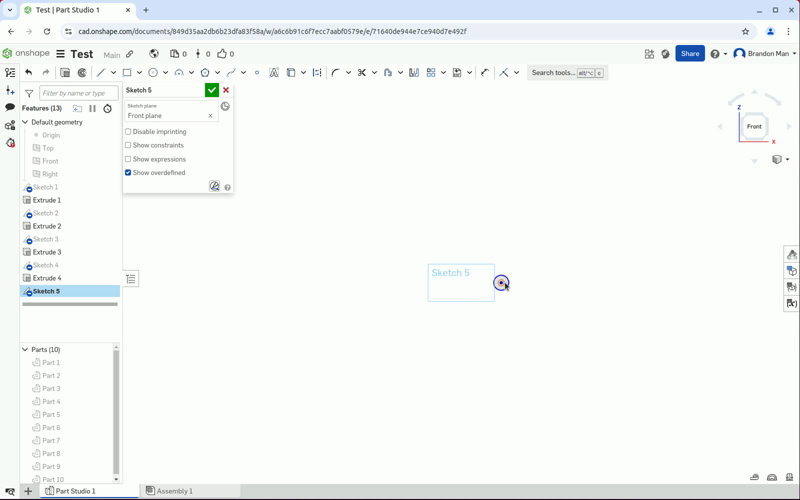
scroll(6)
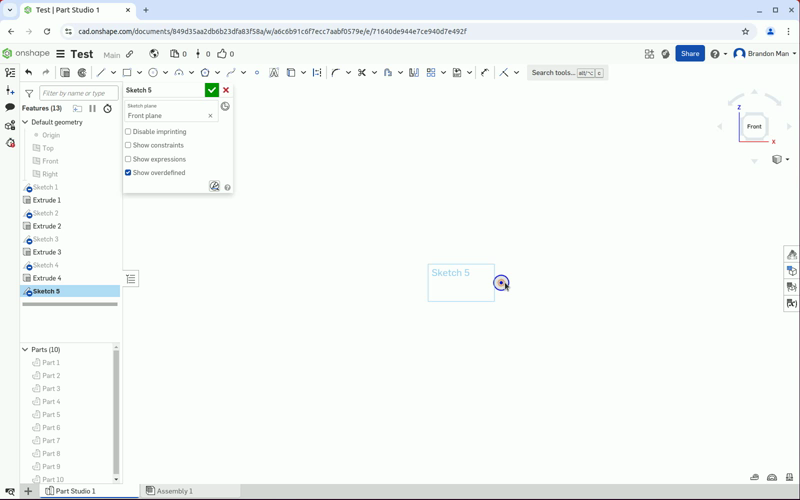
scroll(6)
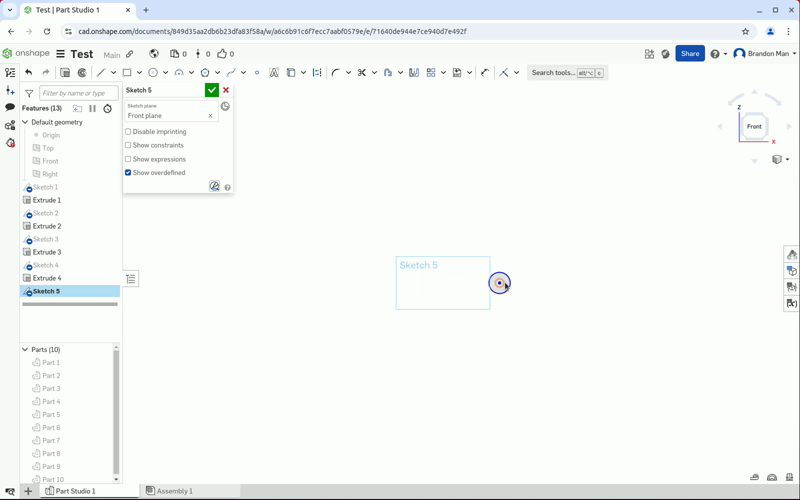
scroll(6)
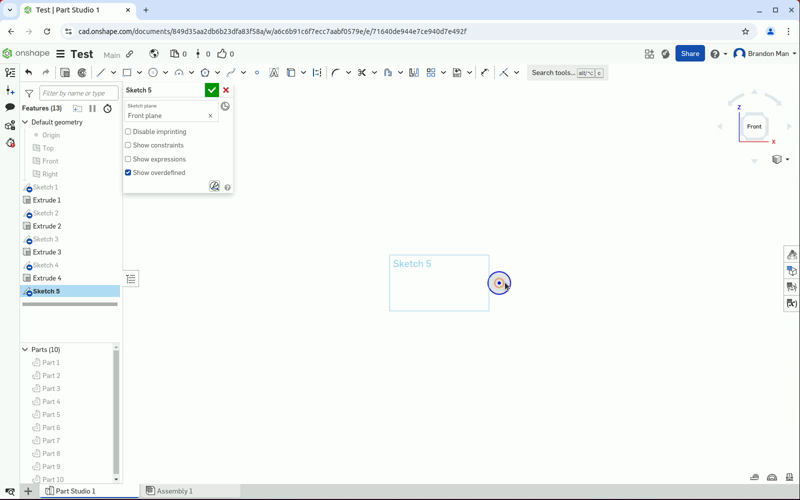
scroll(6)
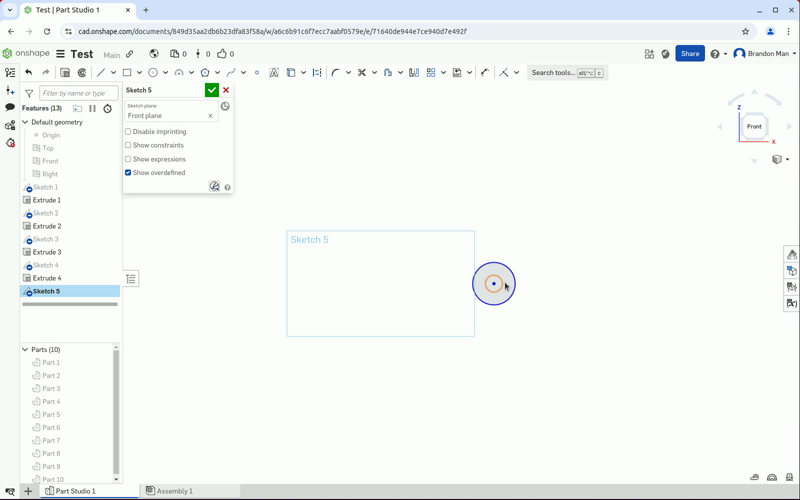
scroll(6)
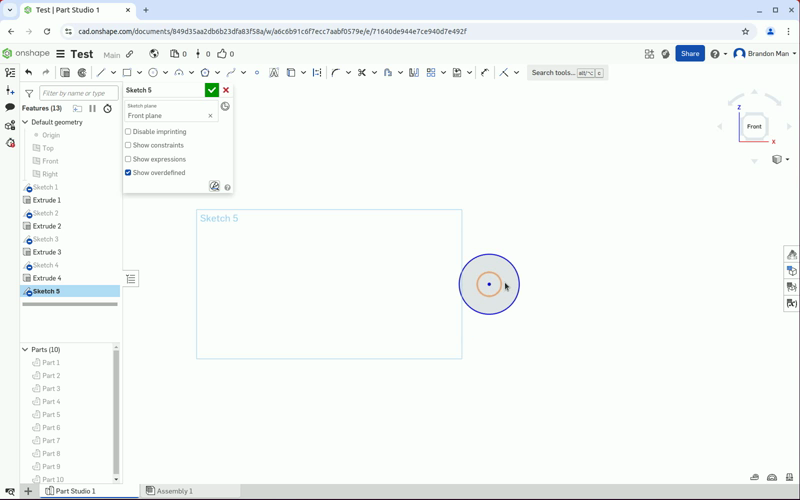
scroll(6)
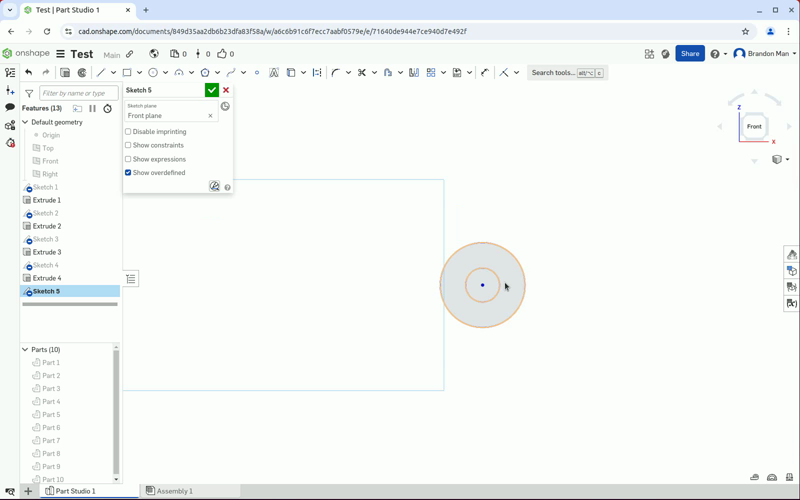
scroll(6)
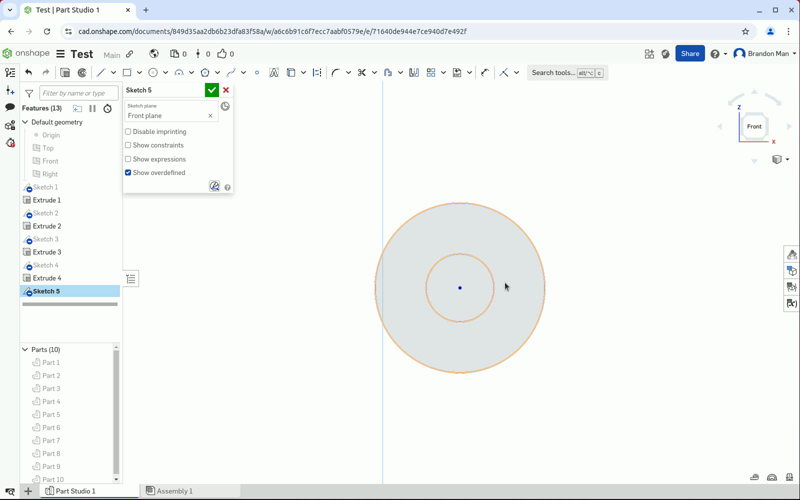
click(505, 282)
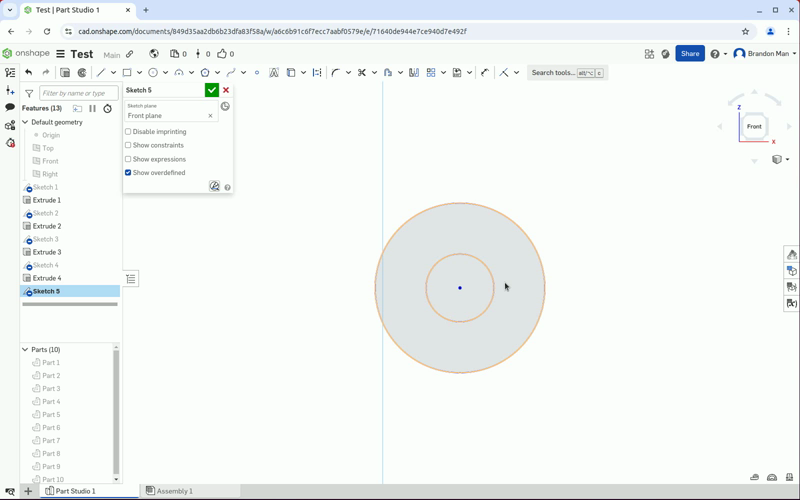
scroll(-6)
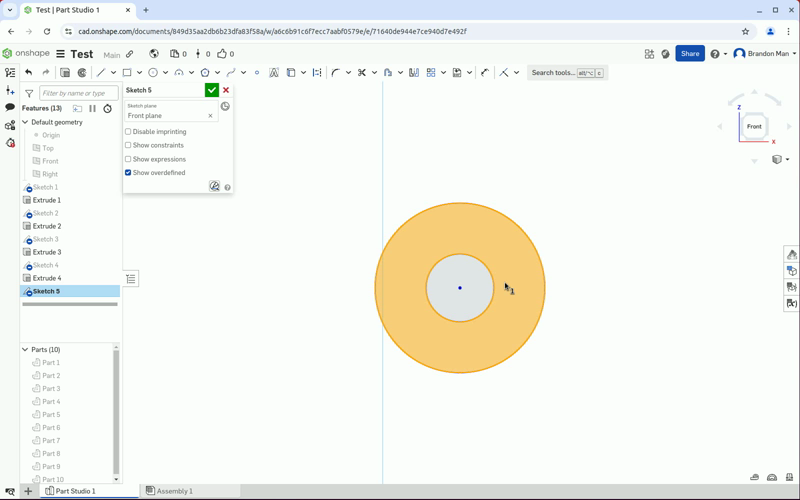
scroll(-6)
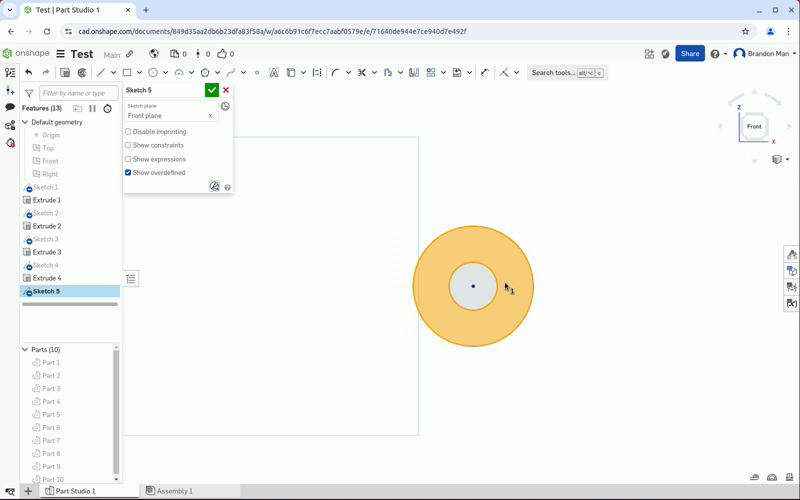
scroll(-6)
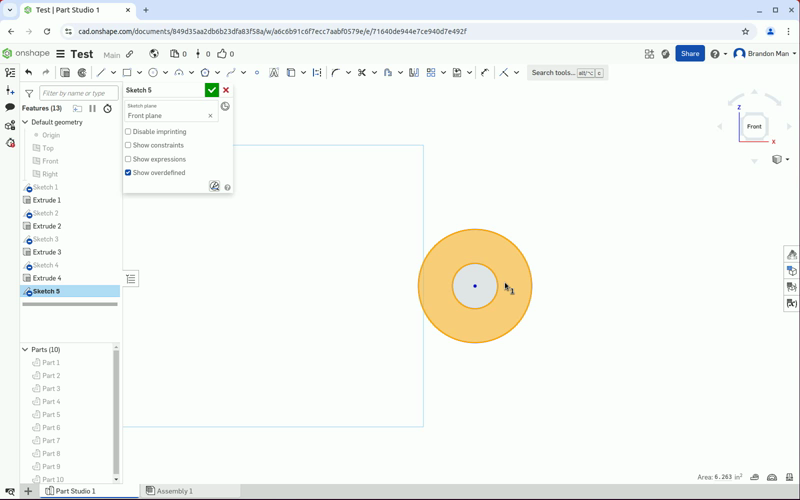
scroll(-6)
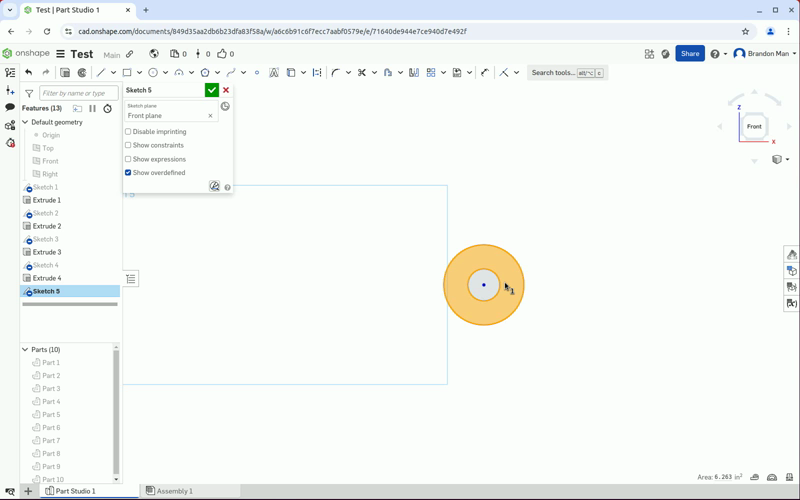
scroll(-6)
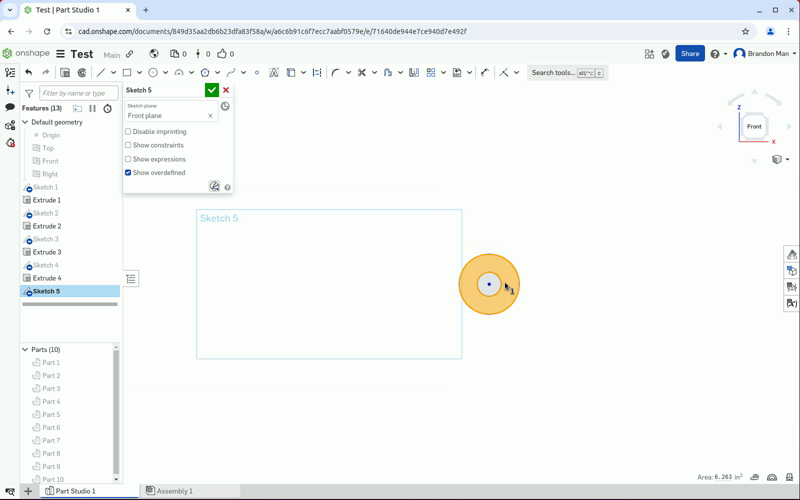
scroll(-6)
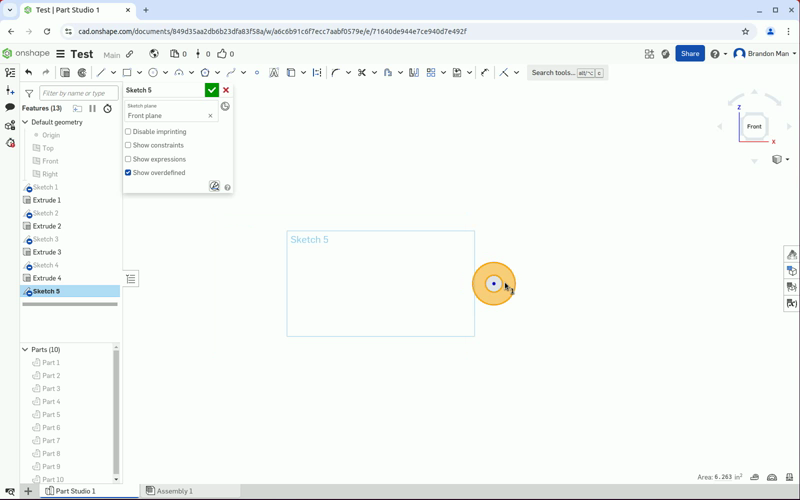
scroll(-6)
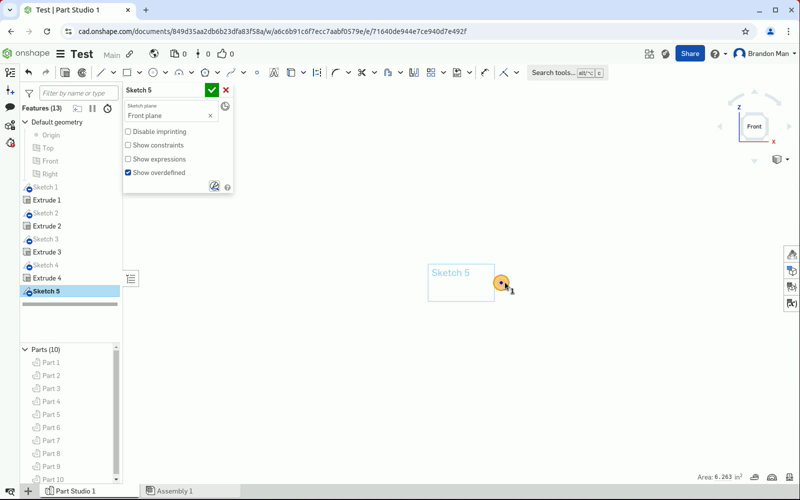
mouse_move(69, 352)
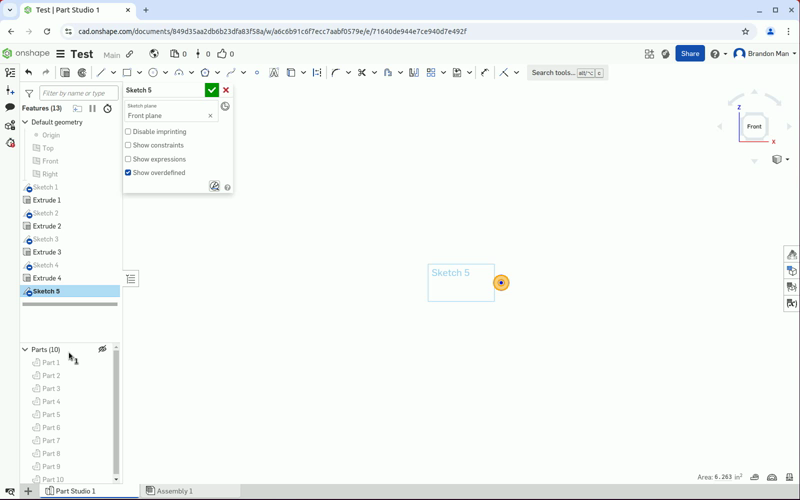
key(shift+y)
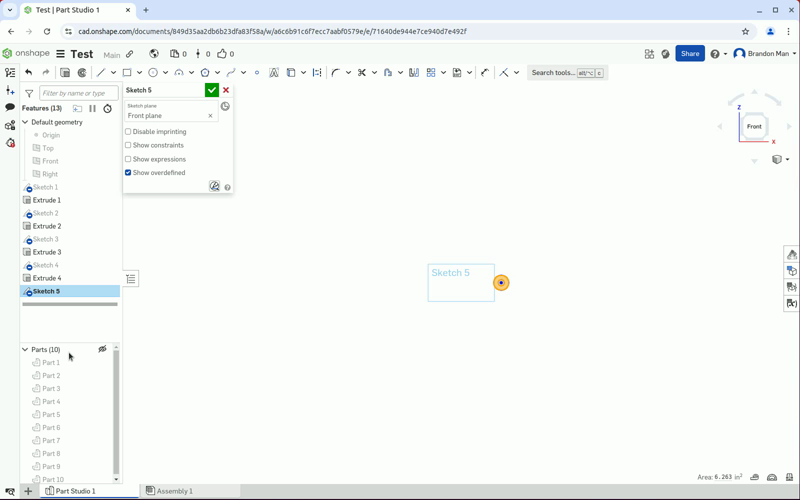
key(shift+e)
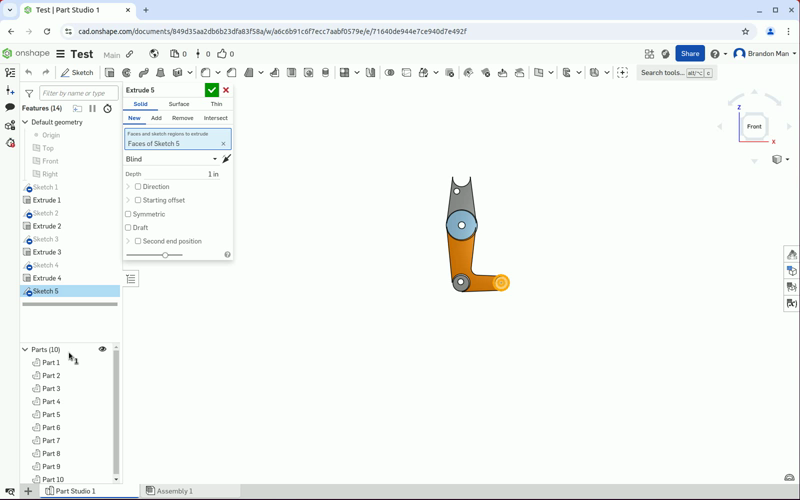
mouse_move(143, 106)
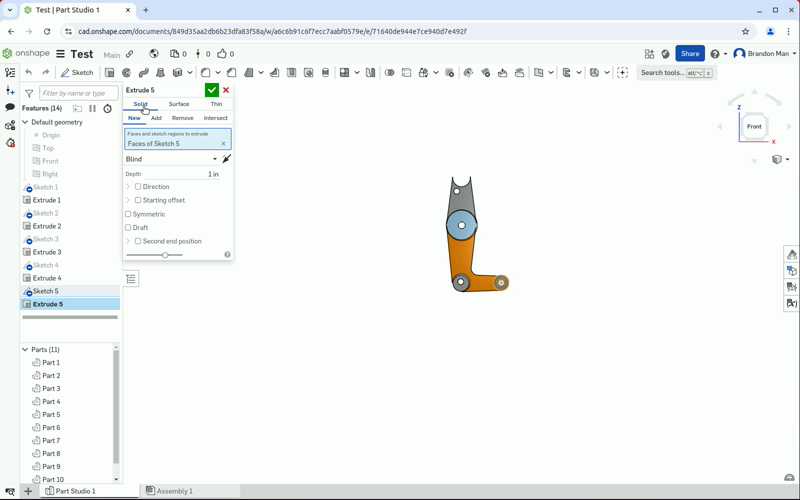
click(143, 106)
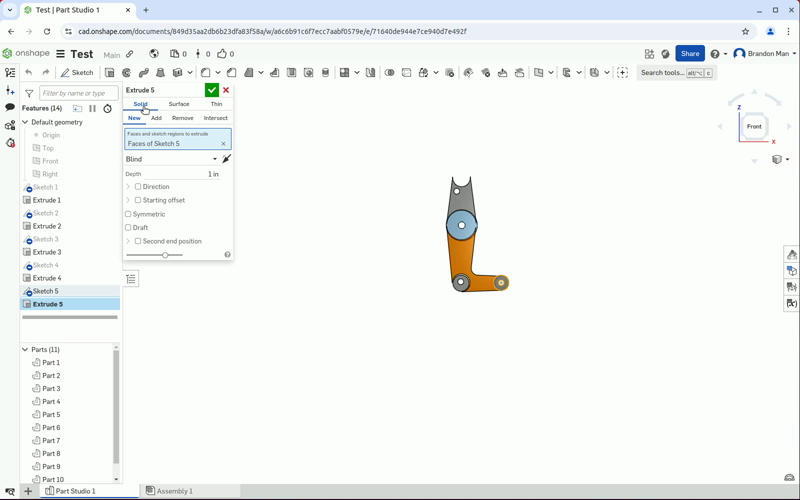
mouse_move(137, 120)
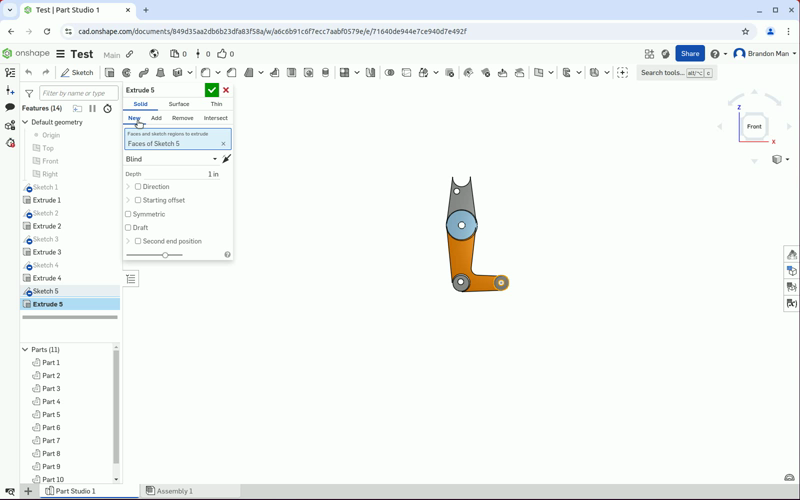
click(137, 120)
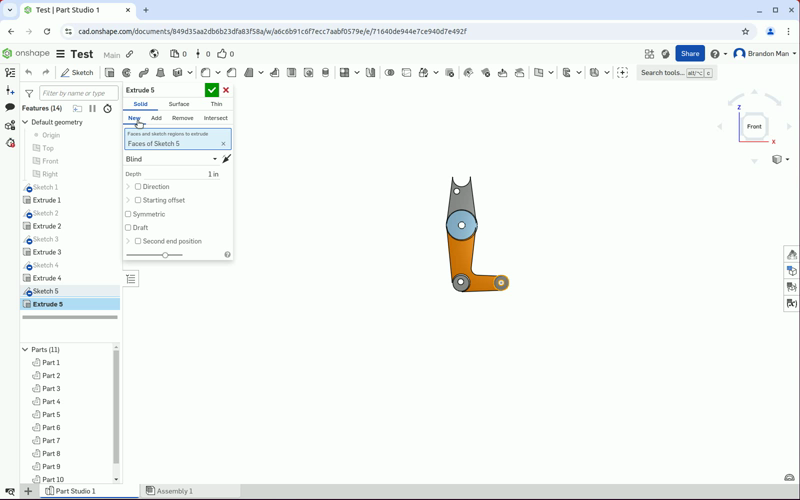
key(tab, 4)
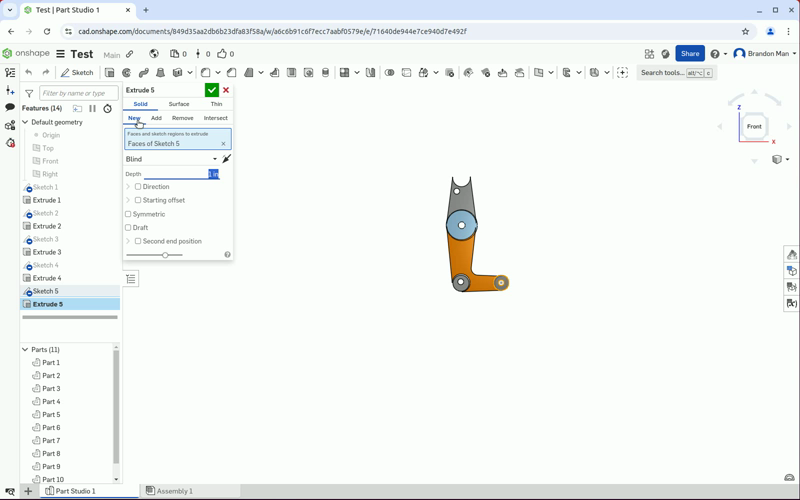
text(0.481)
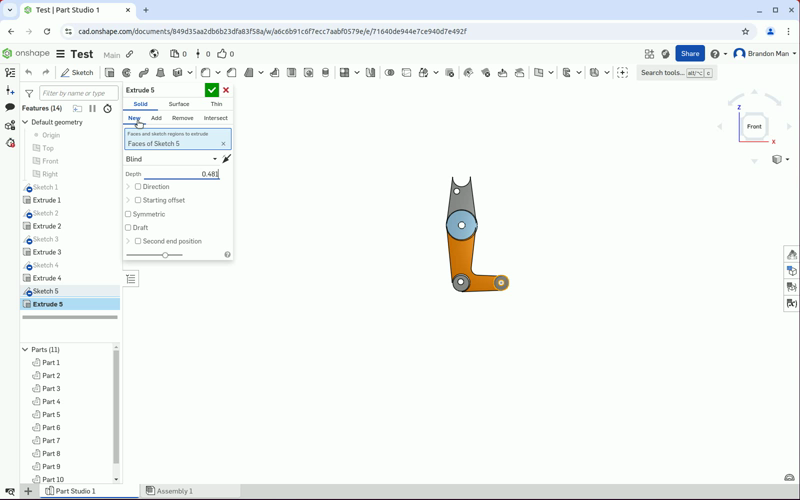
key(enter)
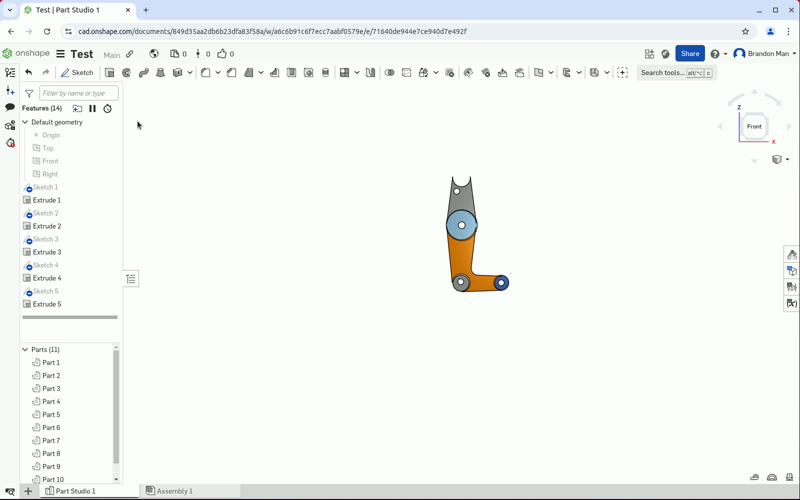
key(shift+h)
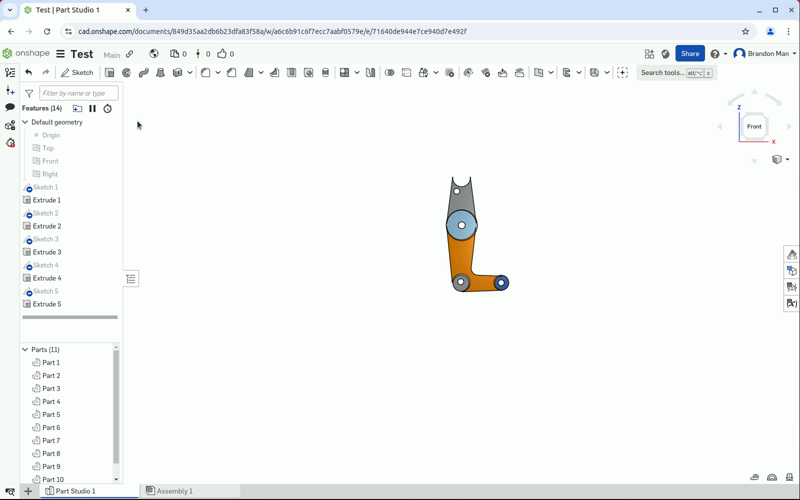
key(shift+h)
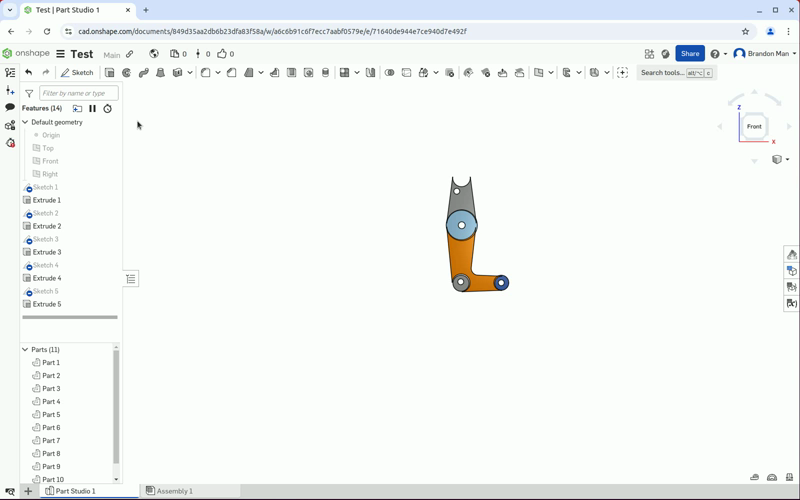
mouse_move(73, 189)
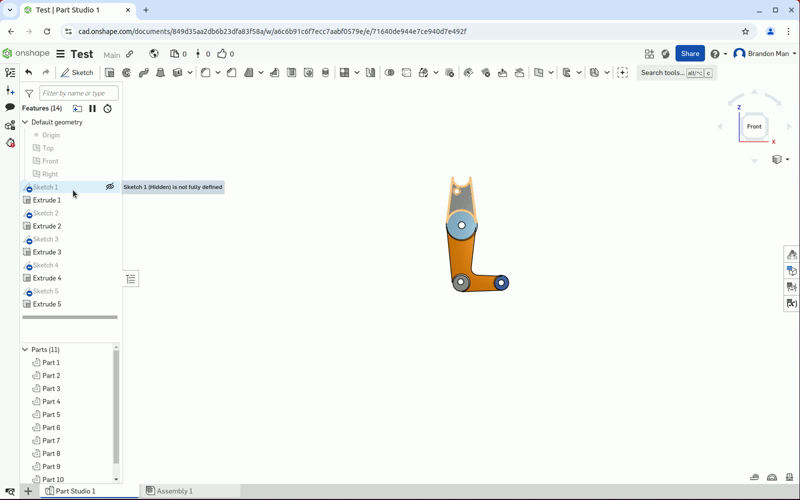
click(73, 189)
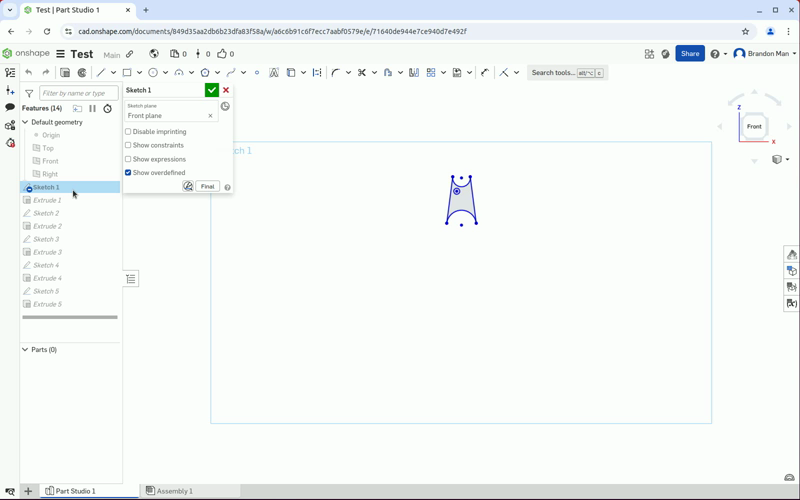
mouse_move(229, 92)
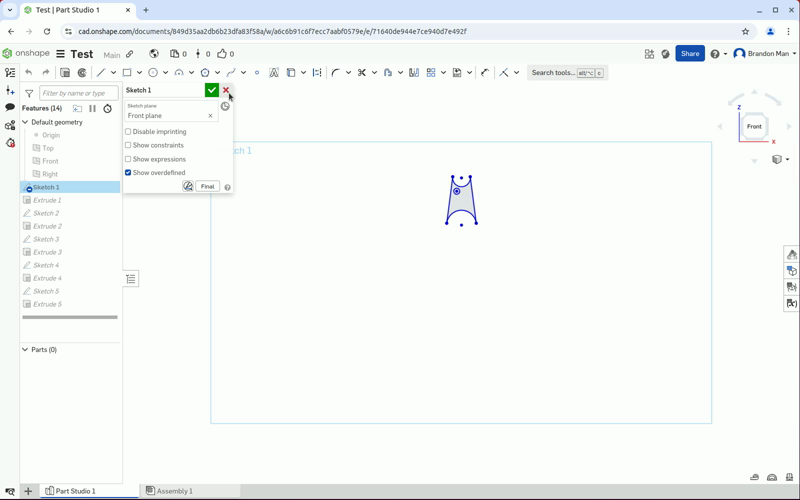
click(229, 92)
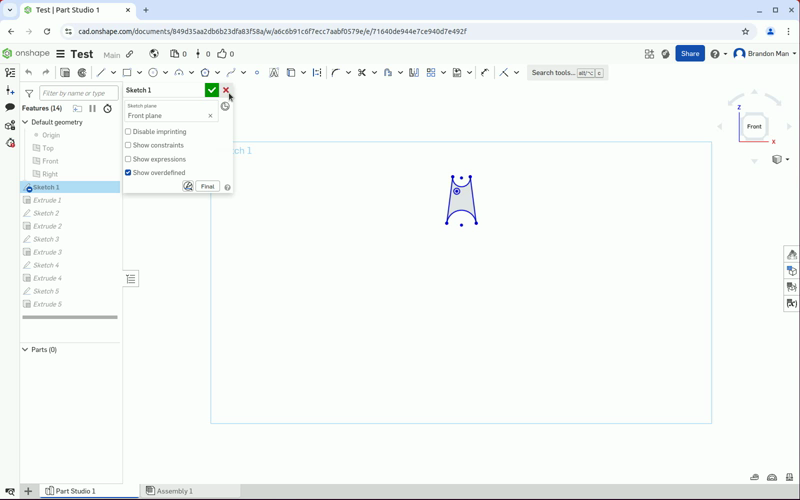
key(shift+s)
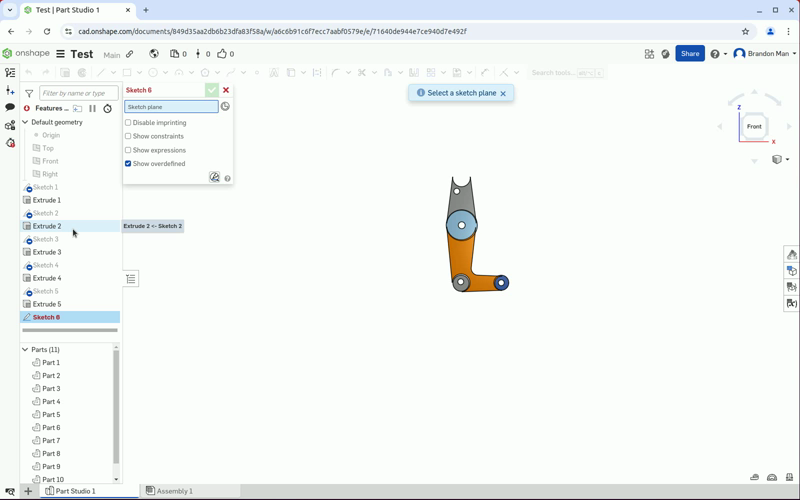
scroll(3)
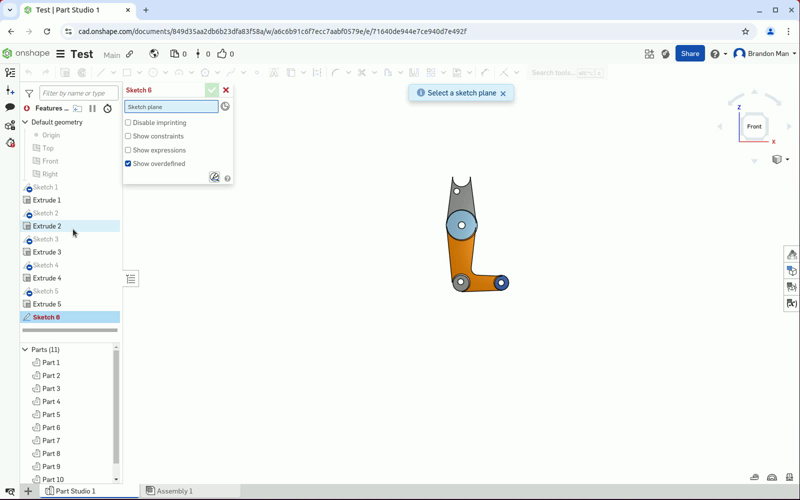
mouse_move(73, 163)
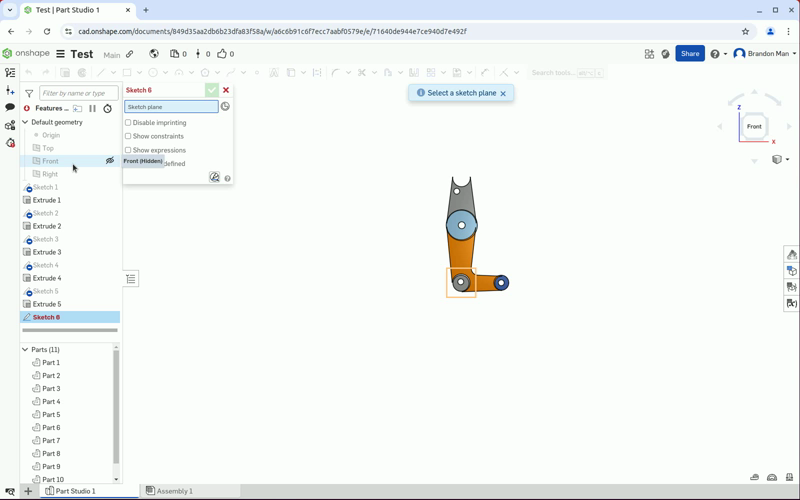
click(73, 163)
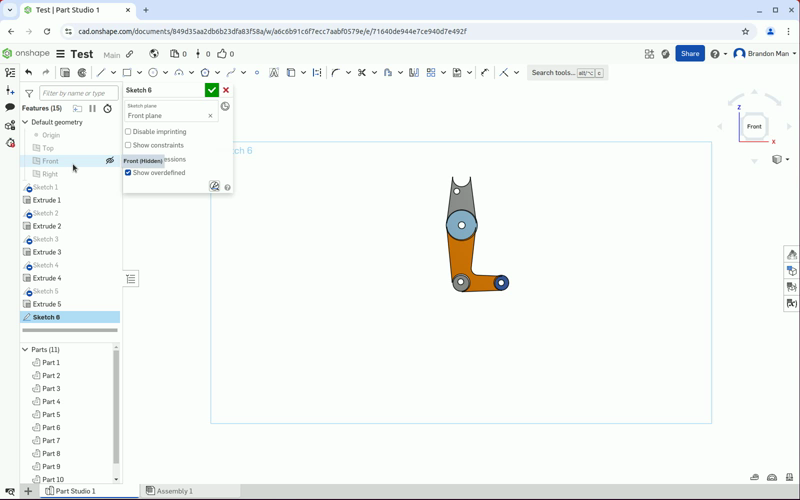
mouse_move(69, 352)
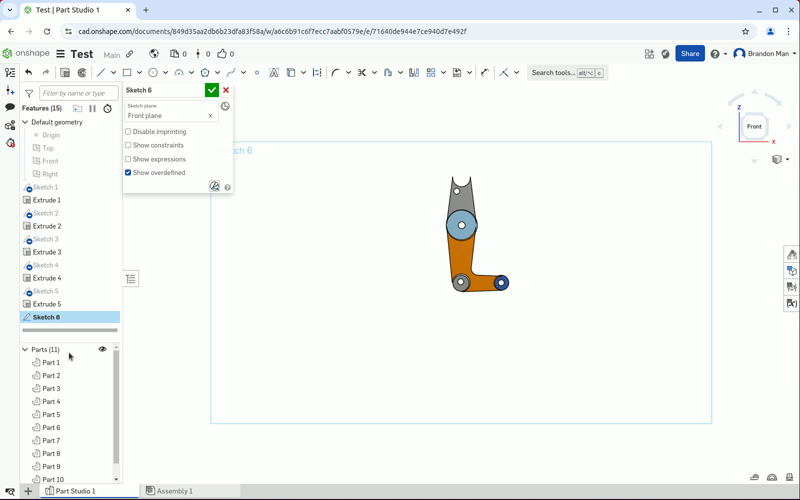
key(y)
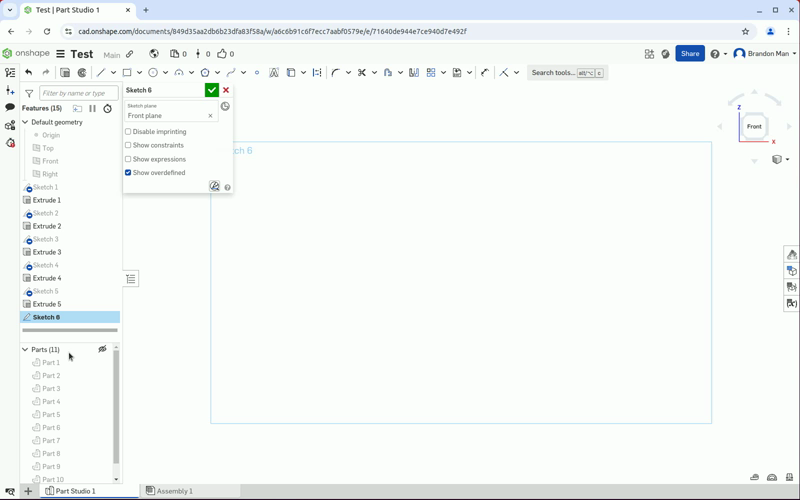
key(c)
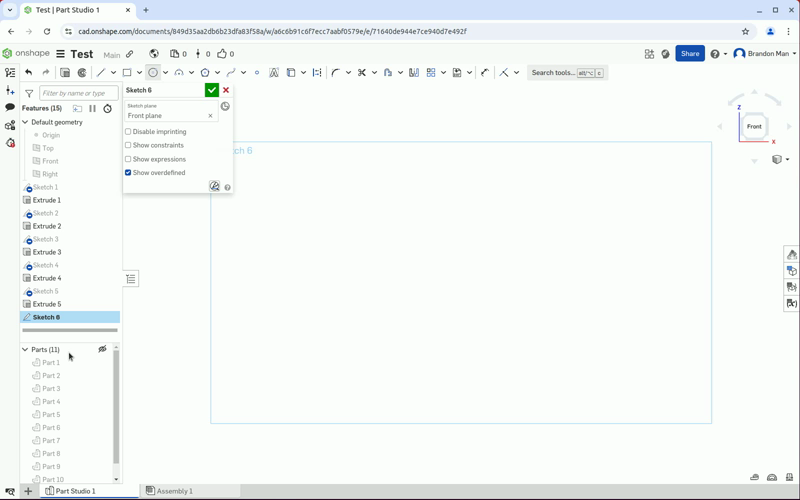
key_down(shift)
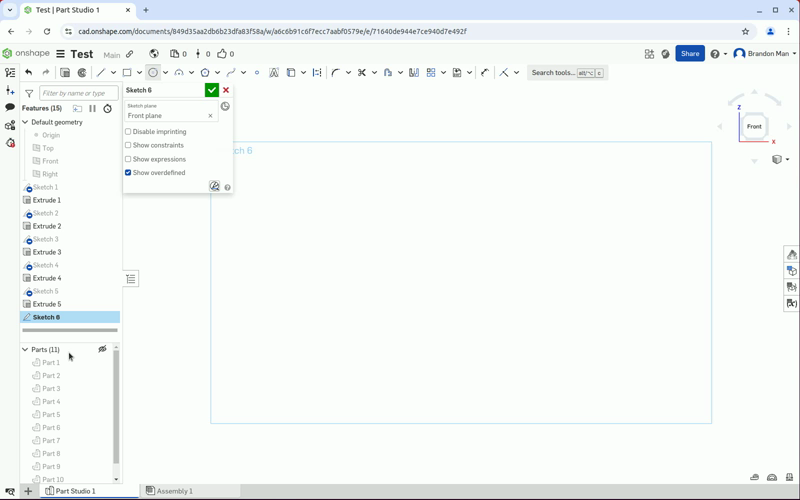
mouse_move(461, 178)
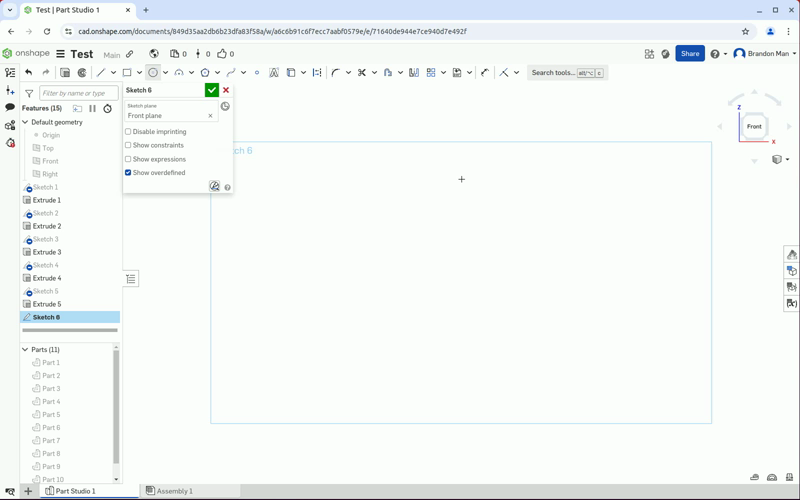
click(461, 178)
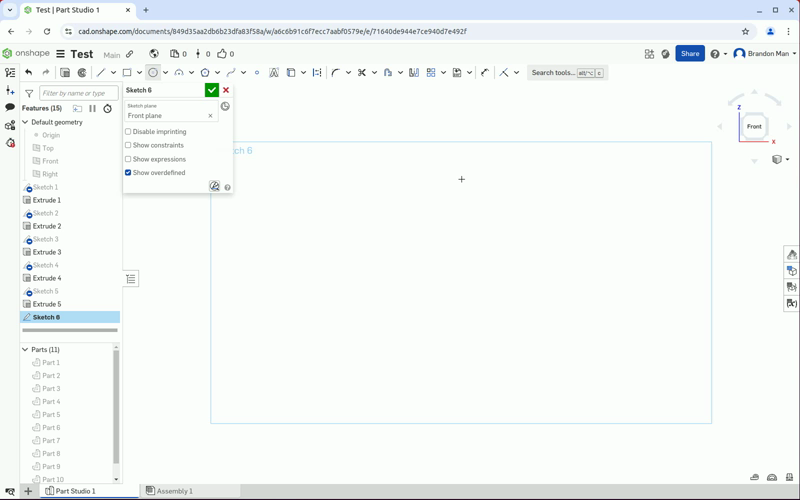
key_up(shift)
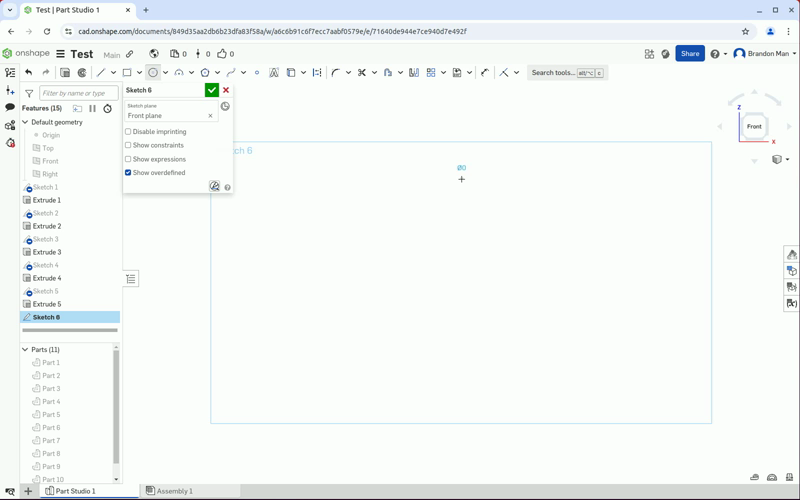
mouse_move(471, 178)
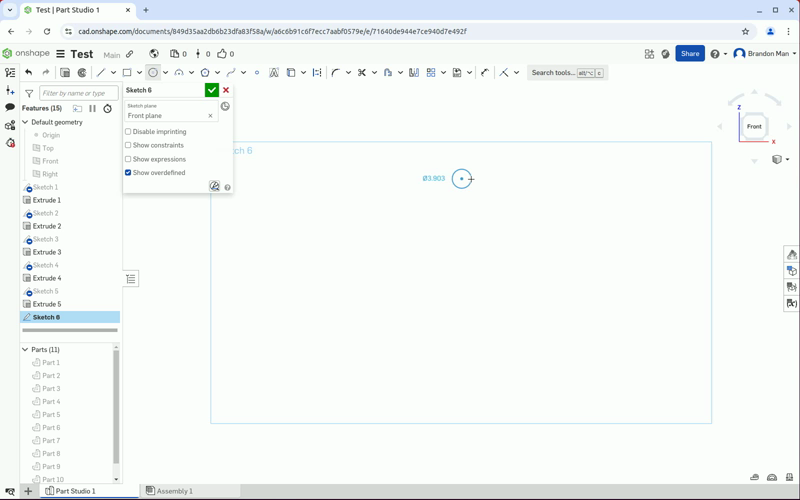
click(471, 178)
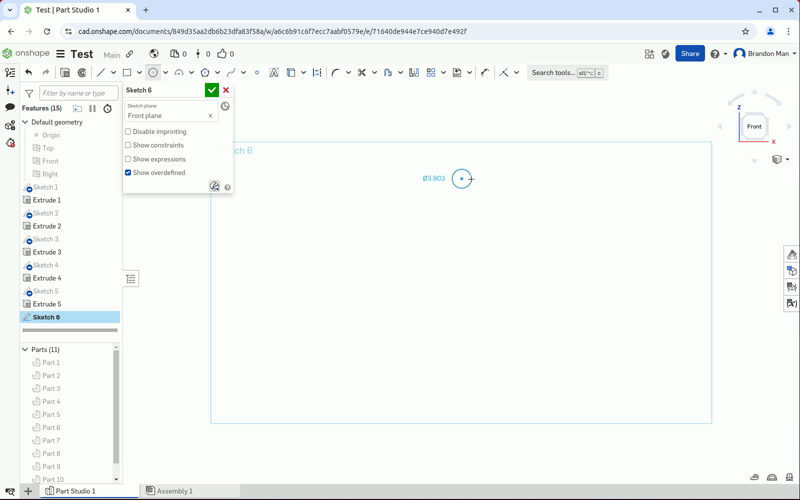
key(esc)
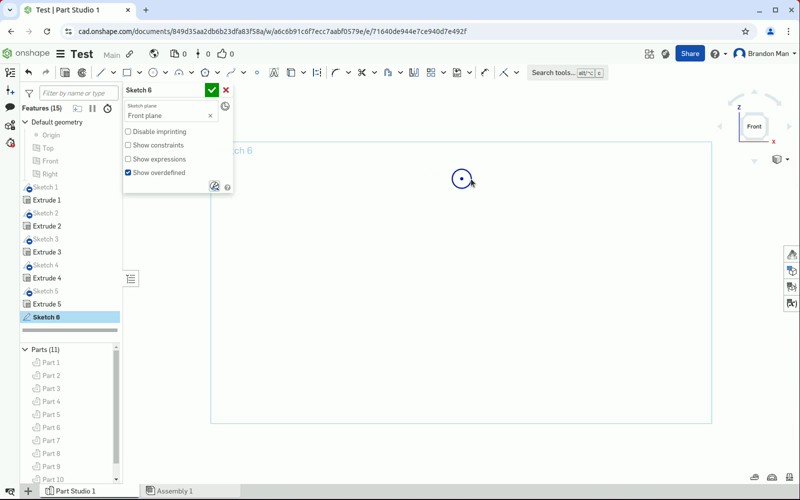
key(c)
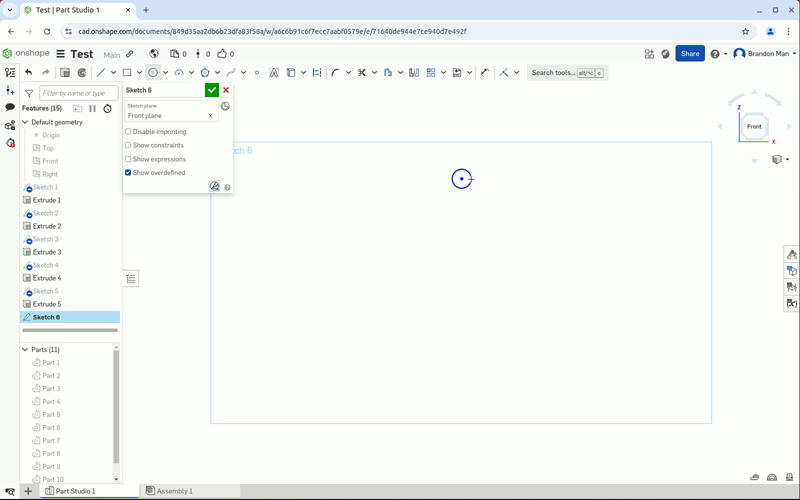
key_down(shift)
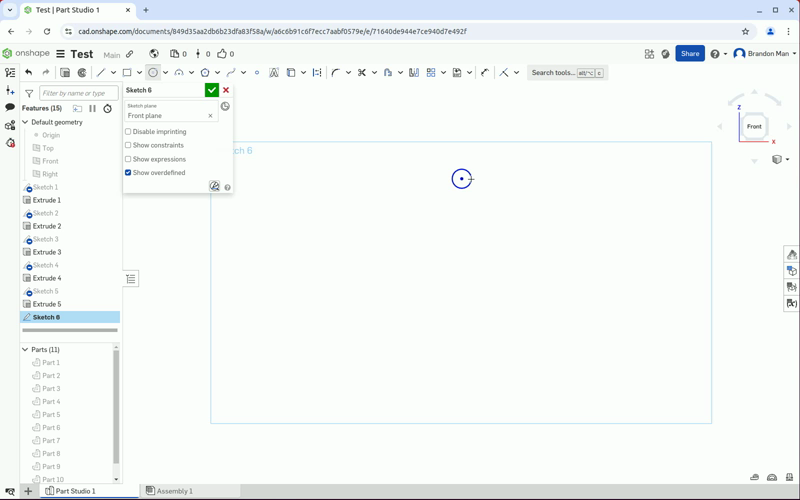
mouse_move(461, 178)
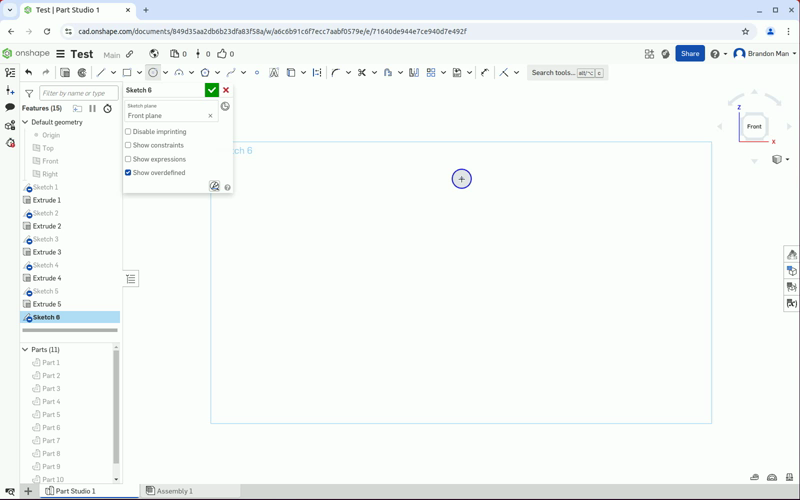
click(461, 178)
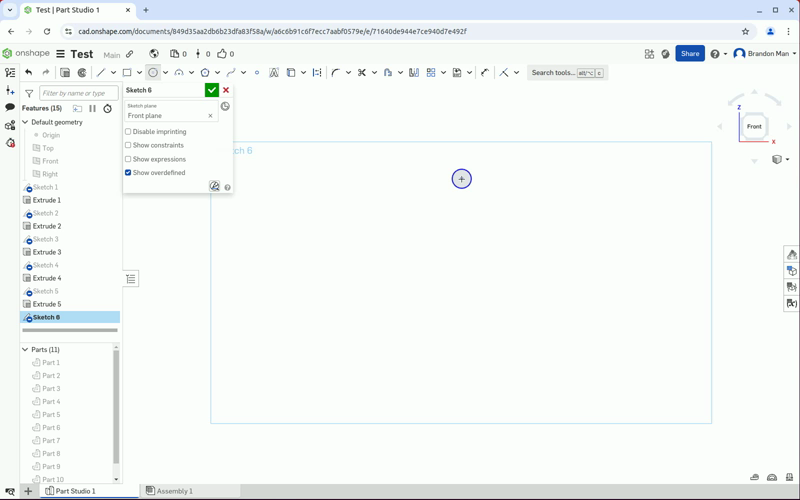
key_up(shift)
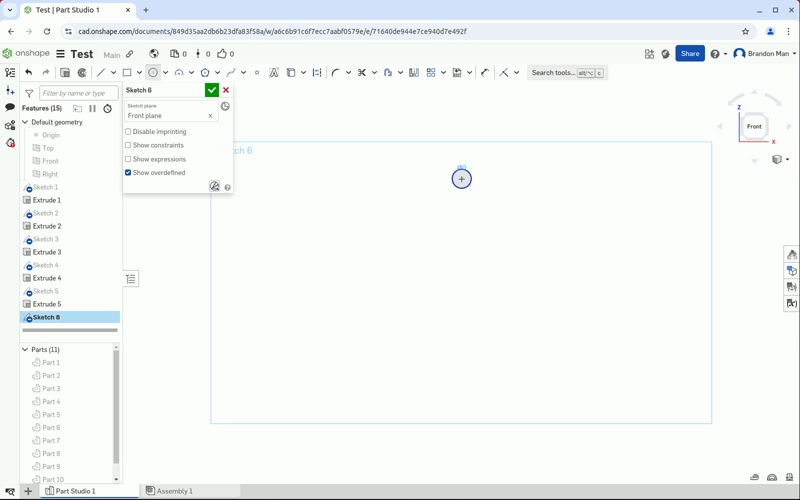
mouse_move(464, 178)
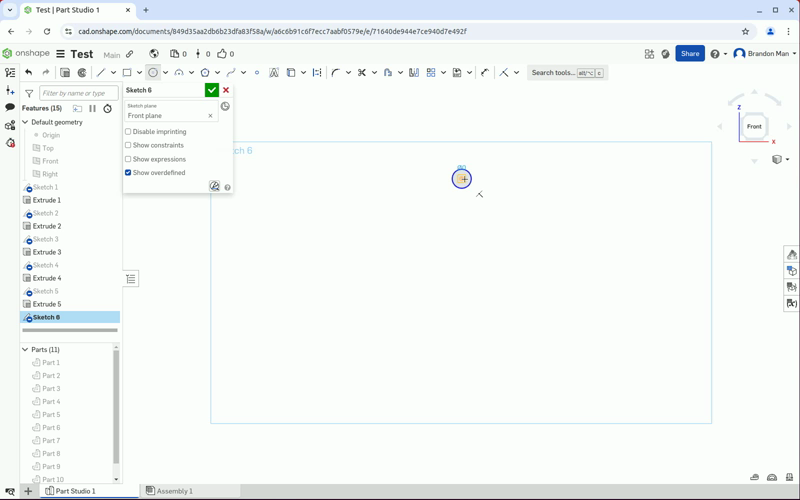
scroll(6)
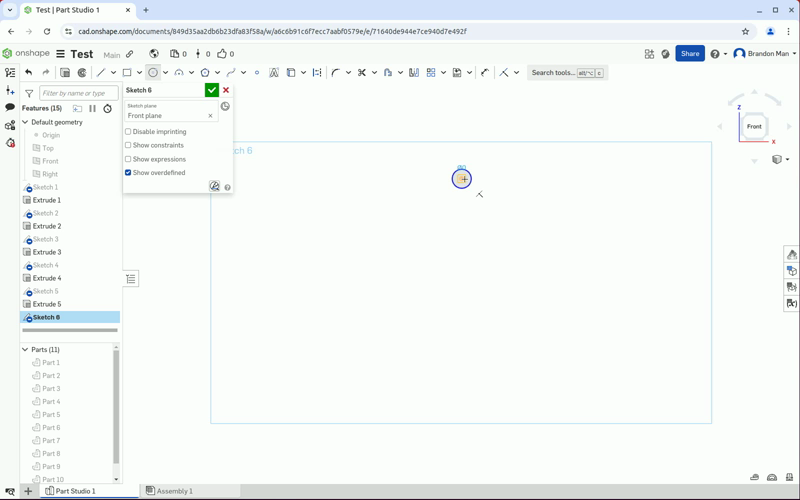
scroll(6)
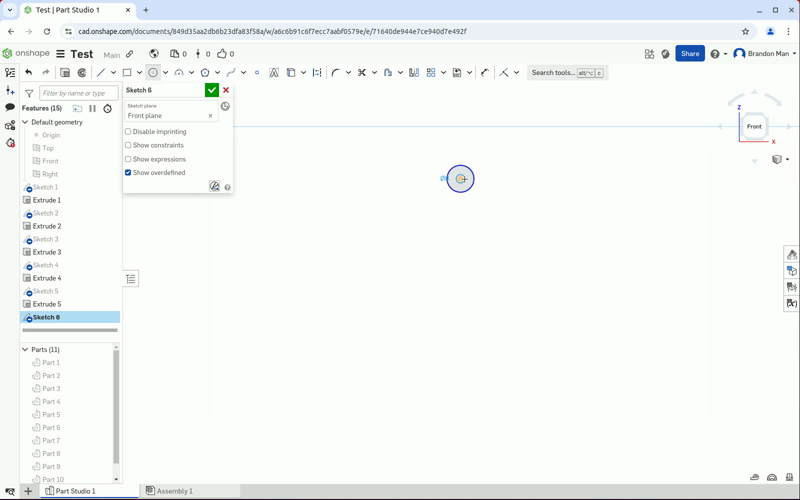
scroll(6)
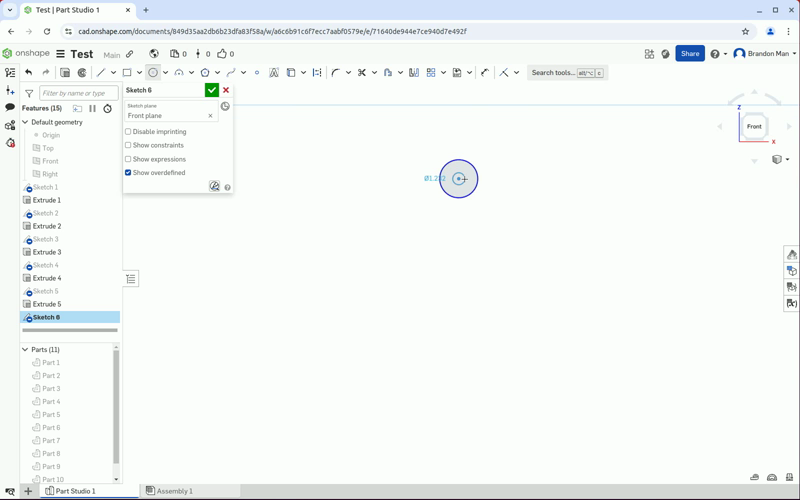
scroll(6)
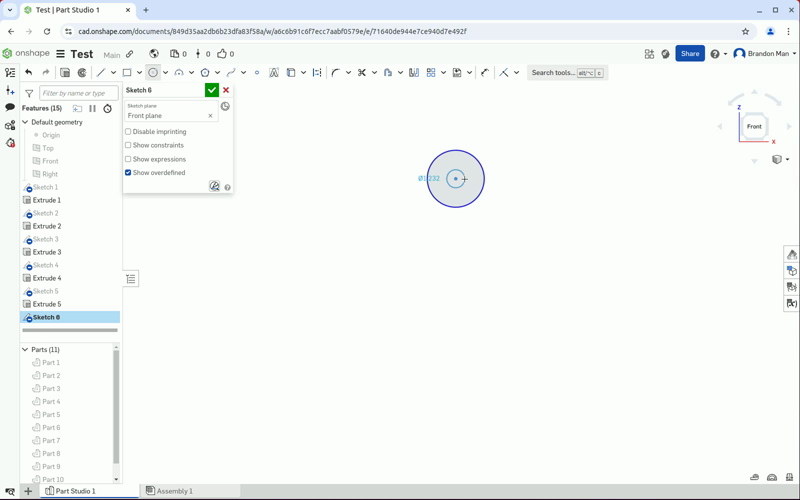
scroll(6)
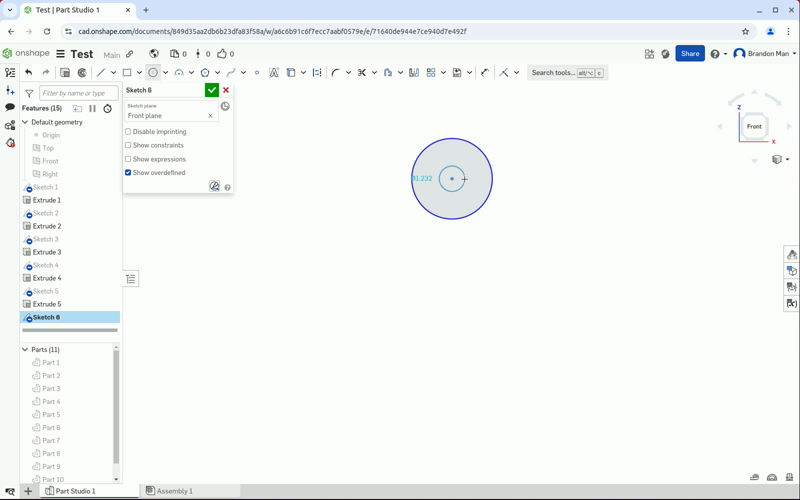
scroll(6)
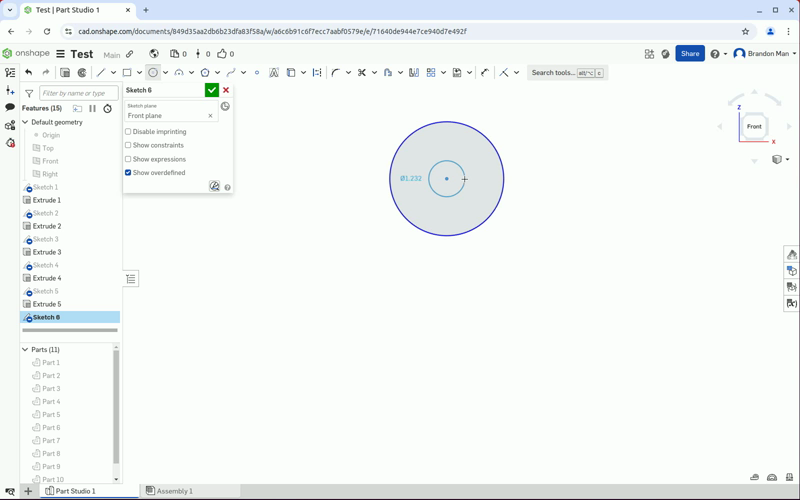
scroll(6)
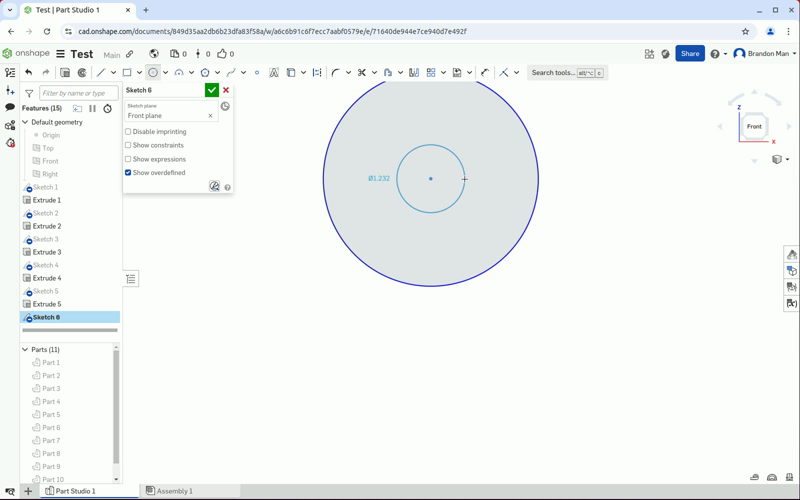
click(464, 178)
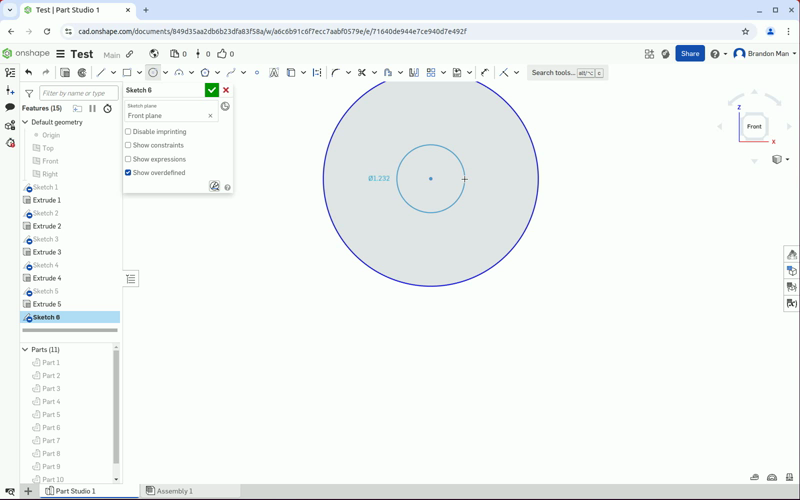
scroll(-6)
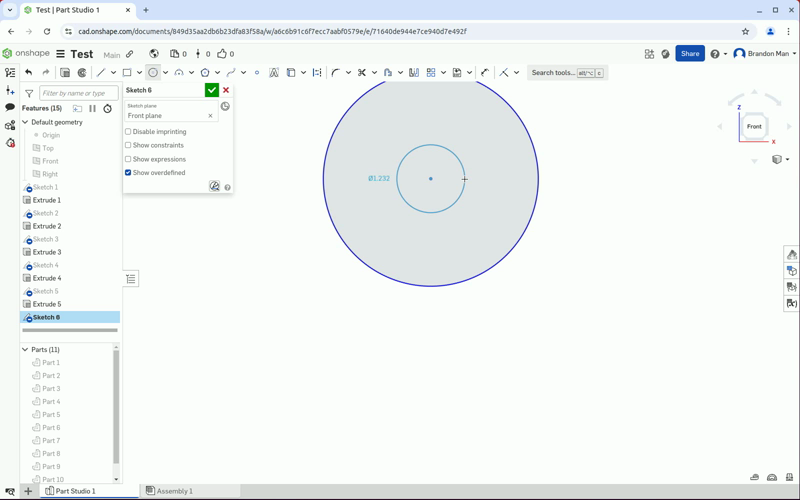
scroll(-6)
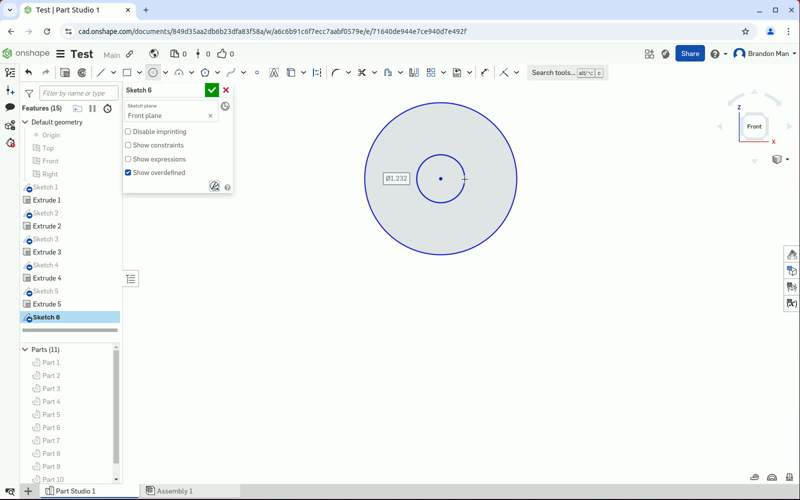
scroll(-6)
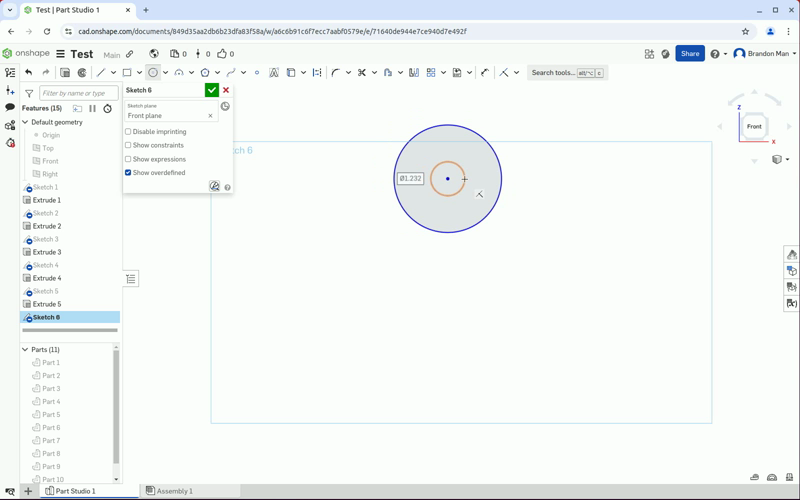
scroll(-6)
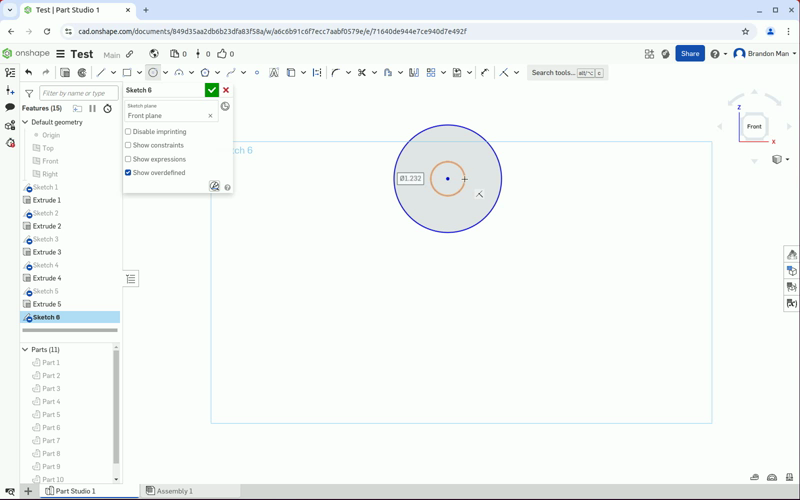
scroll(-6)
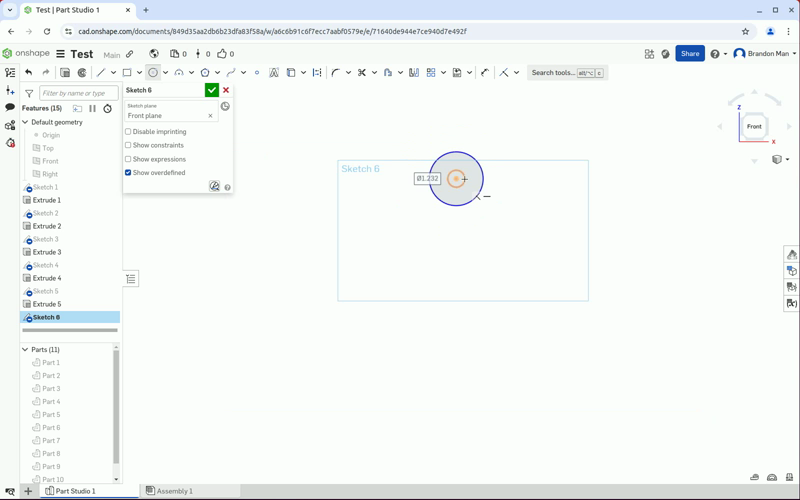
scroll(-6)
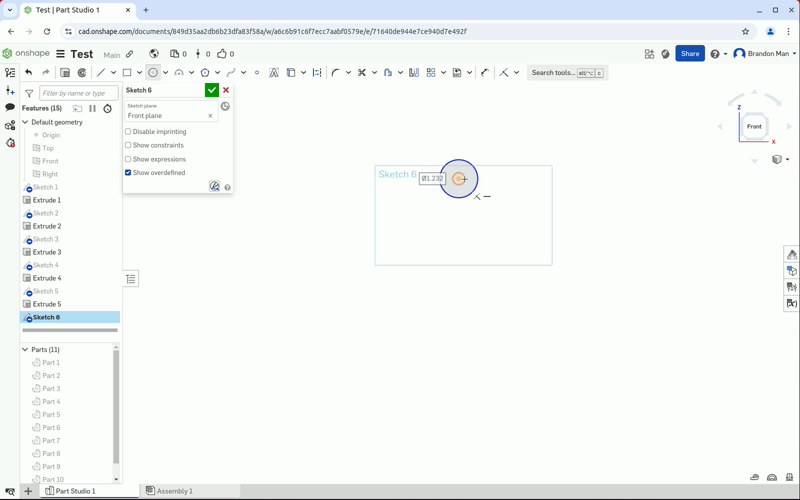
scroll(-6)
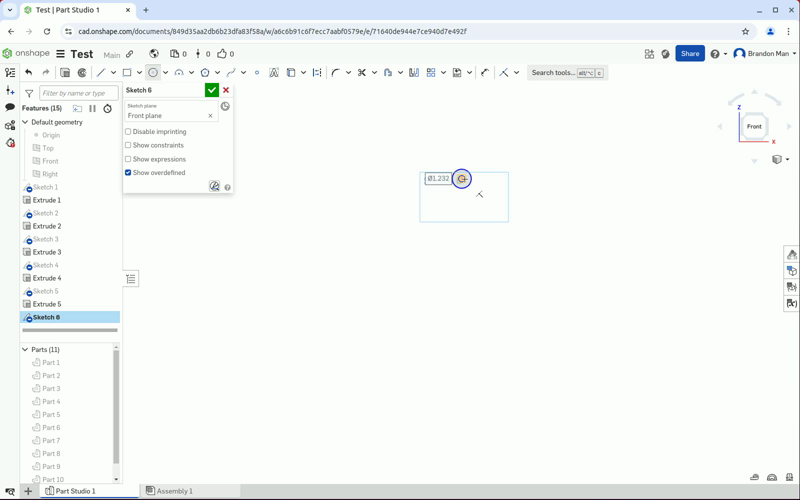
key(esc)
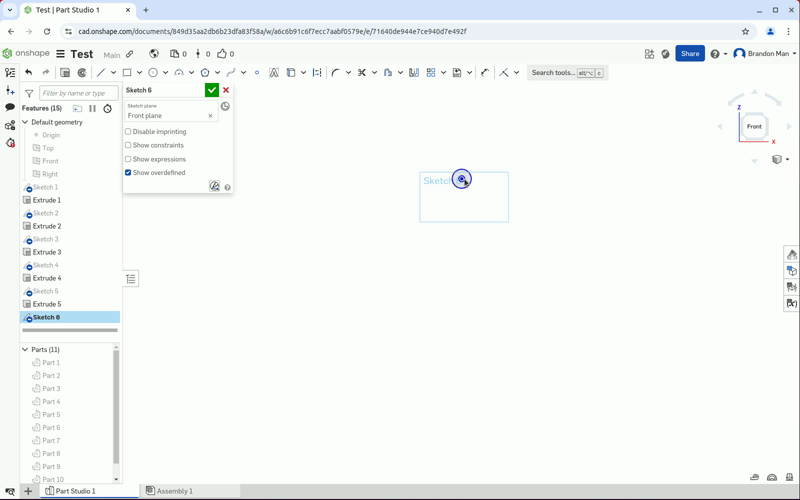
mouse_move(462, 171)
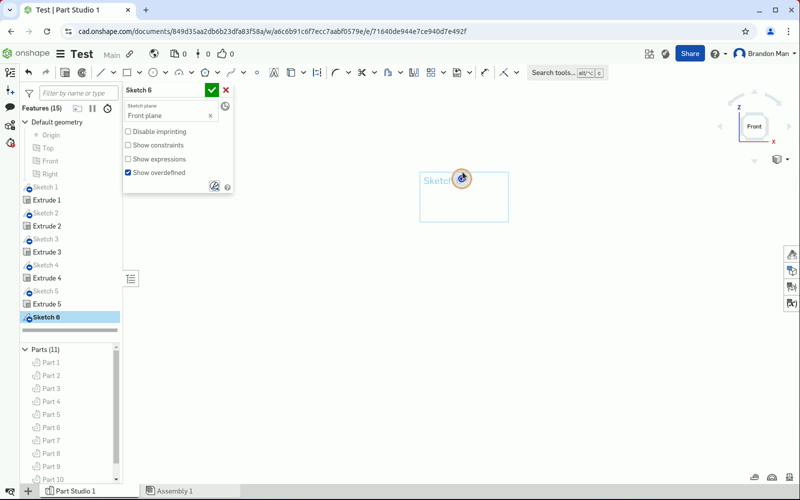
scroll(6)
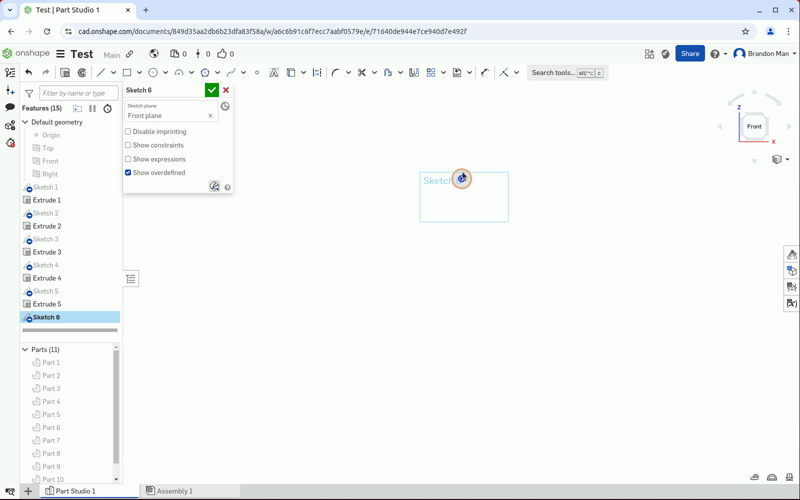
scroll(6)
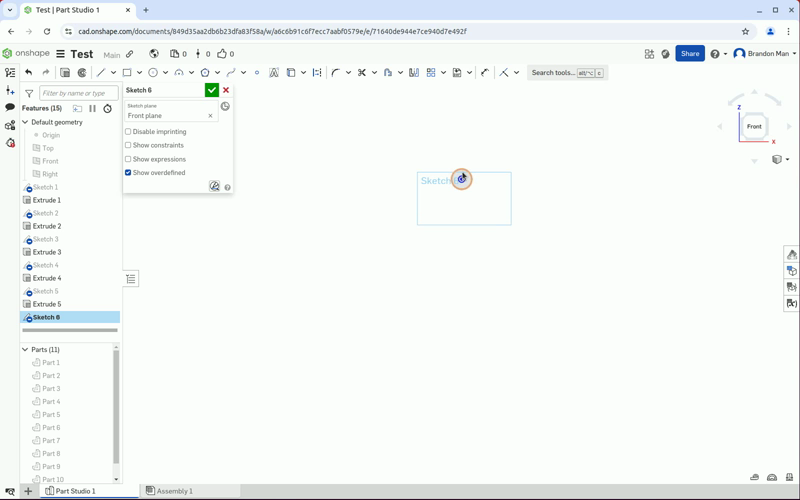
scroll(6)
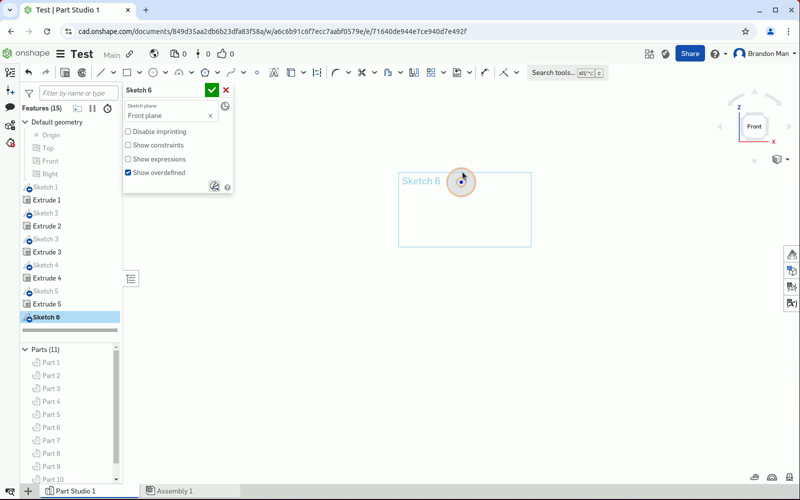
scroll(6)
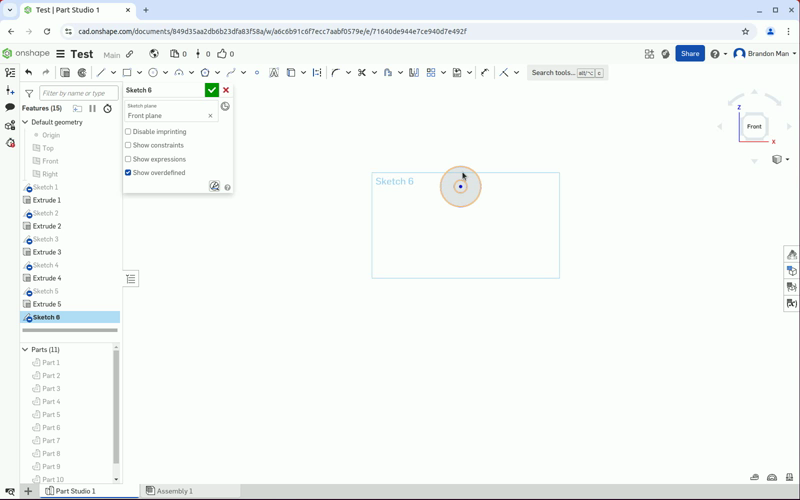
scroll(6)
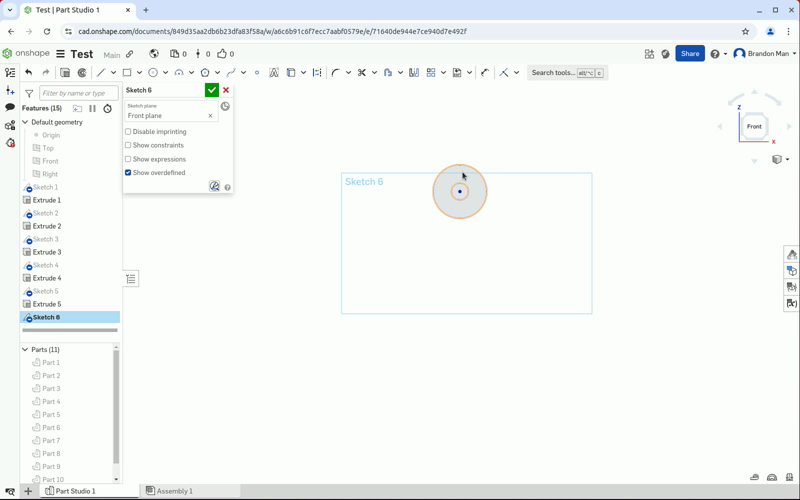
scroll(6)
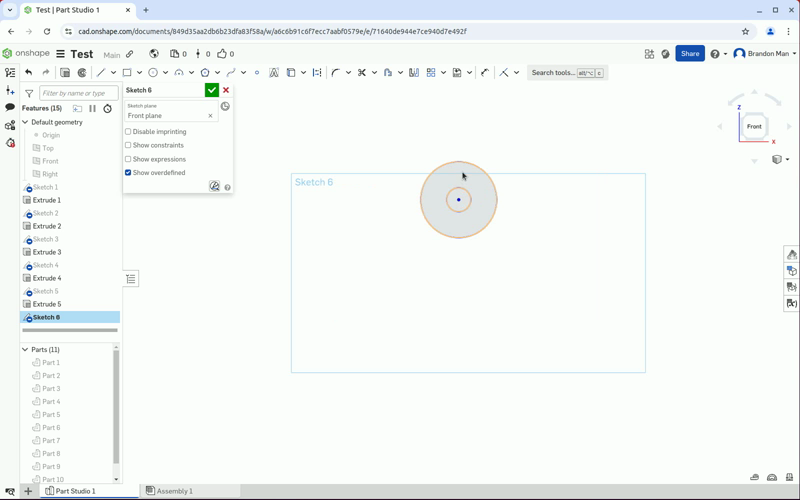
scroll(6)
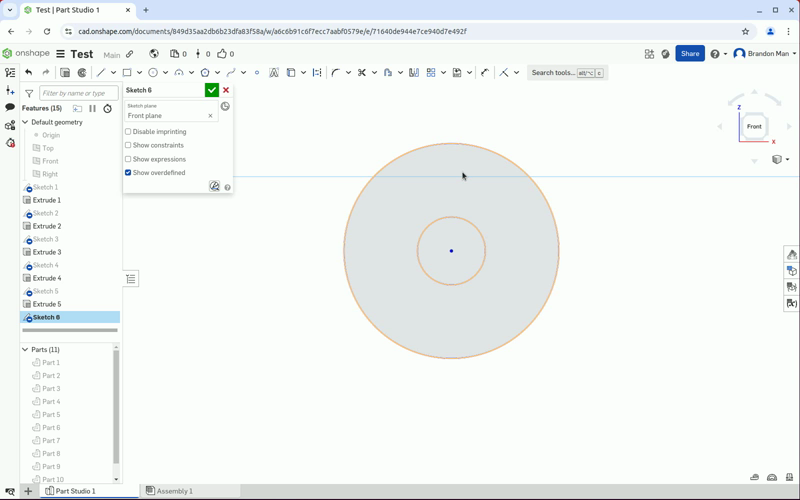
click(462, 171)
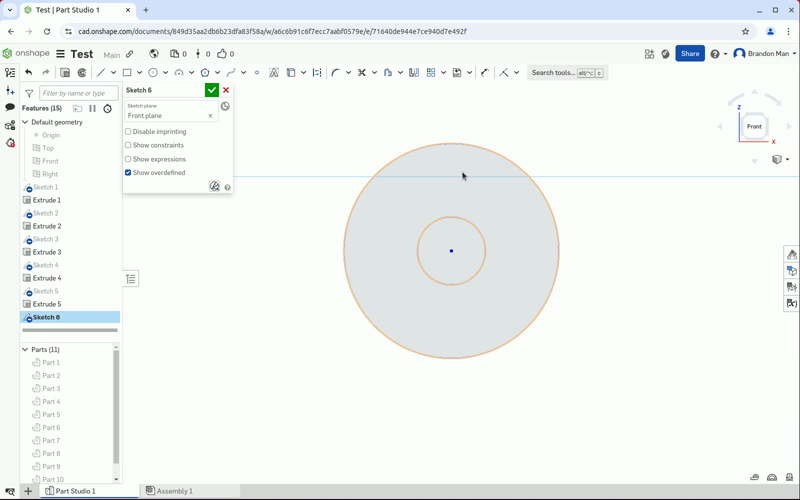
scroll(-6)
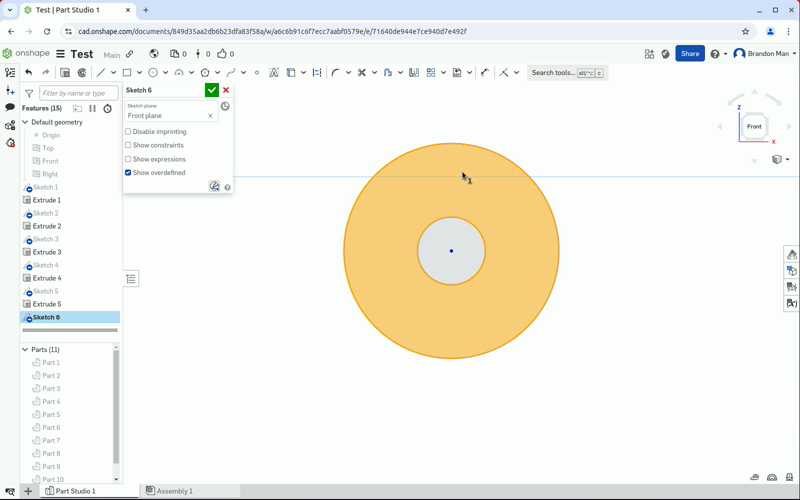
scroll(-6)
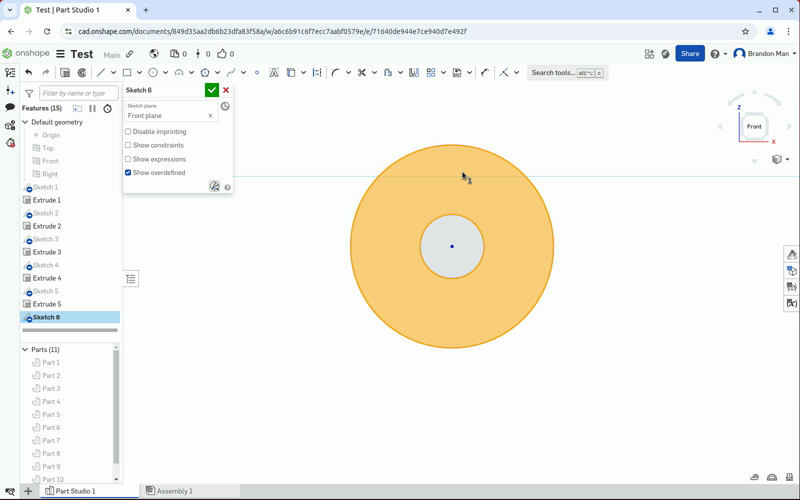
scroll(-6)
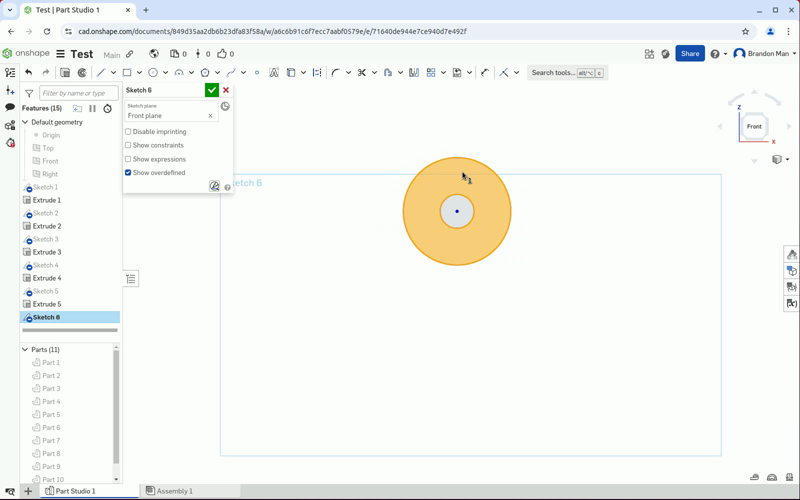
scroll(-6)
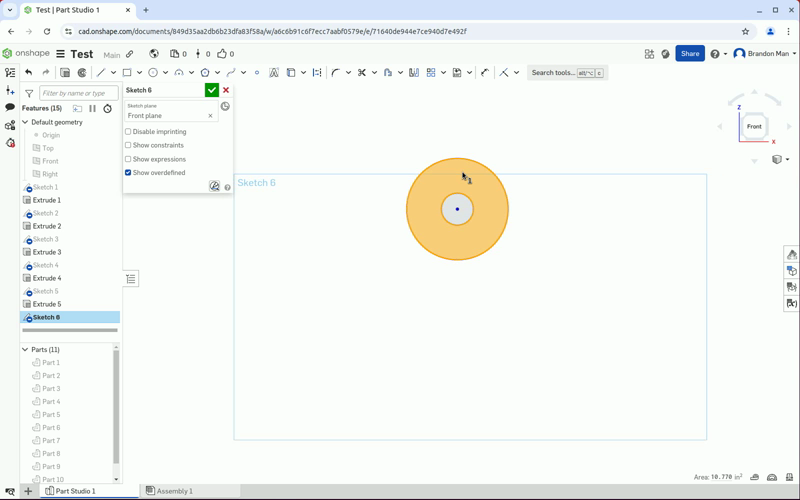
scroll(-6)
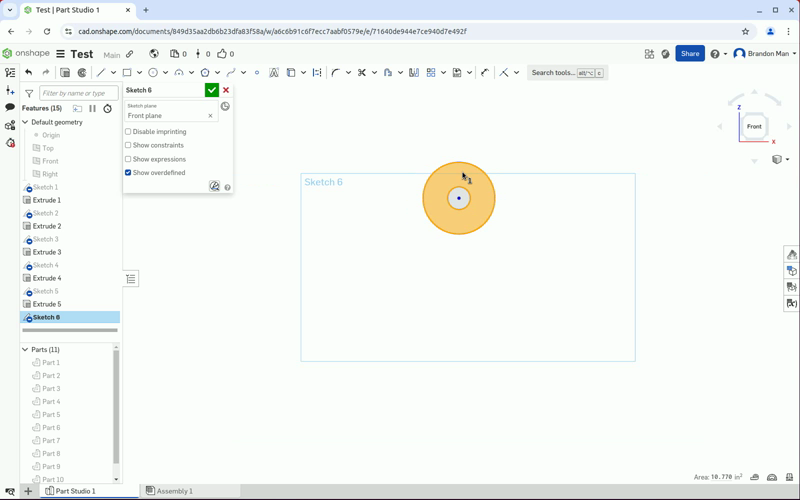
scroll(-6)
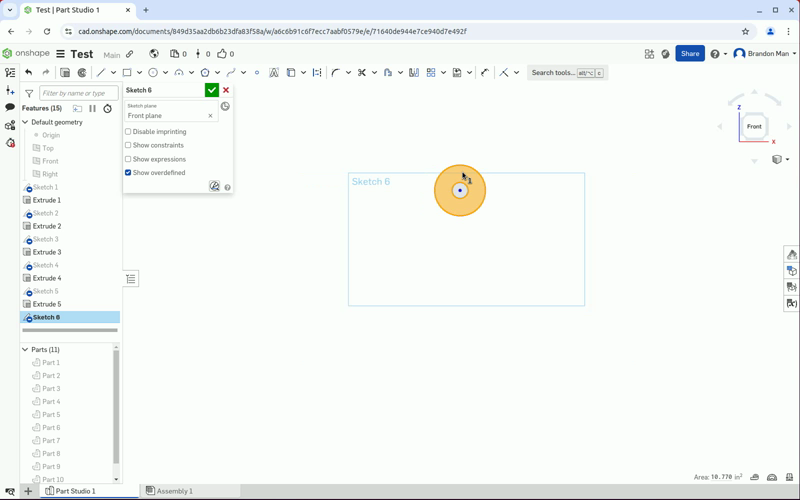
scroll(-6)
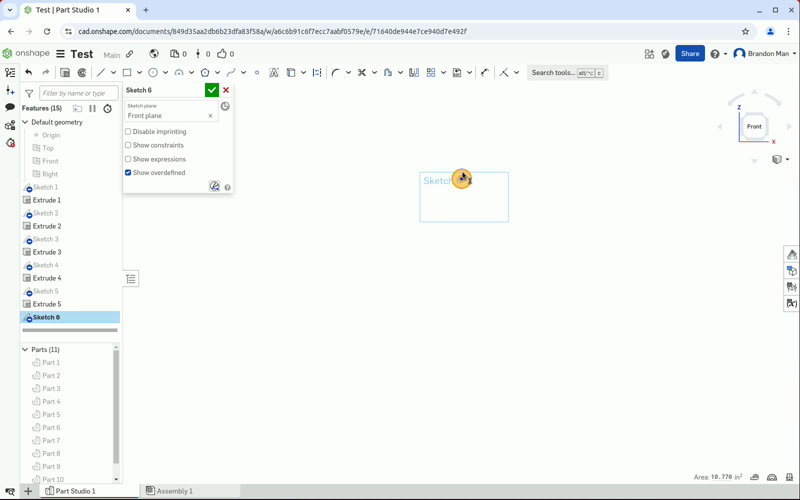
mouse_move(69, 352)
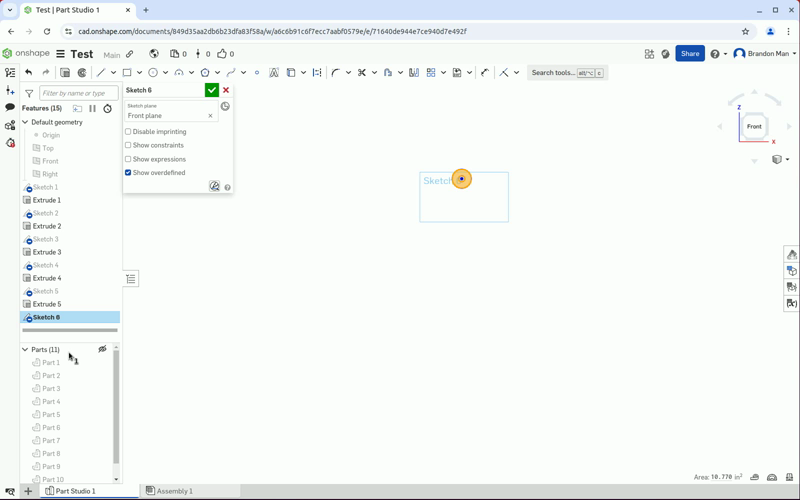
key(shift+y)
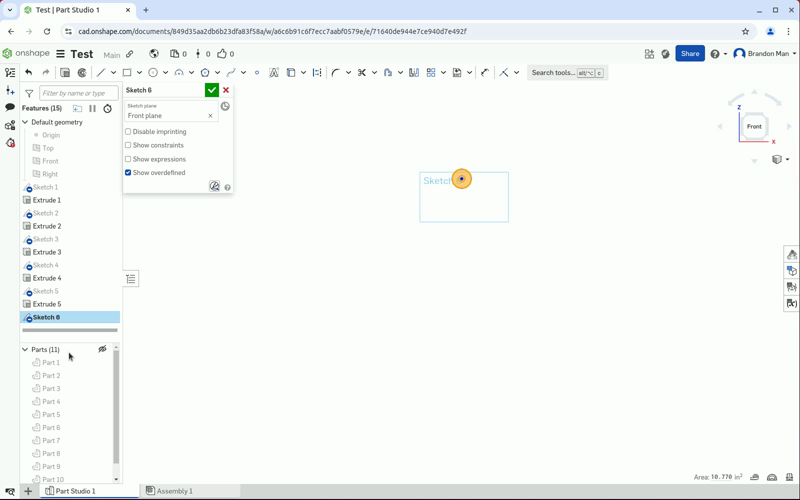
key(shift+e)
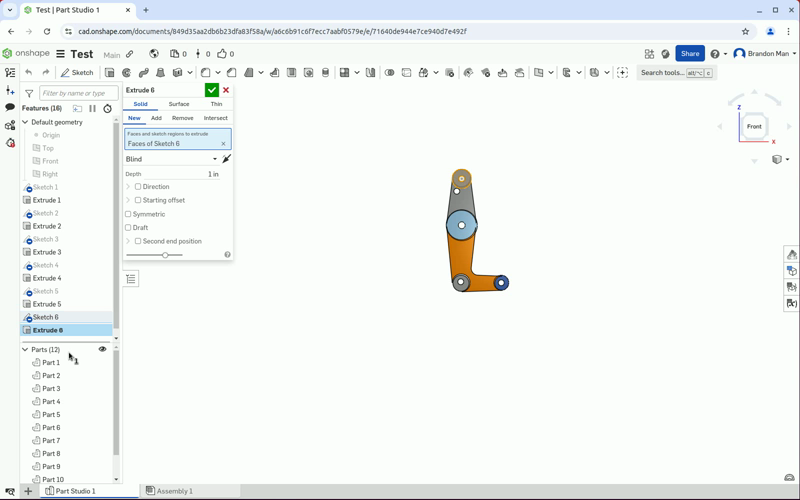
mouse_move(143, 106)
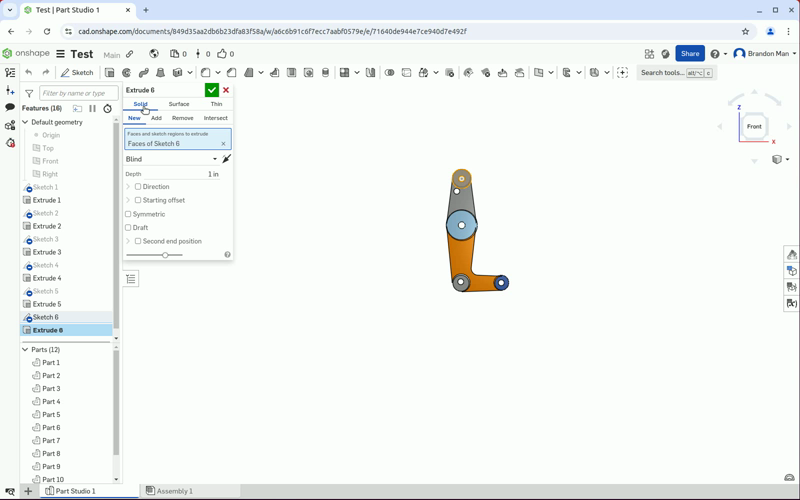
click(143, 106)
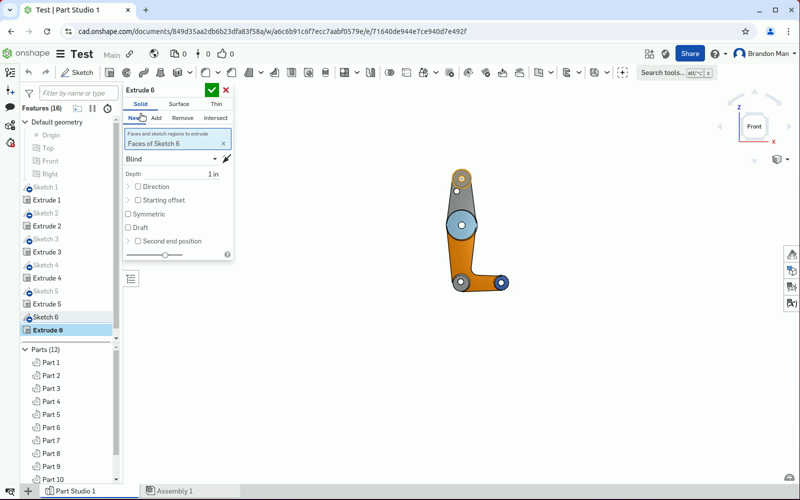
mouse_move(137, 120)
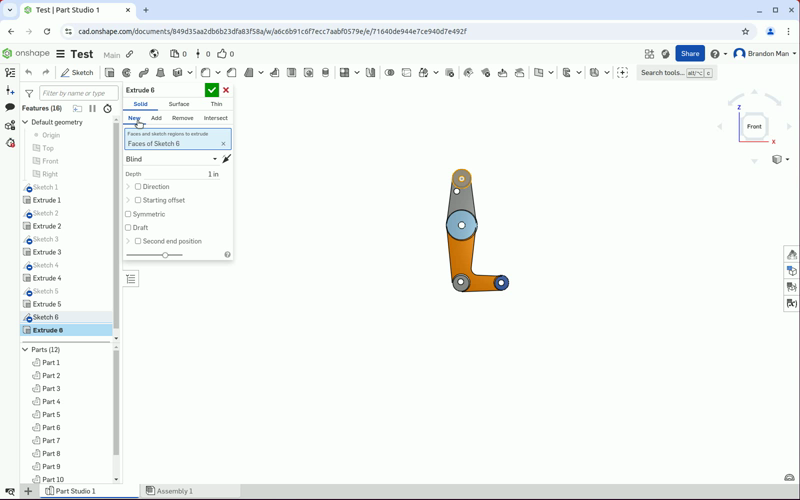
click(137, 120)
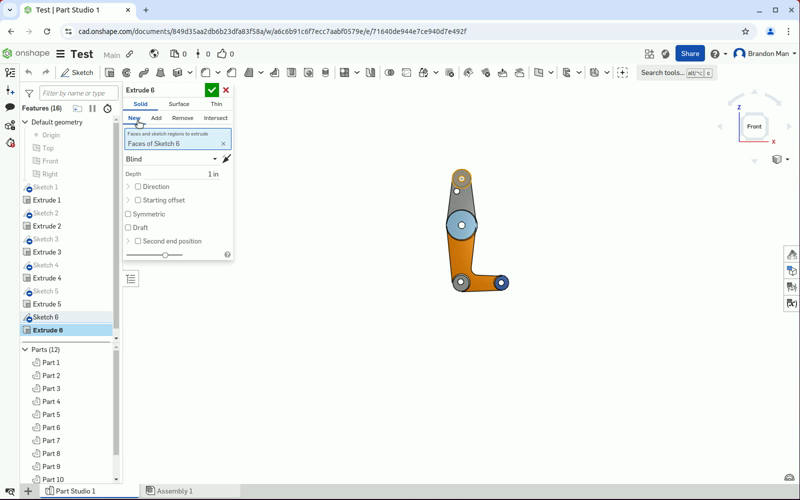
key(tab, 4)
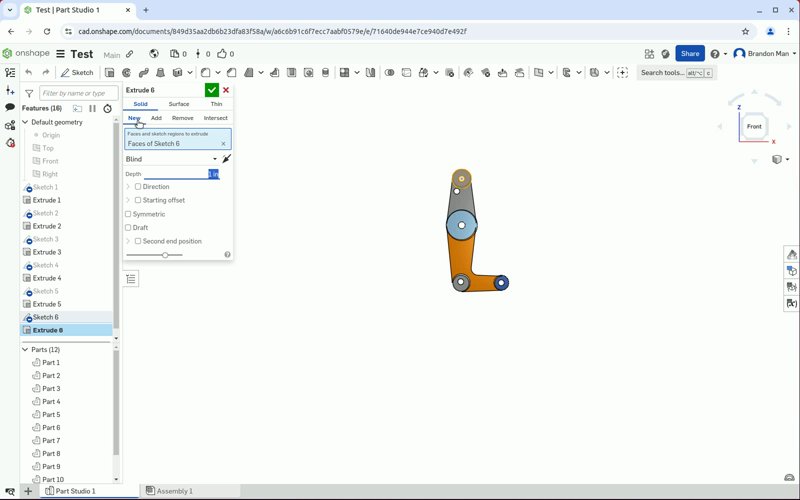
text(0.481)
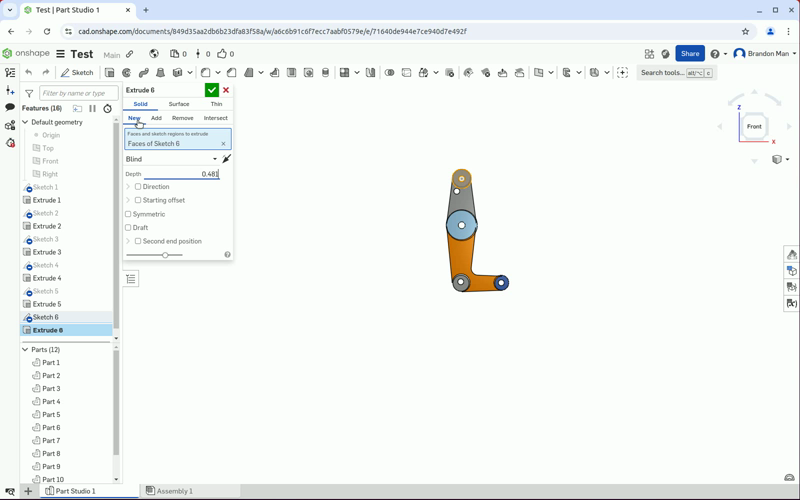
key(enter)
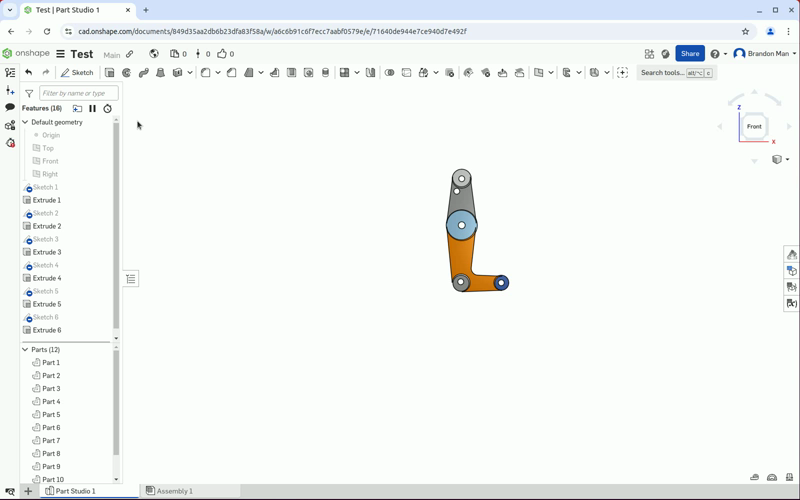
key(shift+h)
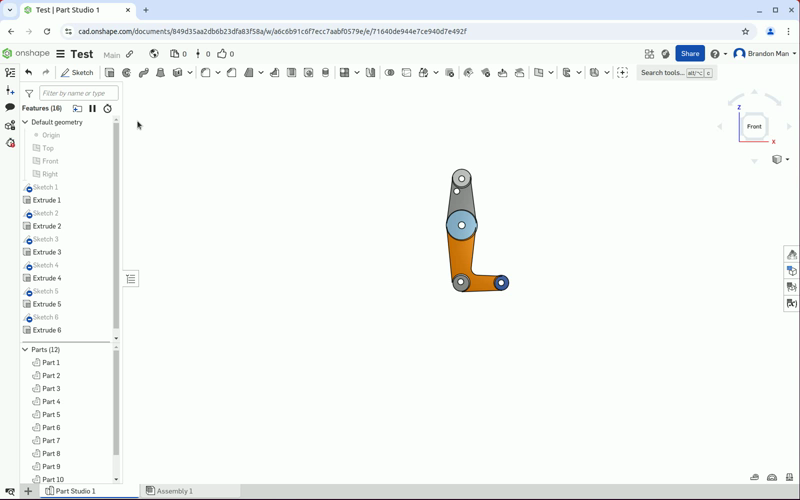
key(shift+h)
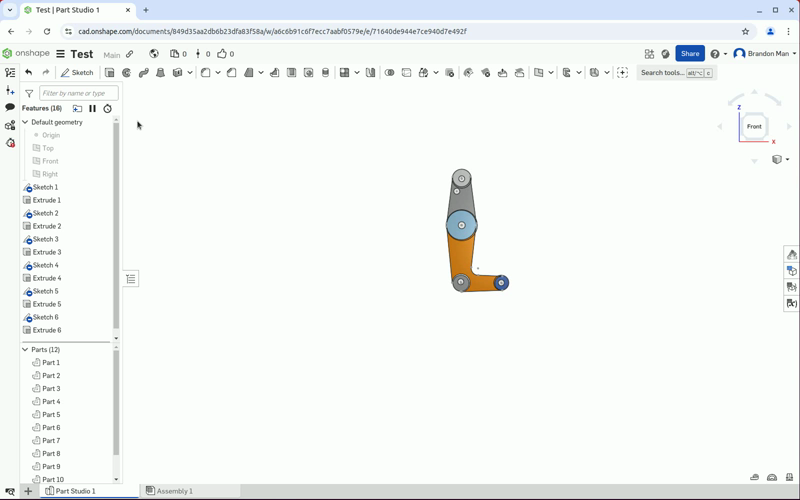
key(shift+7)
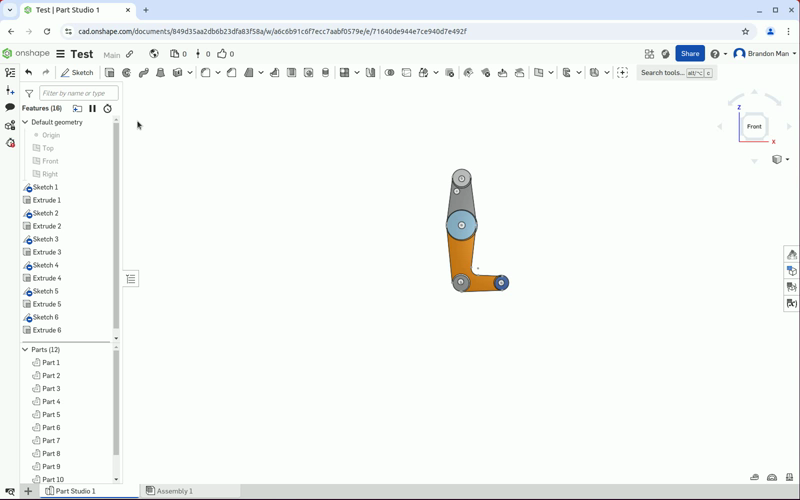
key(left, 2)
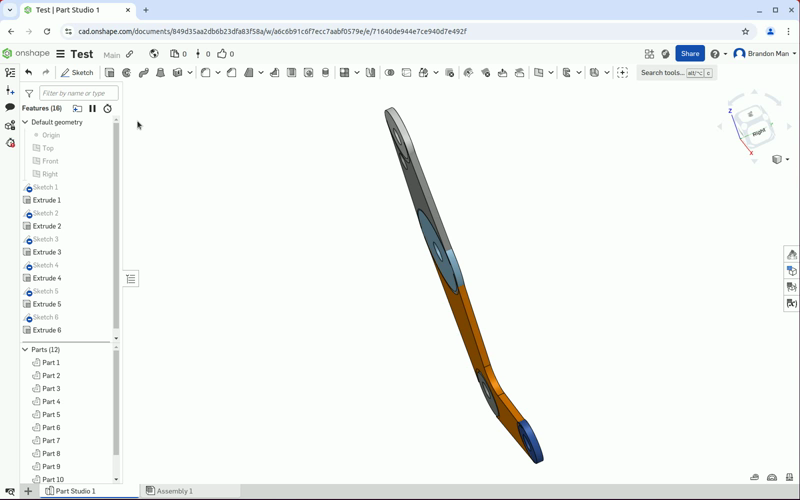
key(down, 2)
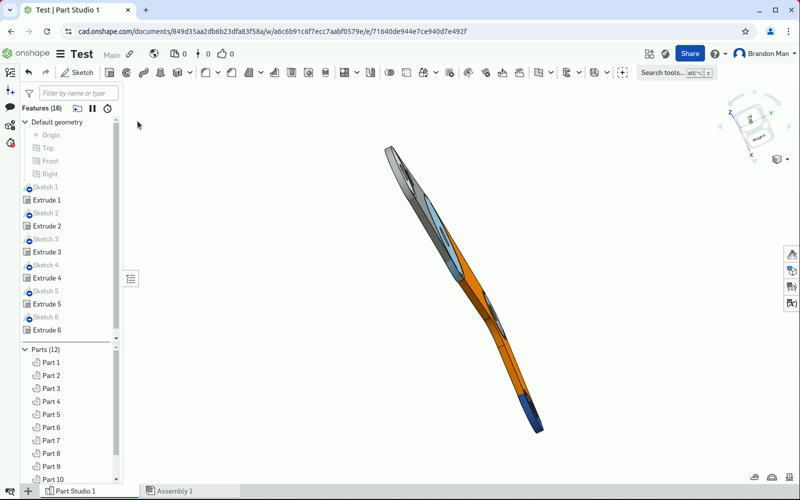
key(up, 2)
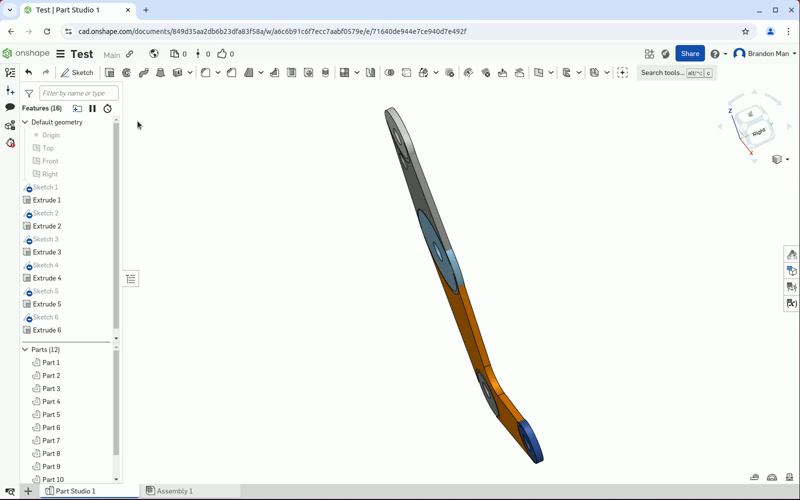
key(right, 2)
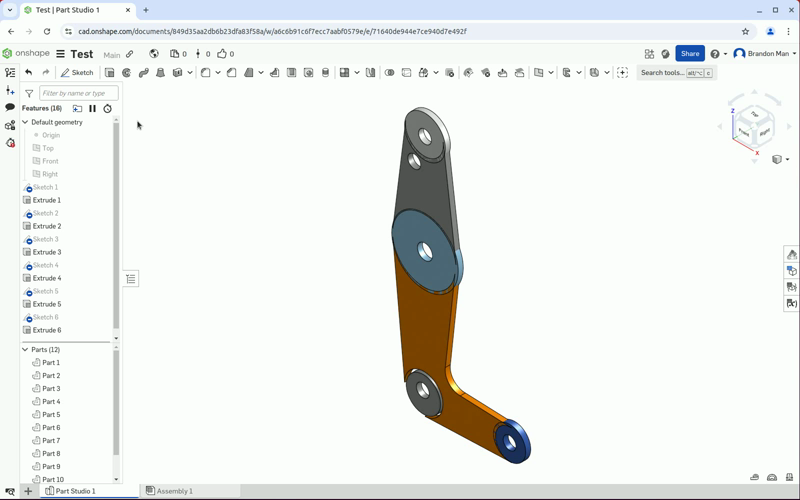
mouse_move(69, 189)
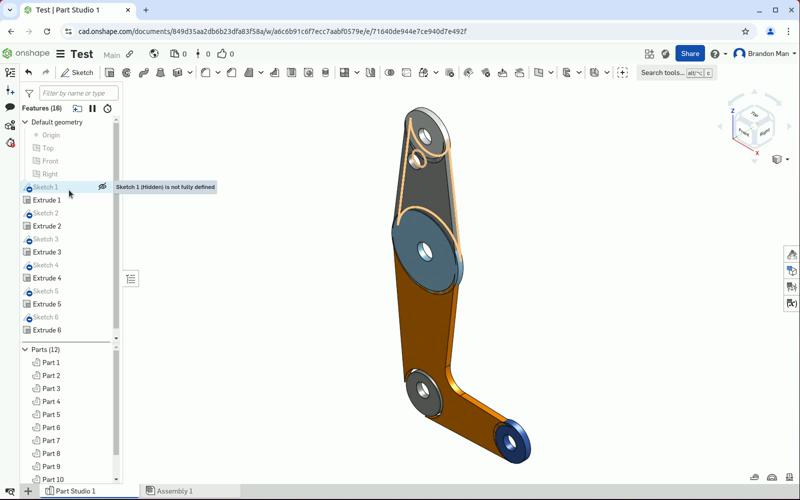
click(69, 189)